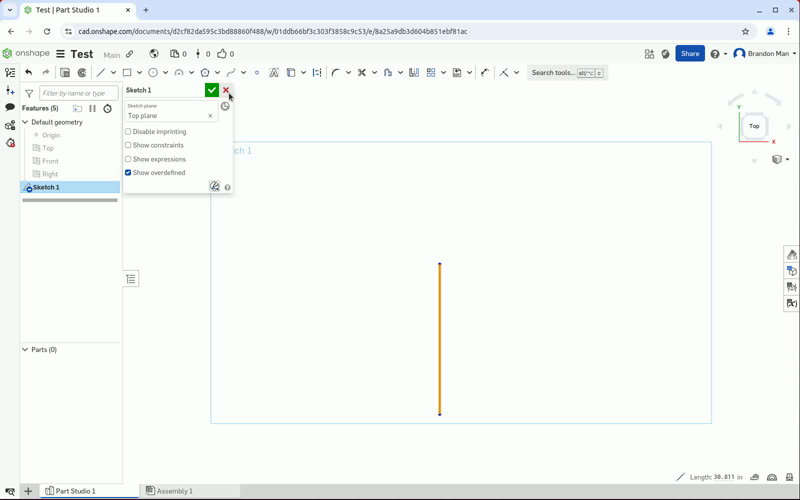
key(shift+h)
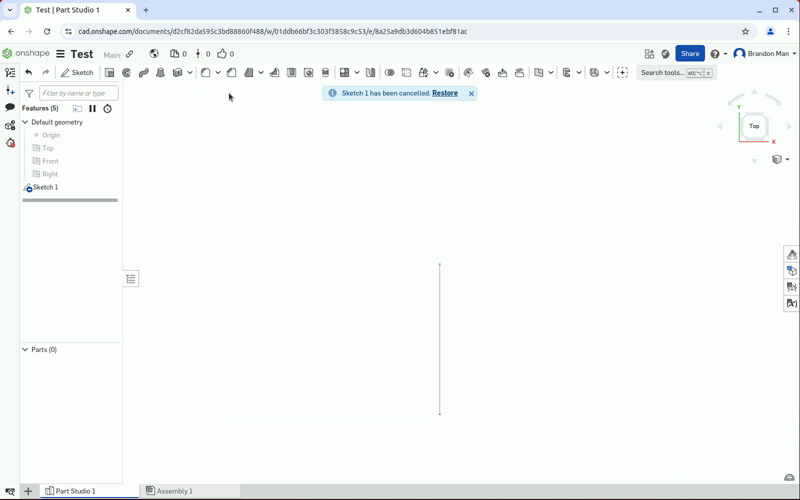
key(shift+s)
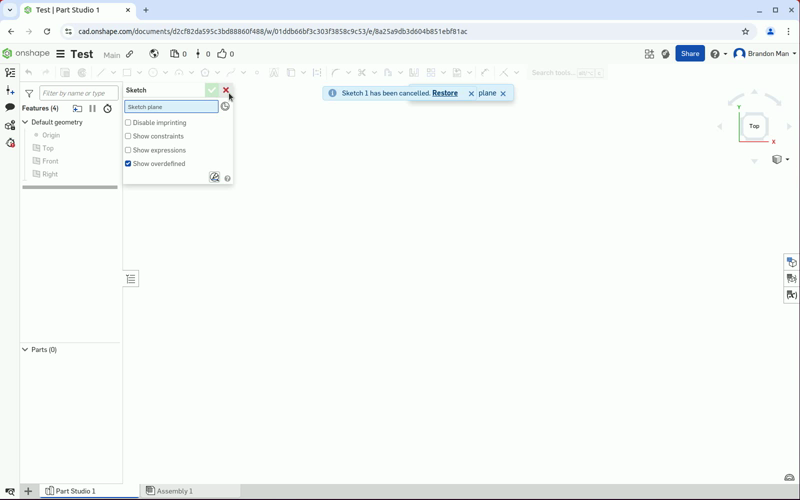
mouse_move(73, 150)
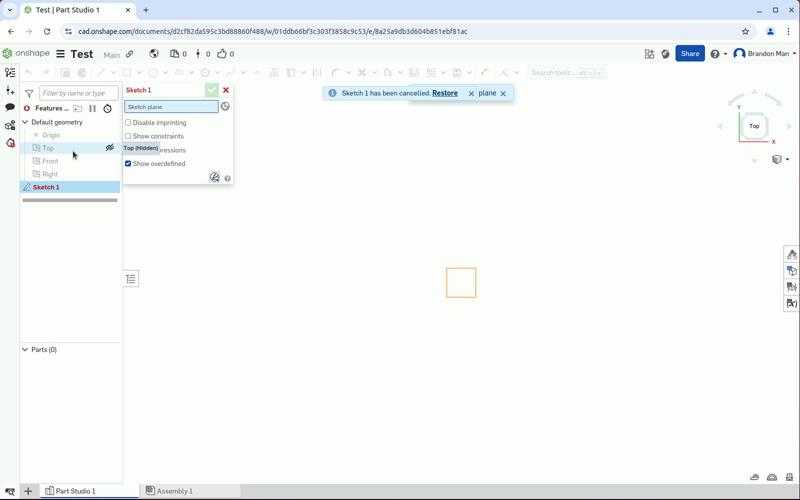
click(73, 150)
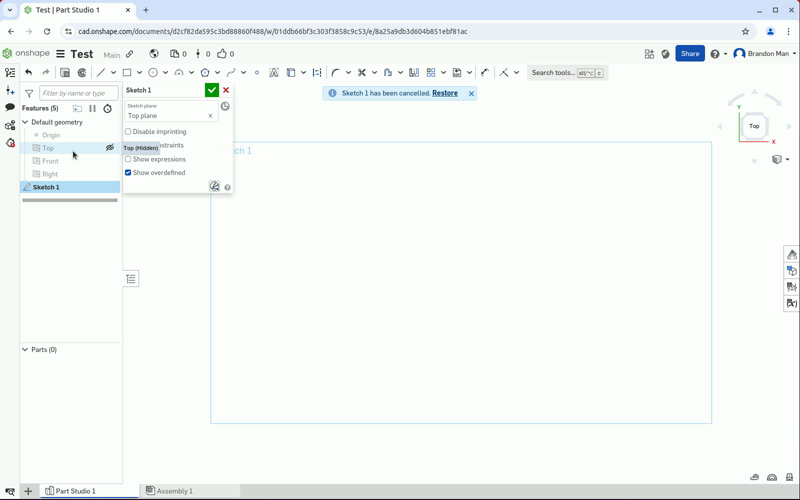
mouse_move(73, 352)
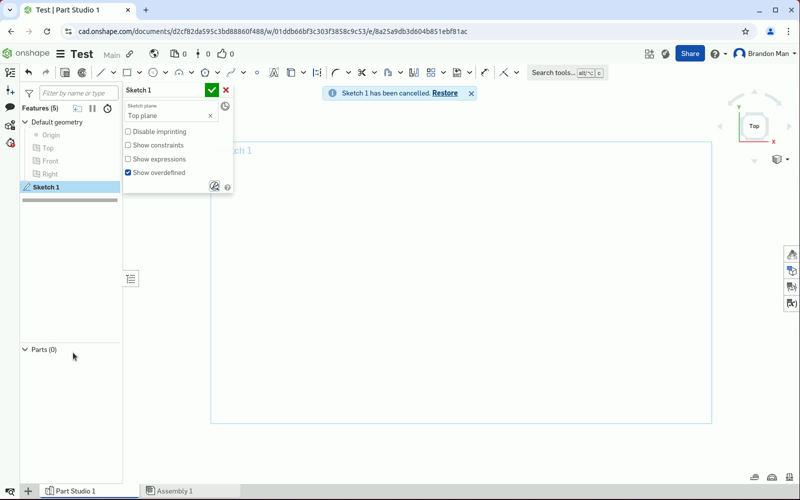
key(y)
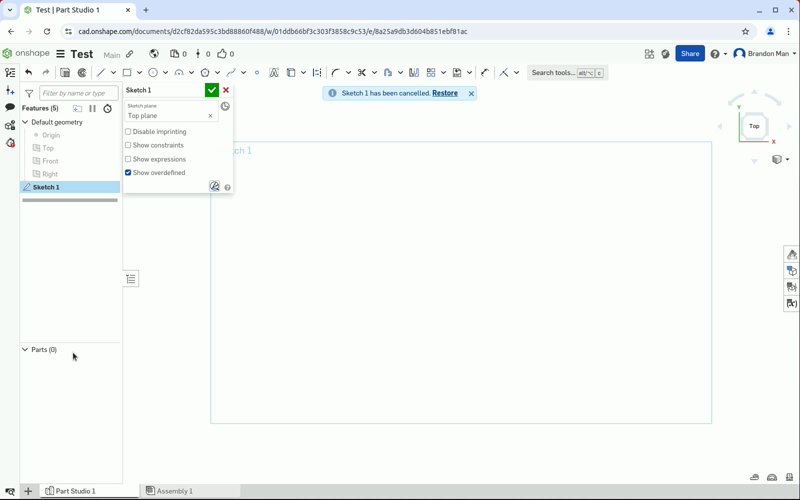
key(c)
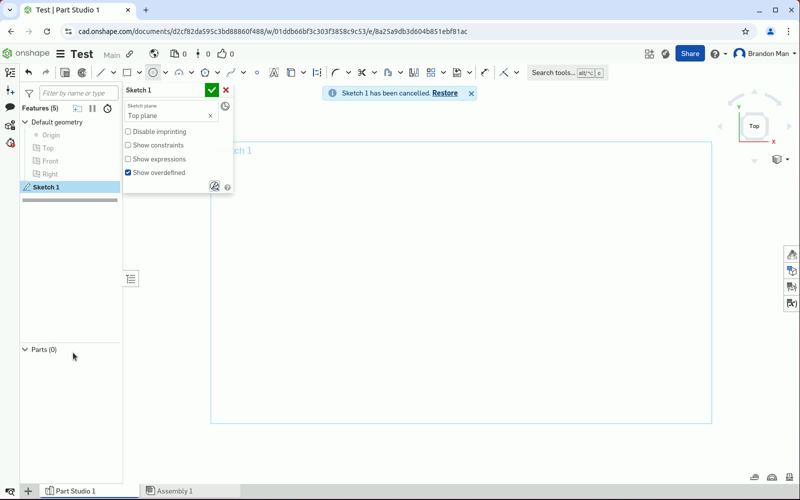
key_down(shift)
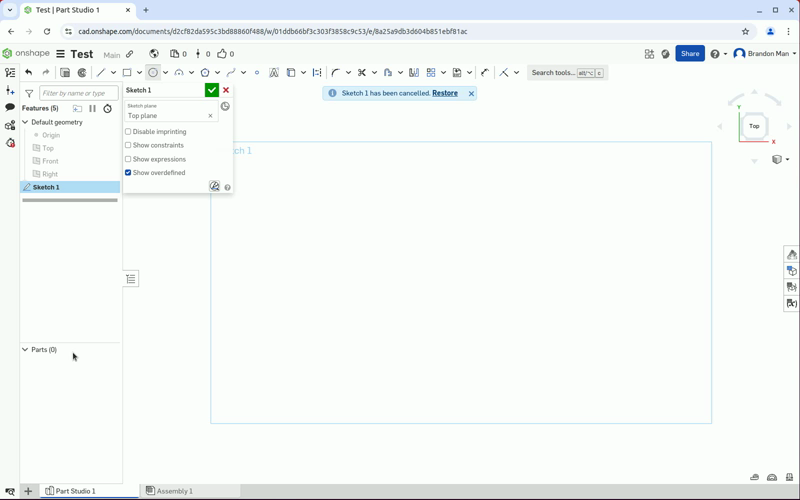
mouse_move(461, 282)
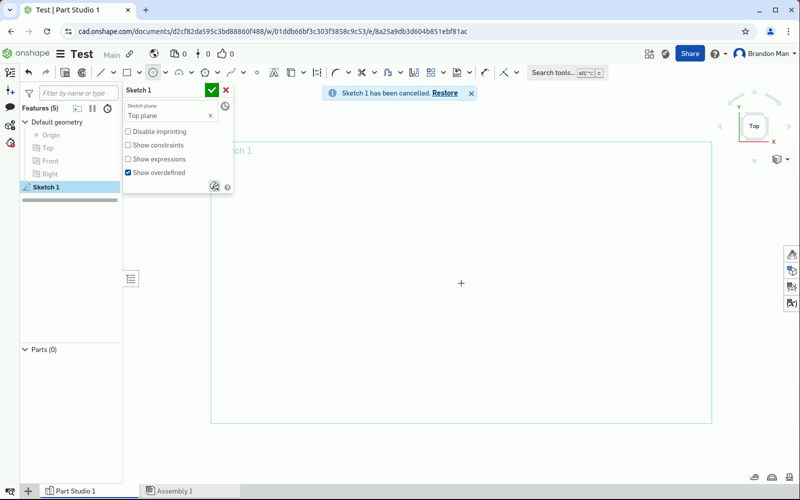
click(461, 282)
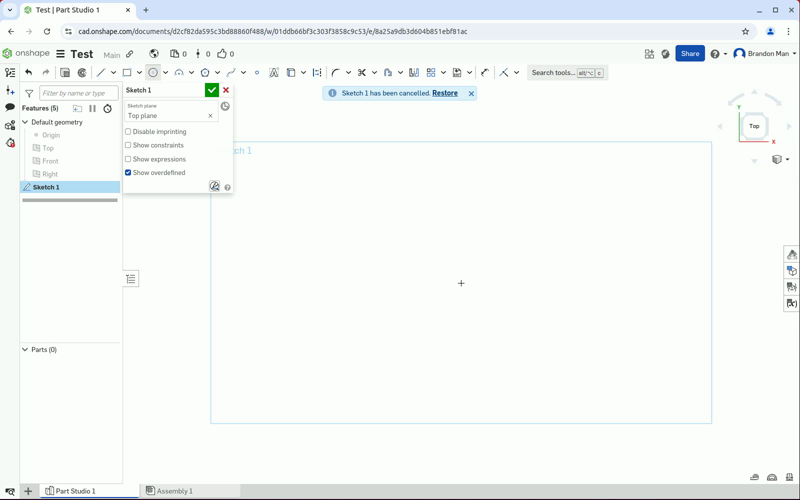
key_up(shift)
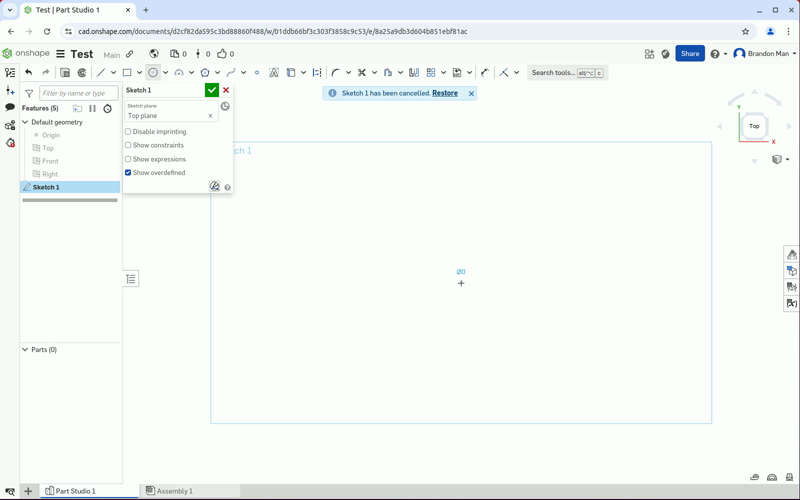
mouse_move(574, 282)
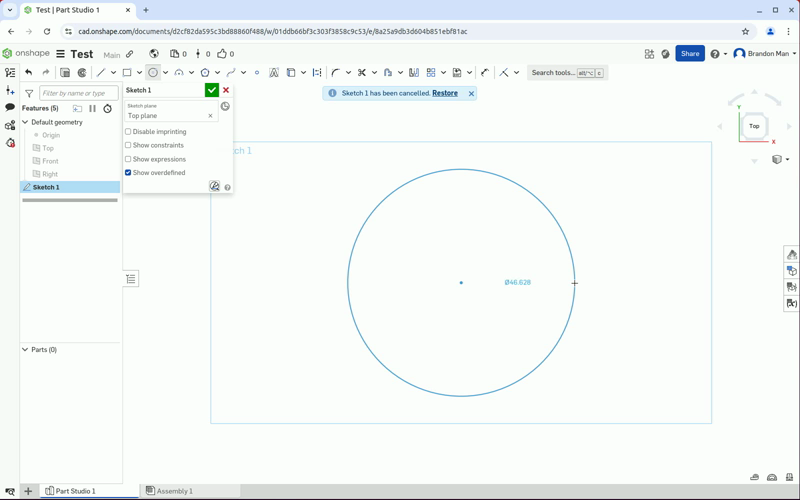
click(574, 282)
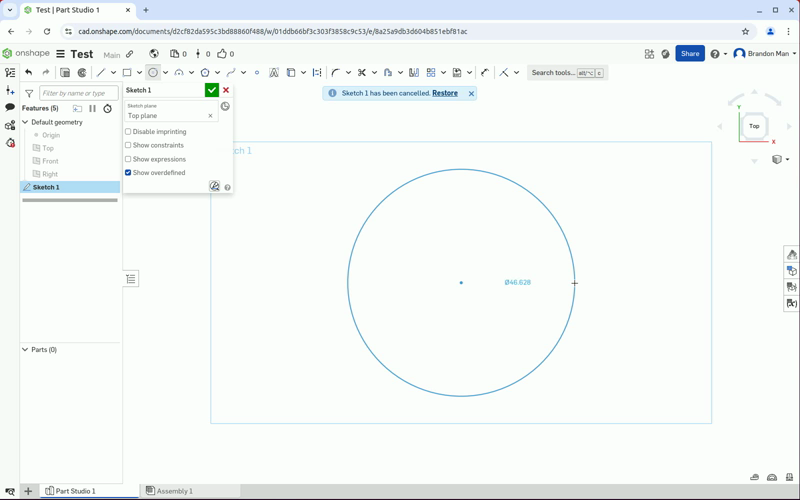
key(esc)
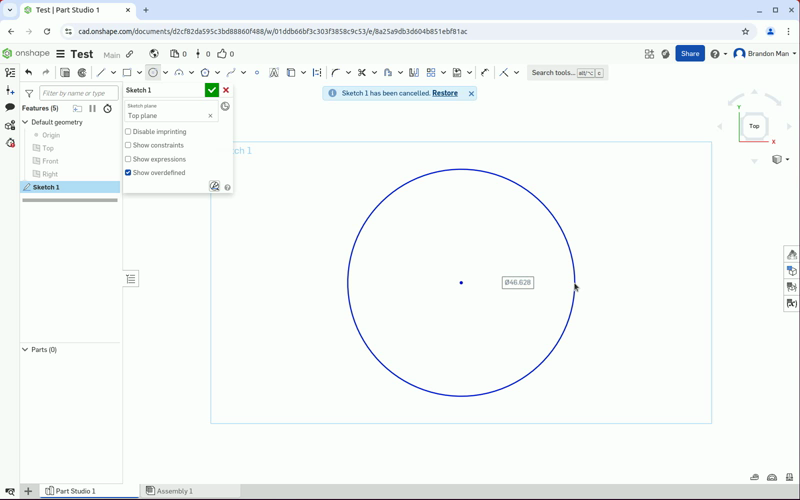
key(a)
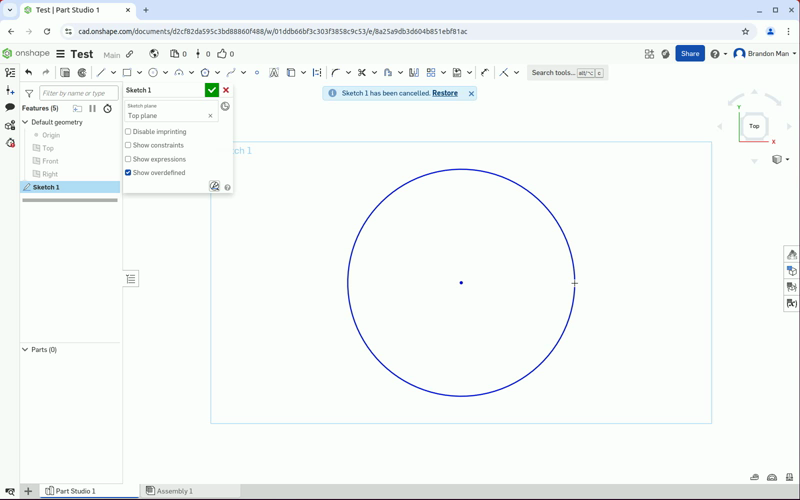
key_down(shift)
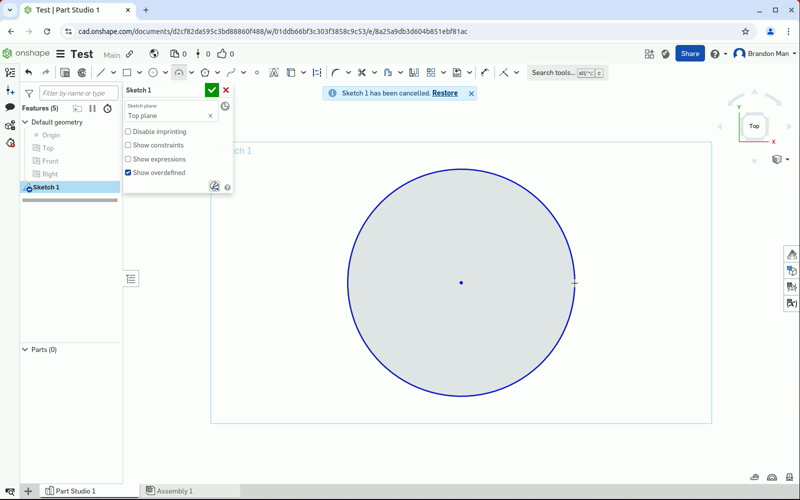
mouse_move(423, 301)
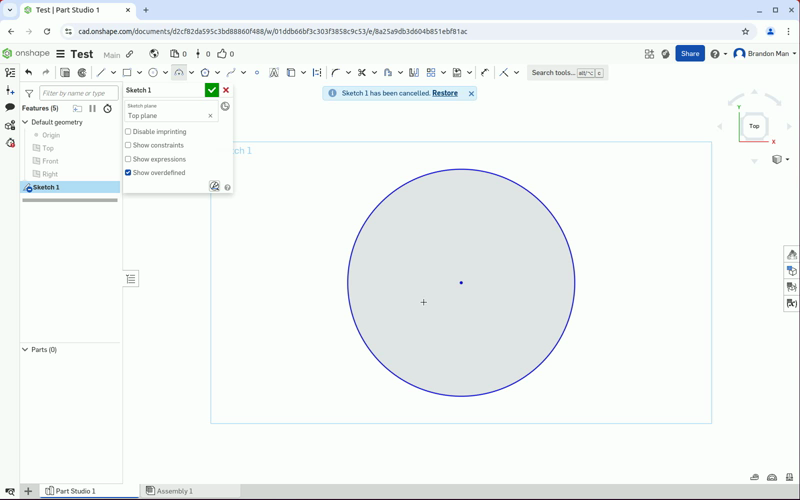
click(423, 301)
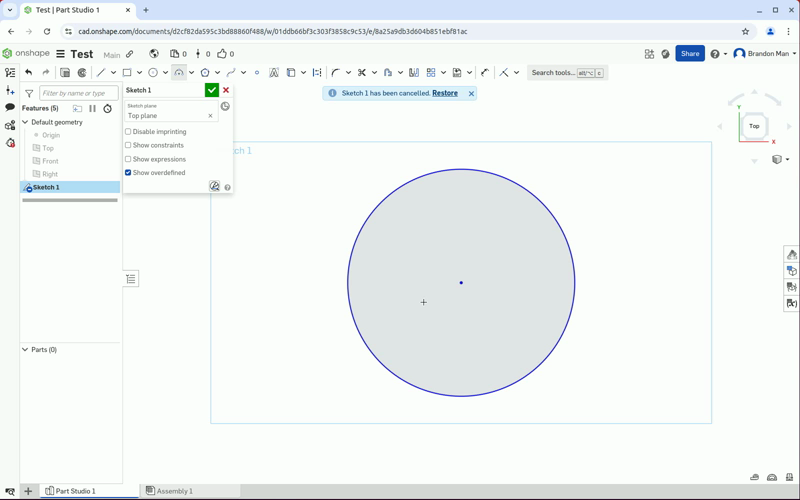
key_up(shift)
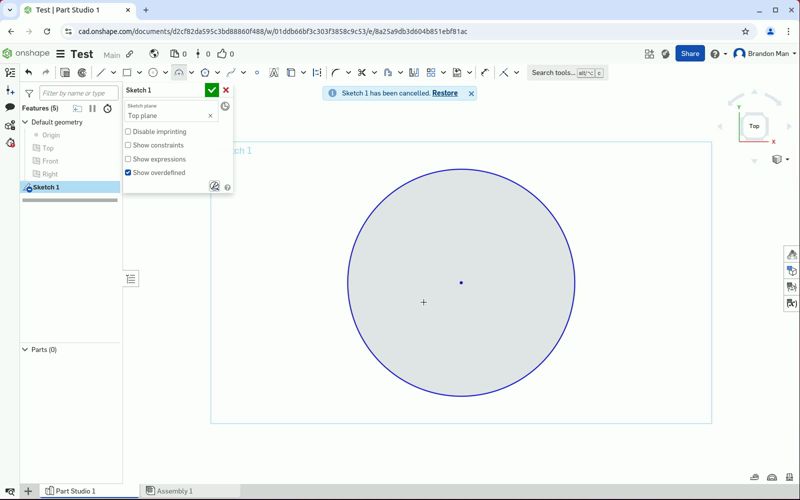
key_down(shift)
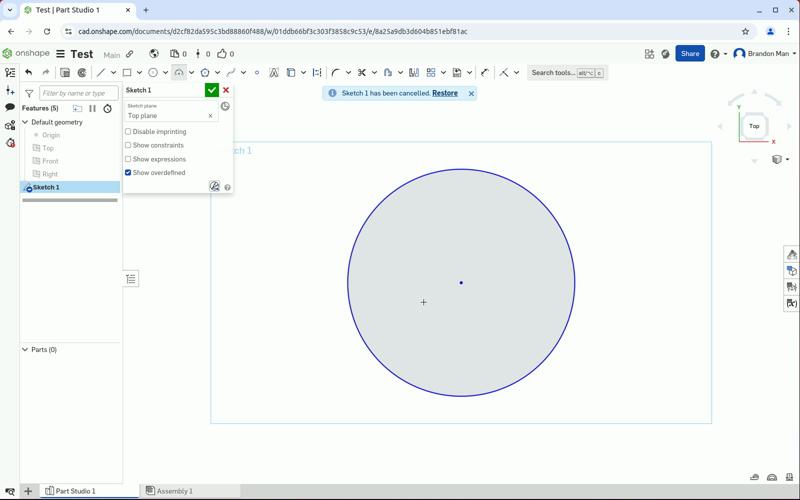
mouse_move(423, 264)
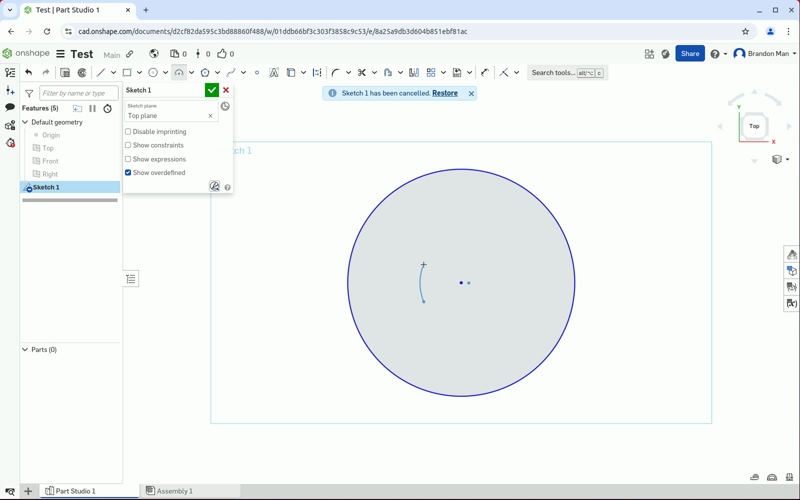
click(423, 264)
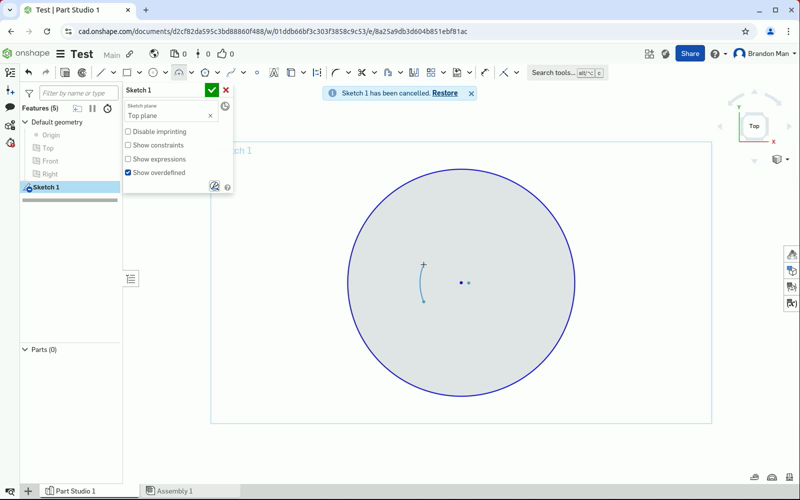
mouse_move(419, 282)
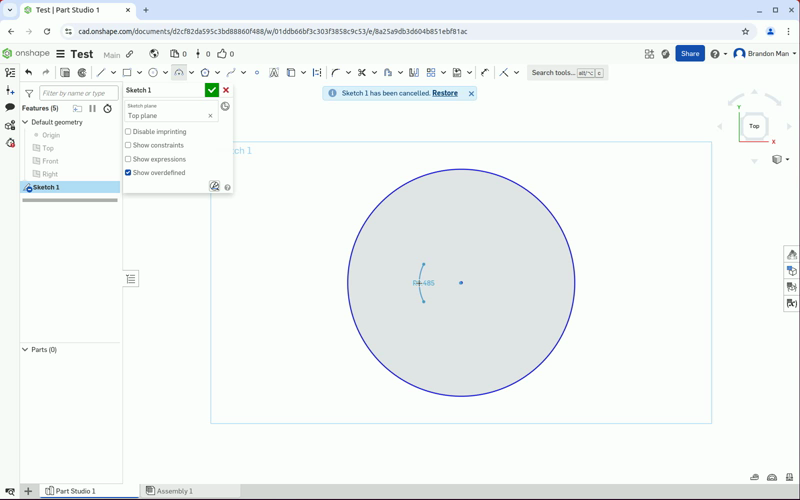
click(419, 282)
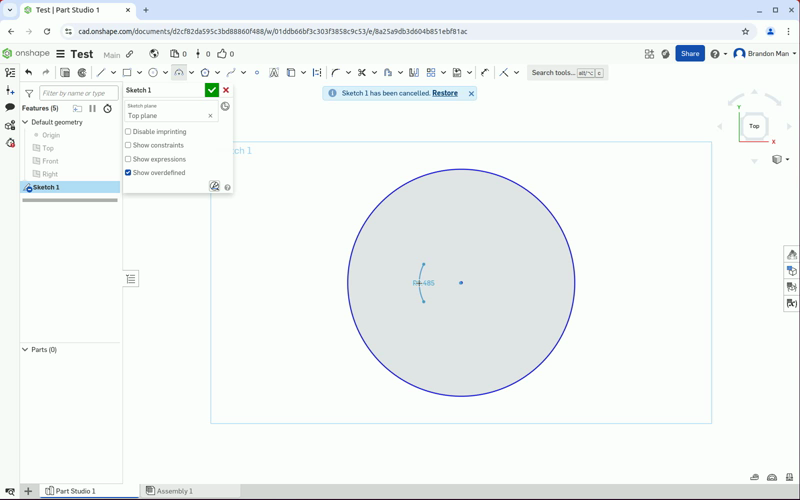
key_up(shift)
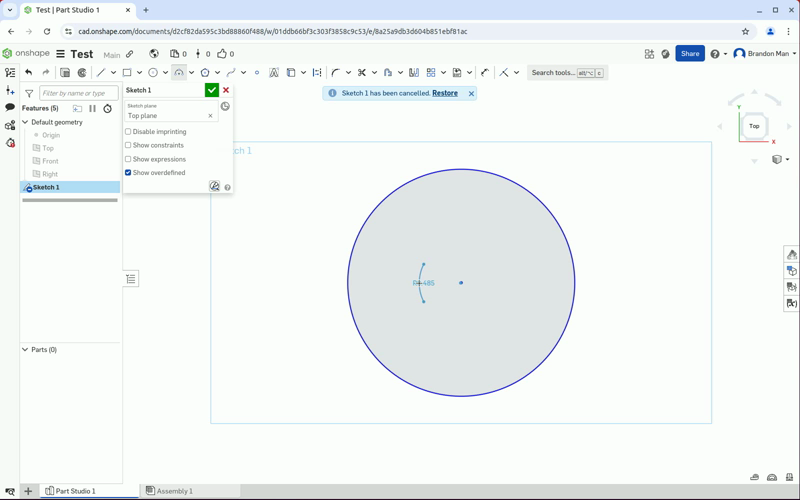
mouse_move(423, 264)
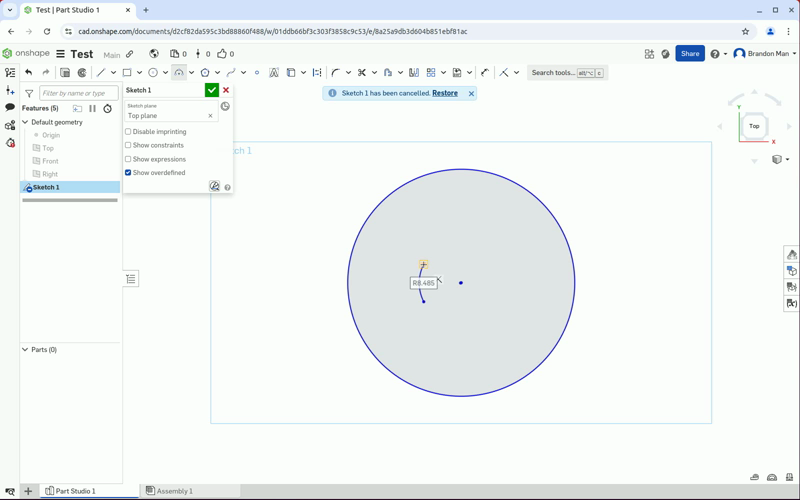
click(423, 264)
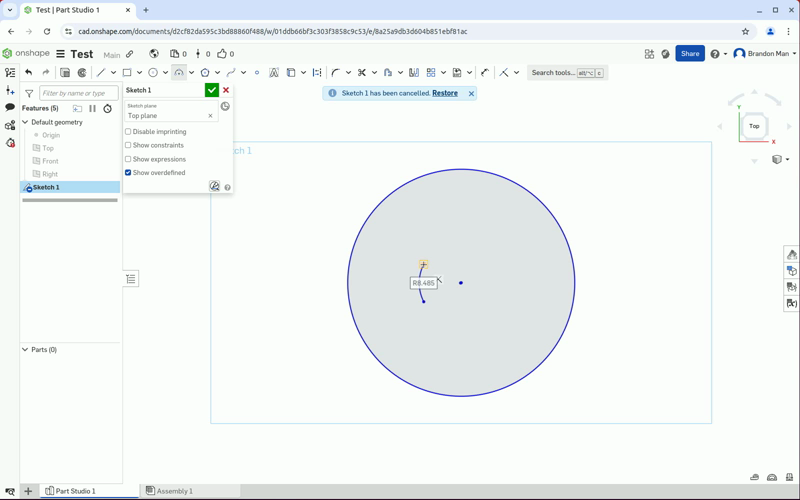
key_down(shift)
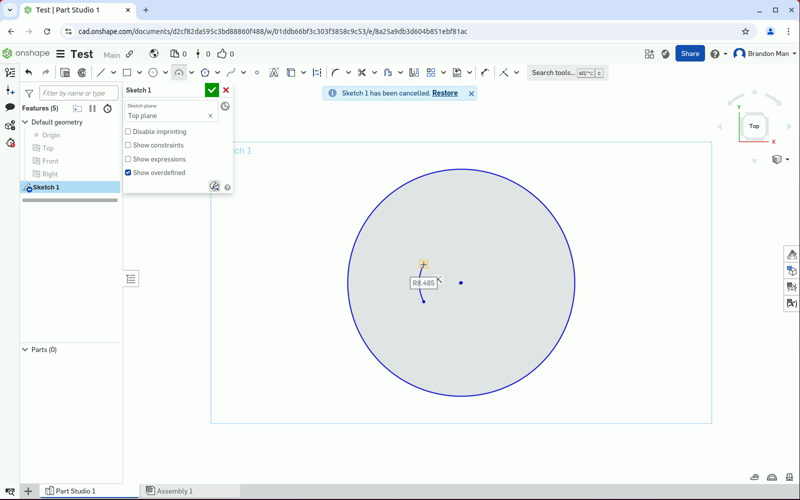
mouse_move(440, 245)
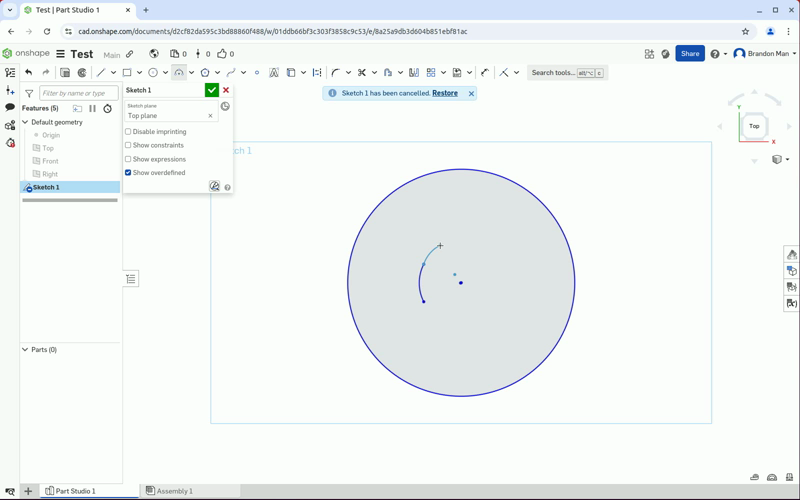
click(440, 245)
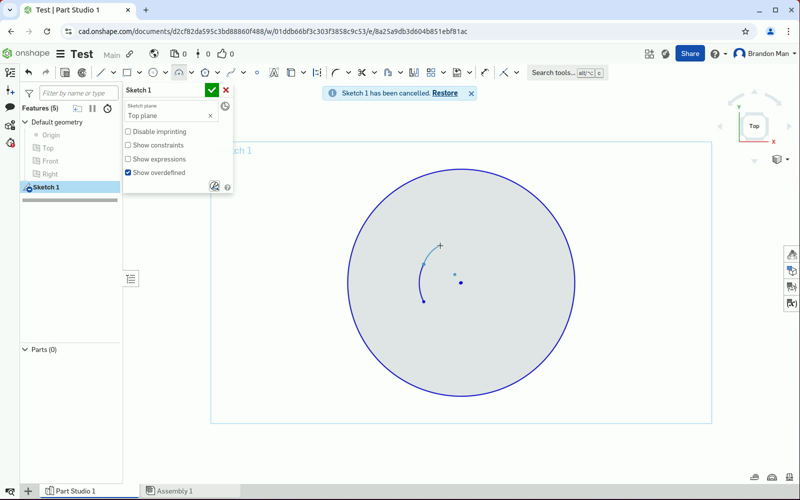
mouse_move(384, 213)
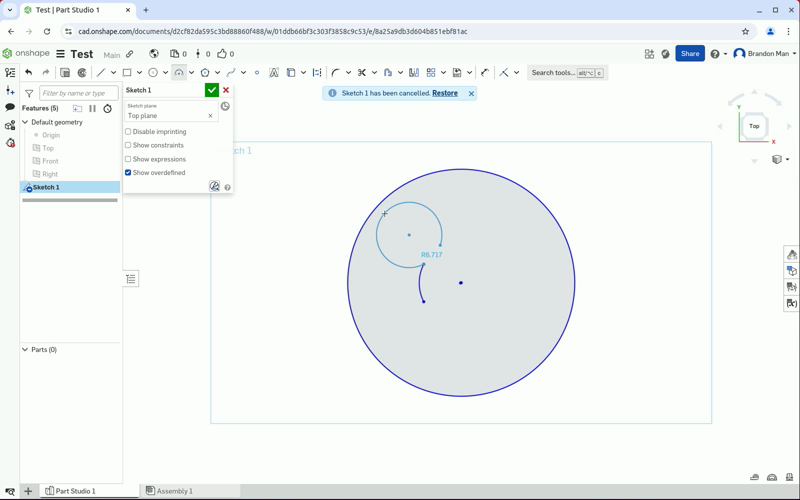
click(384, 213)
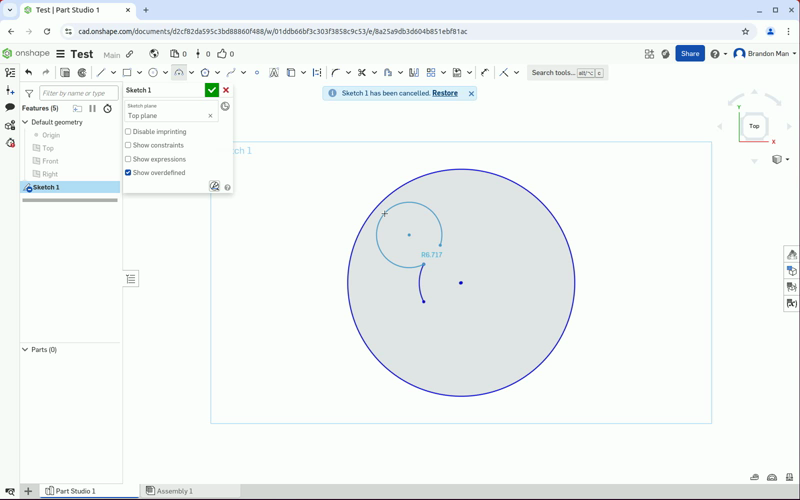
key_up(shift)
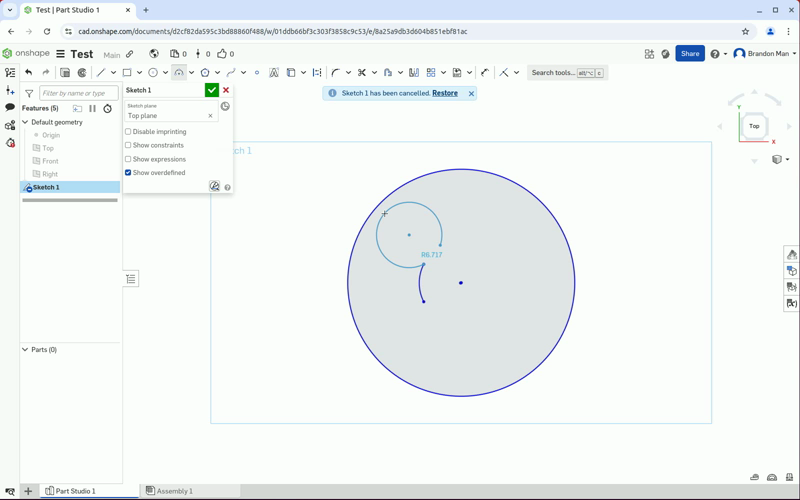
mouse_move(440, 245)
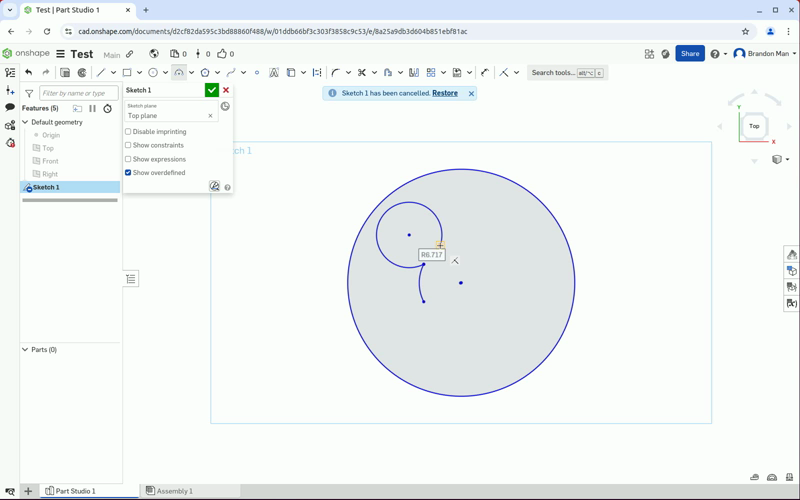
click(440, 245)
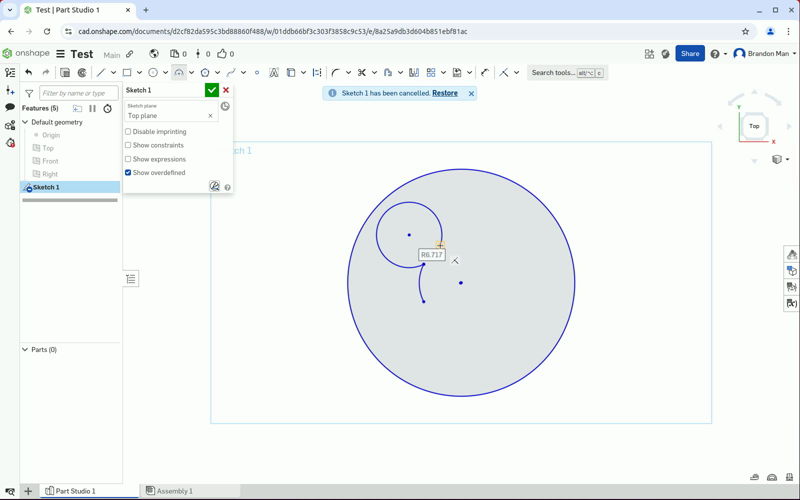
key_down(shift)
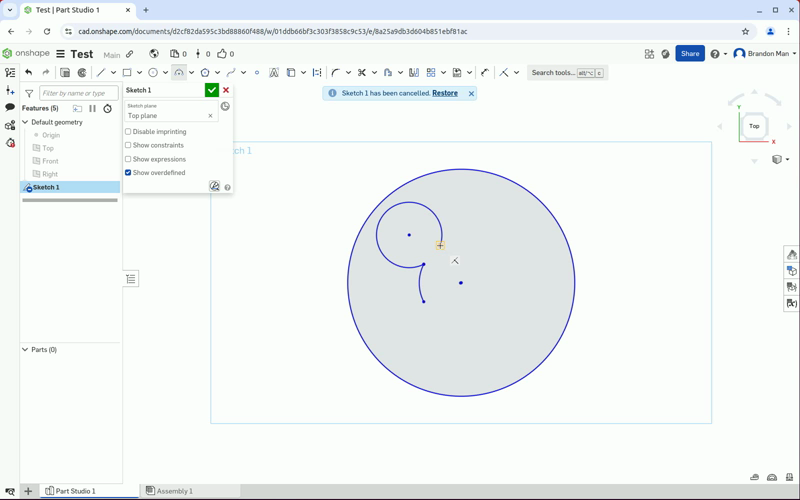
mouse_move(480, 245)
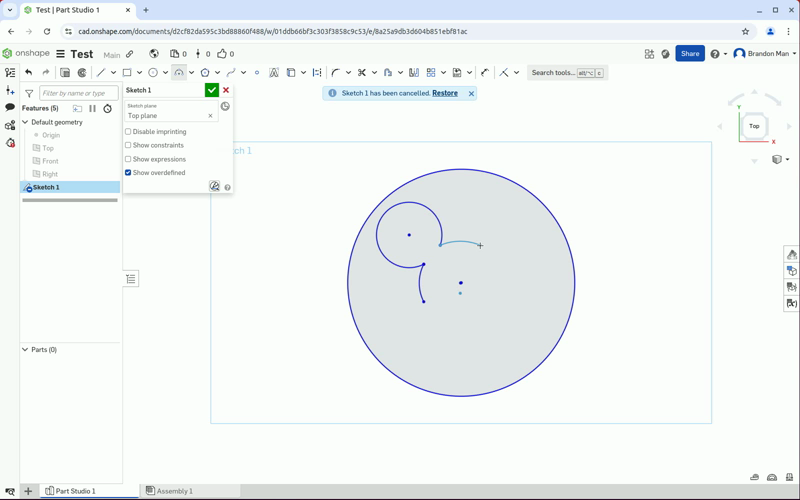
click(480, 245)
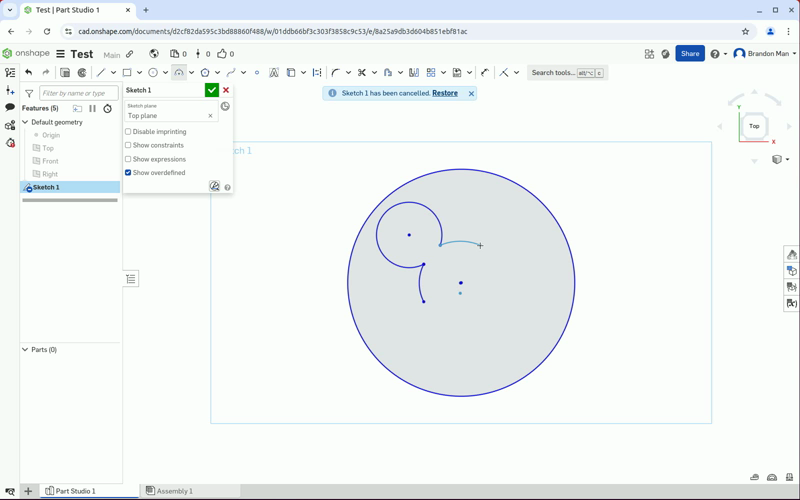
mouse_move(460, 240)
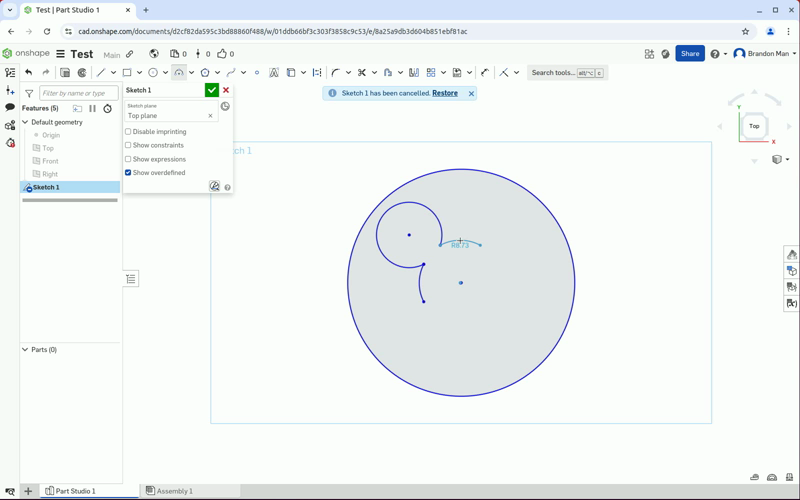
click(460, 240)
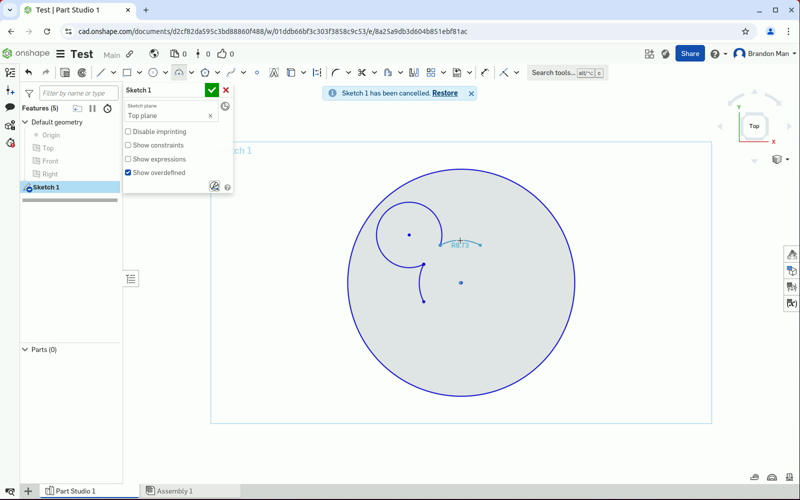
key_up(shift)
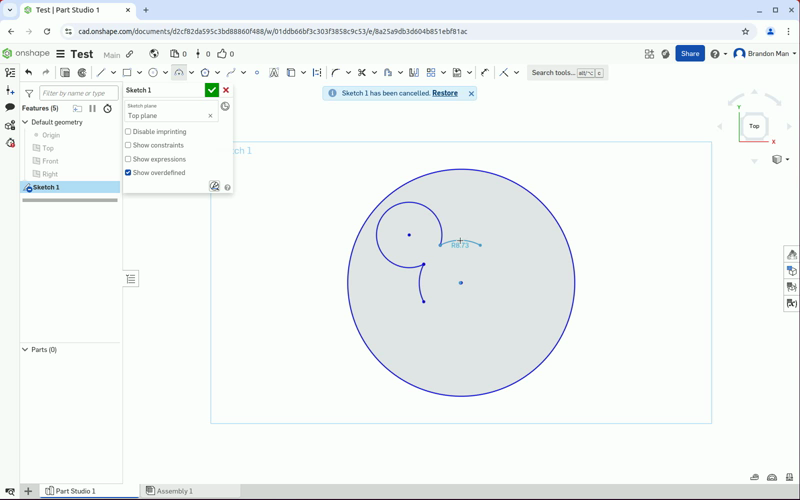
mouse_move(480, 245)
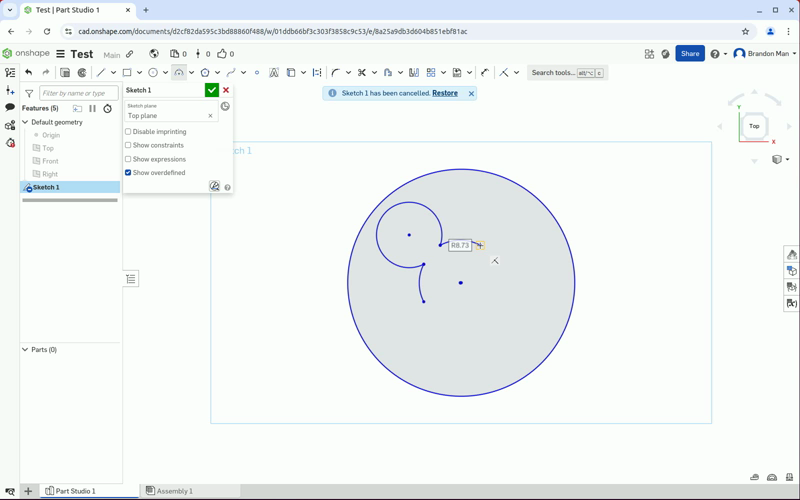
click(480, 245)
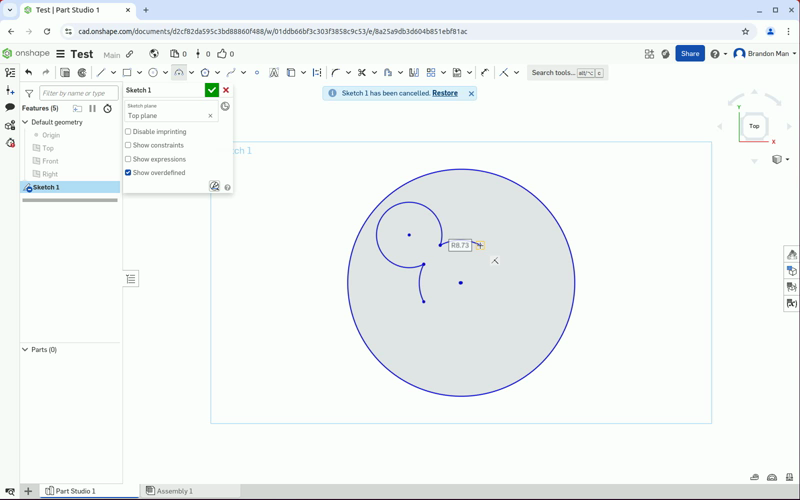
key_down(shift)
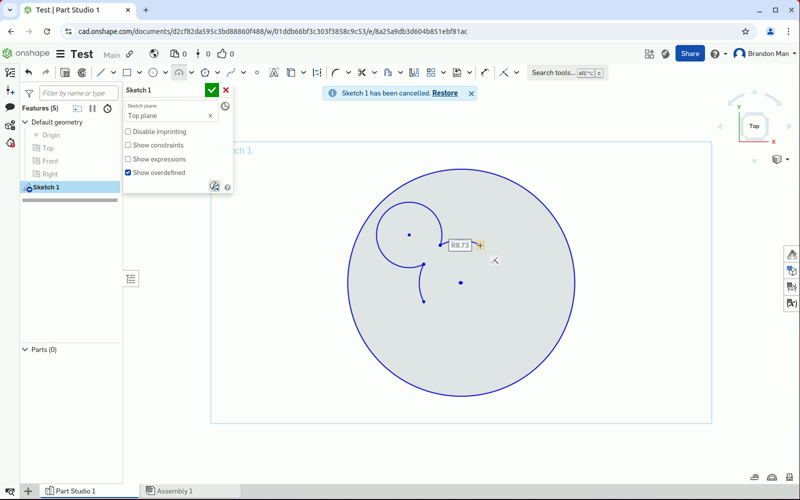
mouse_move(496, 264)
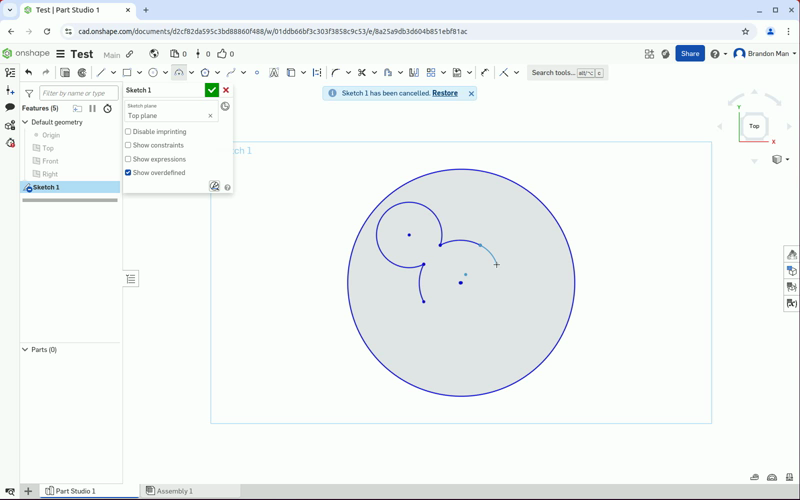
click(496, 264)
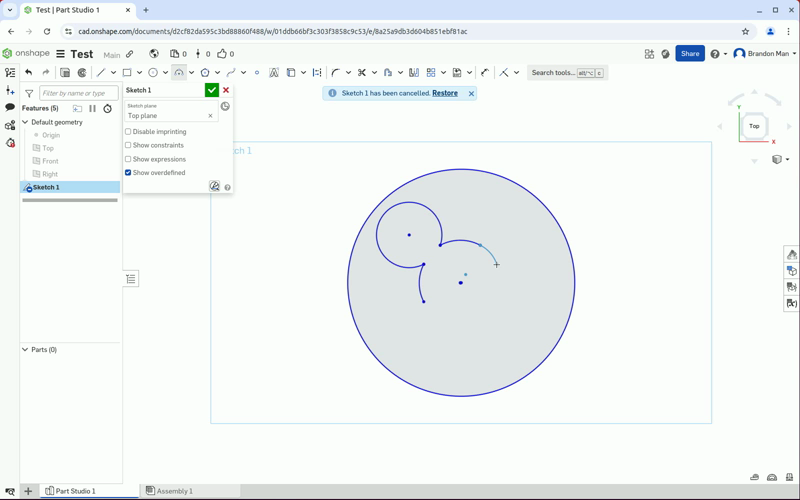
mouse_move(535, 213)
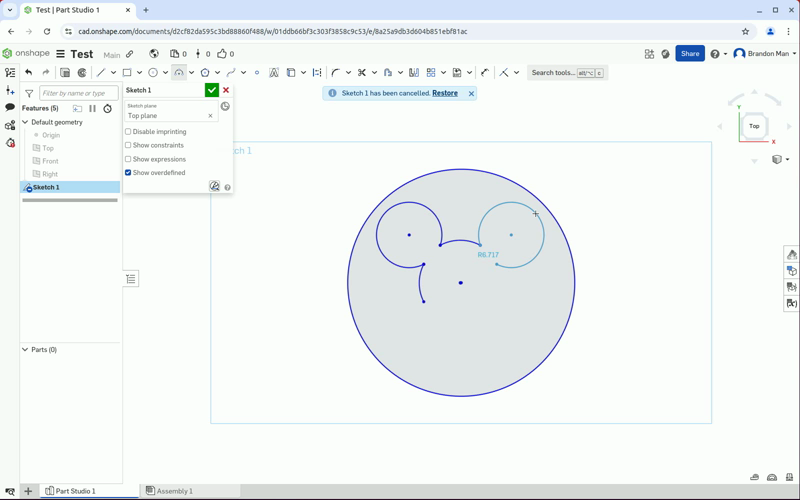
click(535, 213)
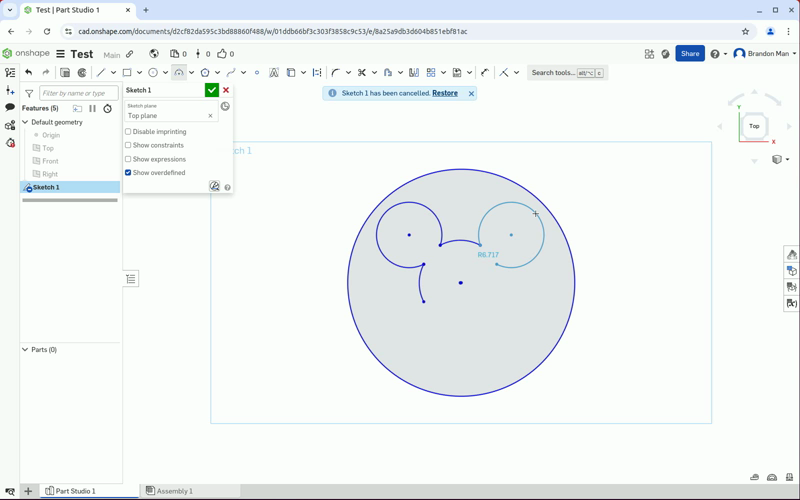
key_up(shift)
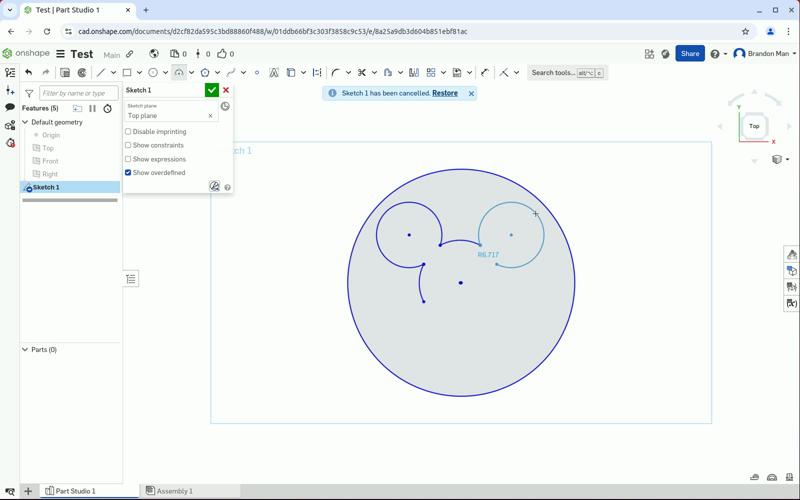
mouse_move(496, 264)
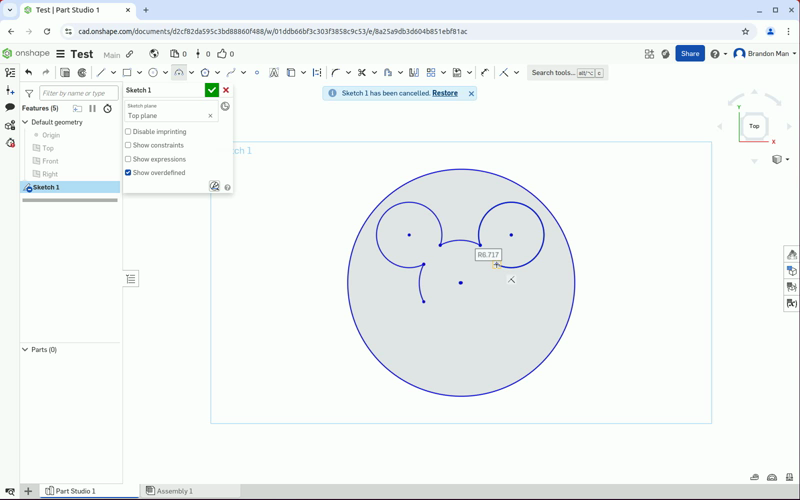
click(496, 264)
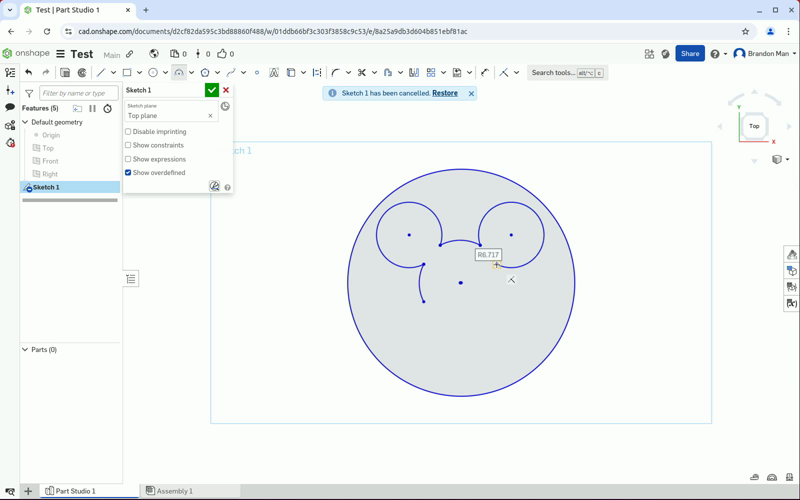
key_down(shift)
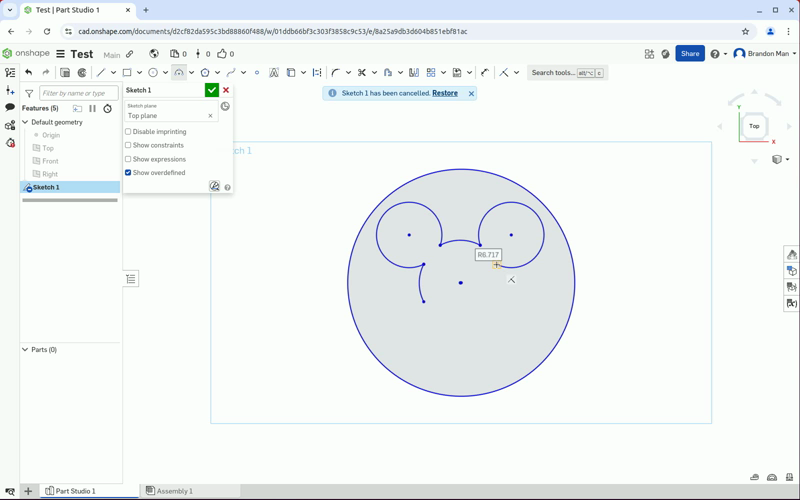
mouse_move(496, 301)
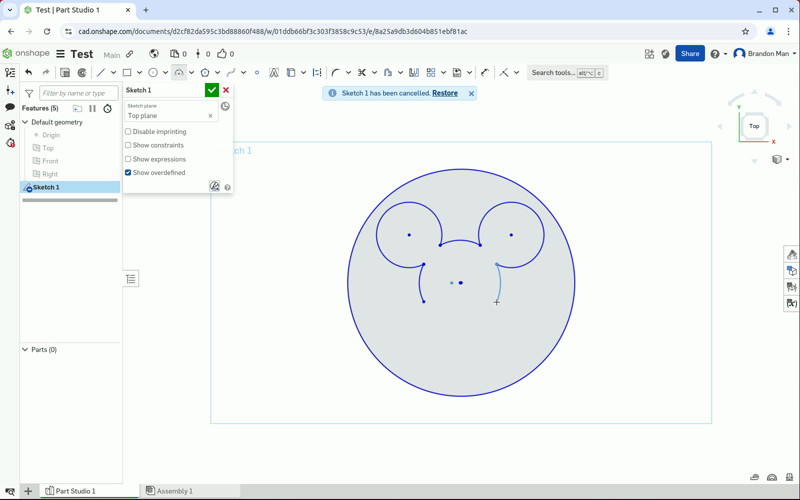
click(496, 301)
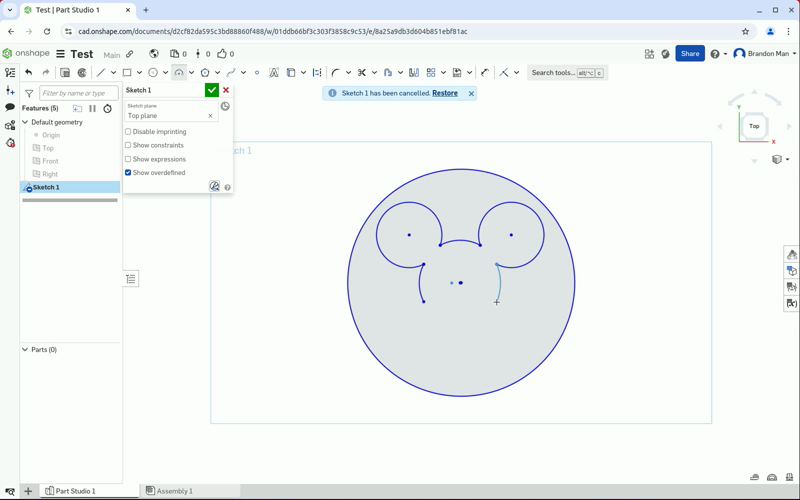
mouse_move(501, 282)
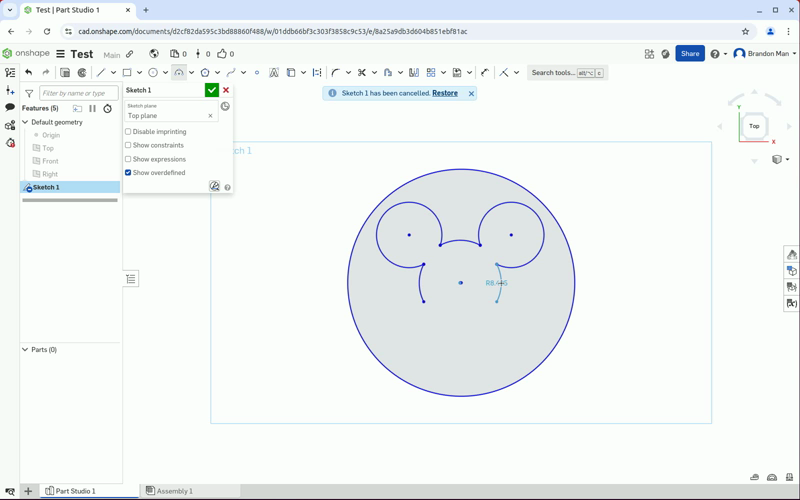
click(501, 282)
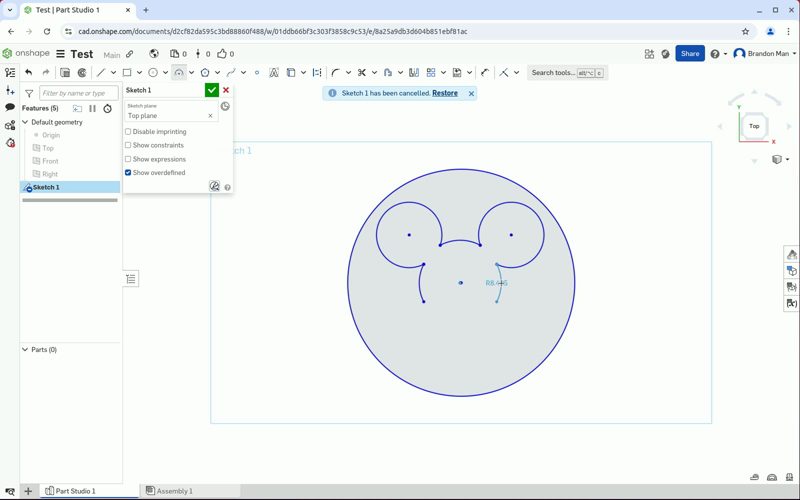
key_up(shift)
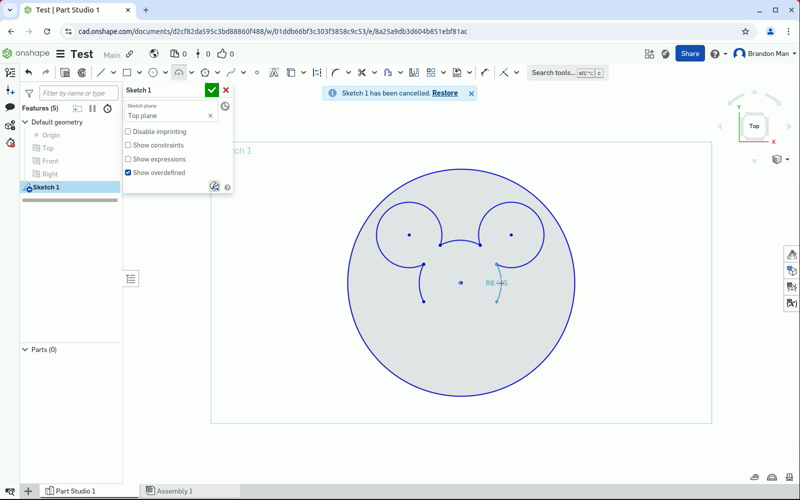
mouse_move(496, 301)
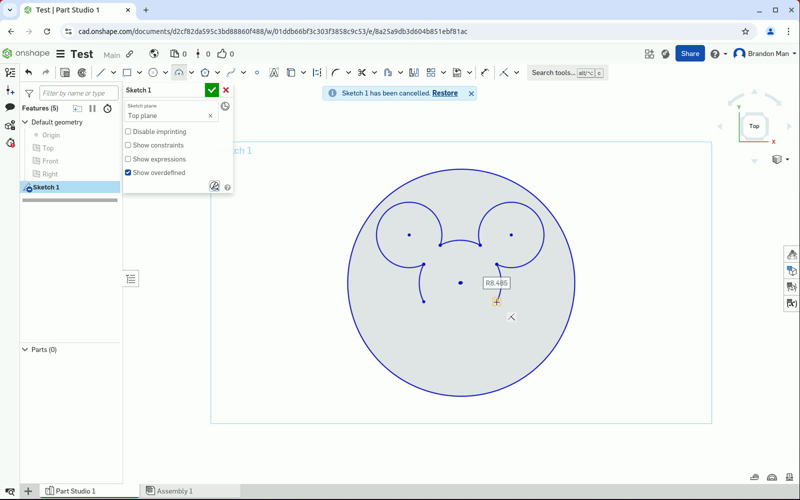
click(496, 301)
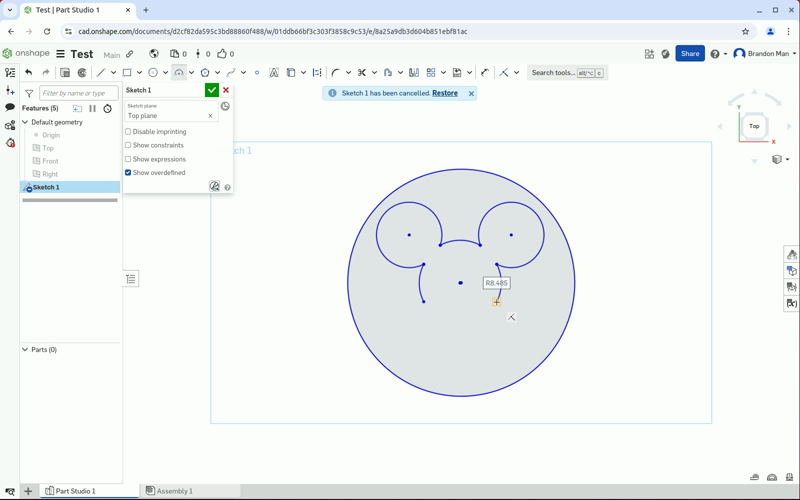
key_down(shift)
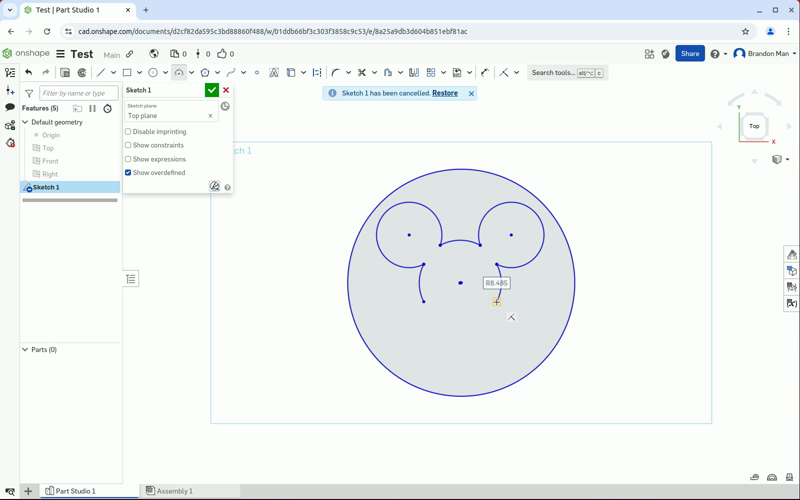
mouse_move(480, 320)
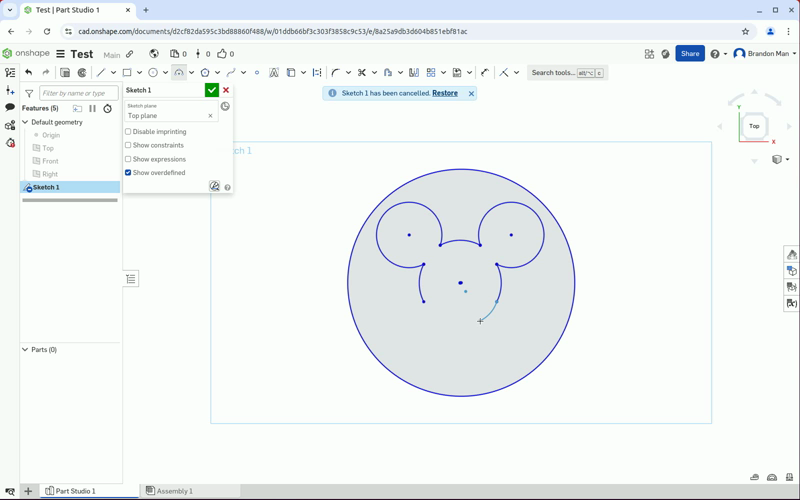
click(480, 320)
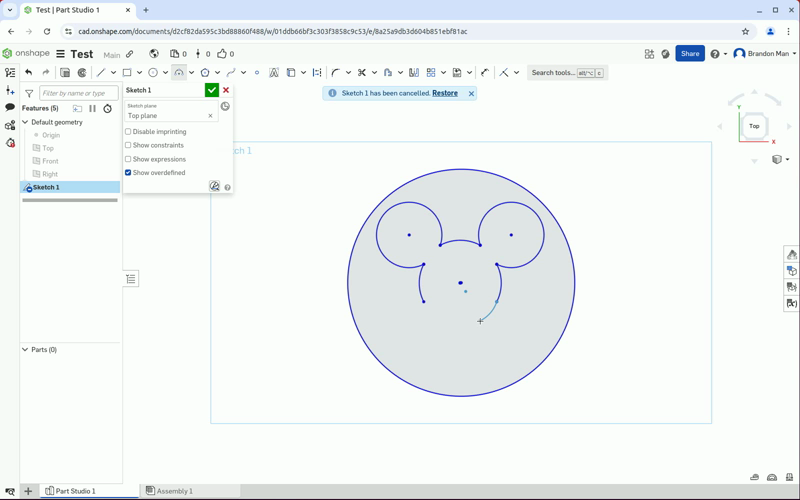
mouse_move(535, 352)
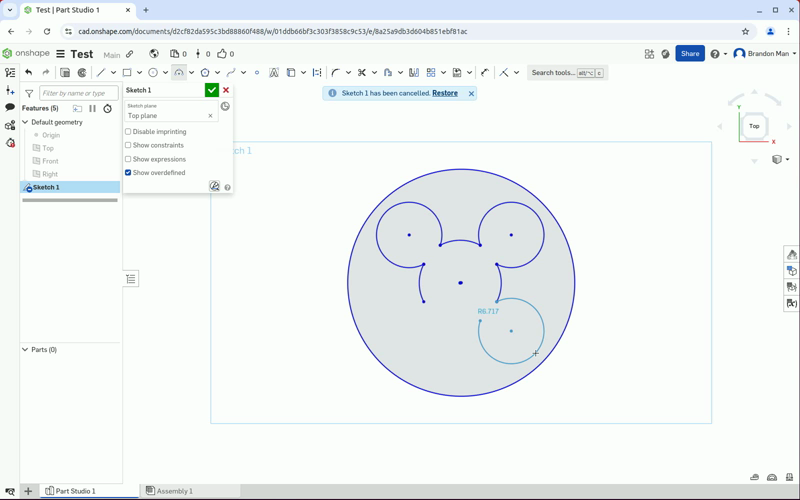
click(535, 352)
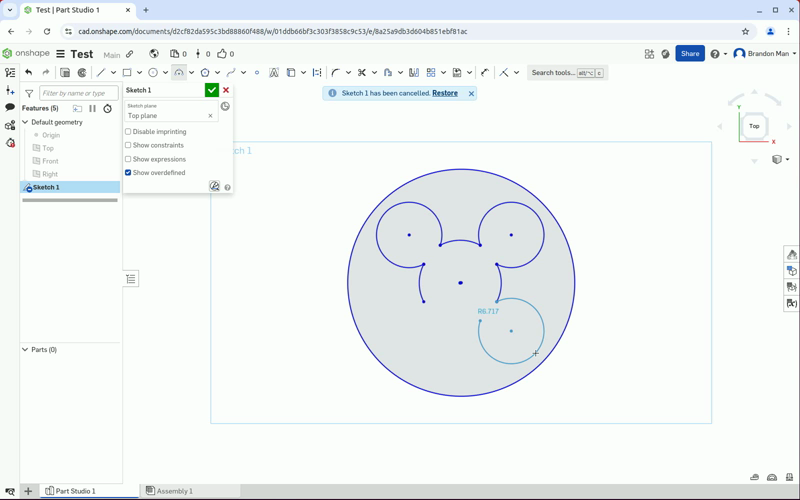
key_up(shift)
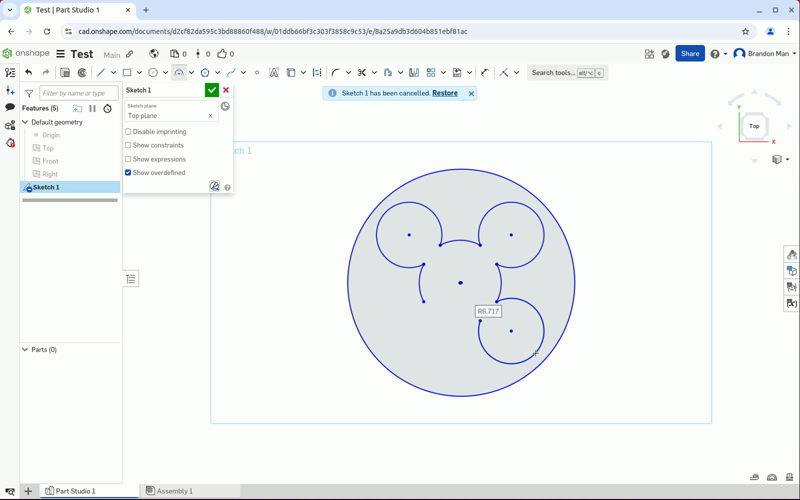
mouse_move(480, 320)
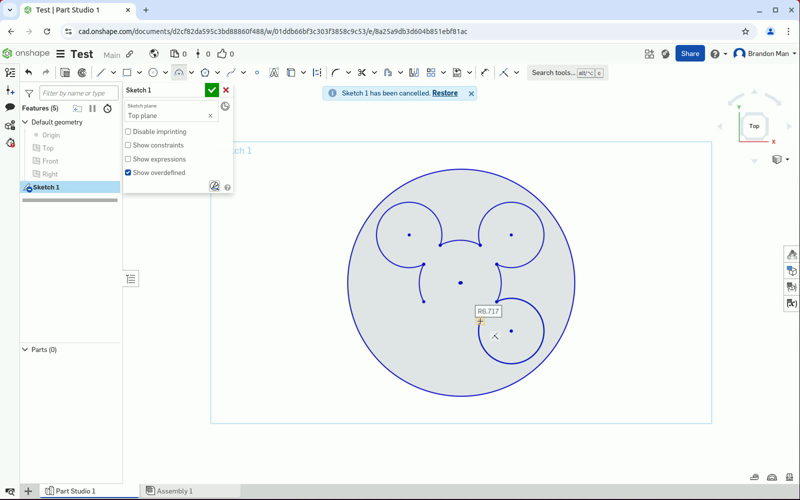
click(480, 320)
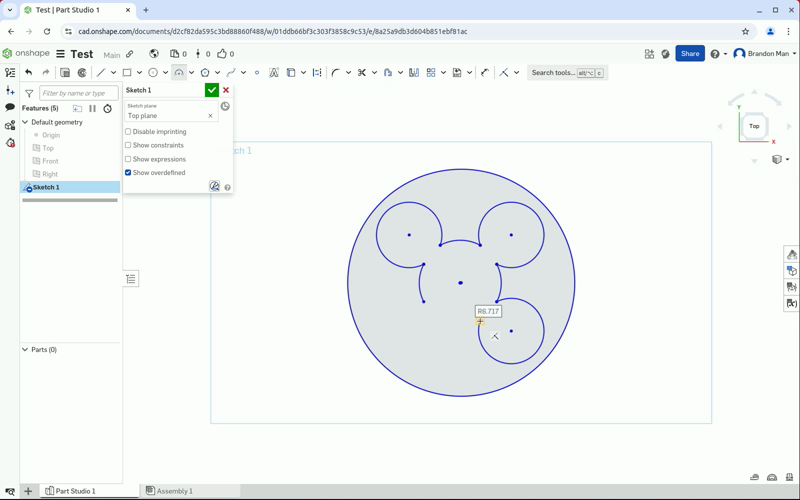
key_down(shift)
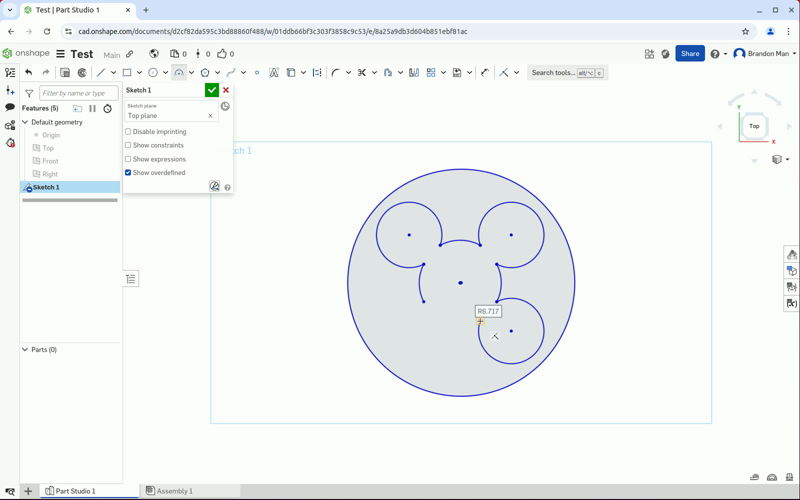
mouse_move(440, 320)
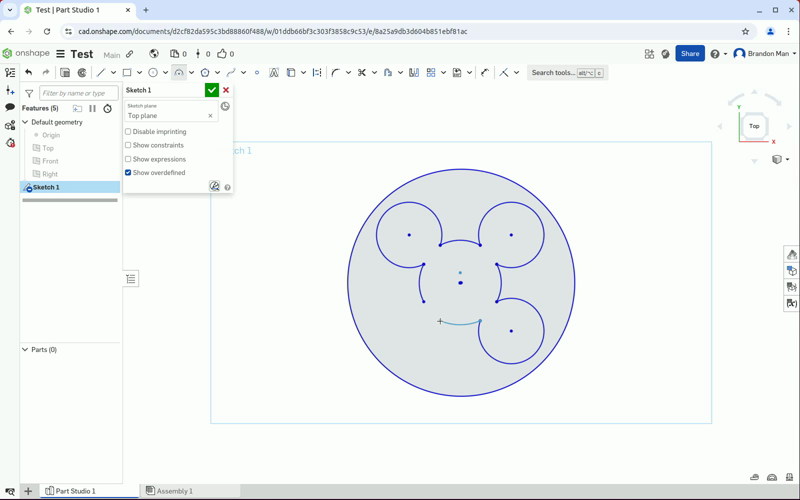
click(440, 320)
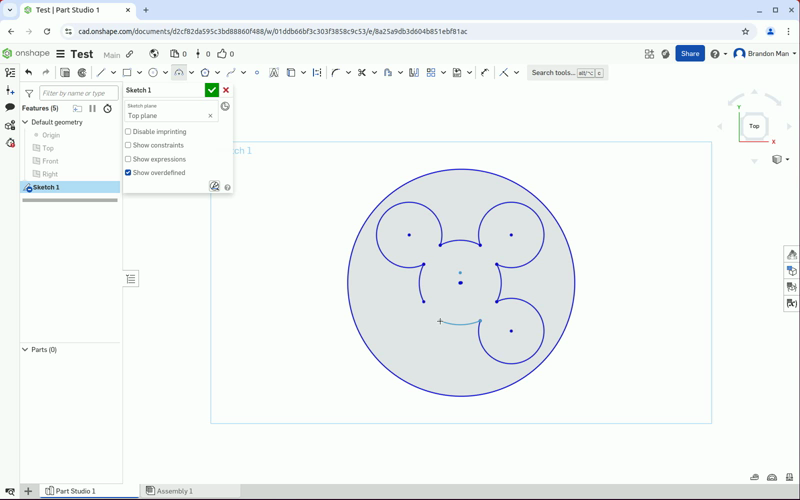
mouse_move(460, 325)
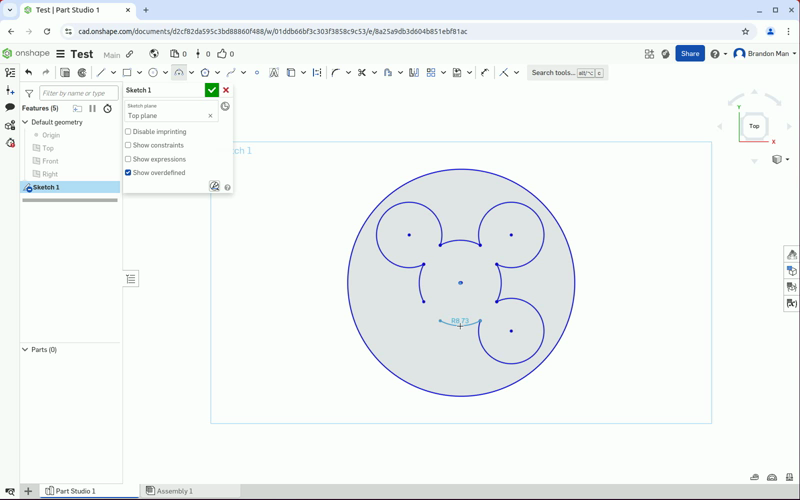
click(460, 325)
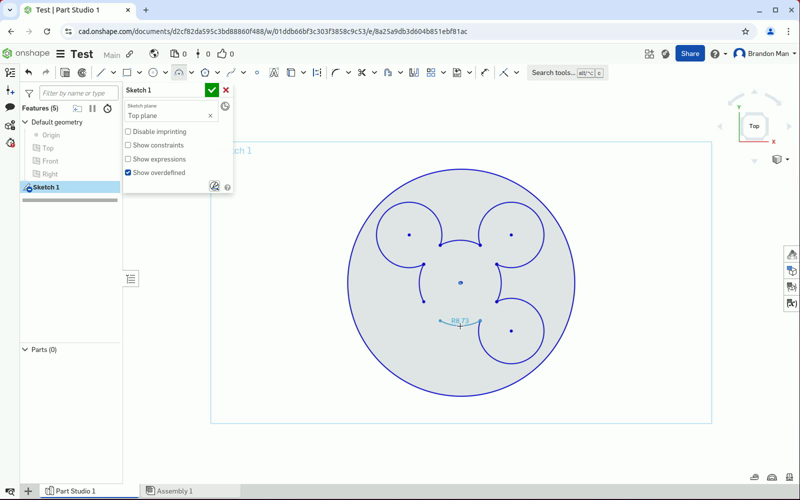
key_up(shift)
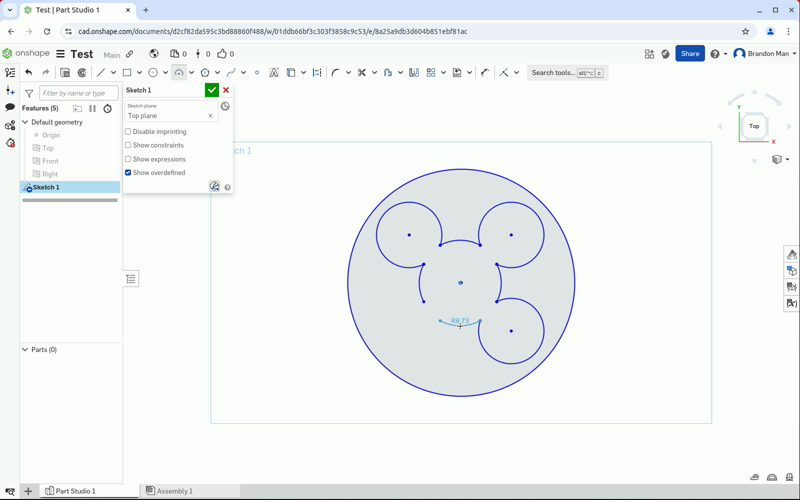
mouse_move(440, 320)
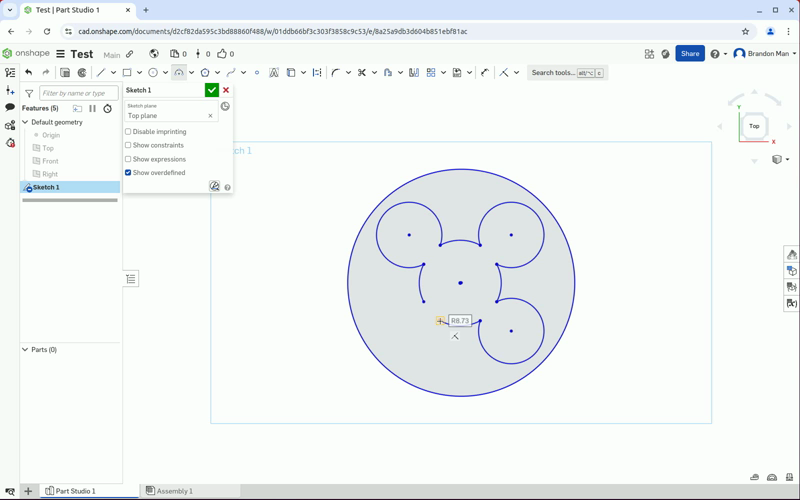
click(440, 320)
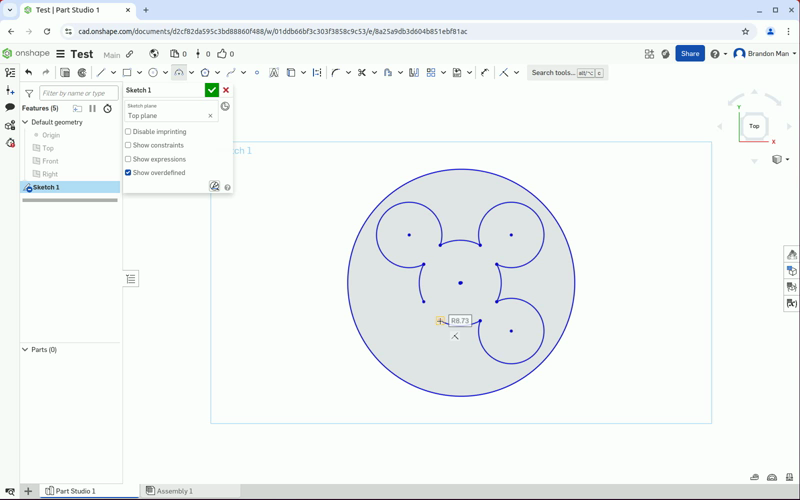
mouse_move(423, 301)
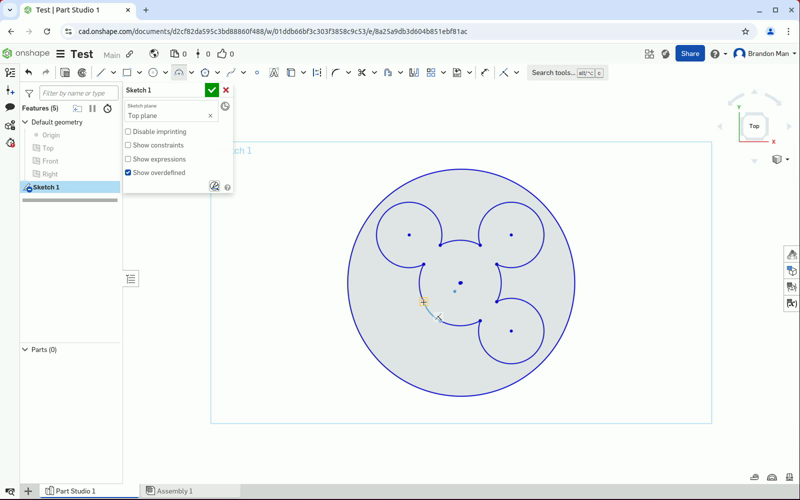
click(423, 301)
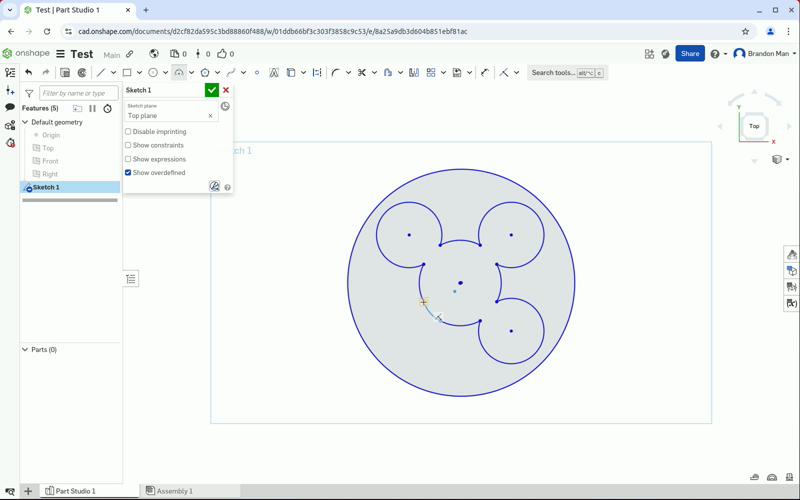
key_down(shift)
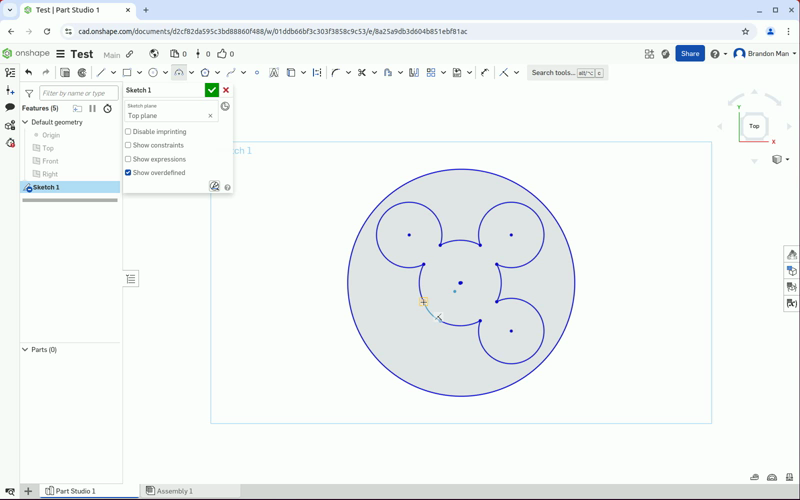
mouse_move(384, 352)
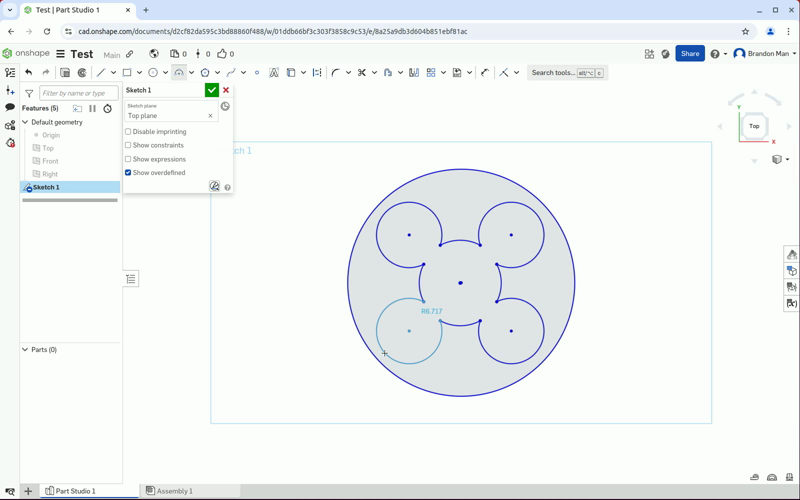
click(384, 352)
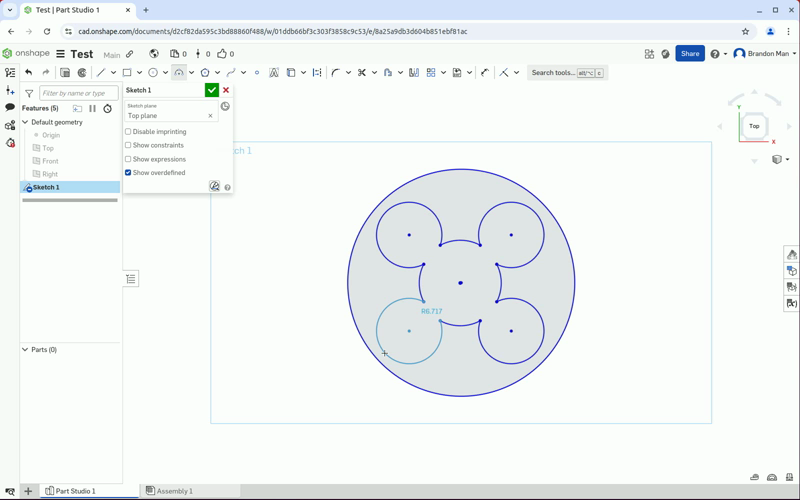
key_up(shift)
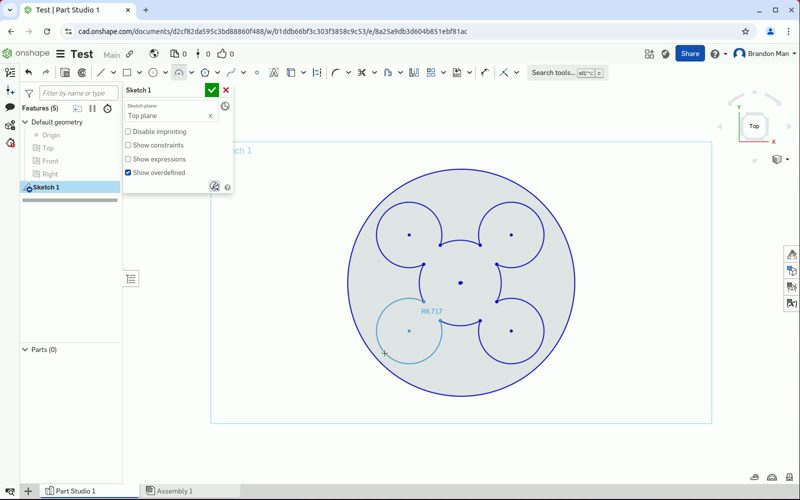
key(esc)
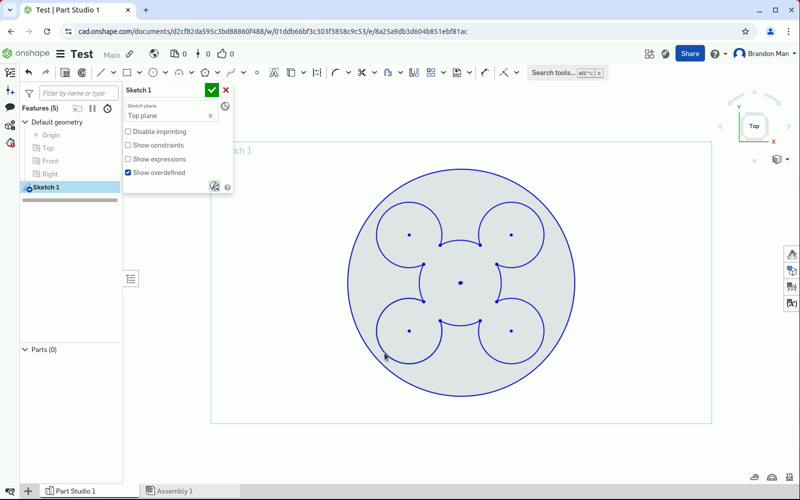
mouse_move(377, 284)
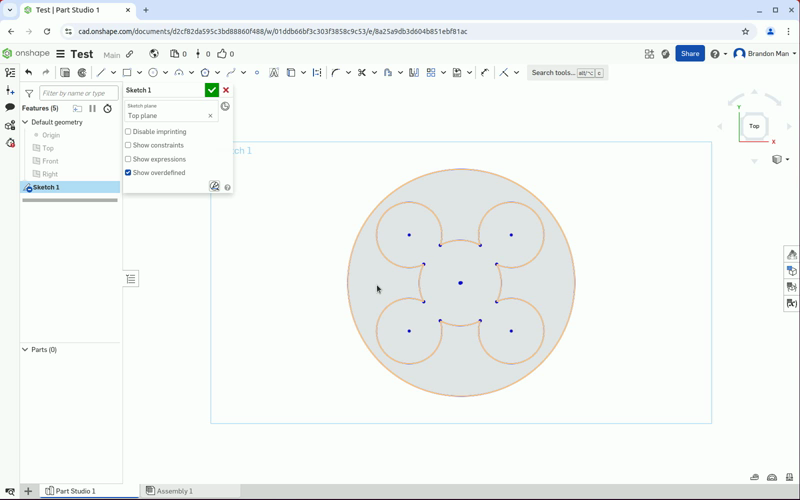
click(377, 284)
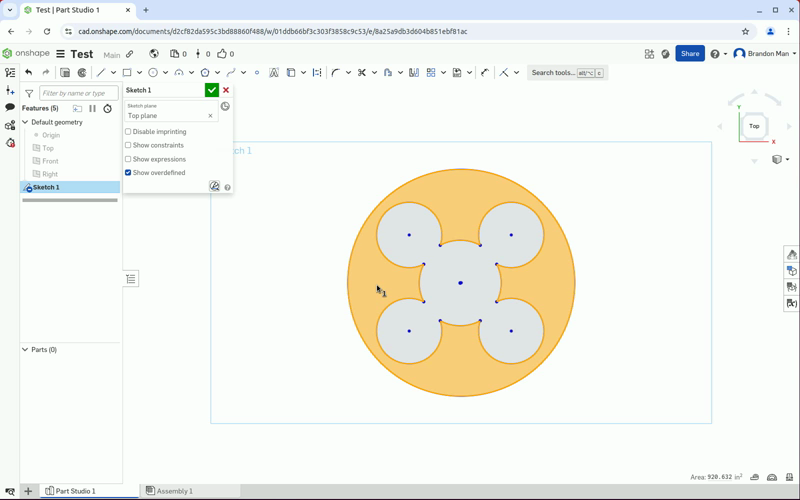
mouse_move(73, 352)
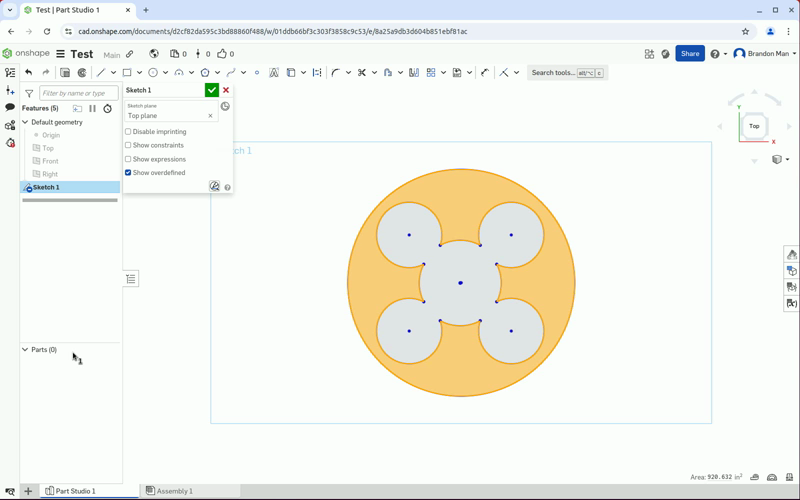
key(shift+y)
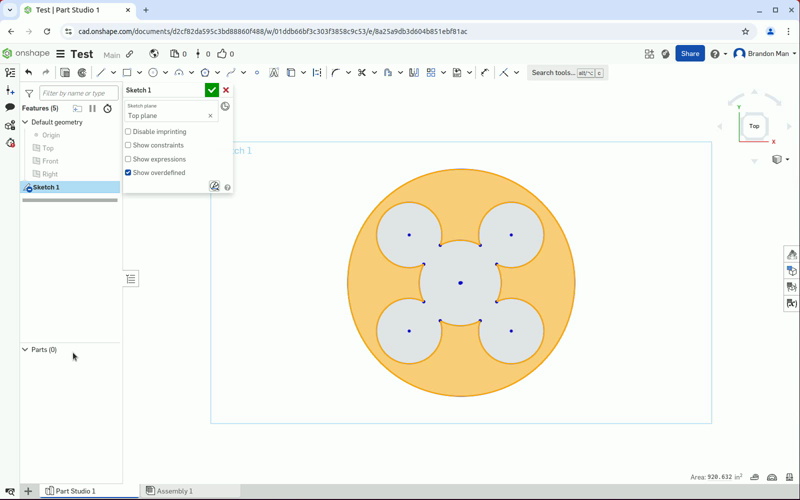
key(shift+e)
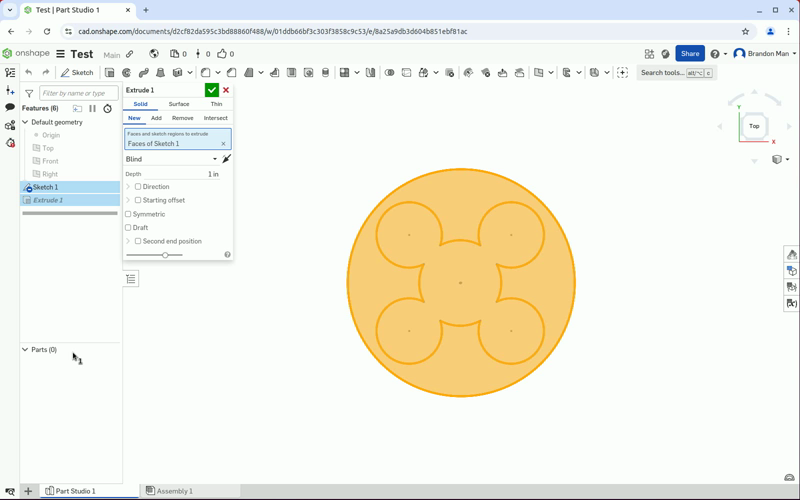
mouse_move(143, 106)
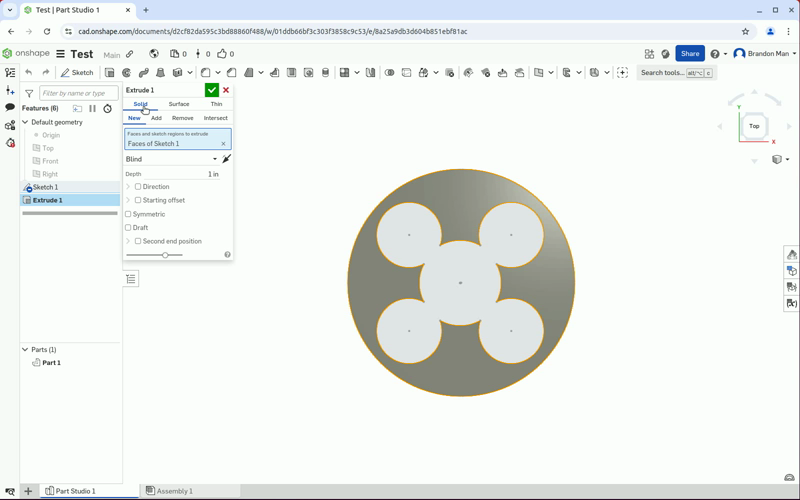
click(143, 106)
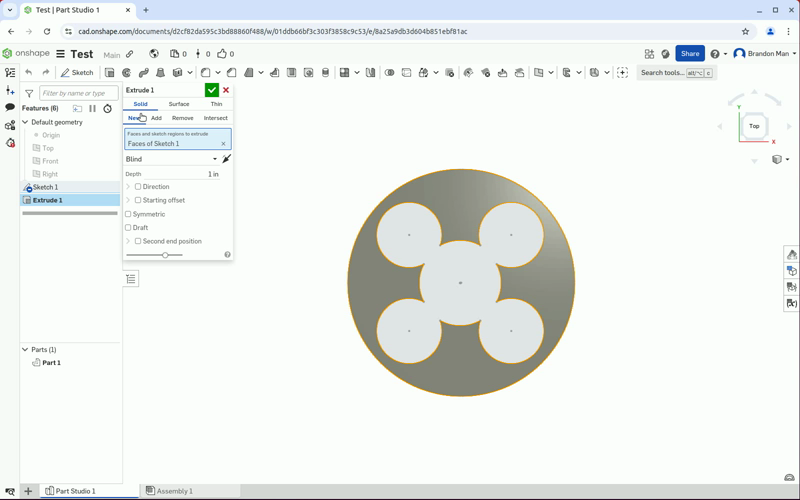
mouse_move(137, 120)
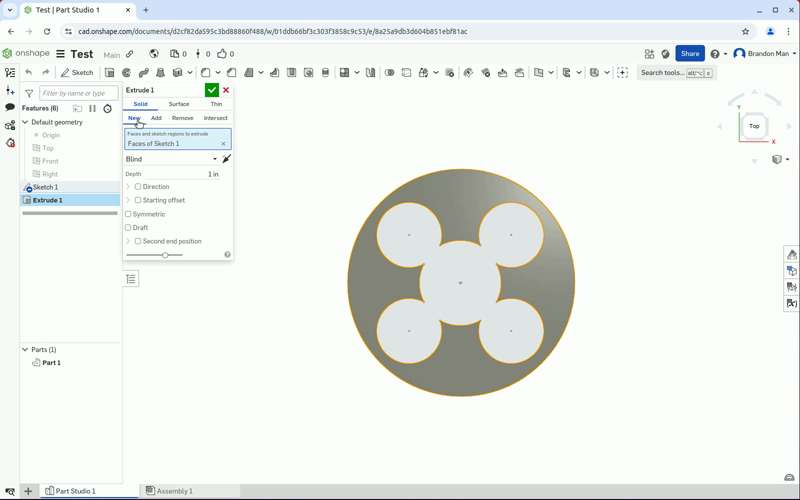
click(137, 120)
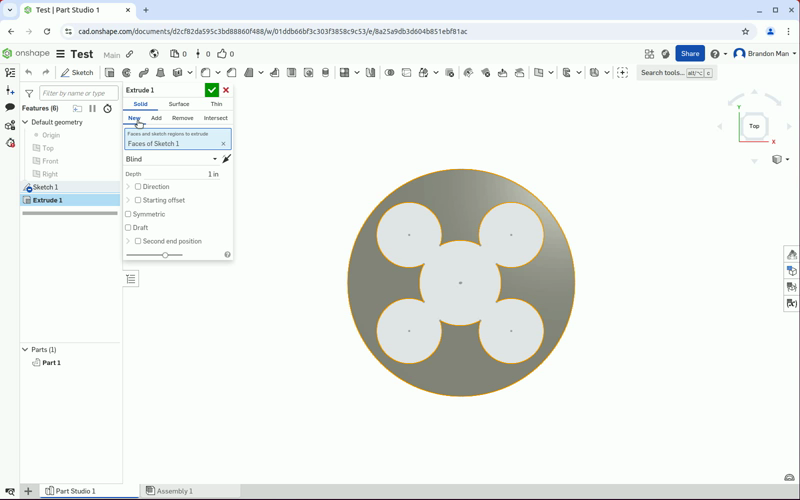
key(tab, 4)
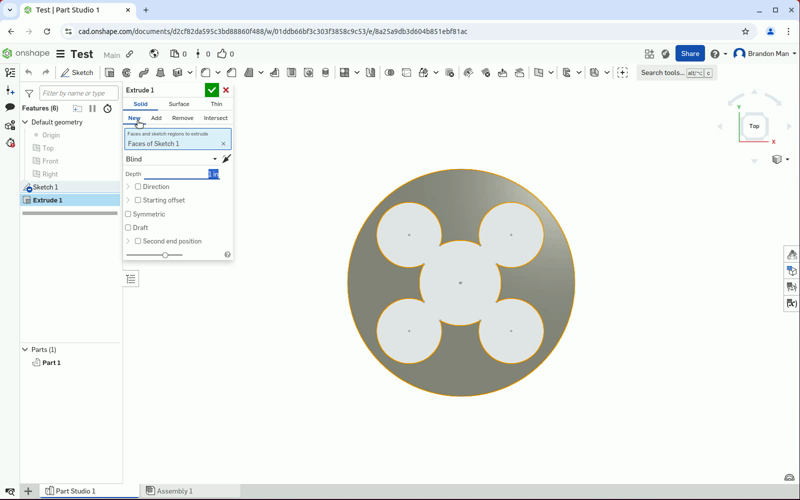
text(10.351)
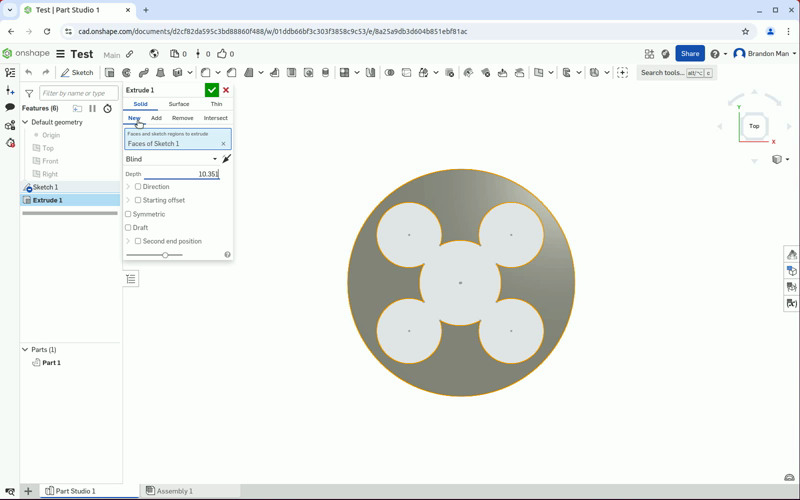
key(enter)
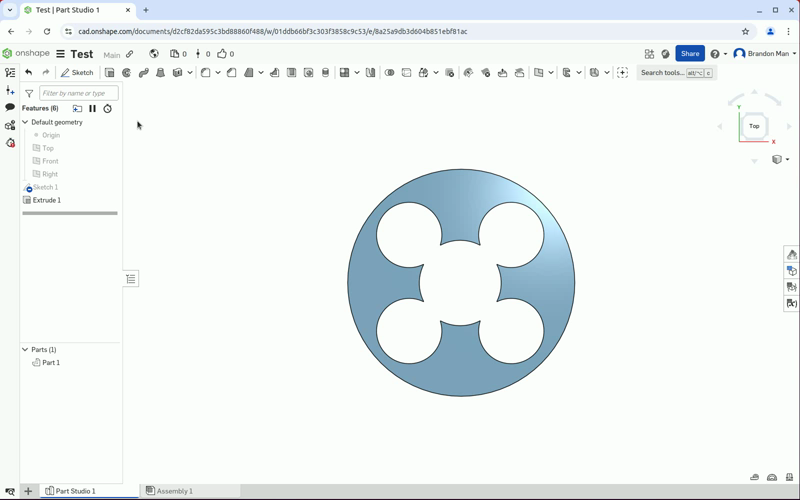
key(shift+h)
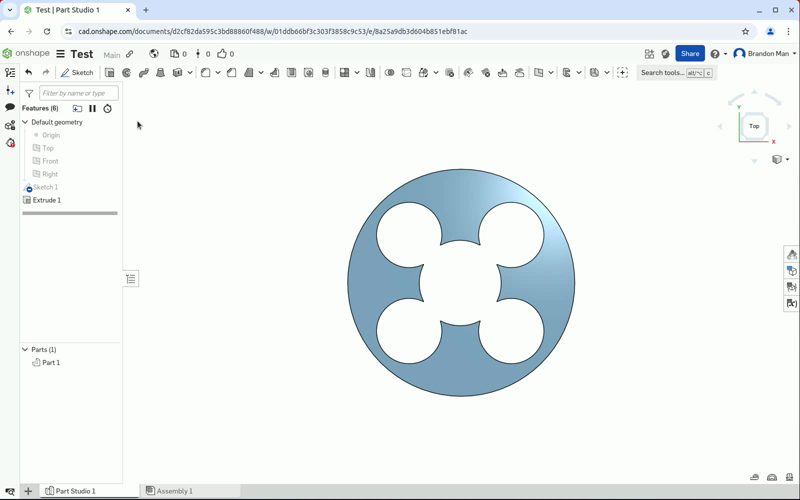
key(shift+h)
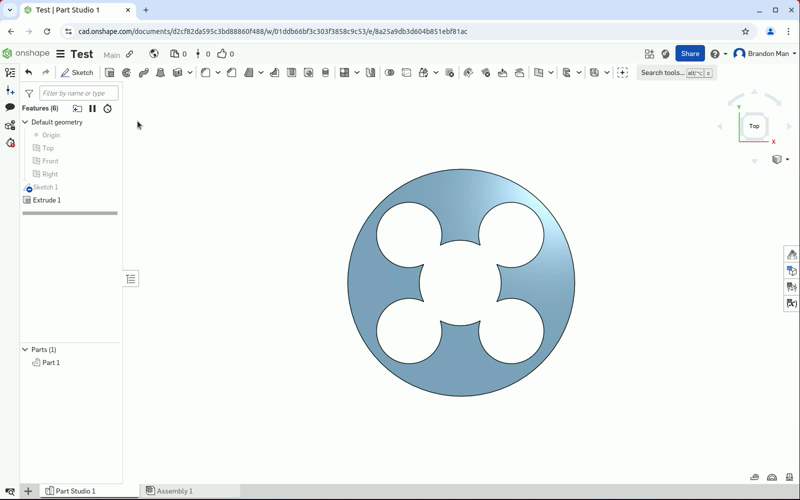
mouse_move(73, 189)
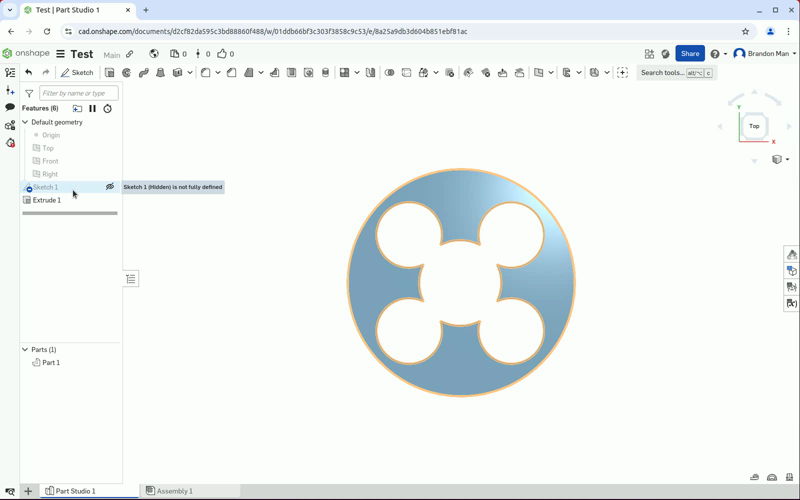
click(73, 189)
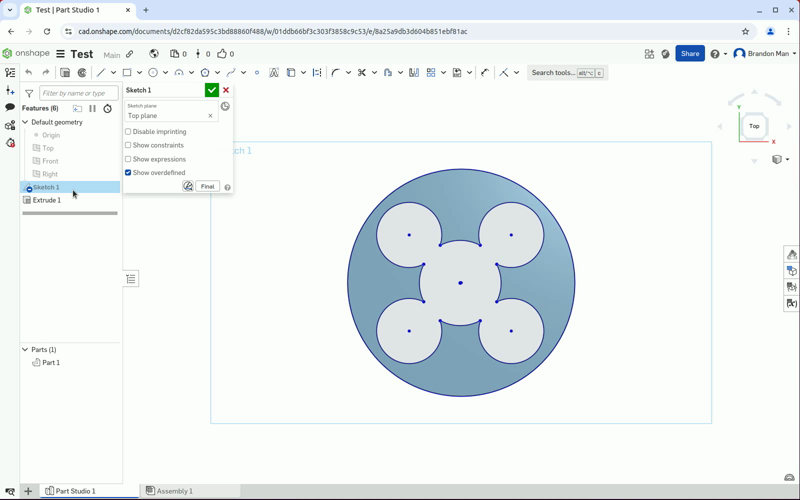
mouse_move(229, 92)
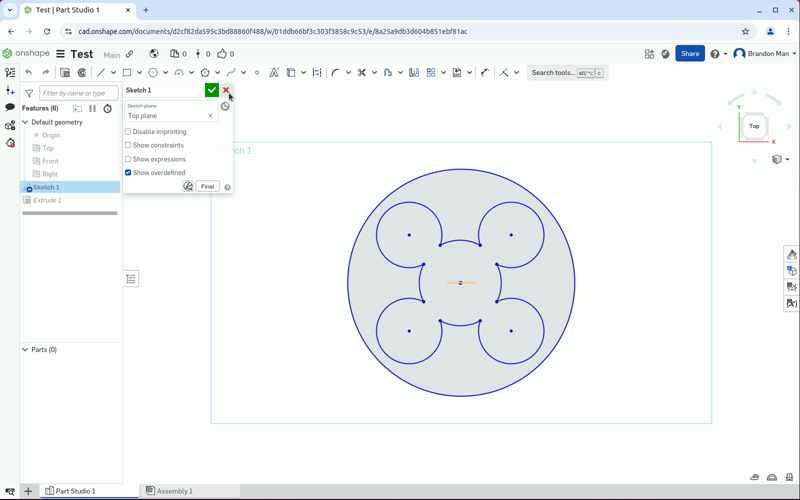
click(229, 92)
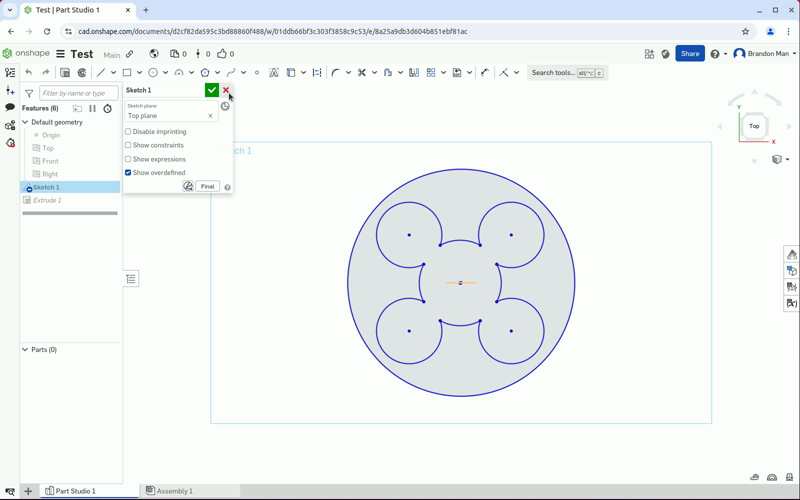
key(shift+s)
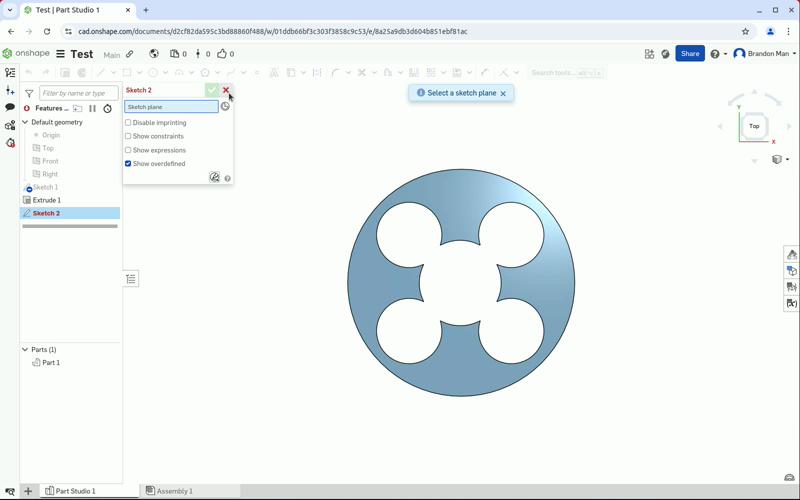
mouse_move(73, 150)
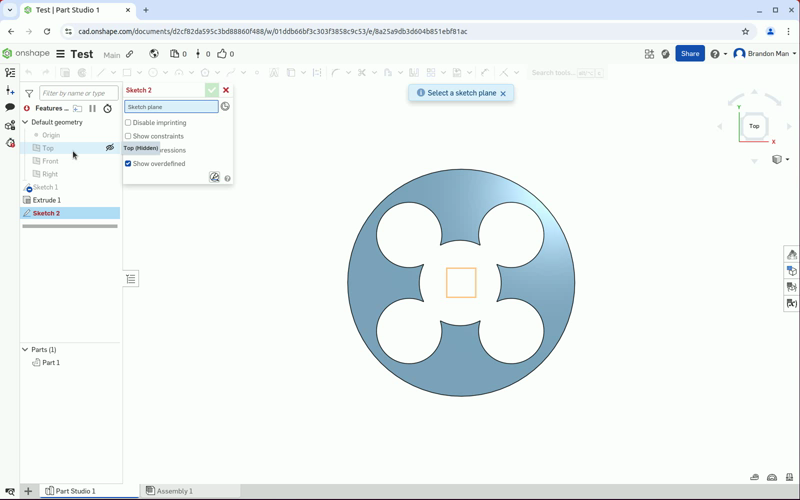
click(73, 150)
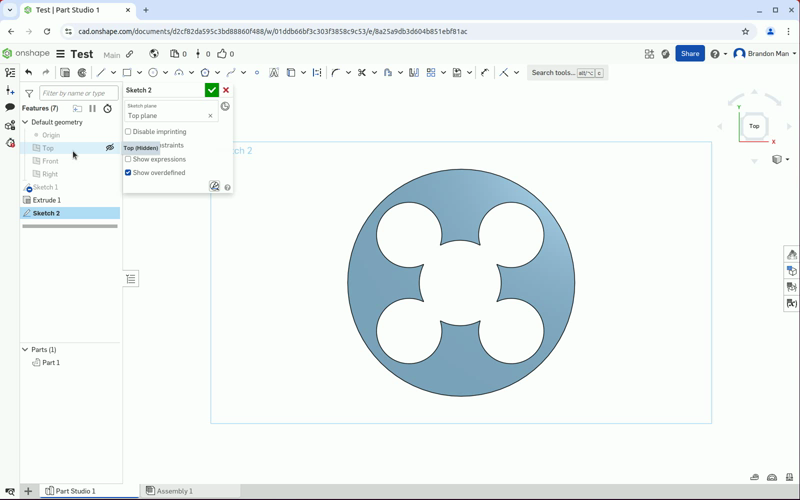
mouse_move(73, 352)
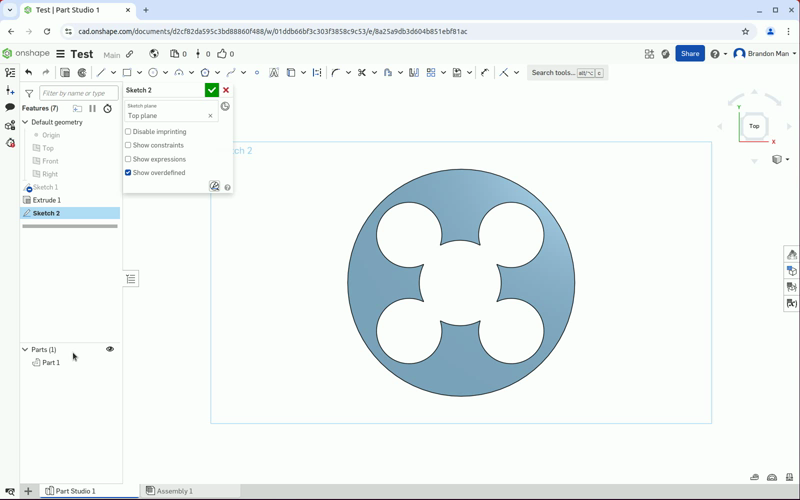
key(y)
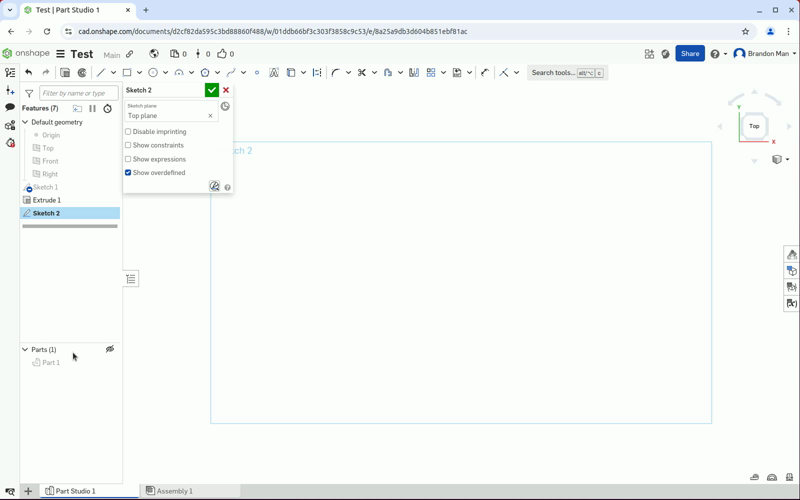
key(a)
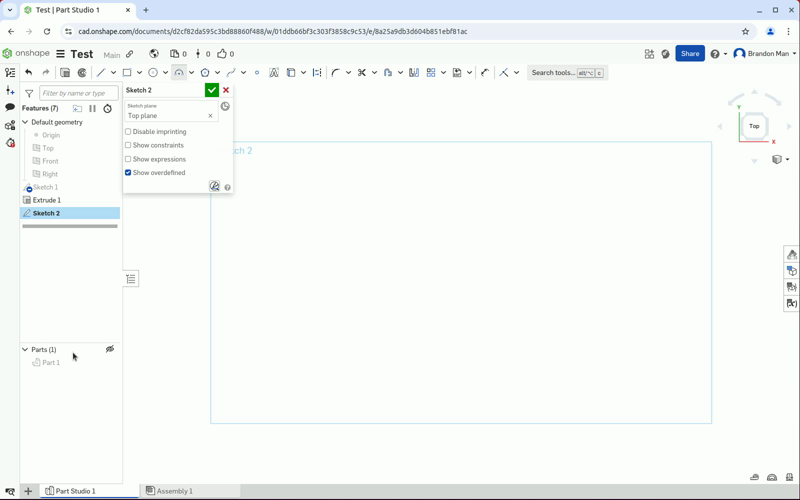
key_down(shift)
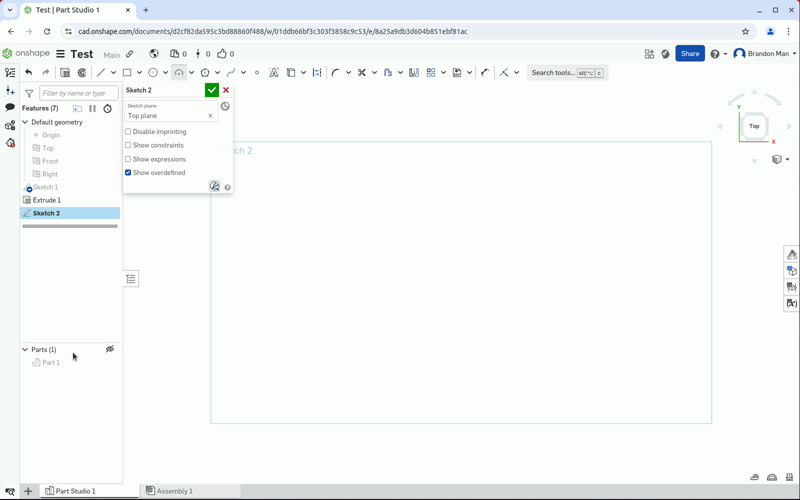
mouse_move(423, 301)
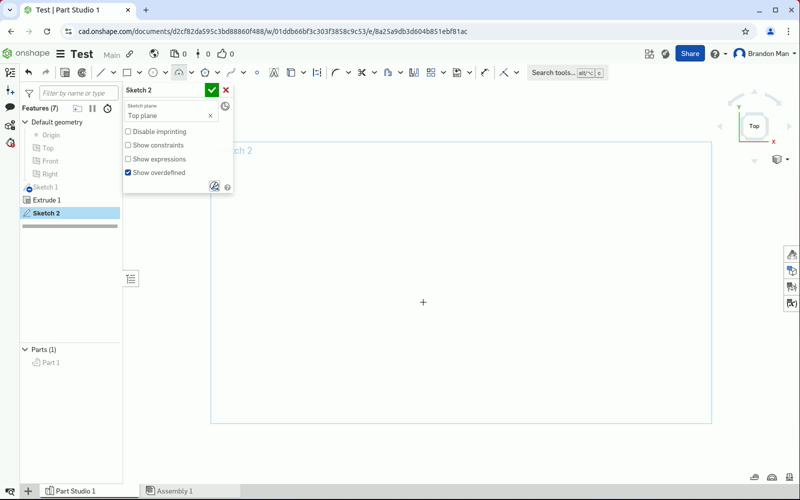
click(423, 301)
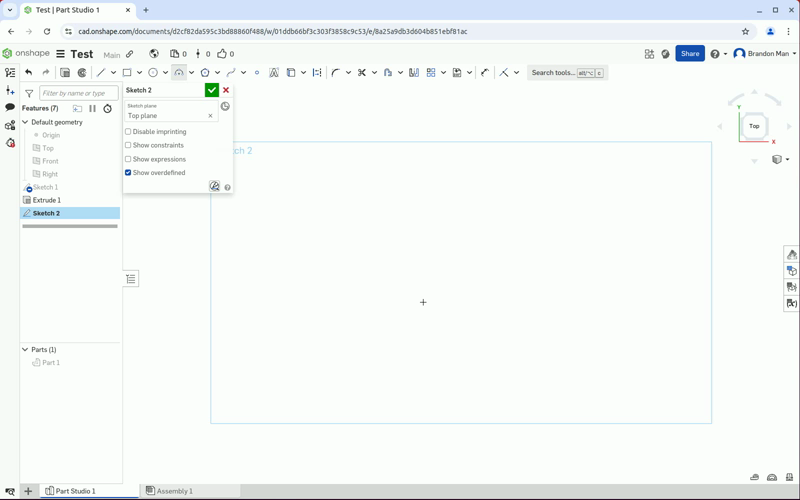
key_up(shift)
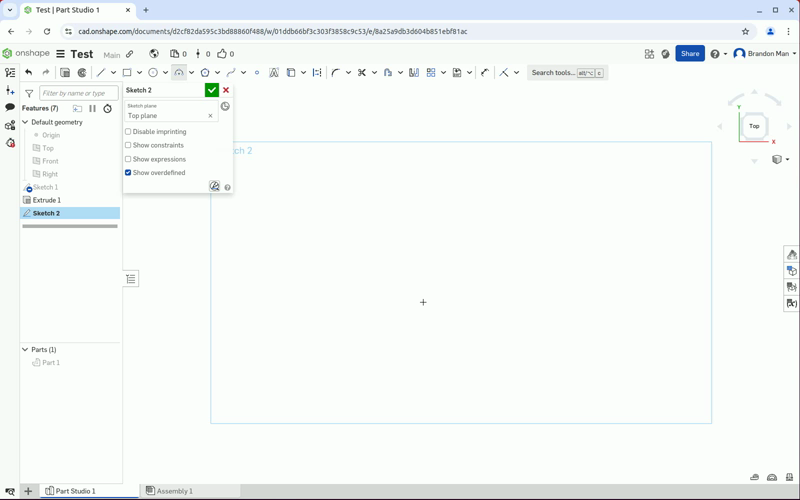
key_down(shift)
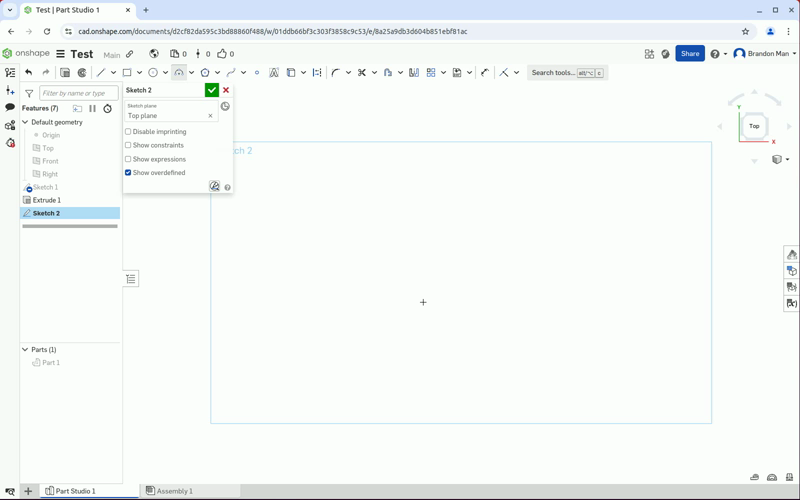
mouse_move(441, 319)
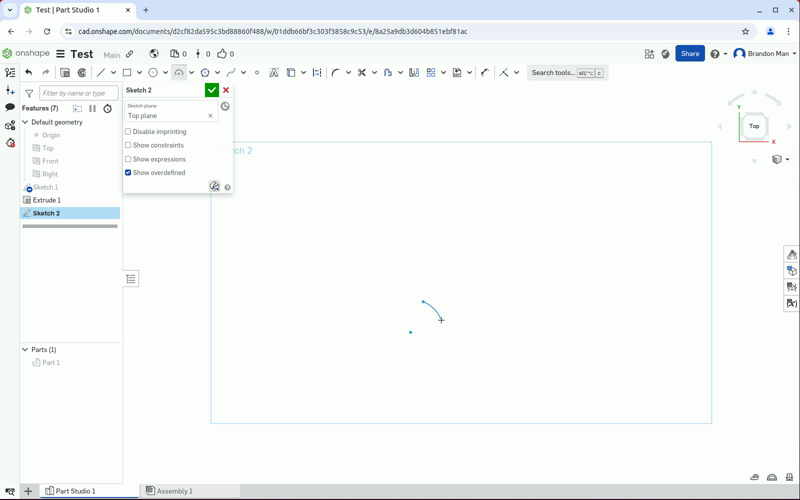
click(441, 319)
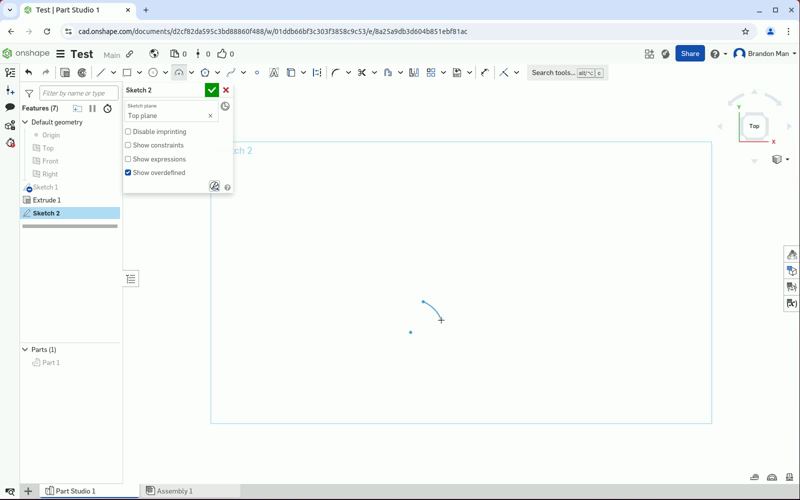
mouse_move(386, 356)
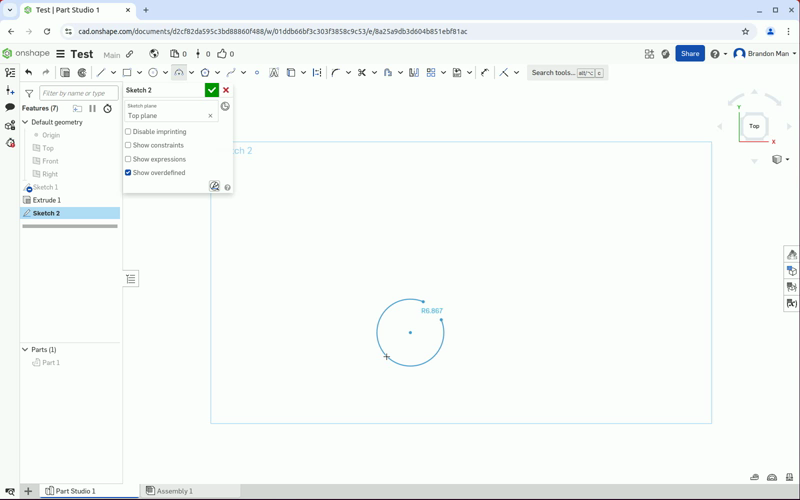
click(386, 356)
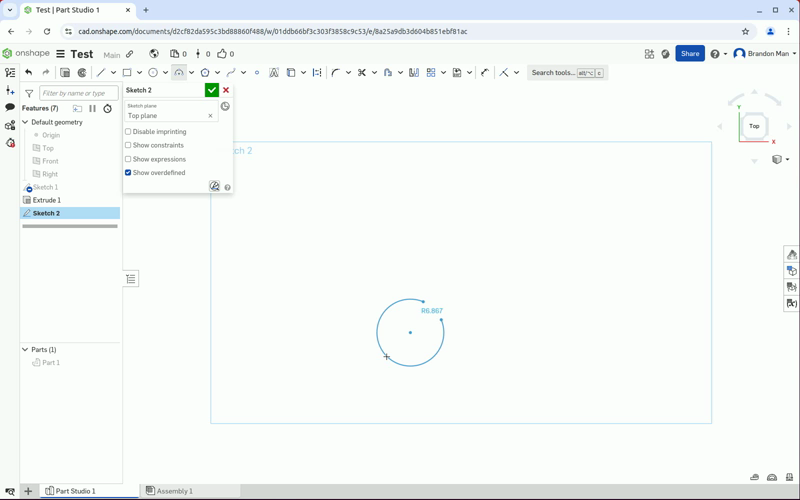
key_up(shift)
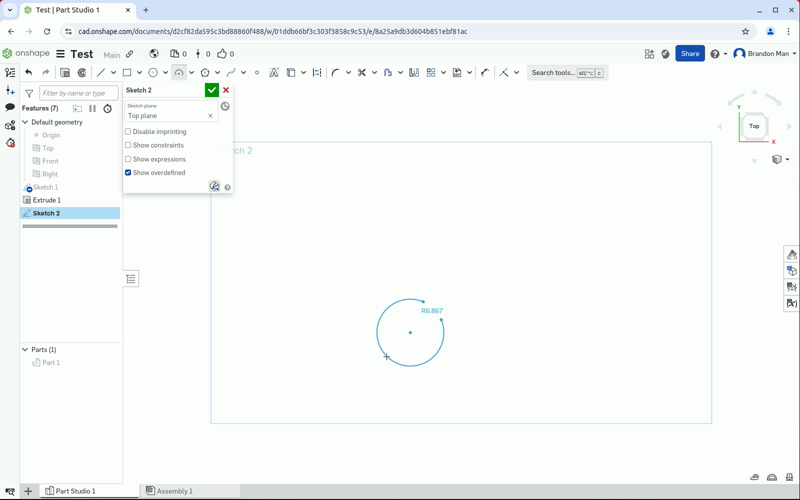
mouse_move(441, 319)
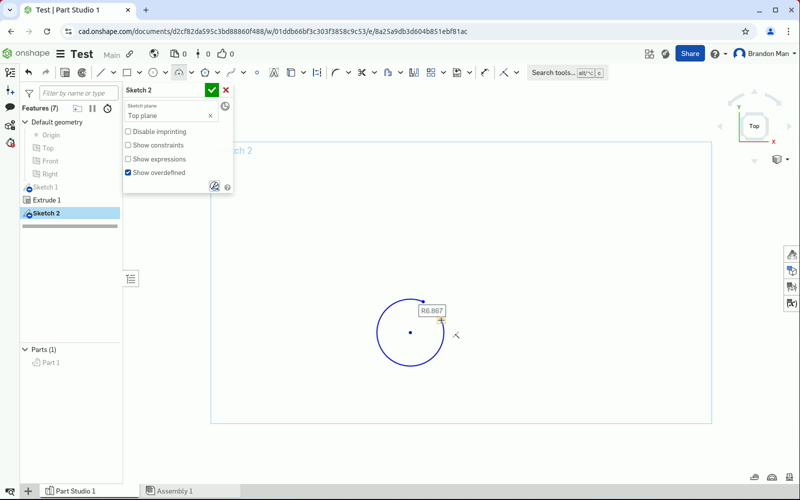
click(441, 319)
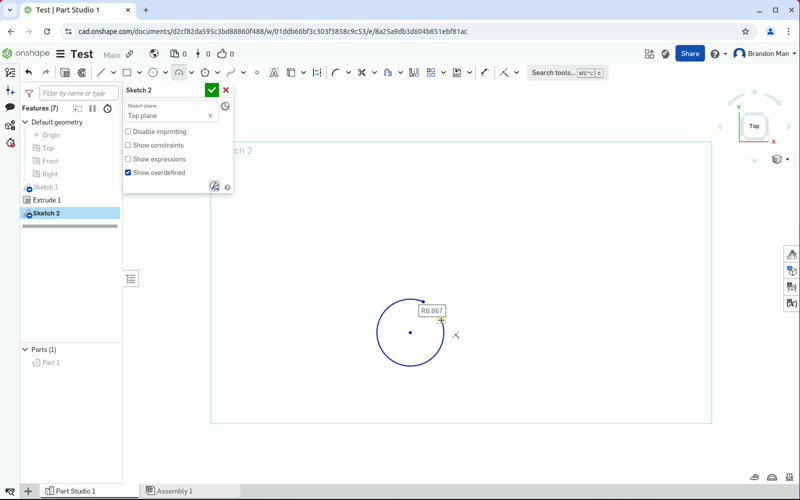
mouse_move(423, 301)
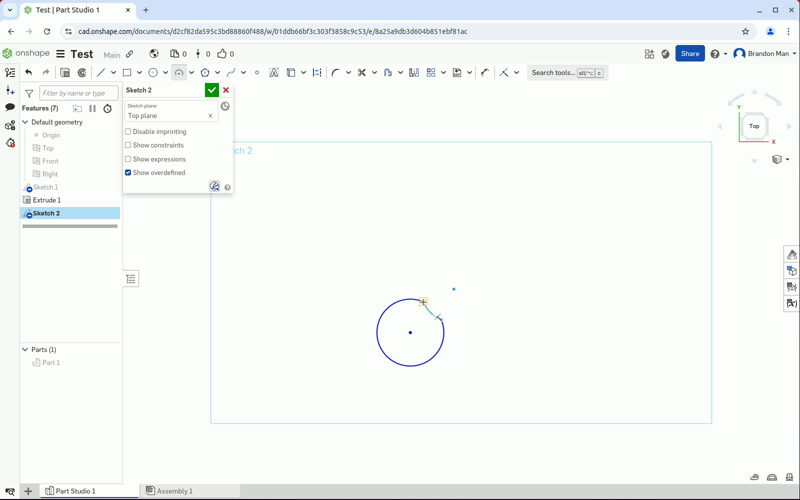
click(423, 301)
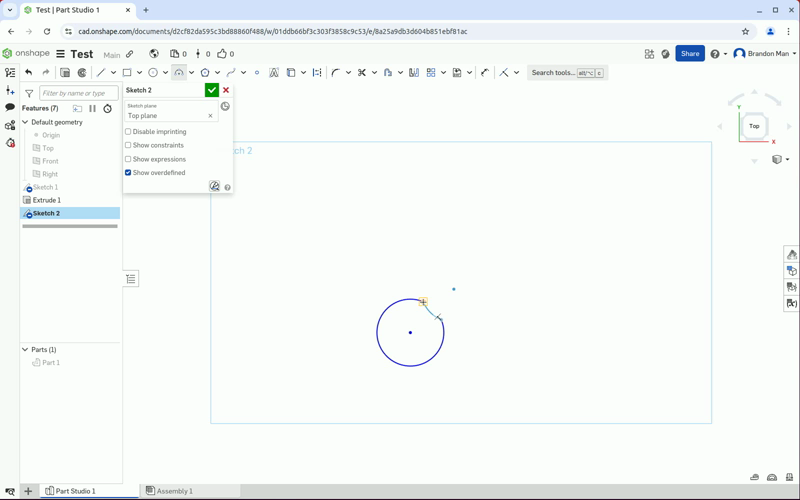
key_down(shift)
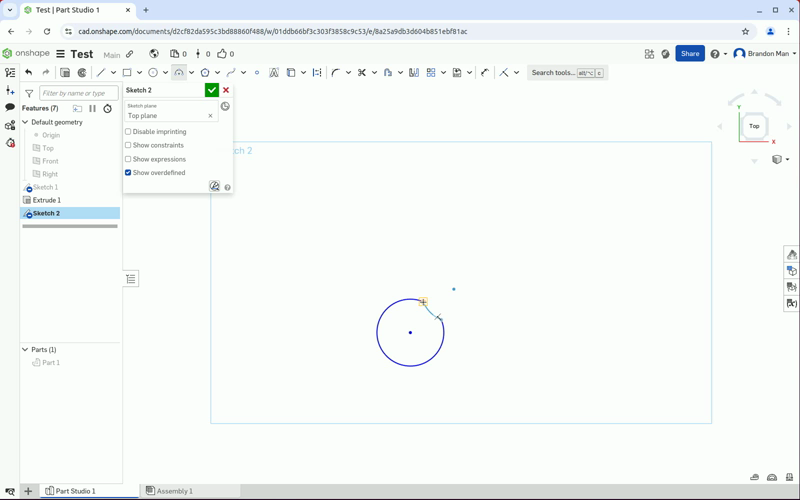
mouse_move(431, 312)
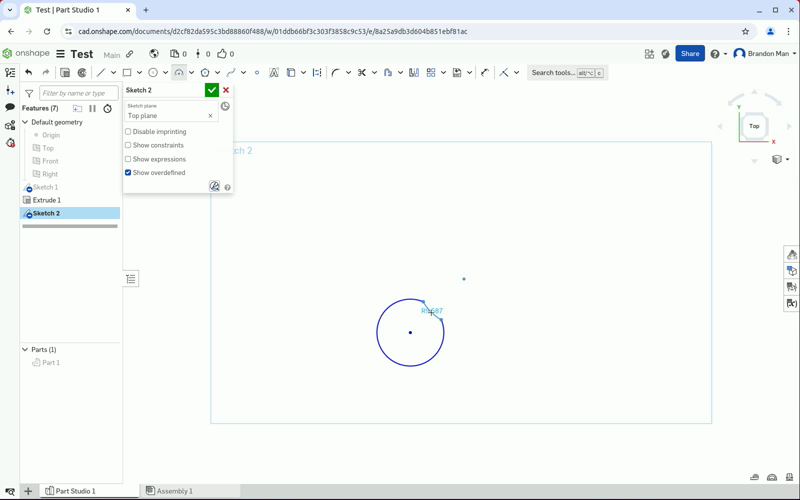
click(431, 312)
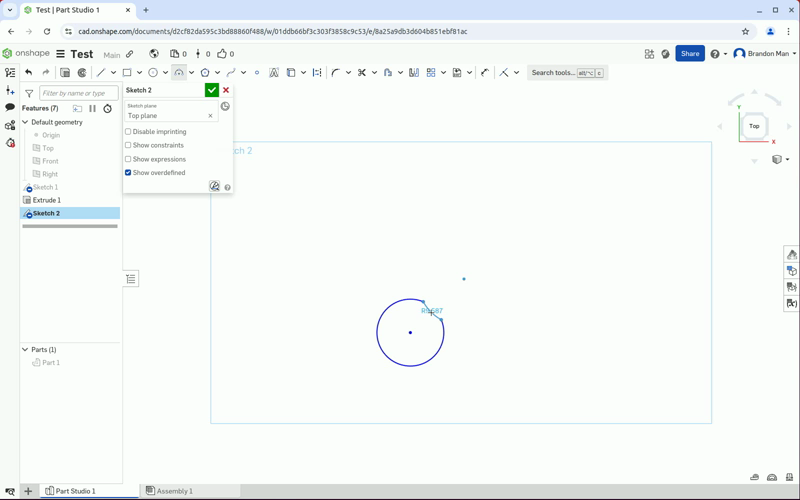
key_up(shift)
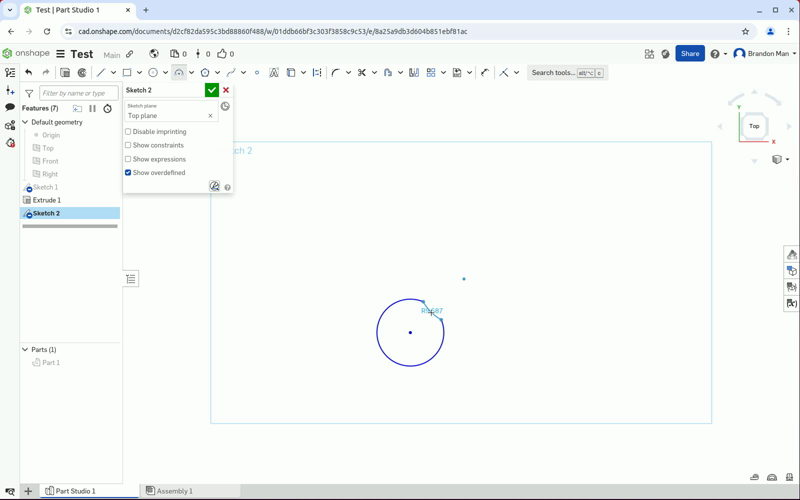
key(esc)
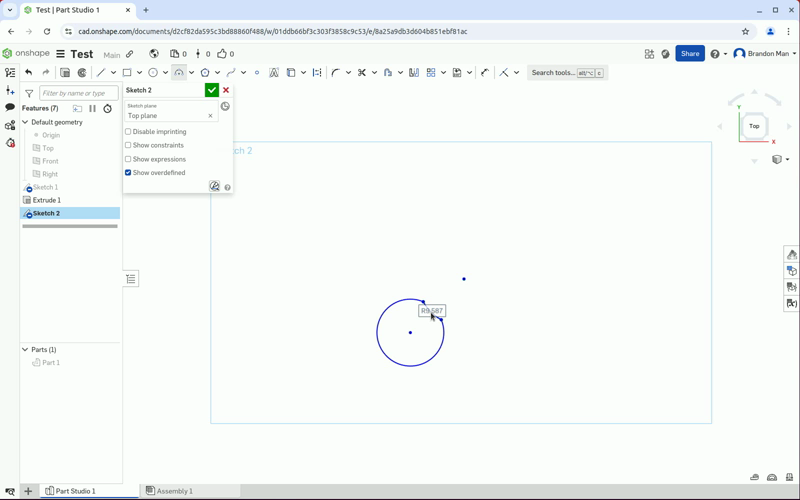
mouse_move(434, 322)
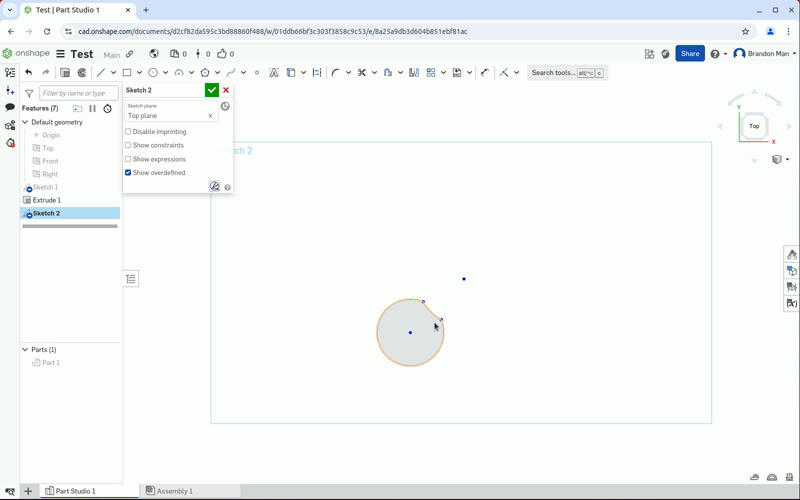
click(434, 322)
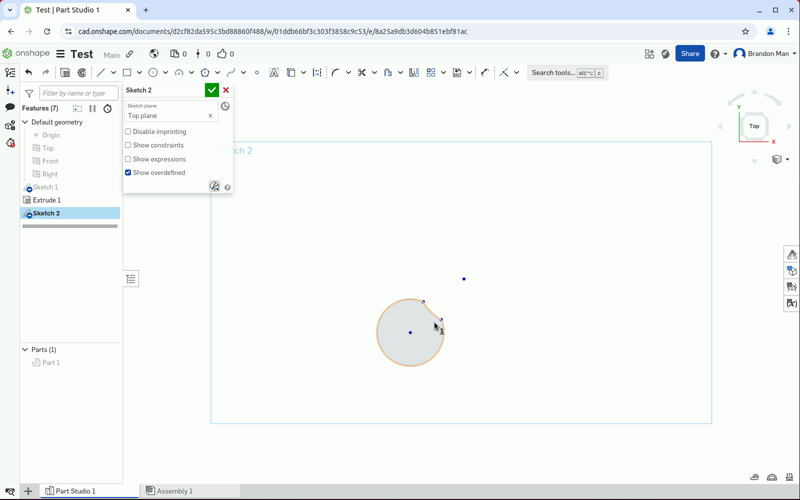
mouse_move(73, 352)
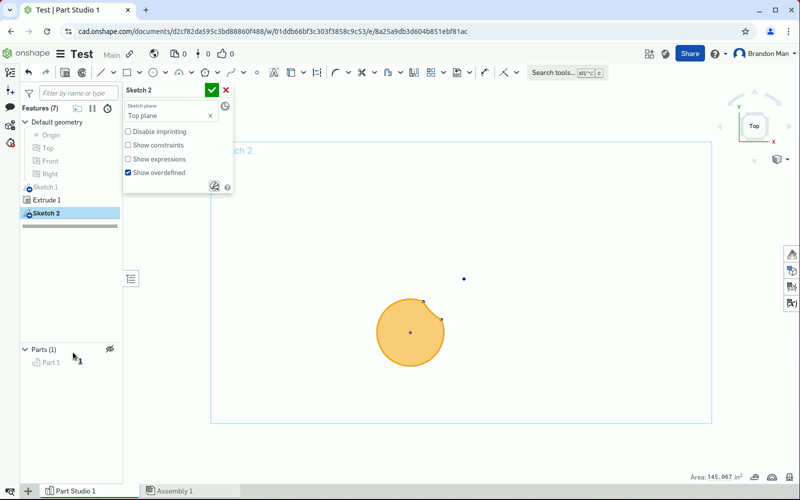
key(shift+y)
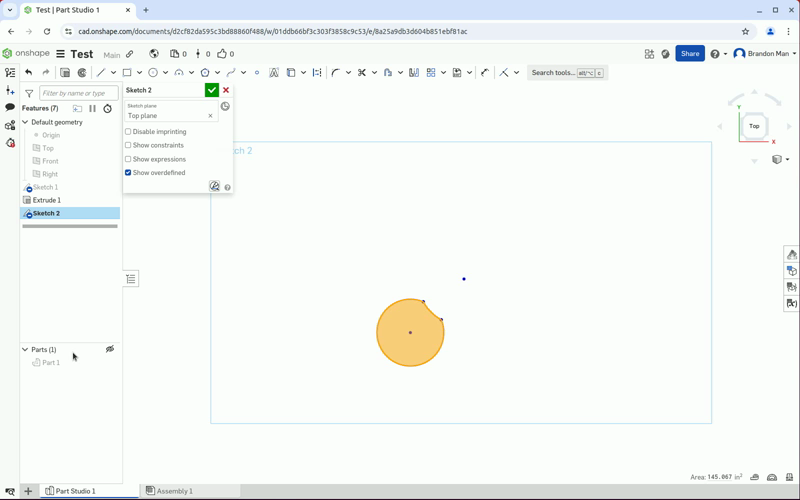
key(shift+e)
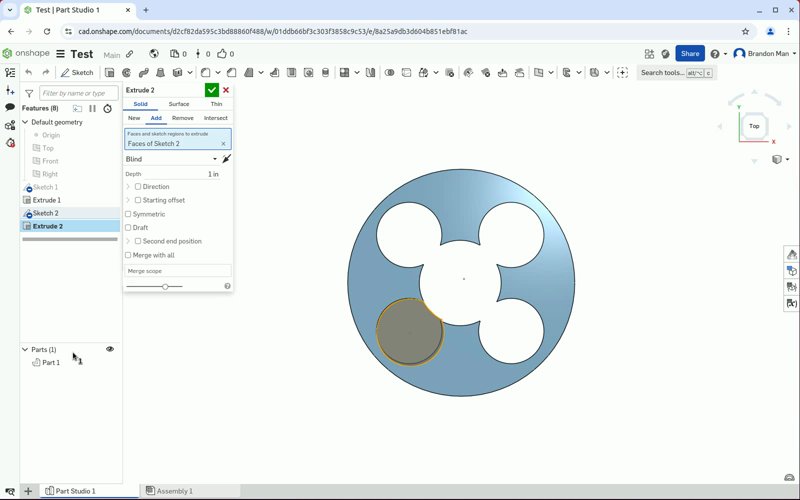
mouse_move(143, 106)
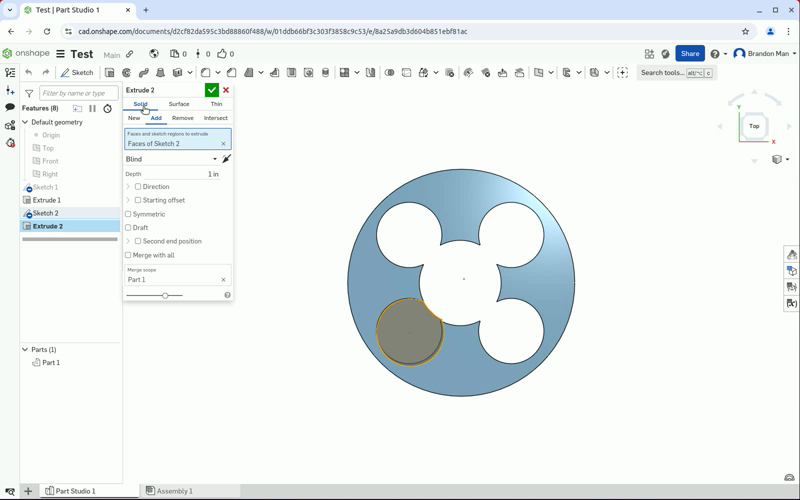
click(143, 106)
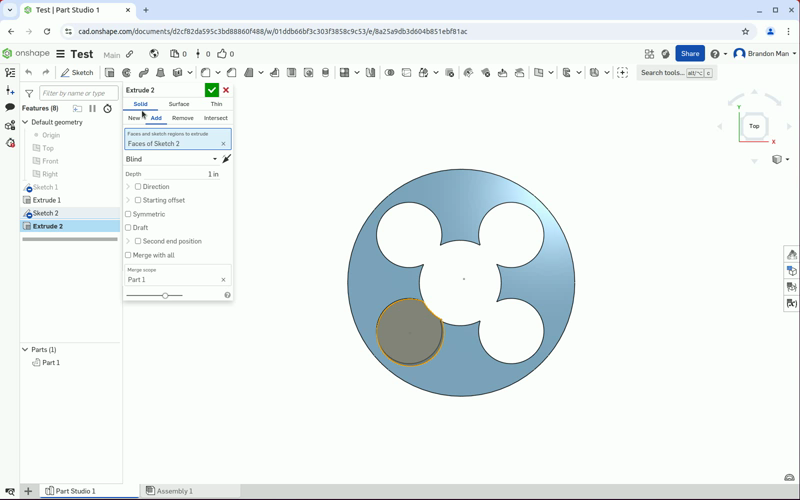
mouse_move(137, 120)
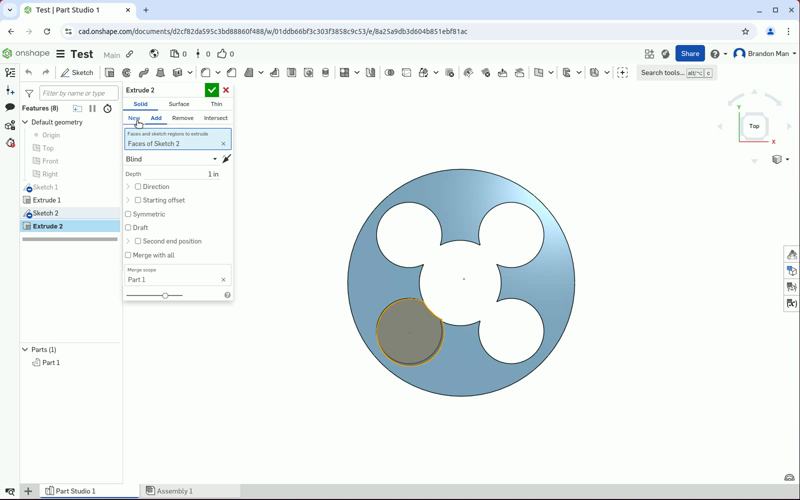
click(137, 120)
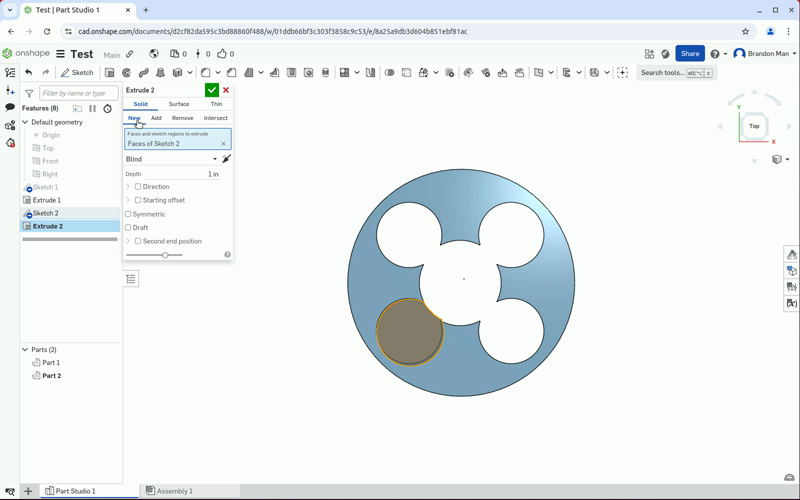
key(tab, 4)
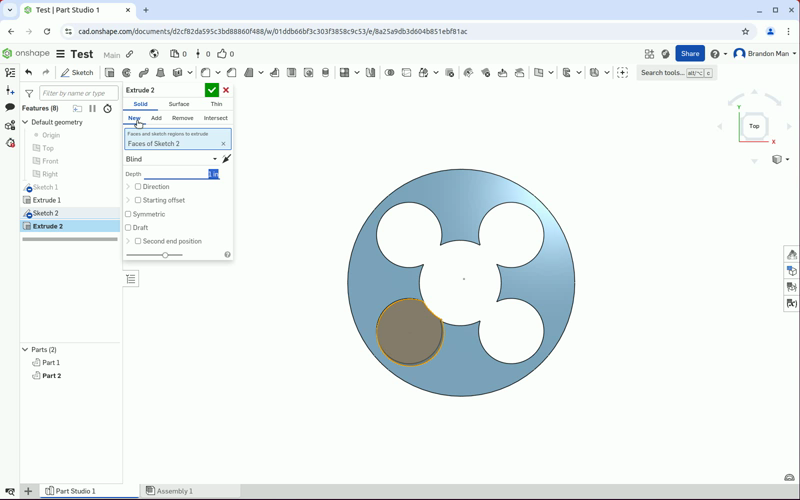
text(10.351)
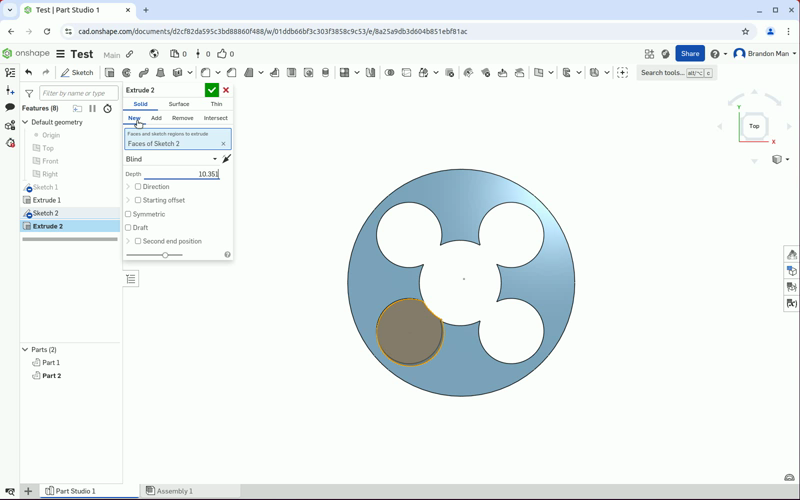
key(enter)
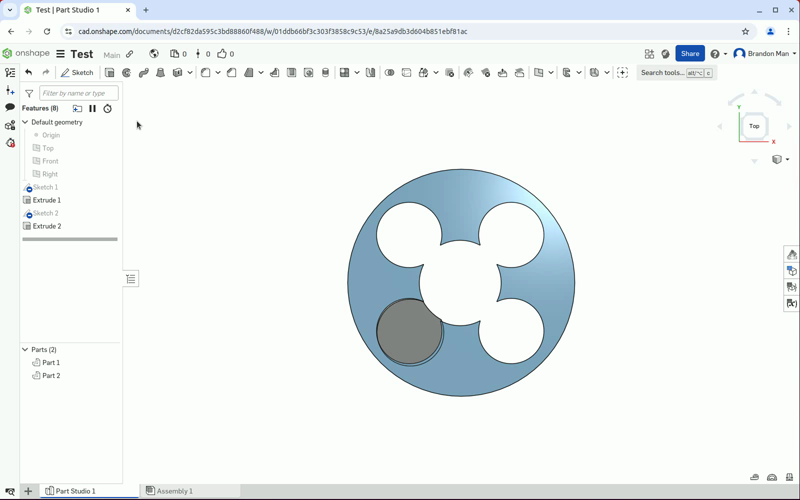
key(shift+h)
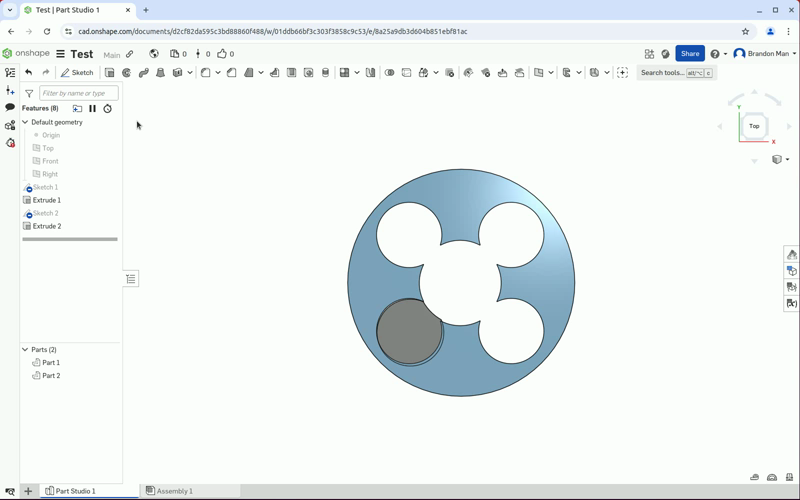
key(shift+h)
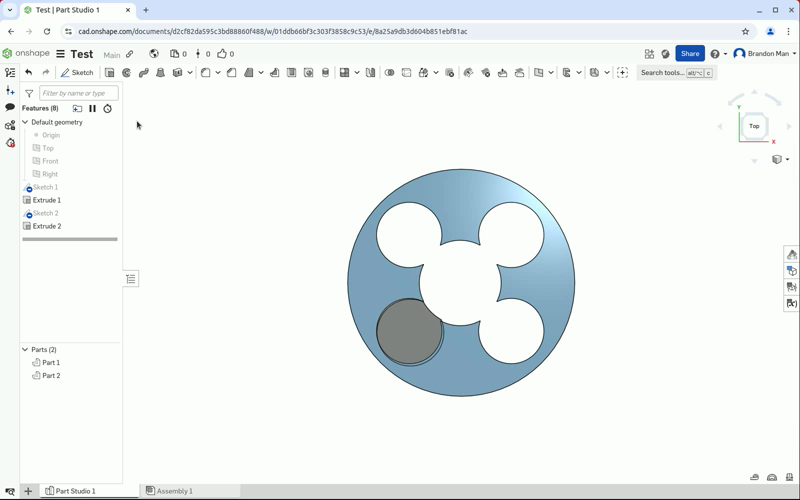
mouse_move(73, 189)
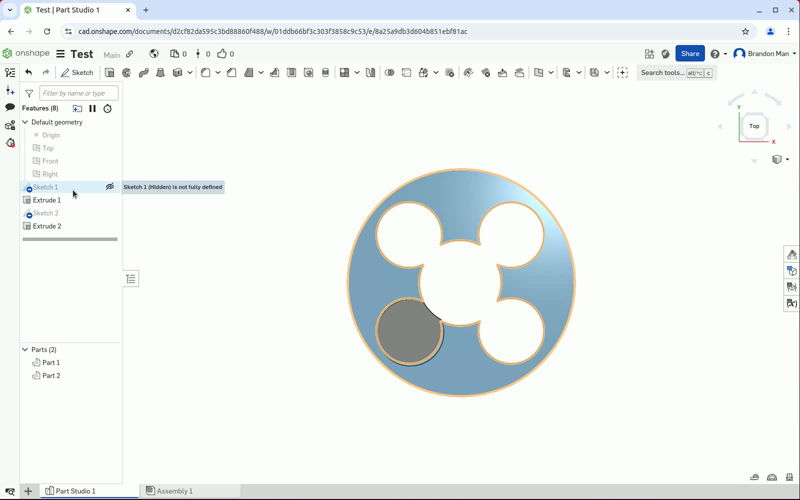
click(73, 189)
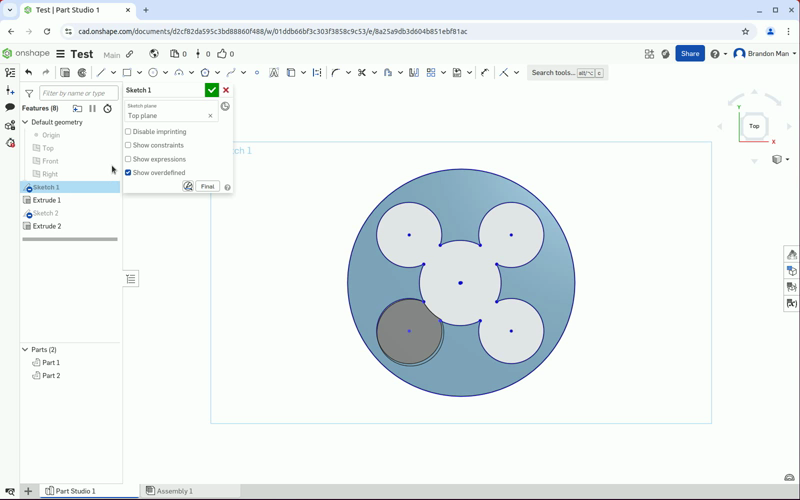
mouse_move(229, 92)
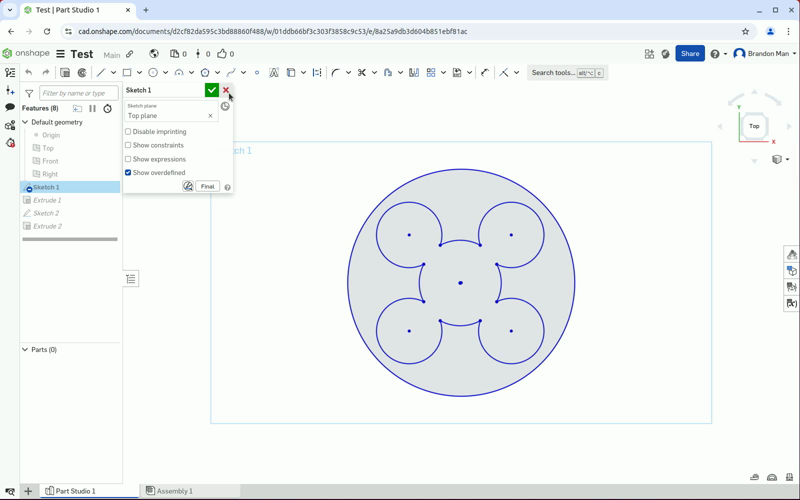
click(229, 92)
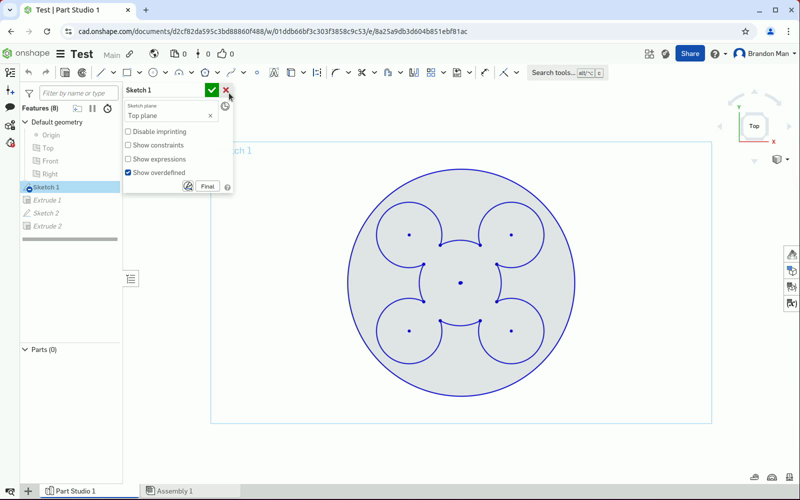
key(shift+s)
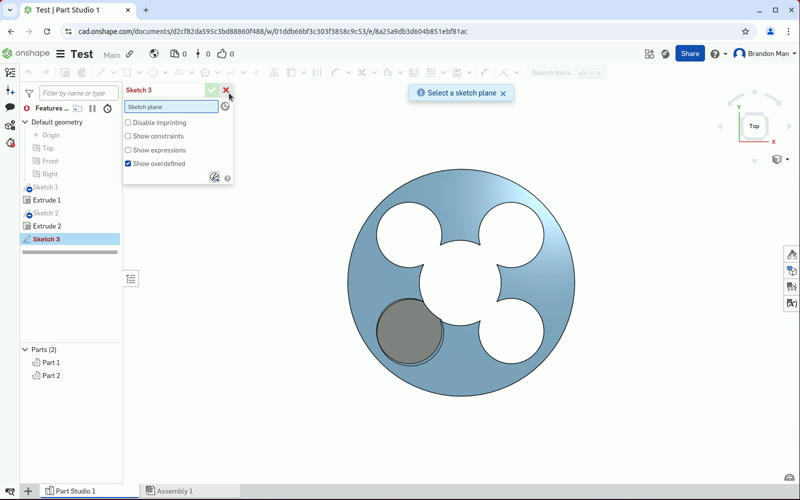
mouse_move(73, 150)
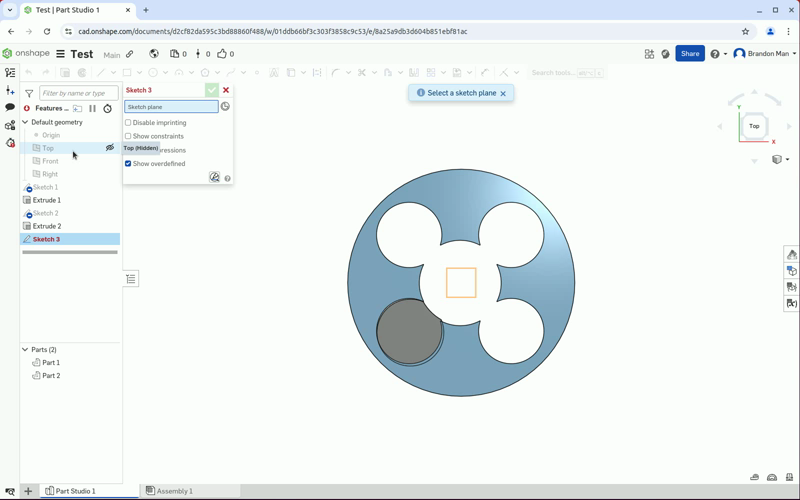
click(73, 150)
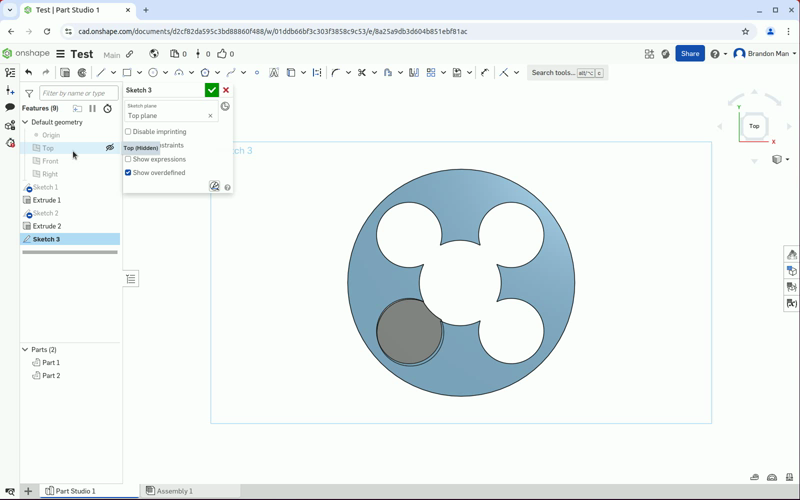
mouse_move(73, 352)
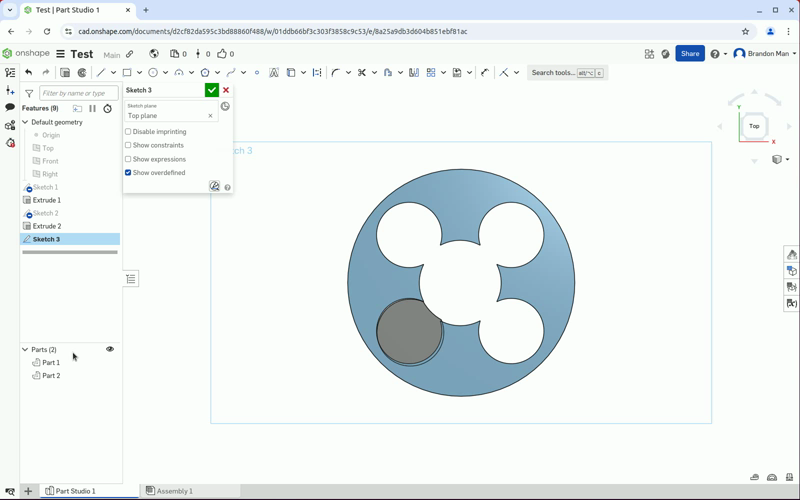
key(y)
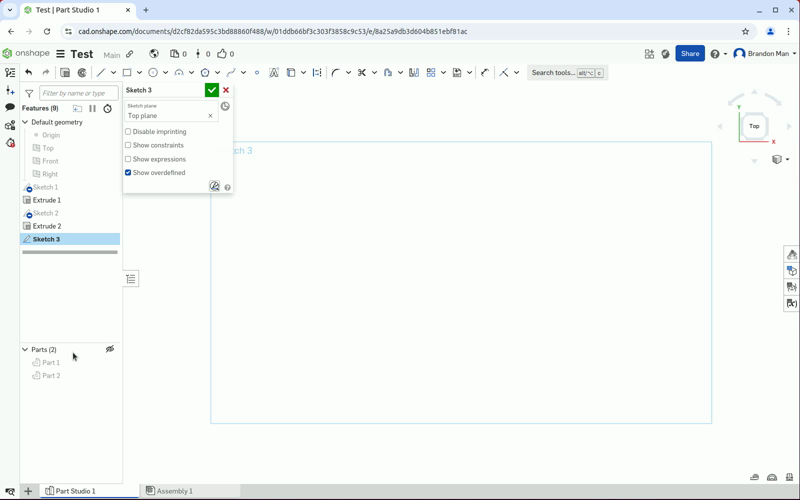
key(a)
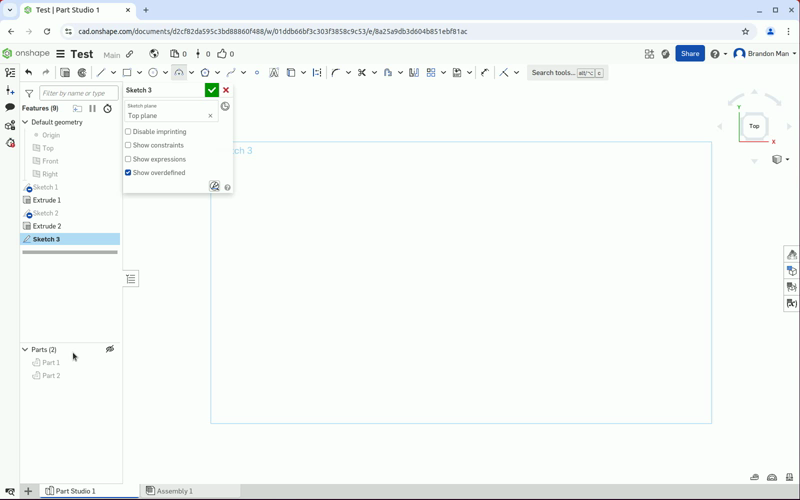
key_down(shift)
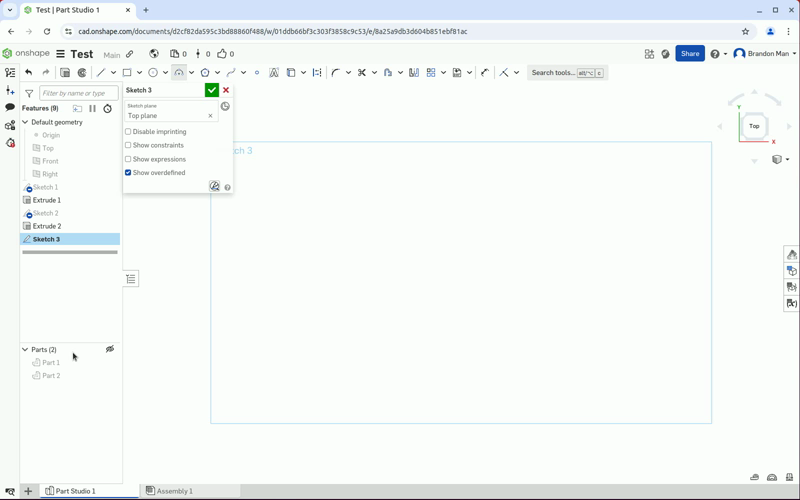
mouse_move(479, 320)
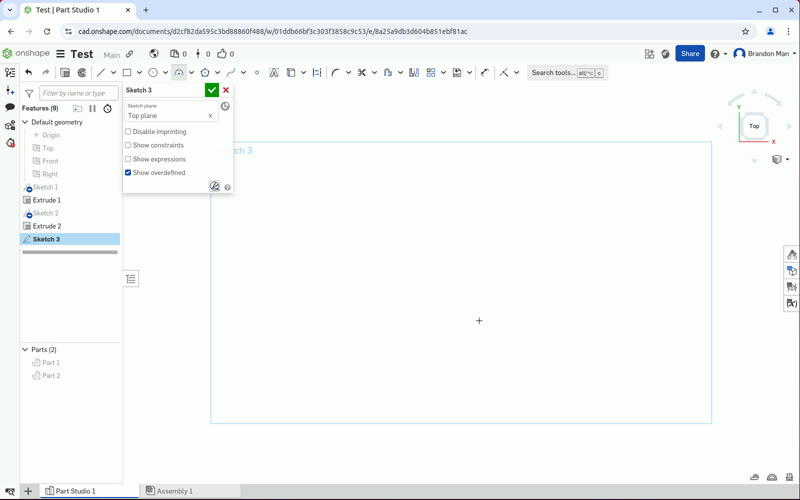
click(479, 320)
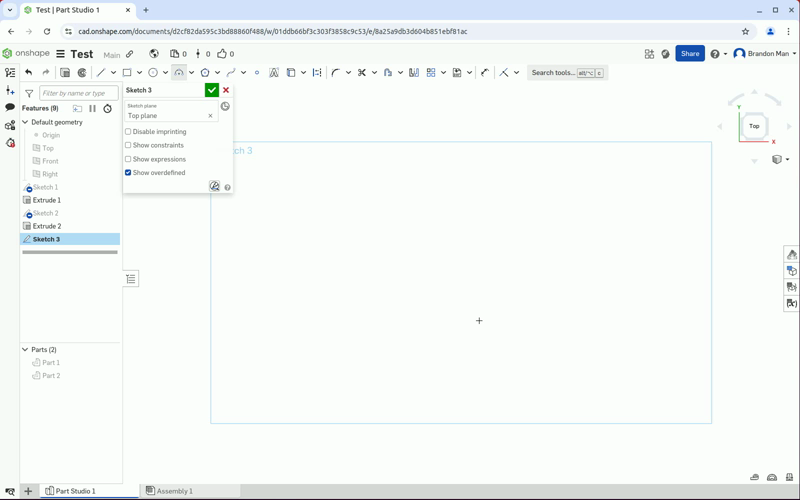
key_up(shift)
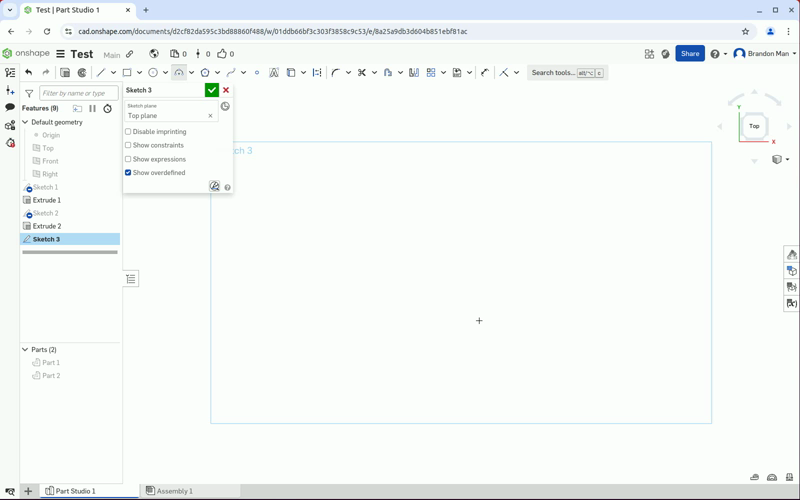
key_down(shift)
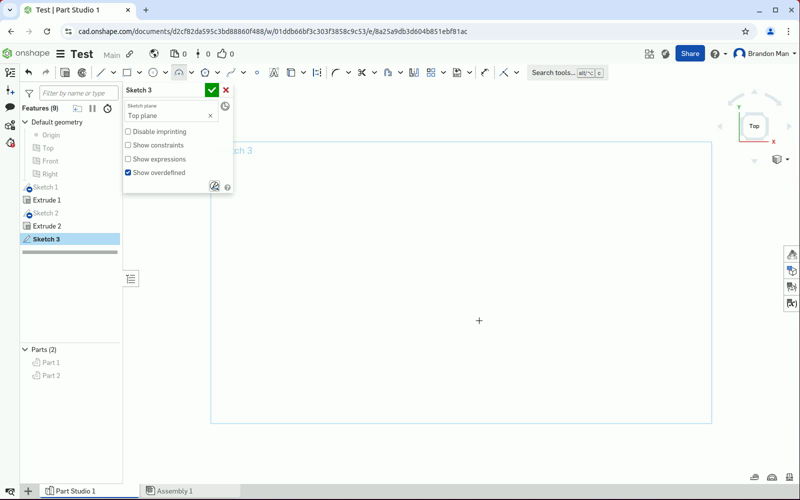
mouse_move(497, 302)
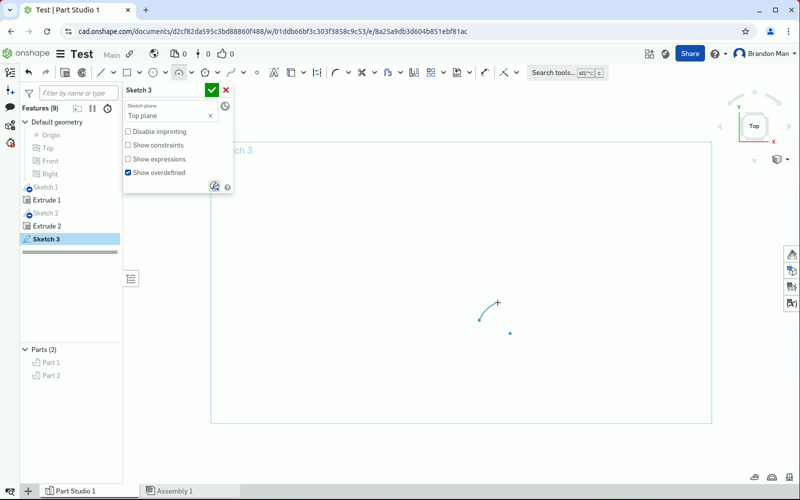
click(497, 302)
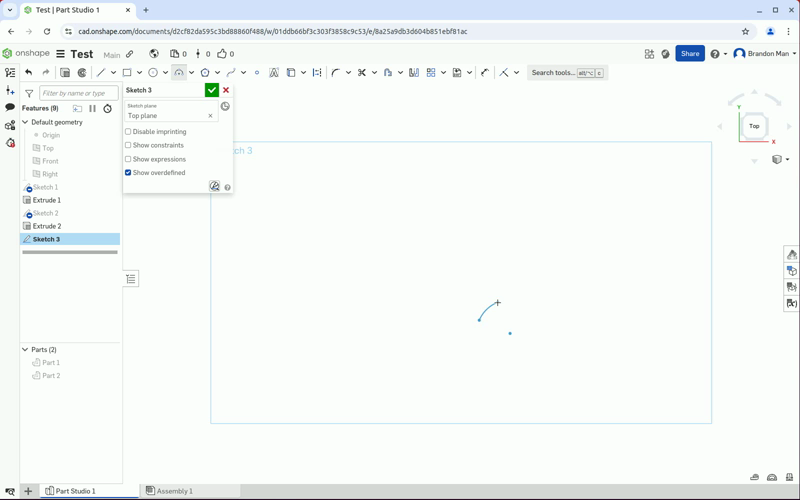
mouse_move(534, 357)
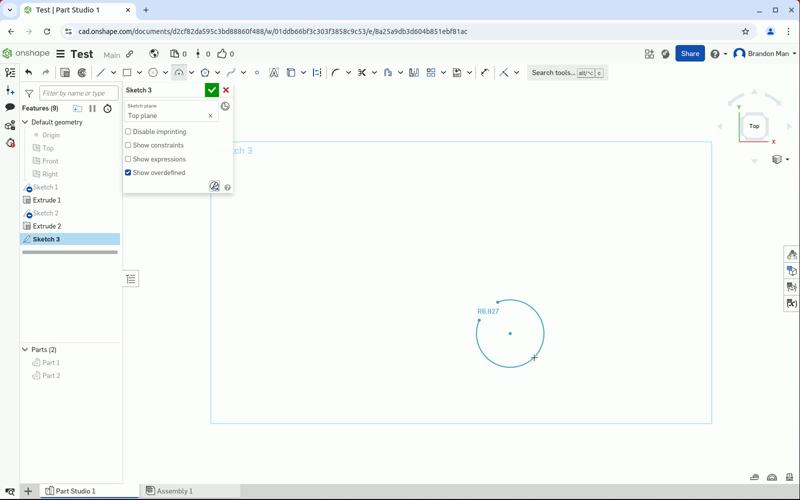
click(534, 357)
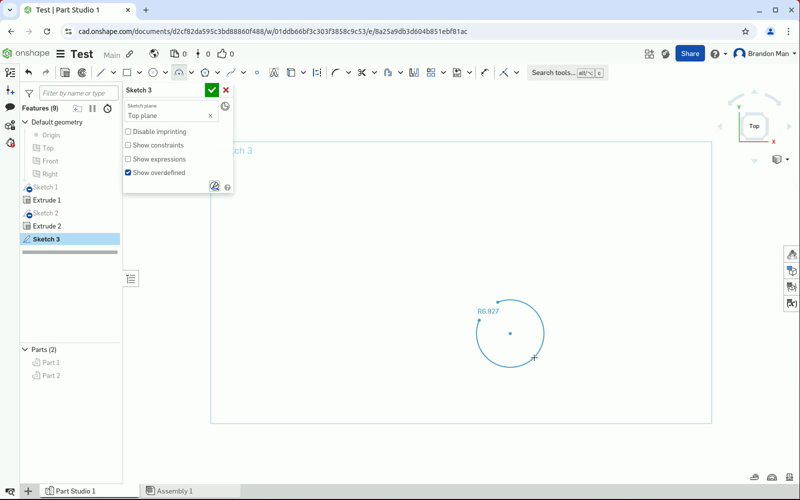
key_up(shift)
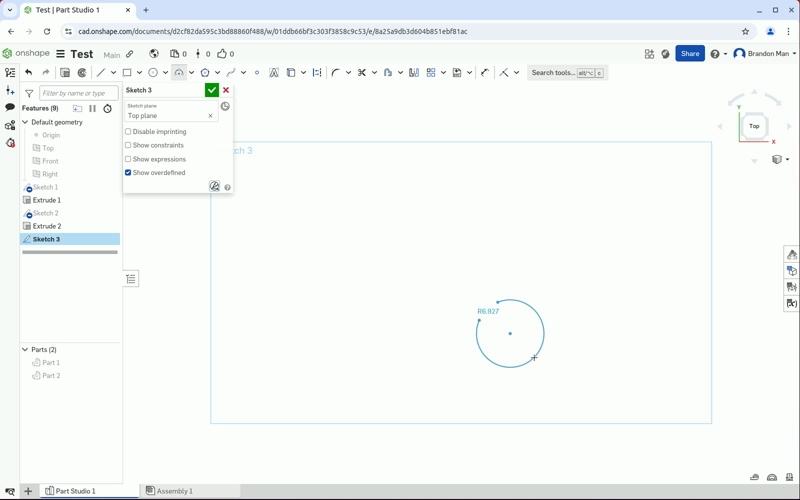
mouse_move(497, 302)
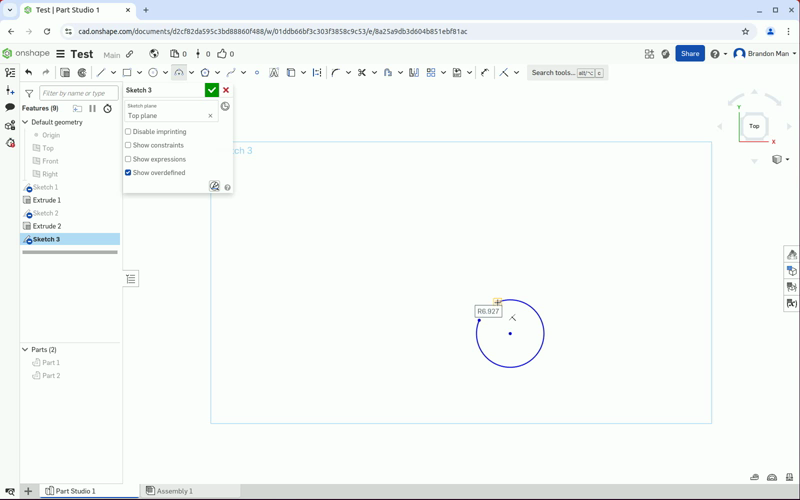
click(497, 302)
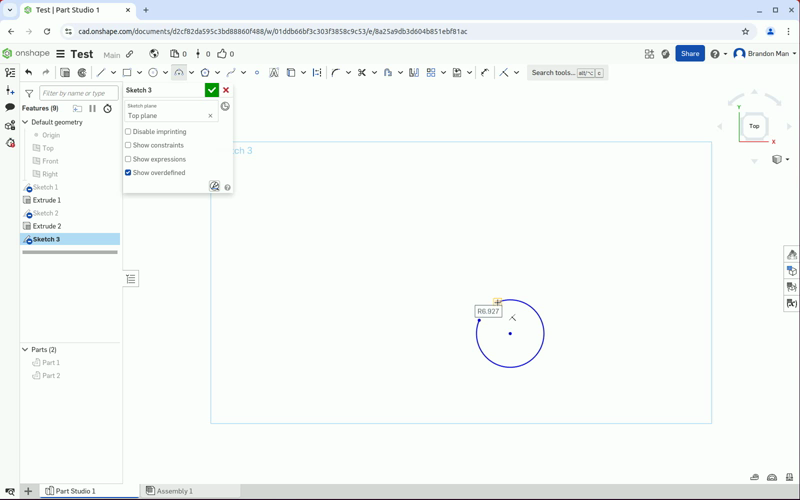
mouse_move(479, 320)
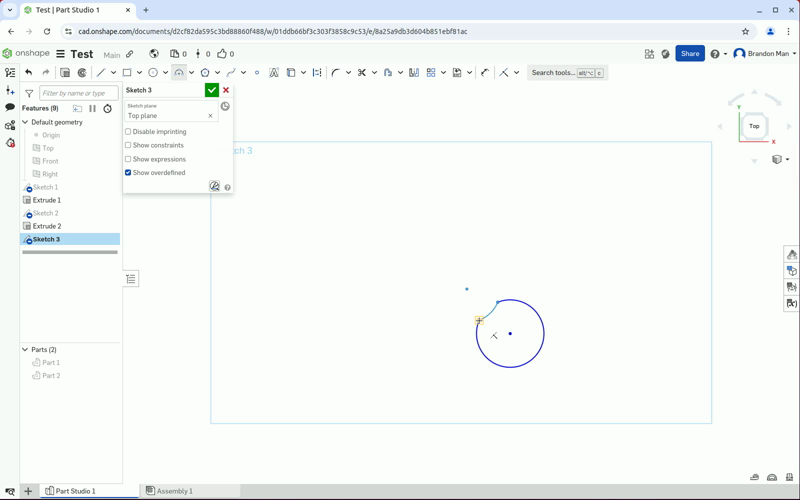
click(479, 320)
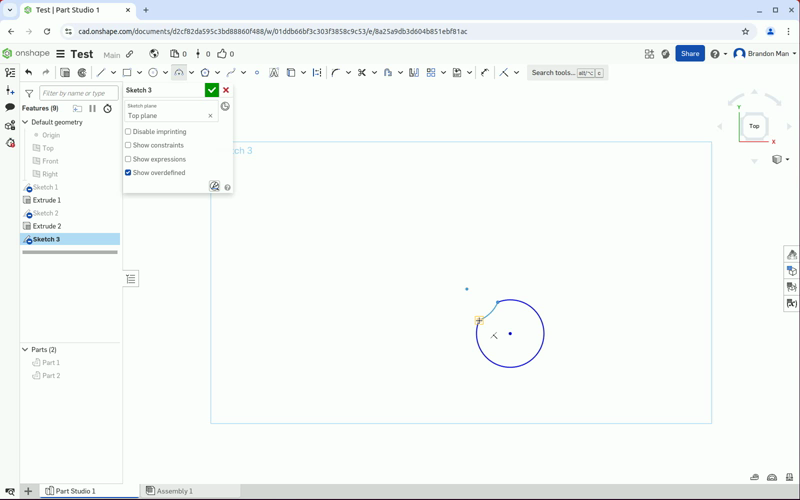
key_down(shift)
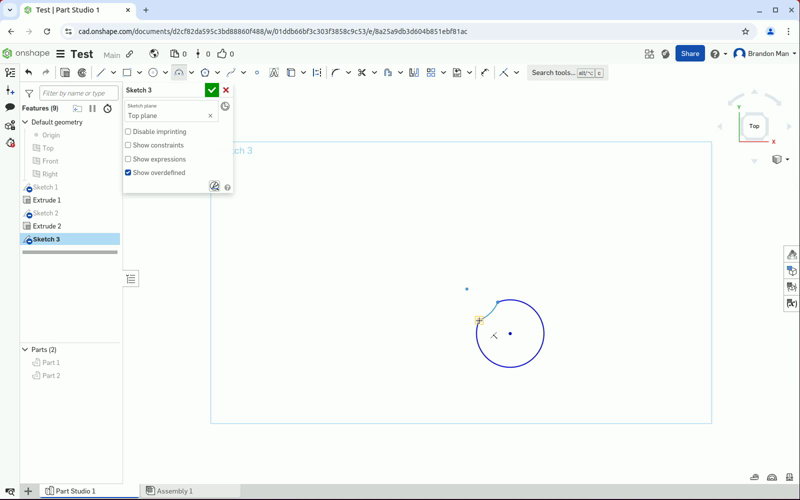
mouse_move(489, 312)
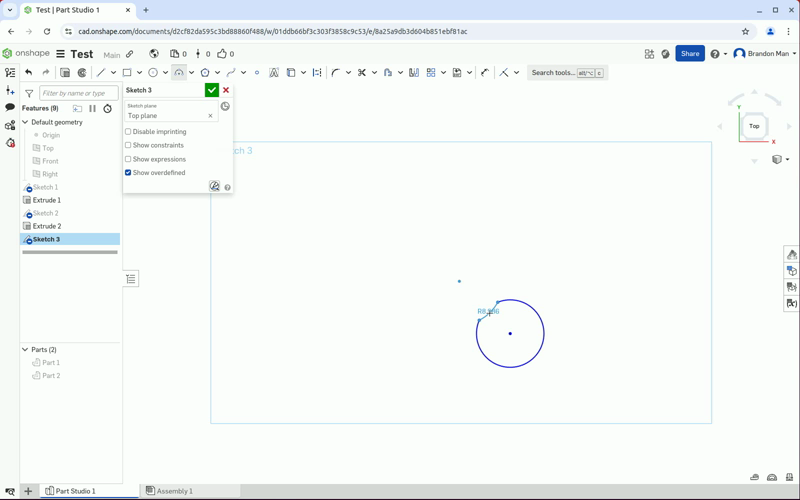
click(489, 312)
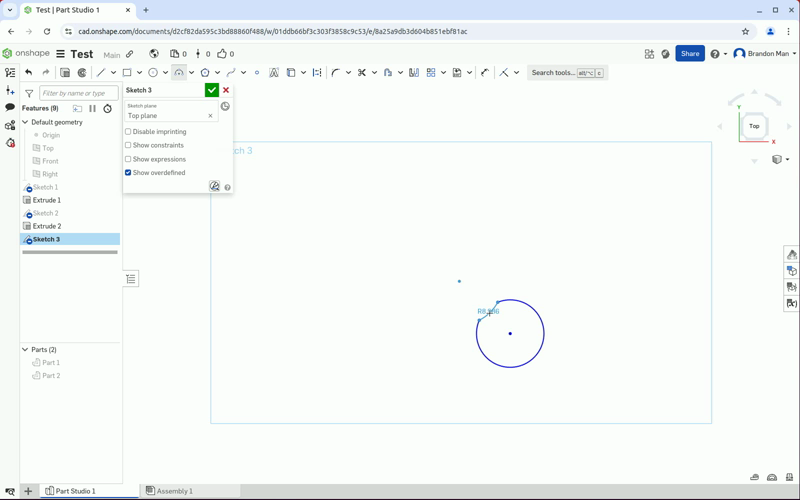
key_up(shift)
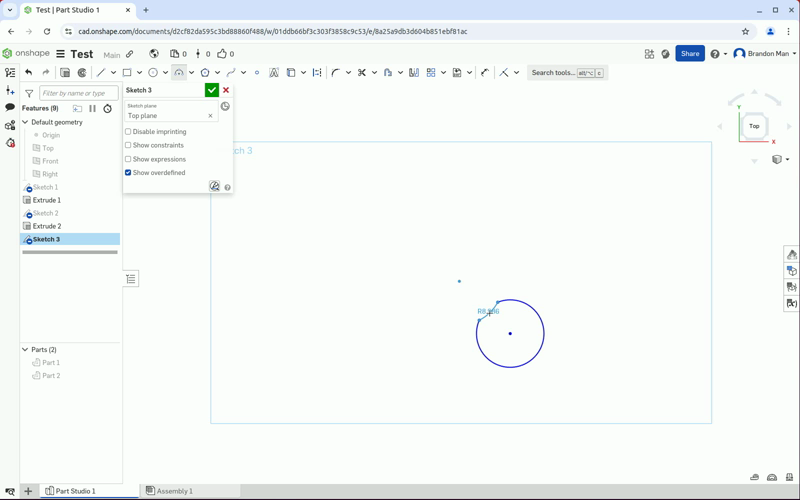
key(esc)
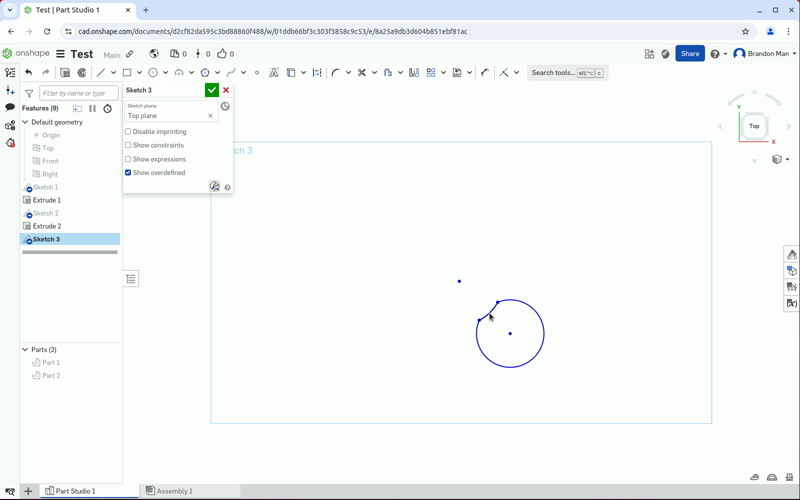
mouse_move(496, 358)
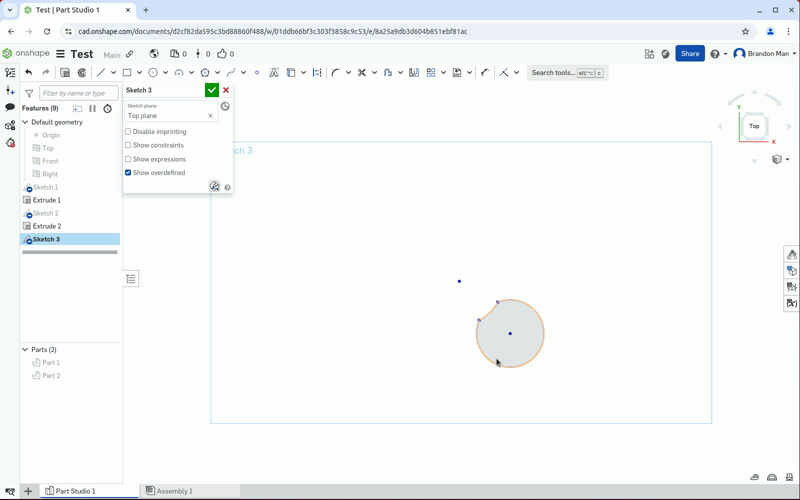
click(496, 358)
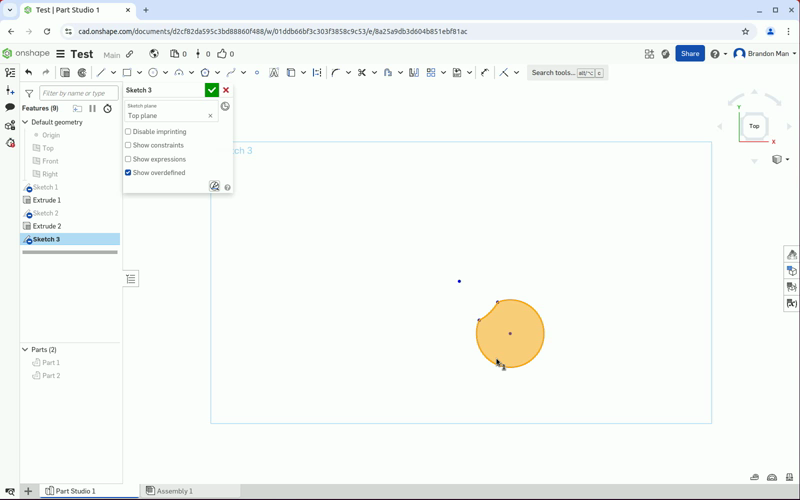
mouse_move(73, 352)
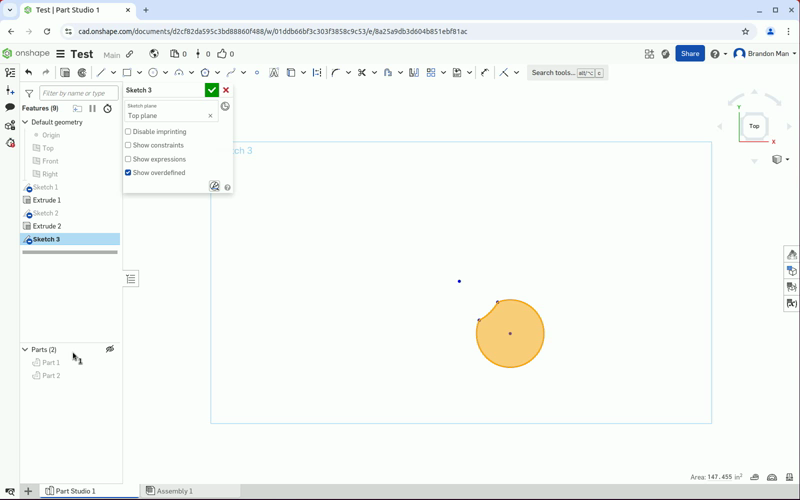
key(shift+y)
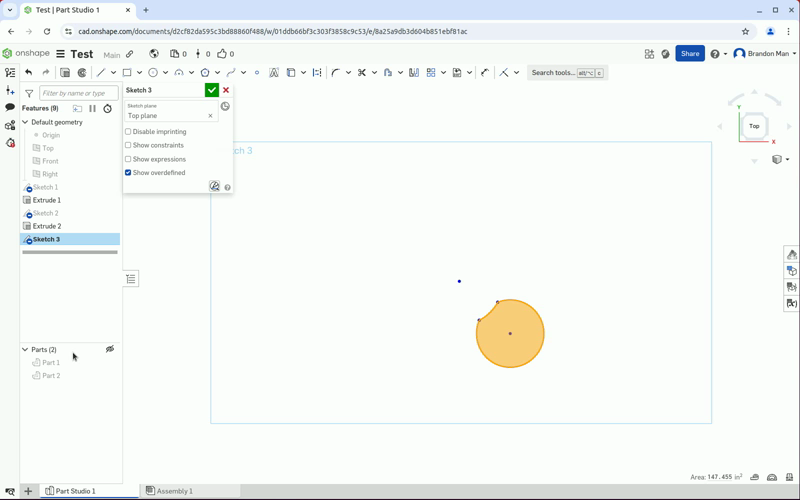
key(shift+e)
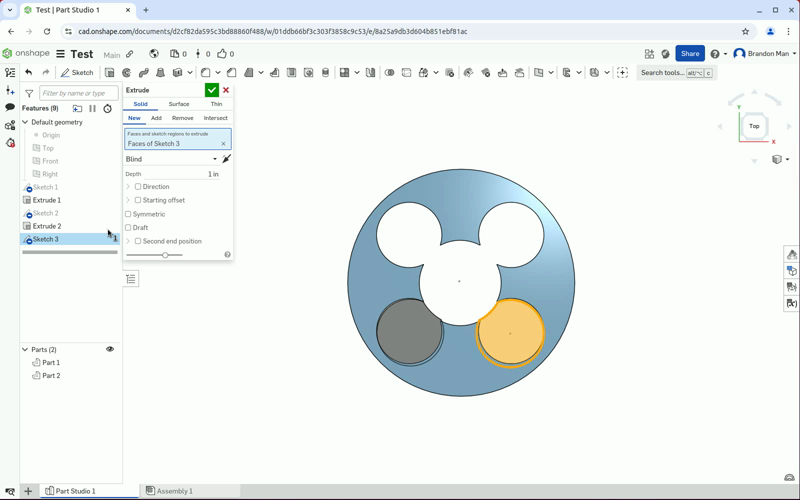
mouse_move(143, 106)
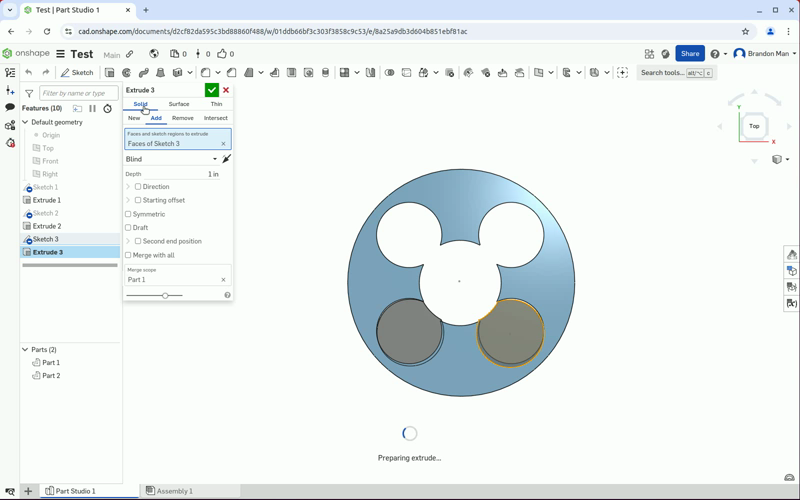
click(143, 106)
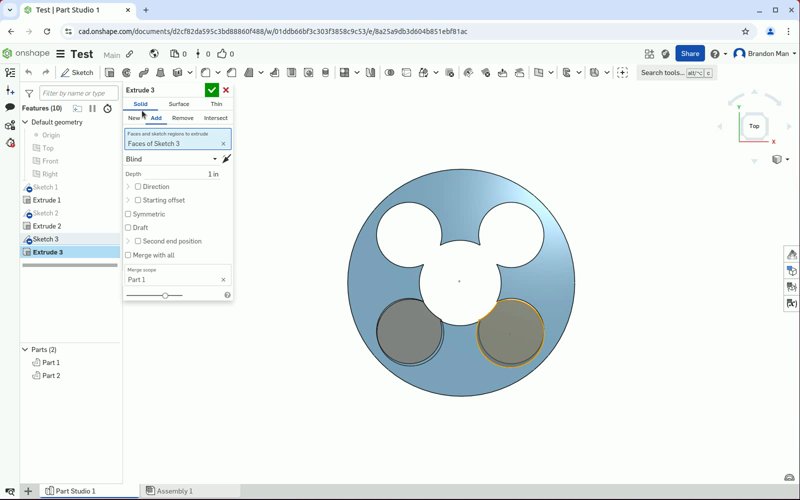
mouse_move(137, 120)
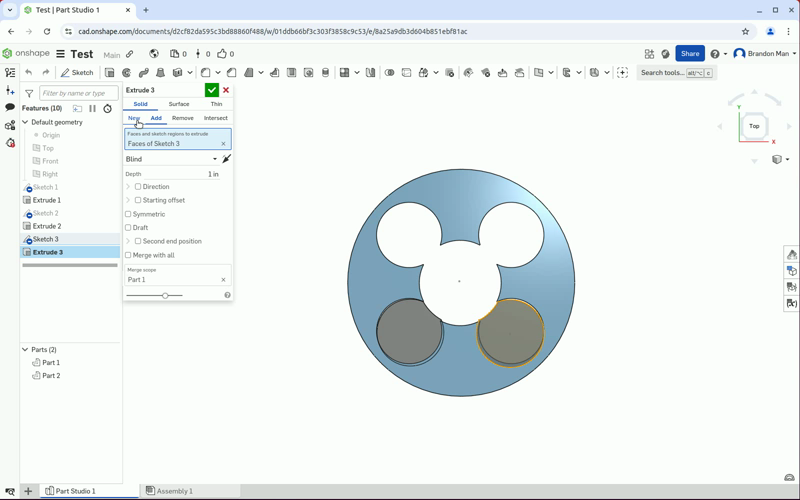
click(137, 120)
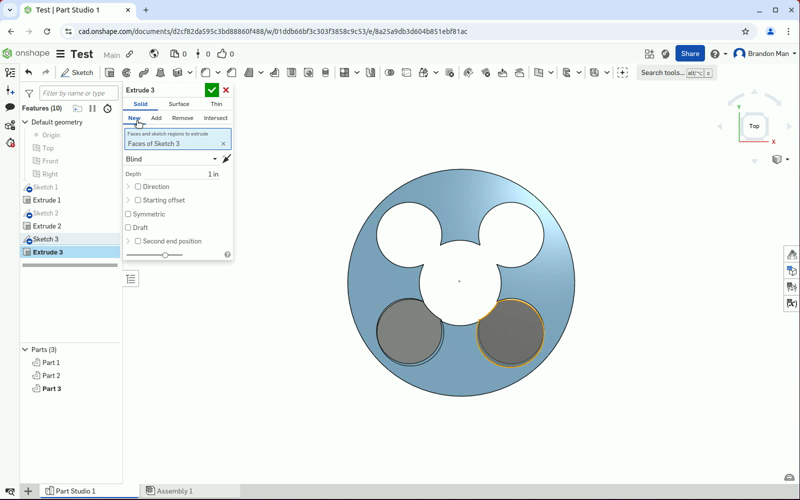
key(tab, 4)
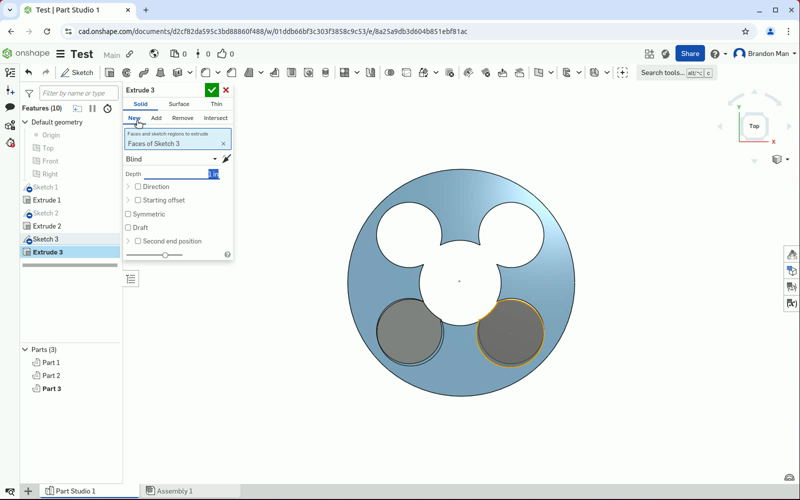
text(10.351)
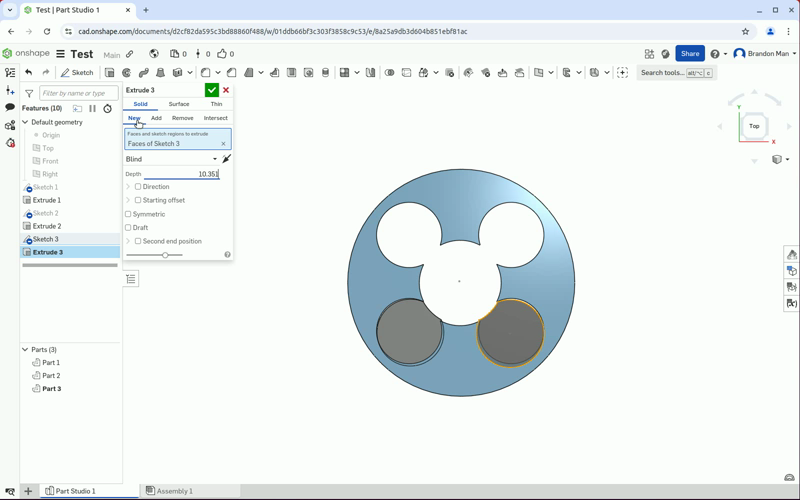
key(enter)
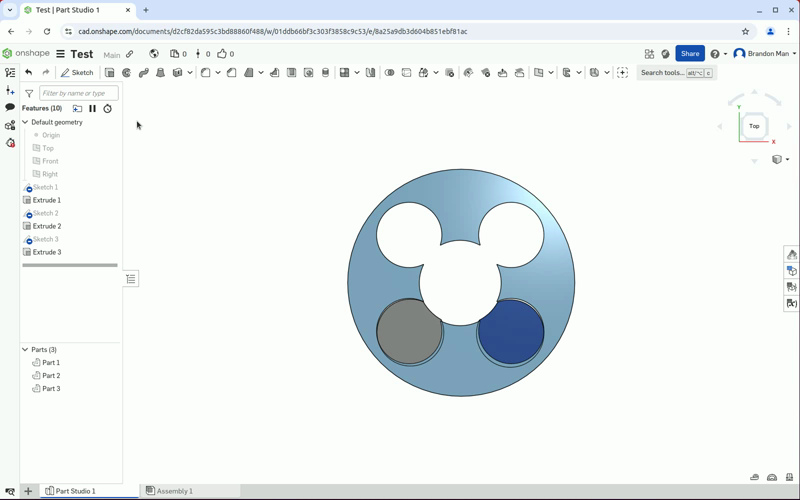
key(shift+h)
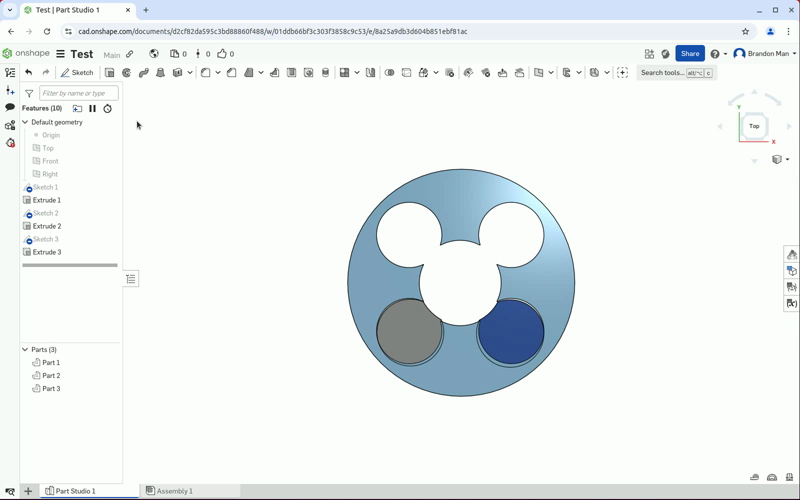
key(shift+h)
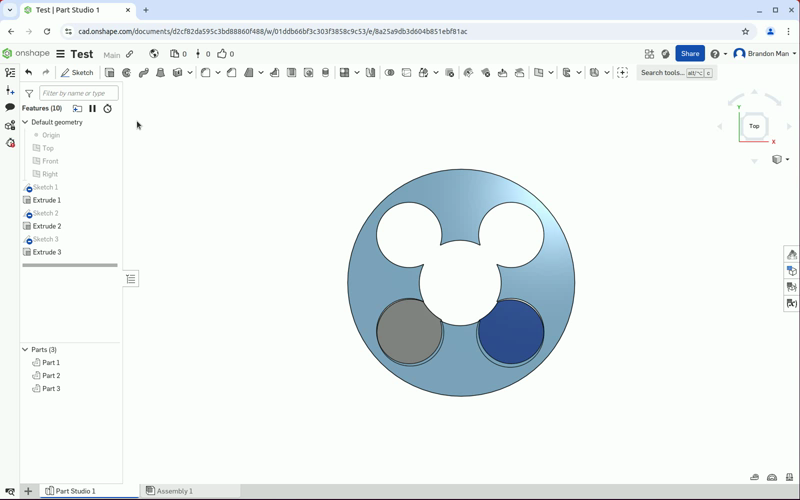
mouse_move(73, 189)
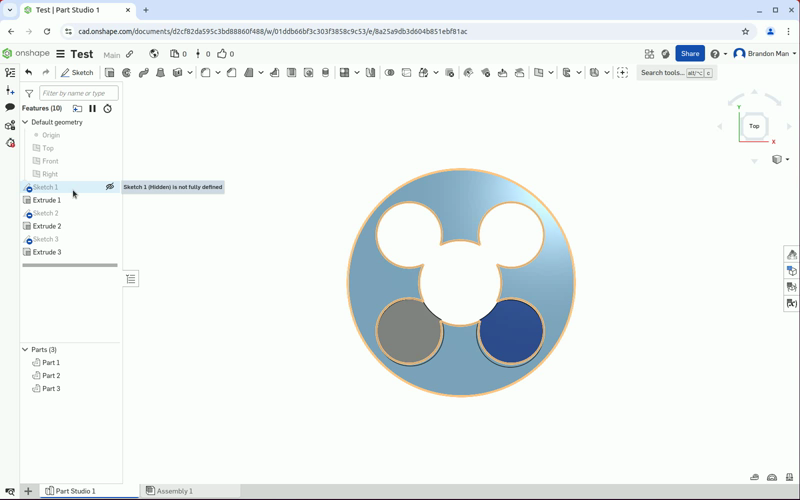
click(73, 189)
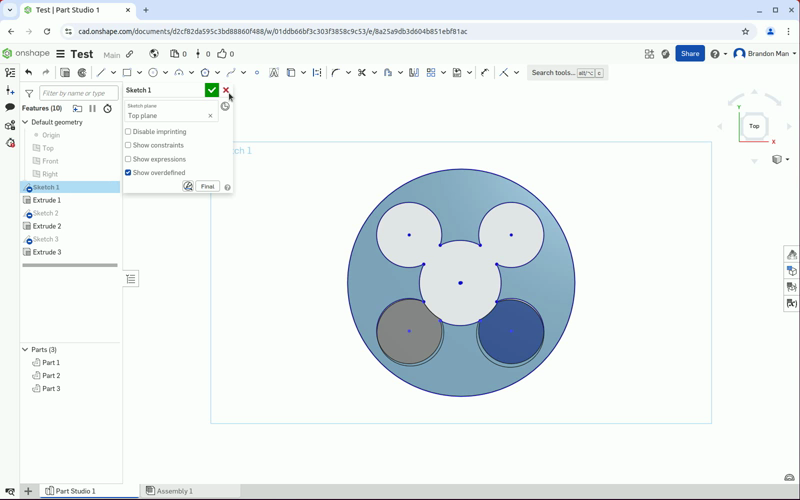
mouse_move(229, 92)
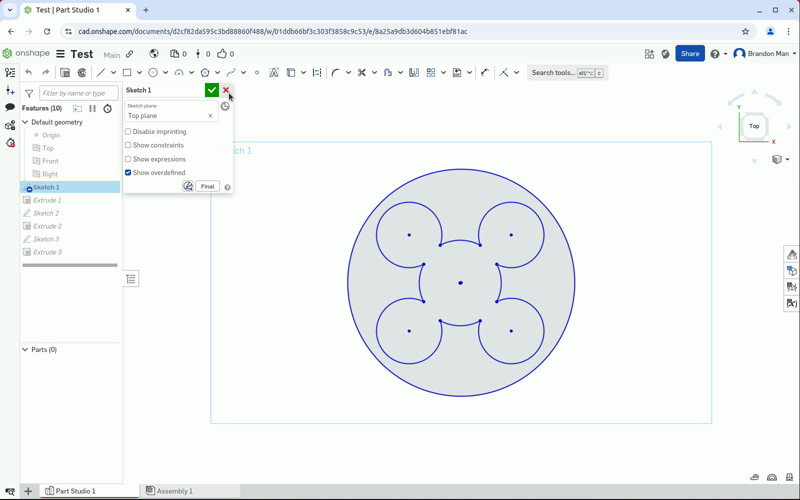
click(229, 92)
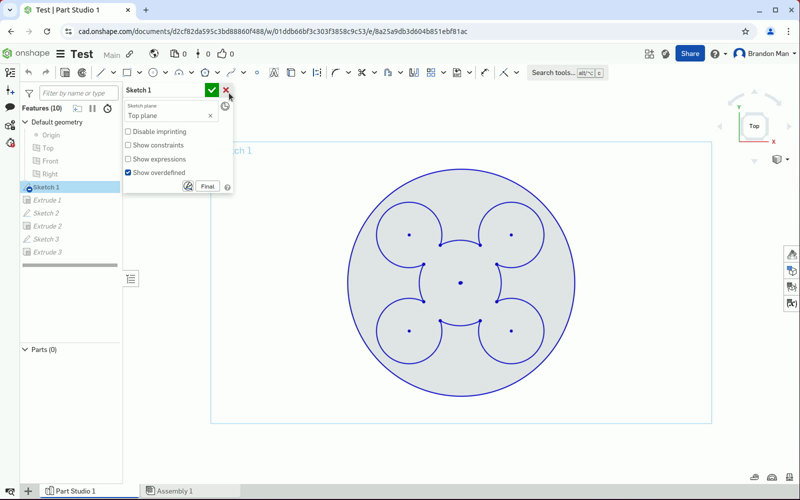
key(shift+s)
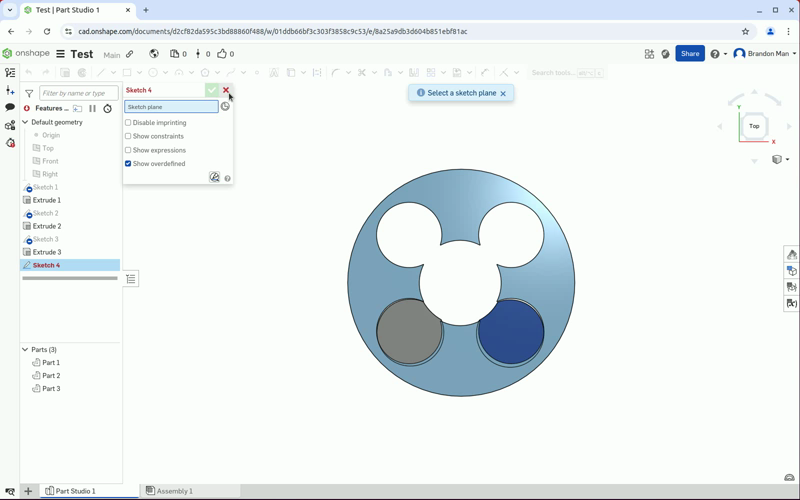
mouse_move(73, 150)
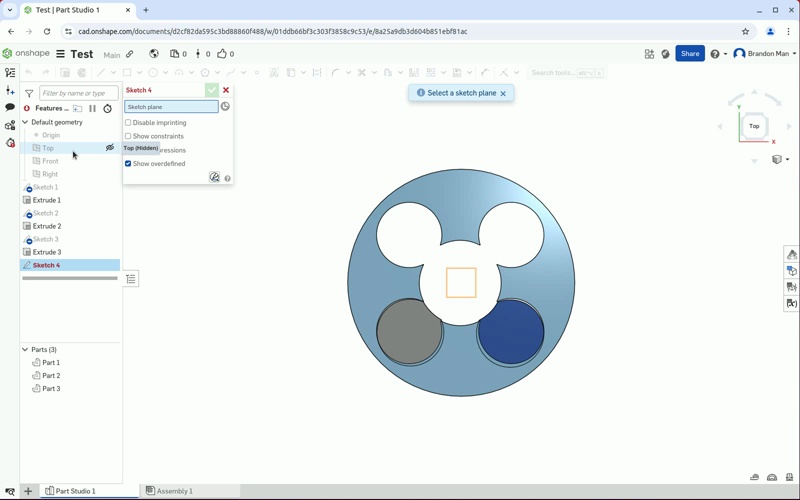
click(73, 150)
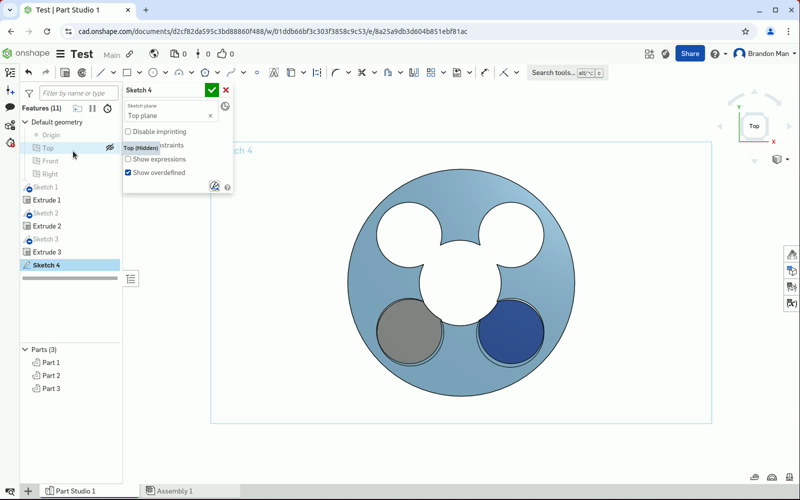
mouse_move(73, 352)
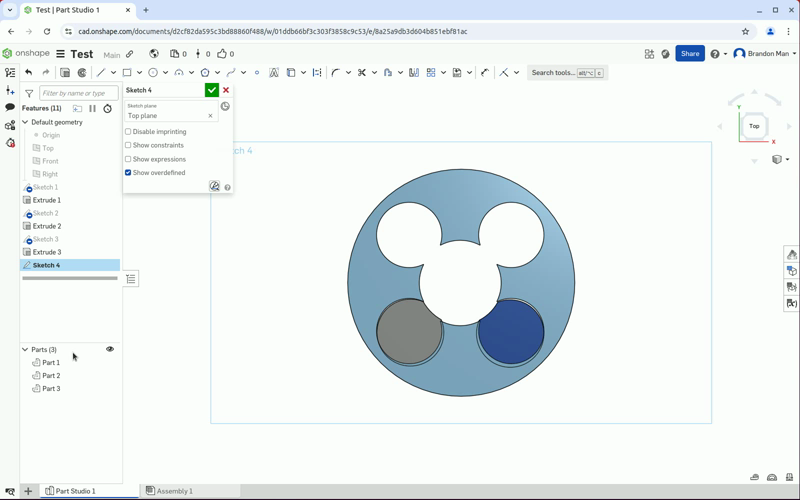
key(y)
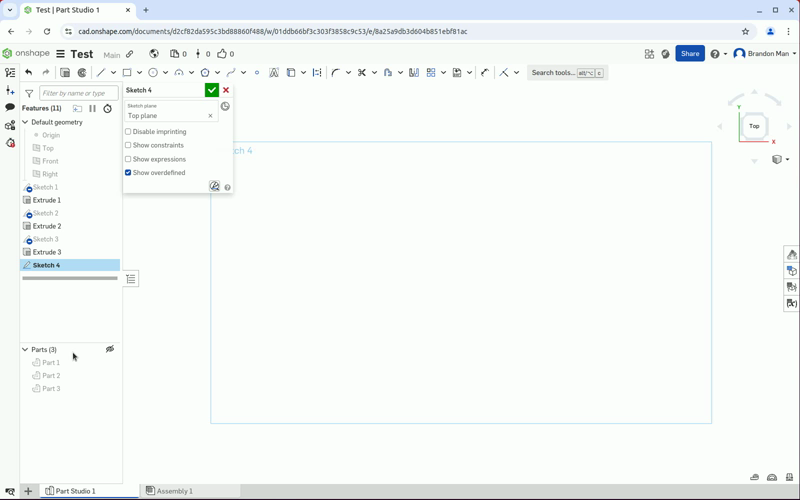
key(a)
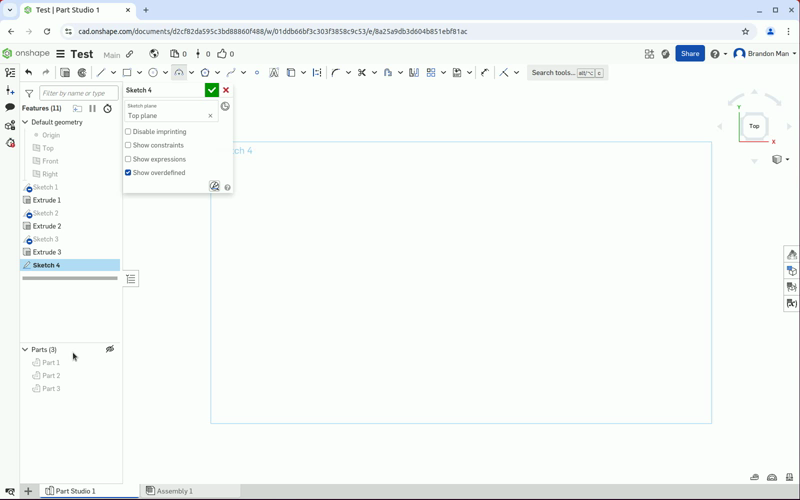
key_down(shift)
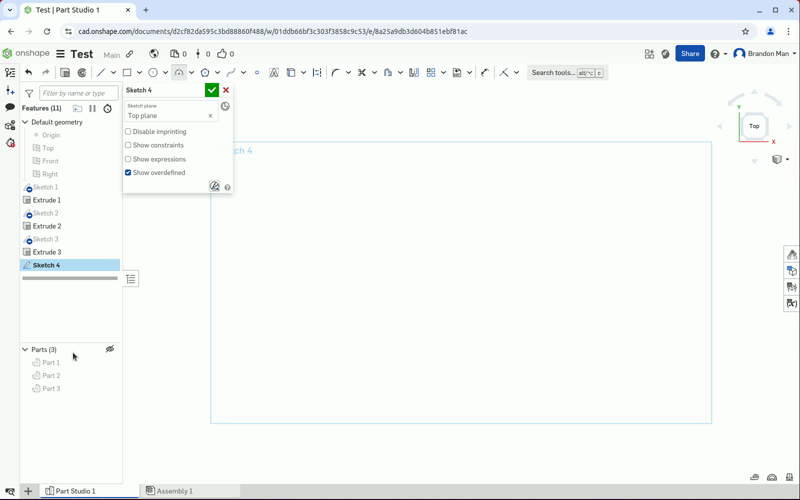
mouse_move(479, 245)
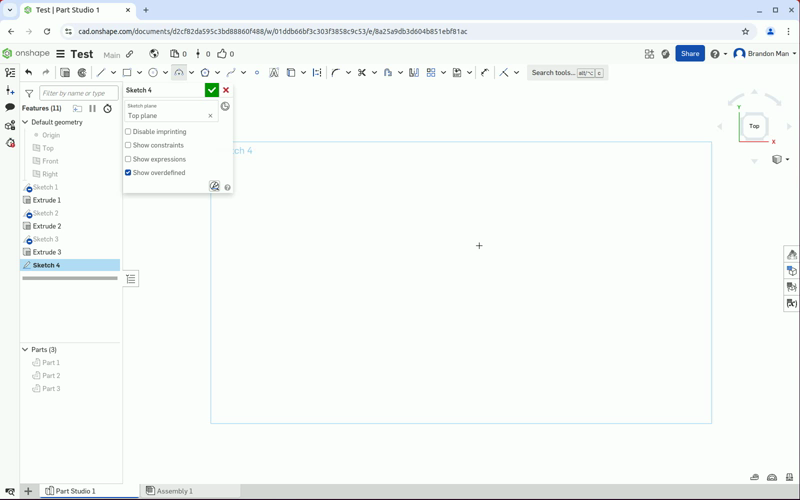
click(479, 245)
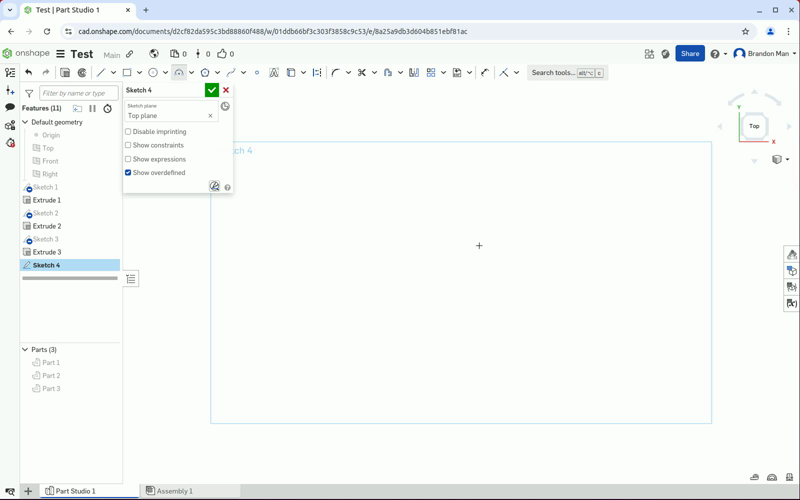
key_up(shift)
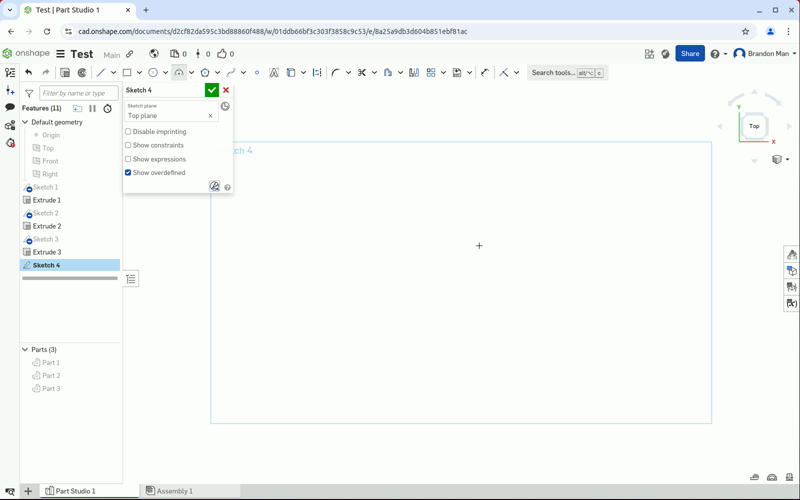
key_down(shift)
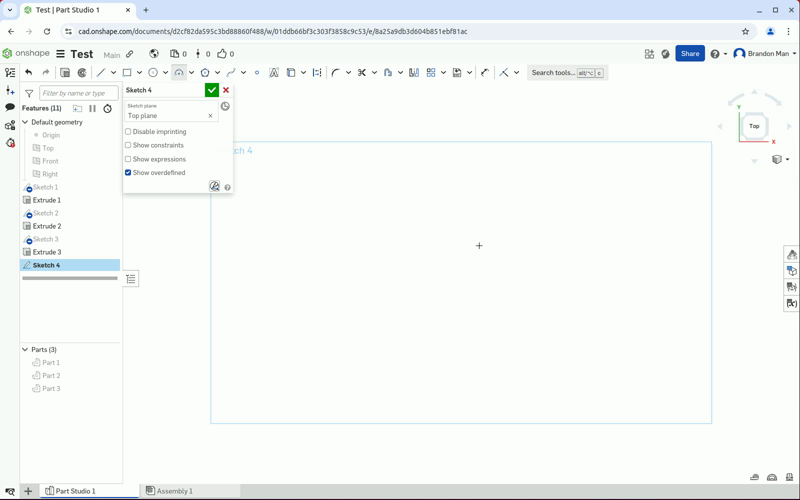
mouse_move(497, 263)
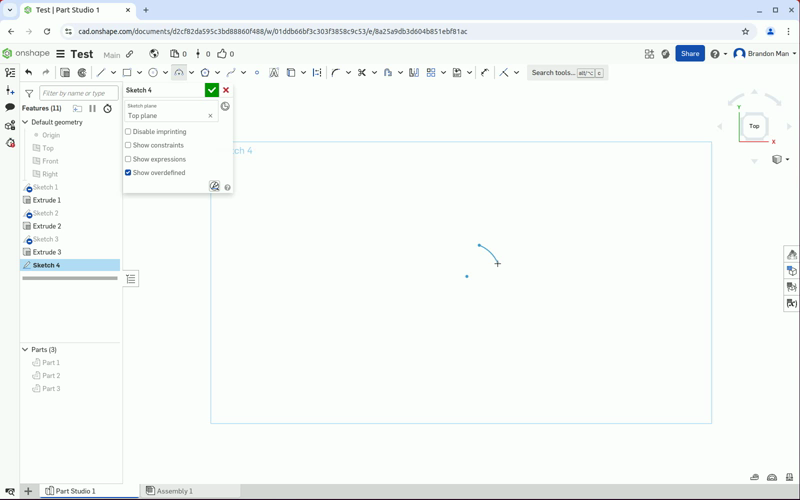
click(497, 263)
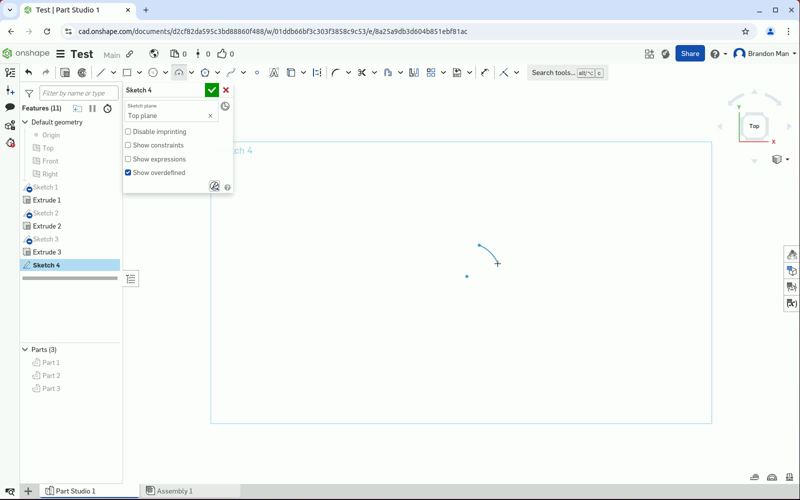
mouse_move(489, 253)
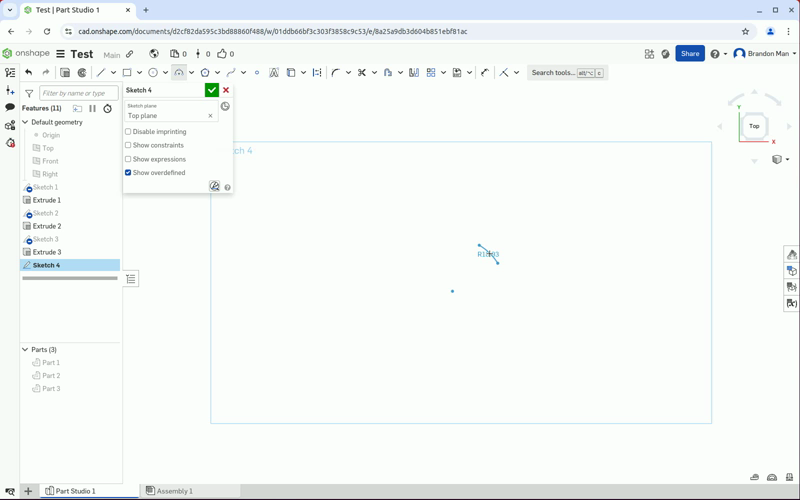
click(489, 253)
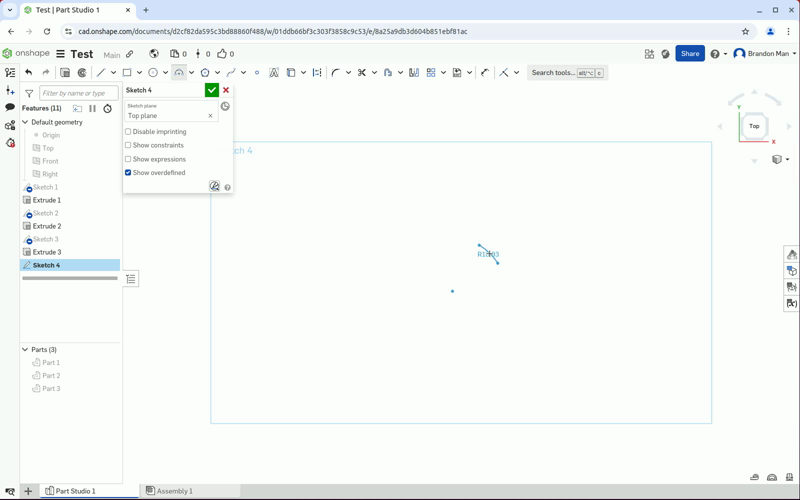
key_up(shift)
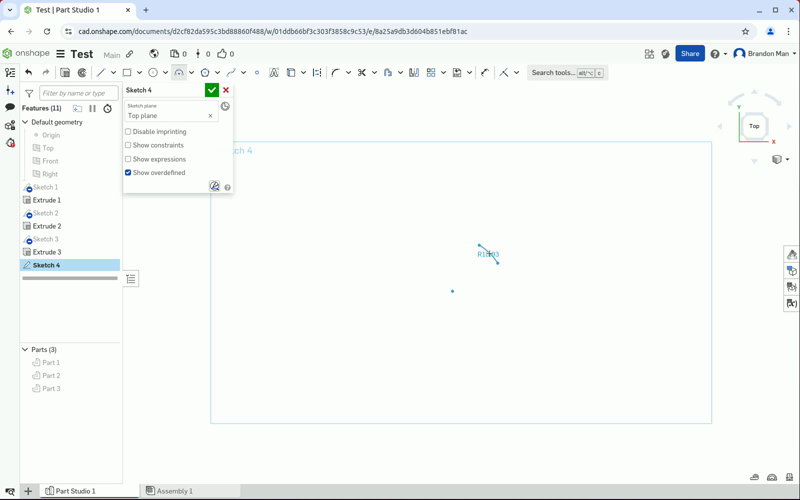
mouse_move(497, 263)
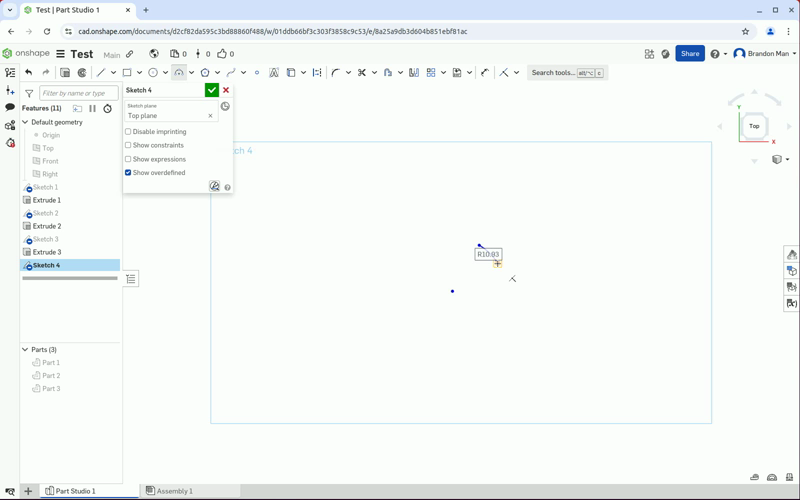
click(497, 263)
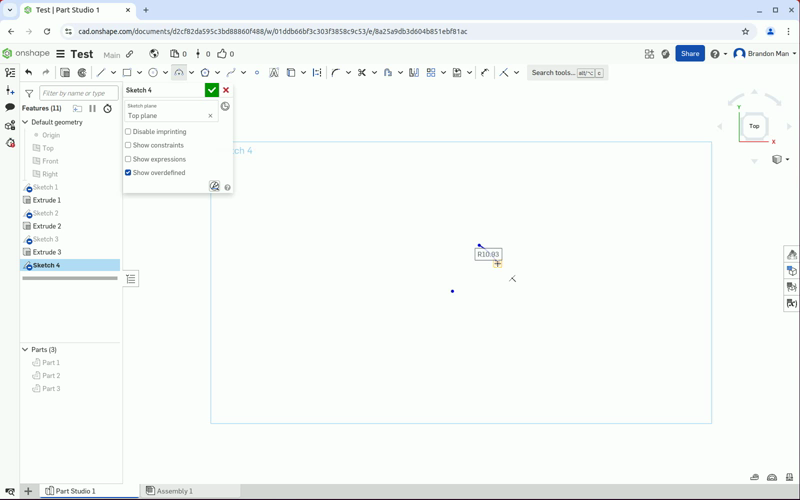
mouse_move(479, 245)
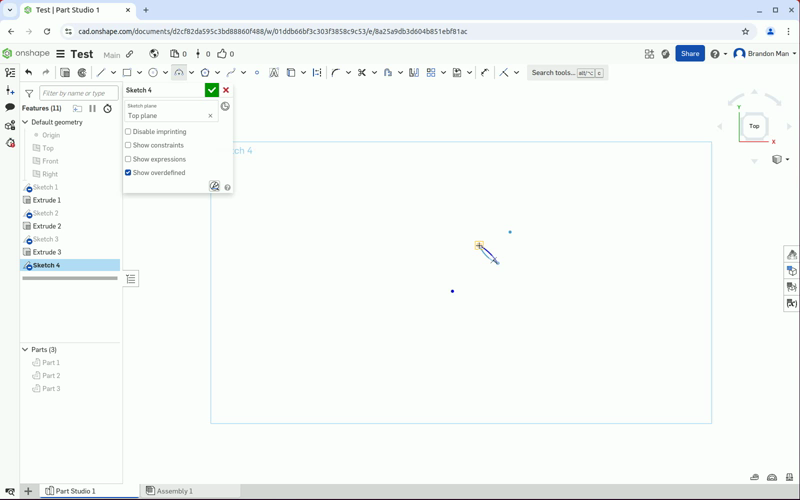
click(479, 245)
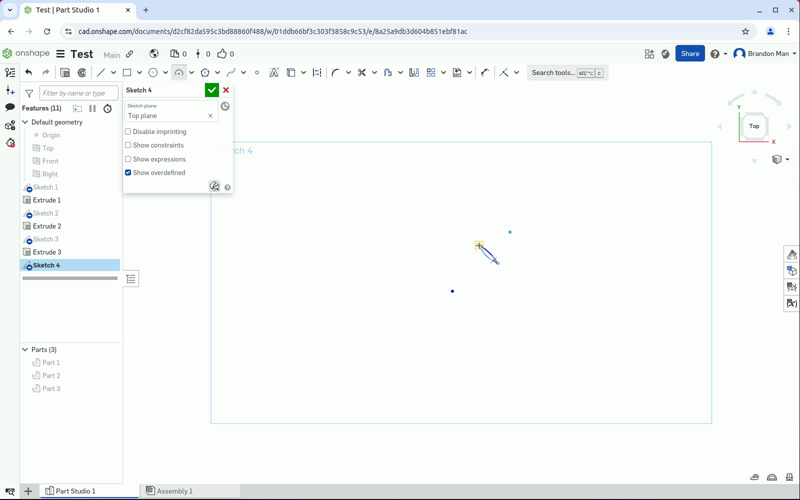
key_down(shift)
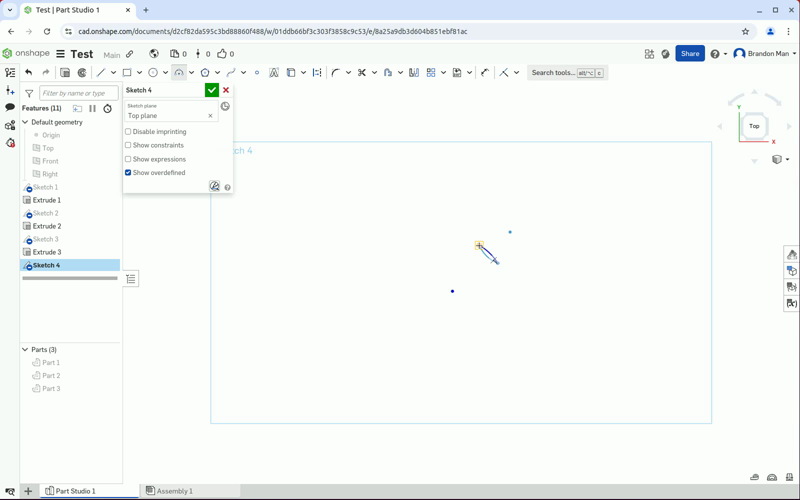
mouse_move(534, 208)
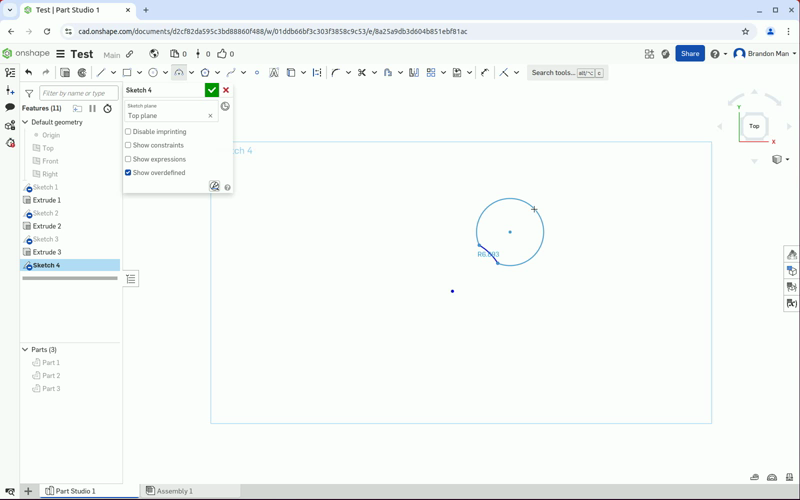
click(534, 208)
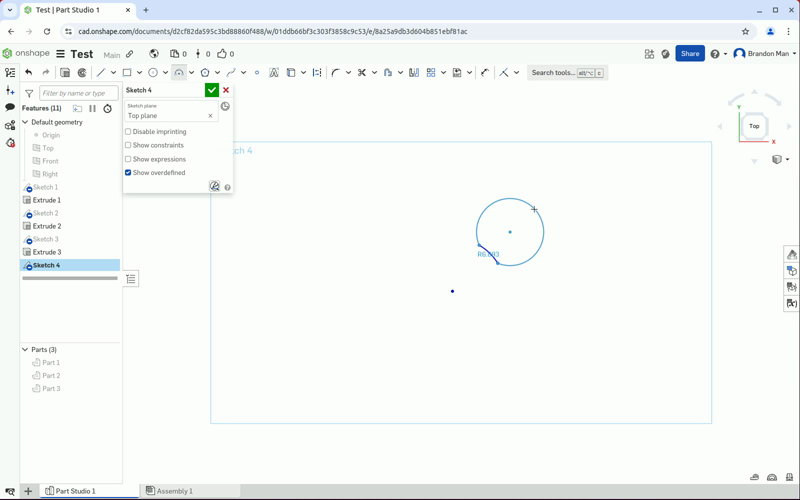
key_up(shift)
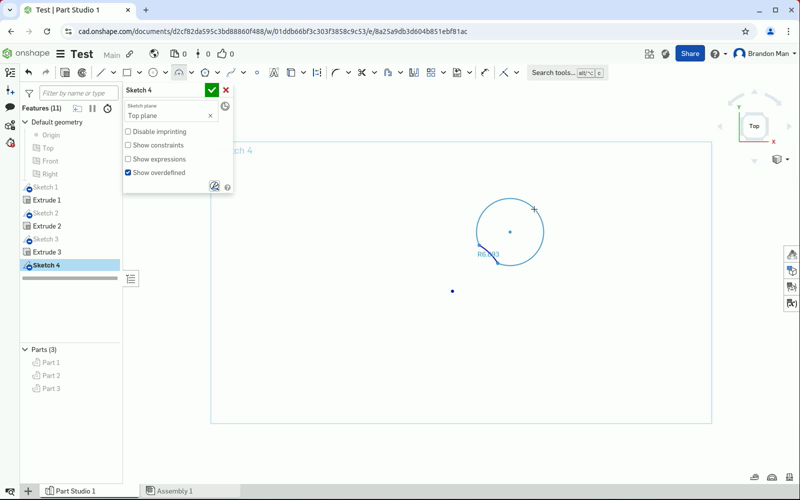
key(esc)
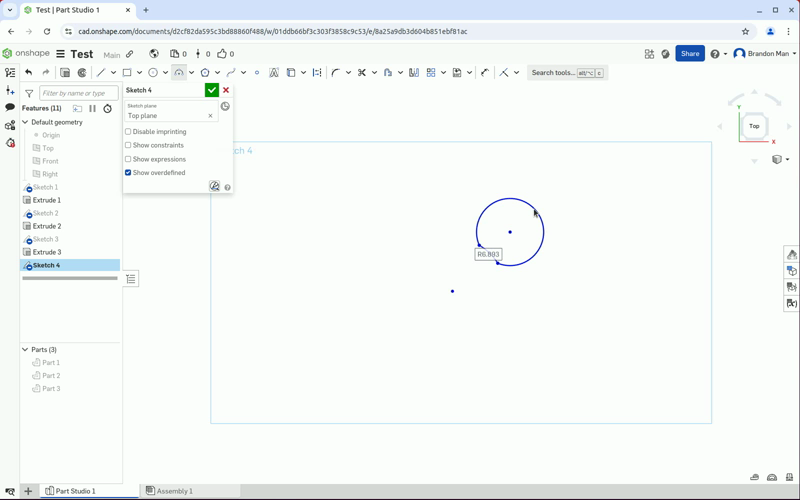
mouse_move(496, 235)
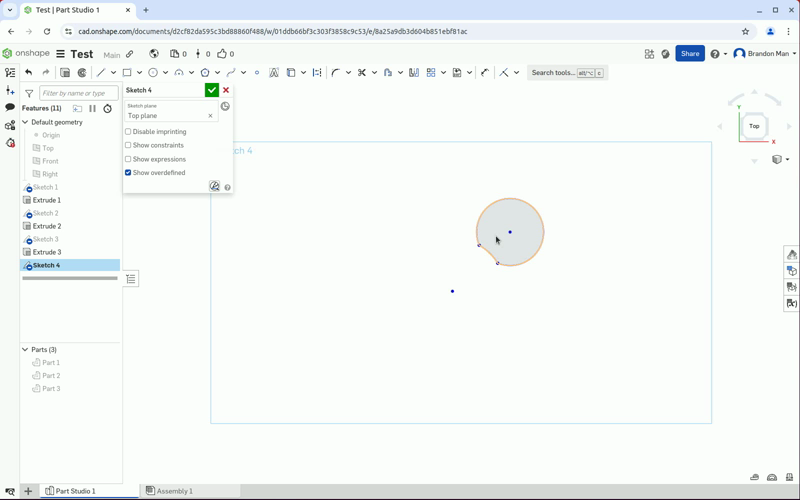
click(496, 235)
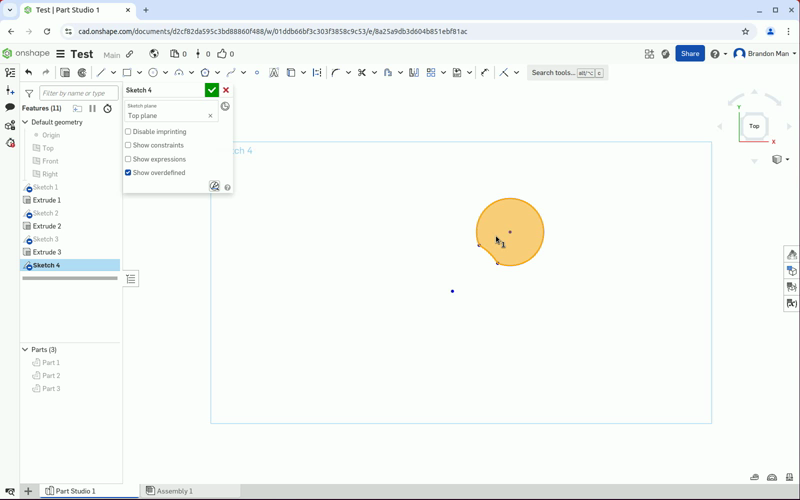
mouse_move(73, 352)
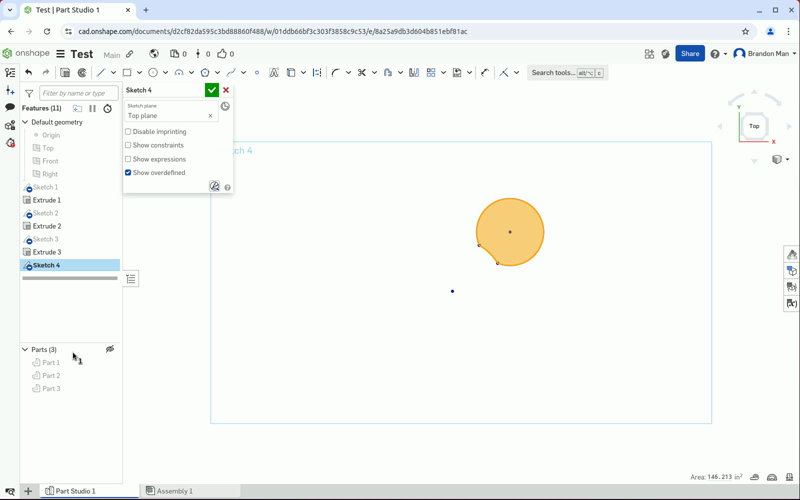
key(shift+y)
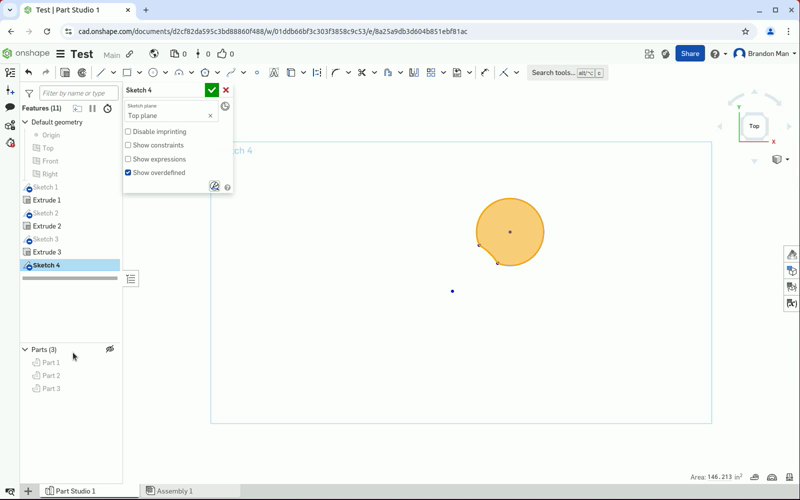
key(shift+e)
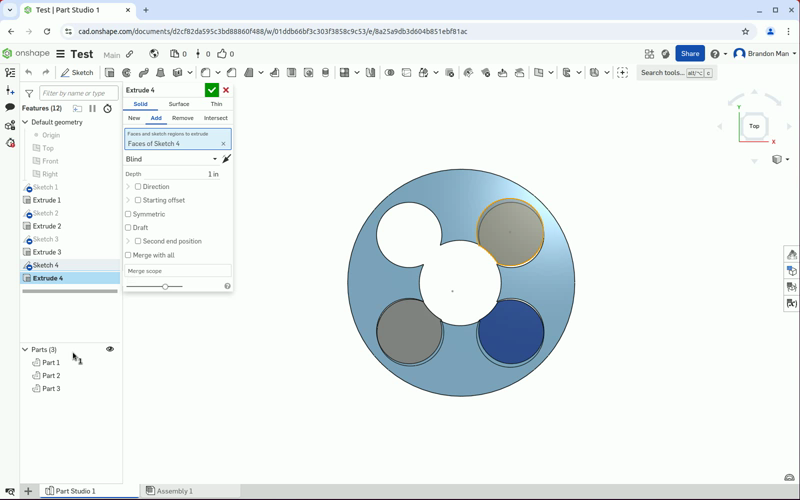
mouse_move(143, 106)
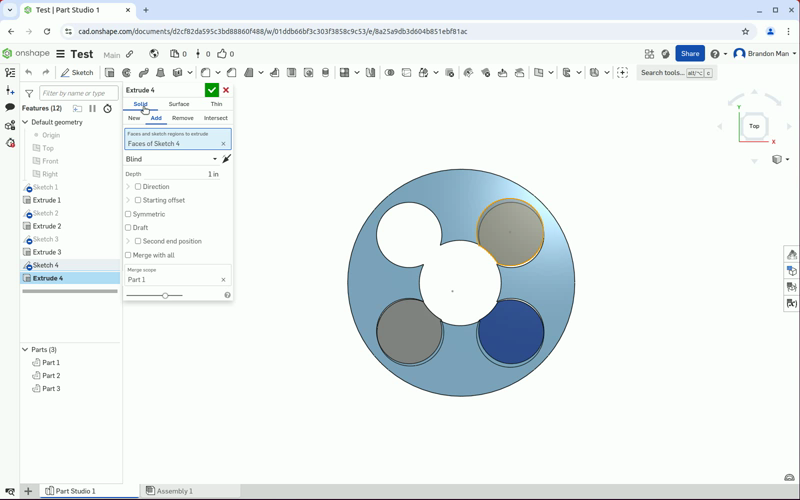
click(143, 106)
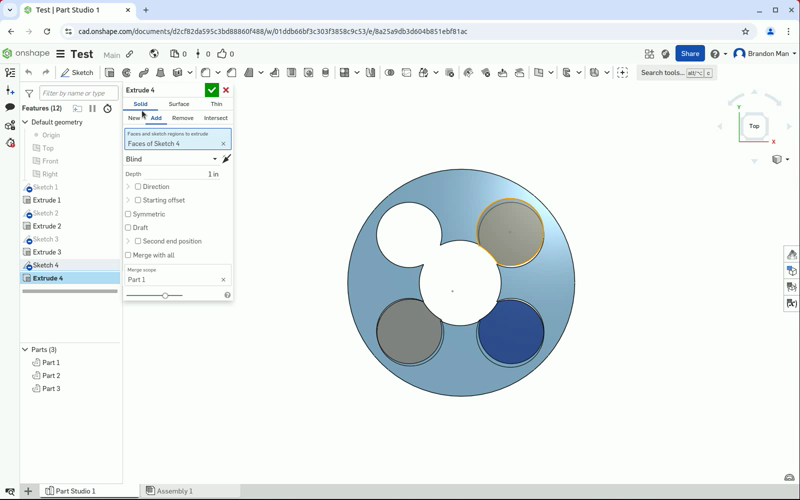
mouse_move(137, 120)
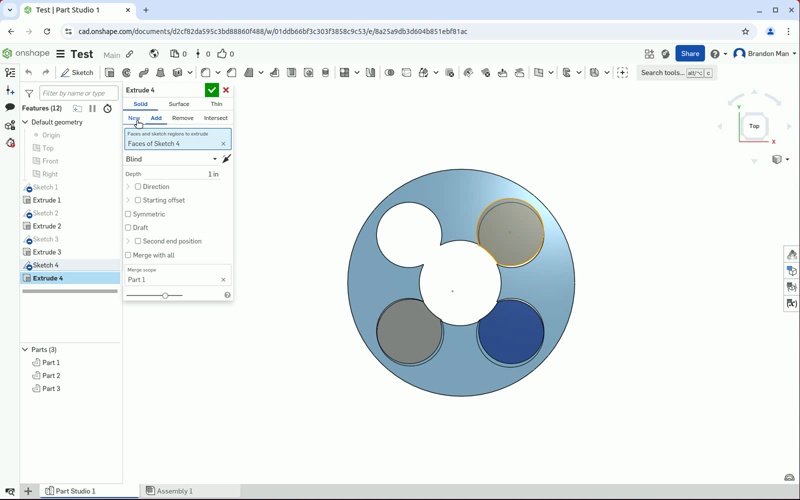
click(137, 120)
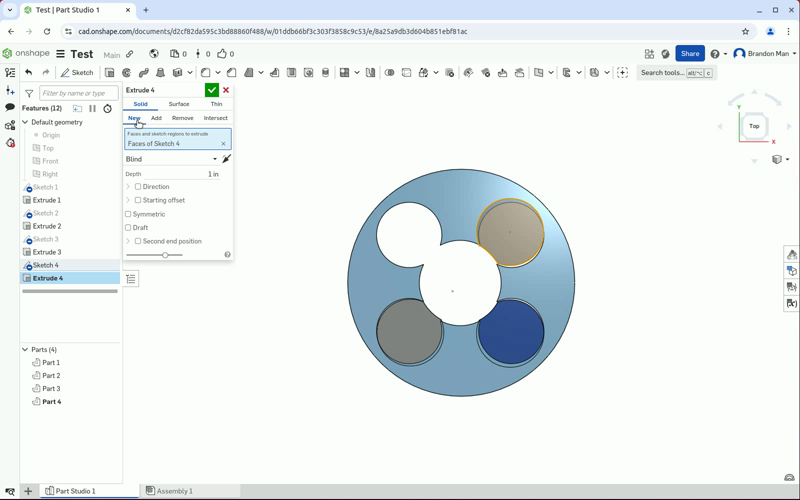
key(tab, 4)
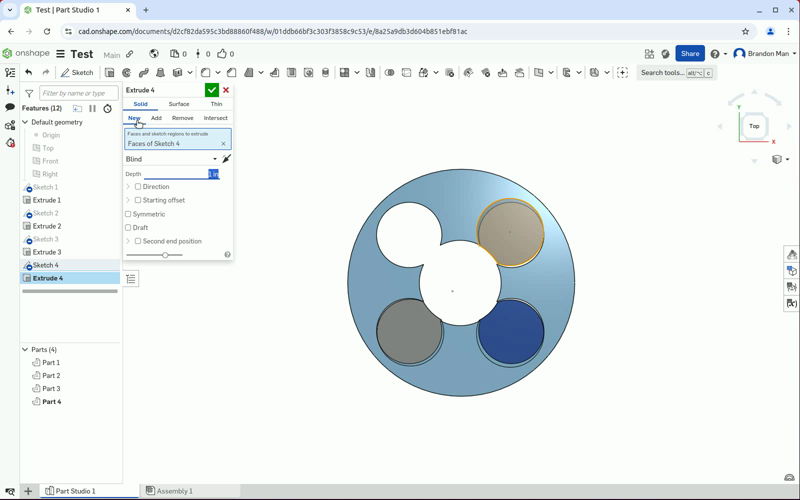
text(10.351)
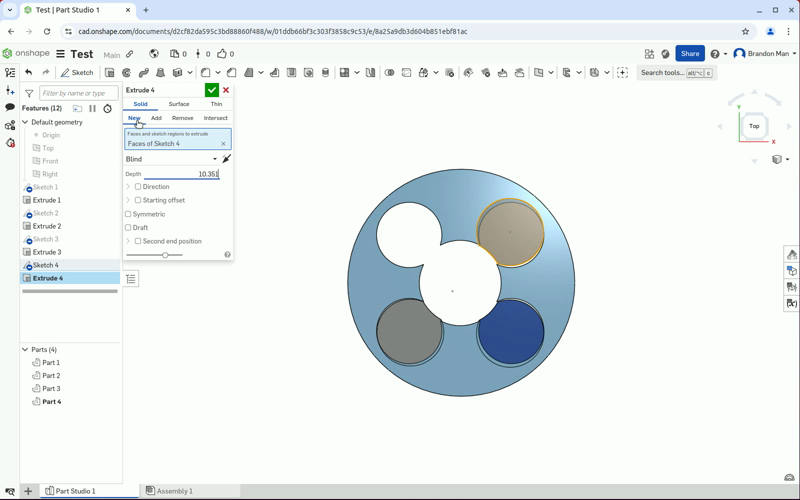
key(enter)
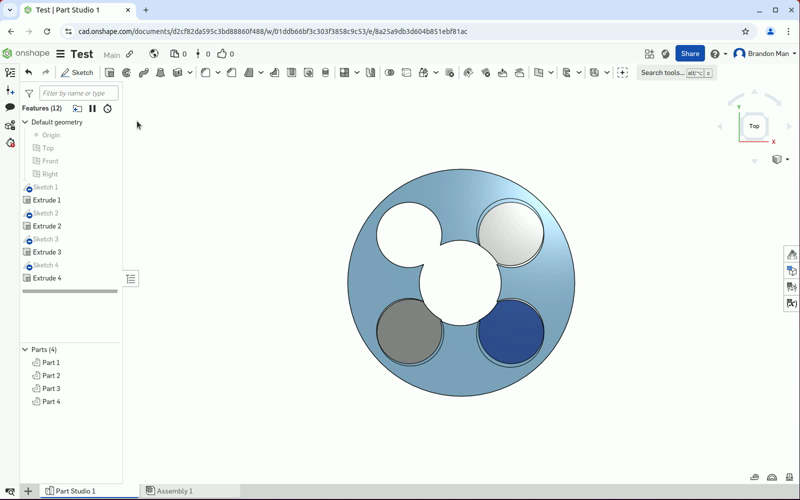
key(shift+h)
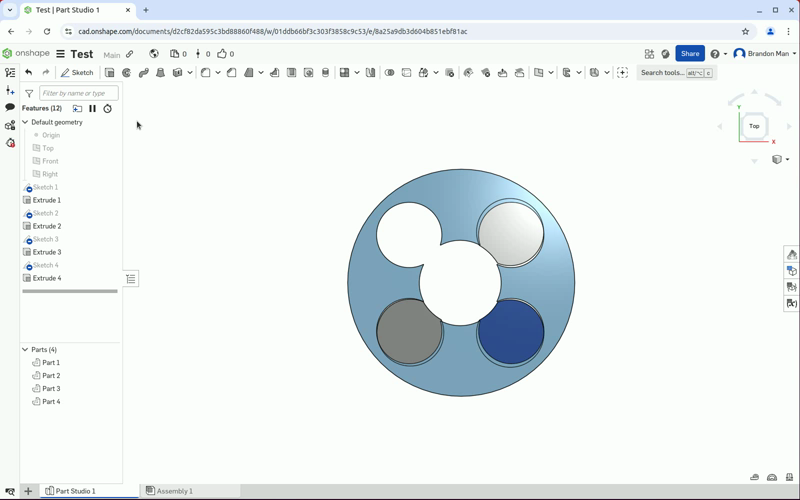
key(shift+h)
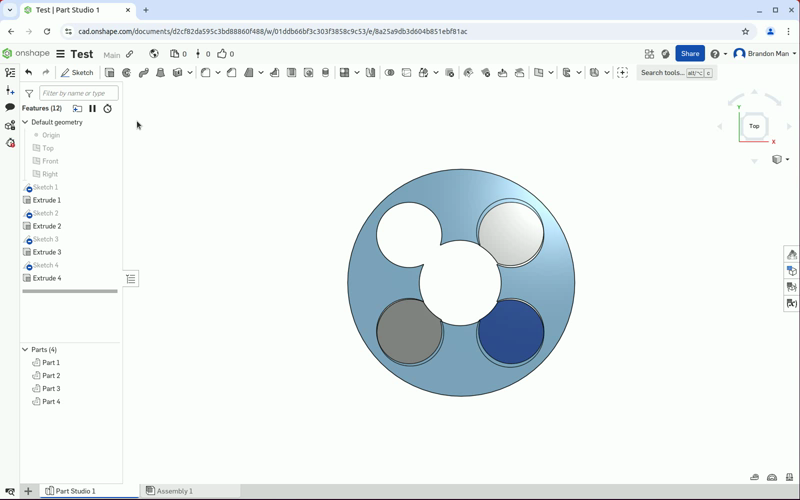
mouse_move(73, 189)
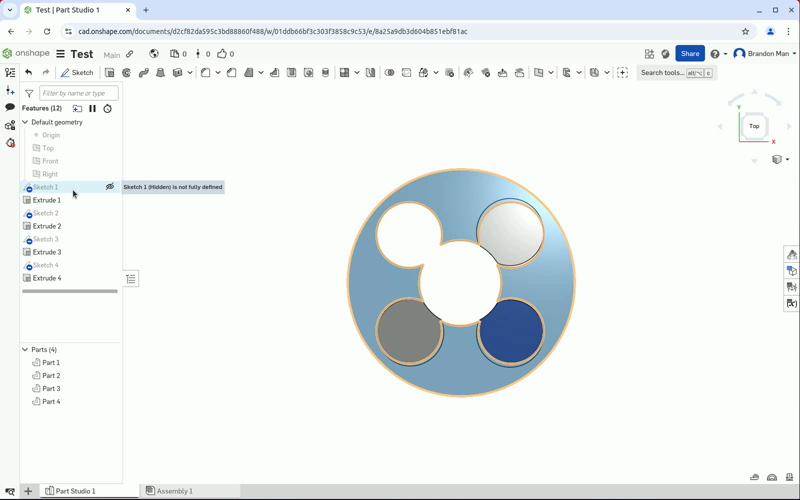
click(73, 189)
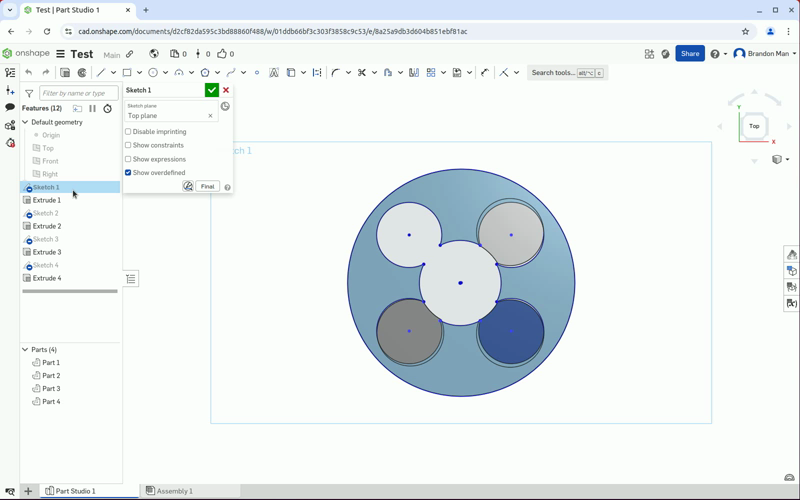
mouse_move(229, 92)
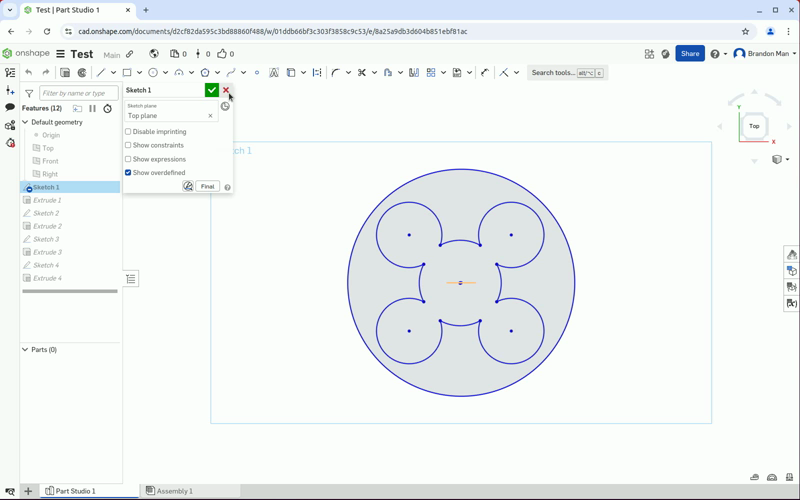
click(229, 92)
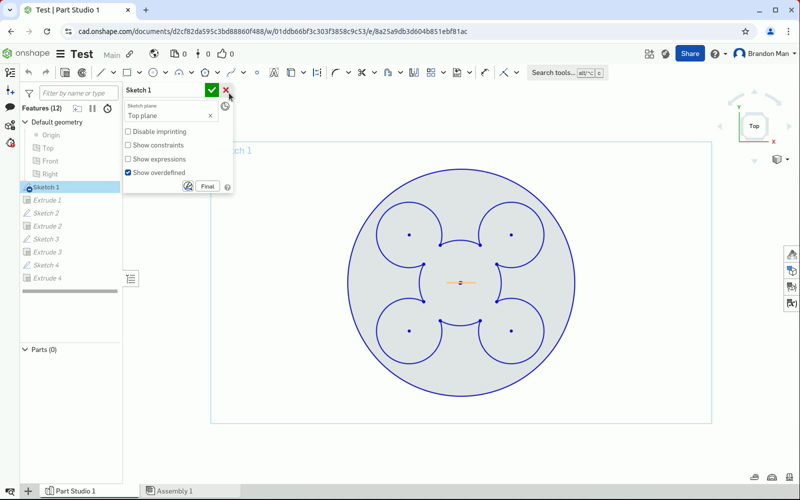
key(shift+s)
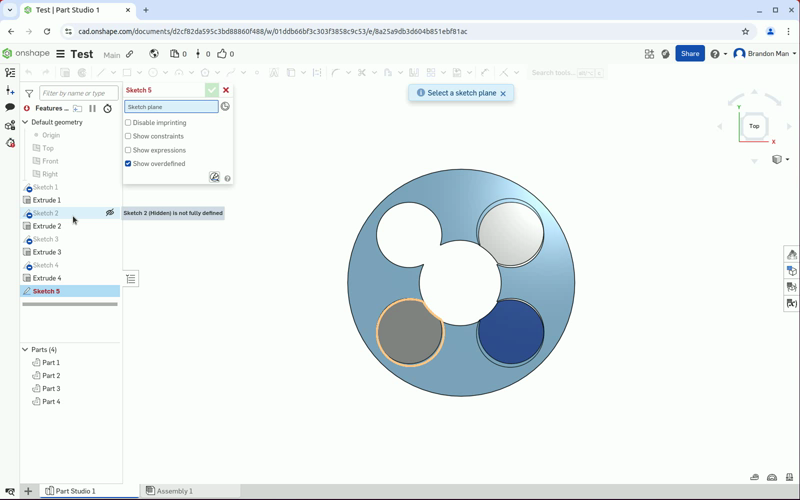
scroll(3)
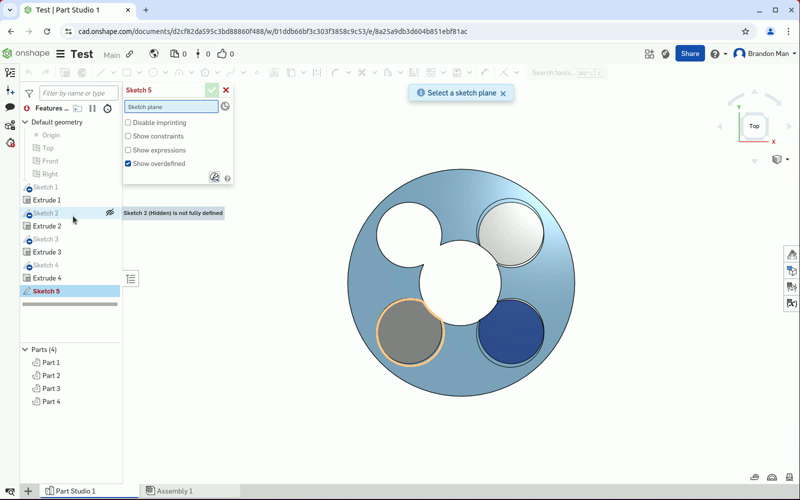
mouse_move(73, 150)
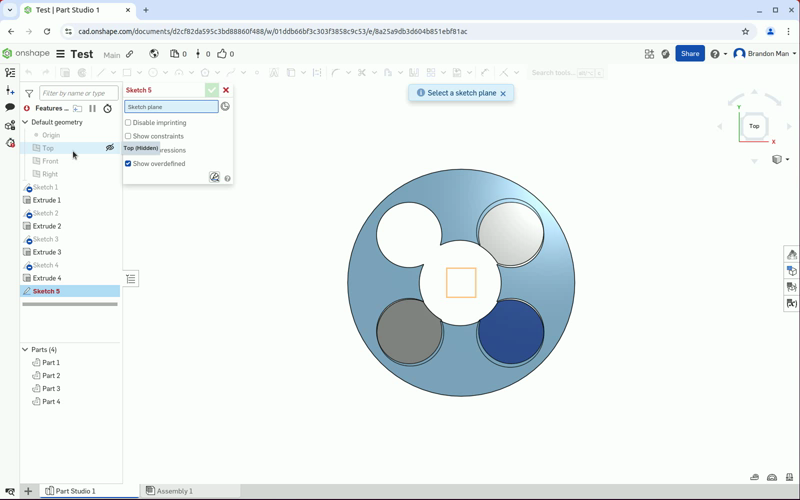
click(73, 150)
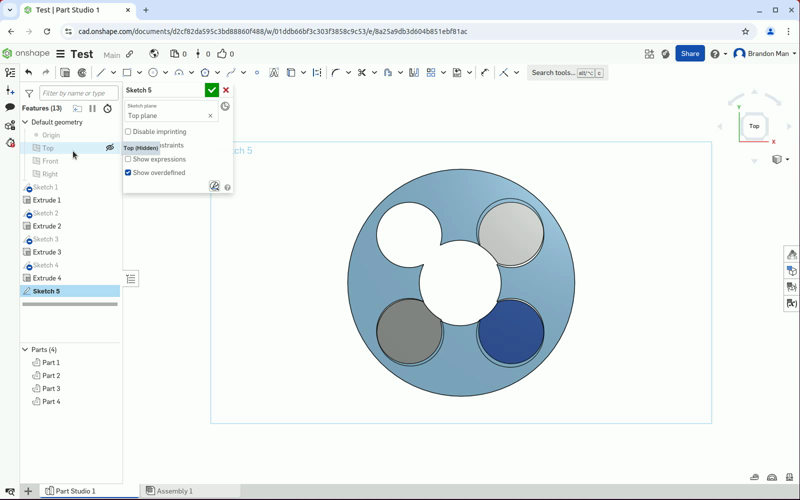
mouse_move(73, 352)
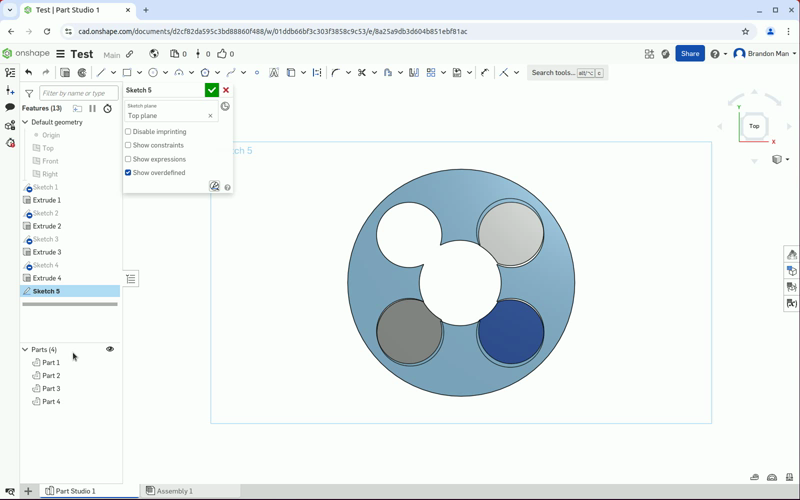
key(y)
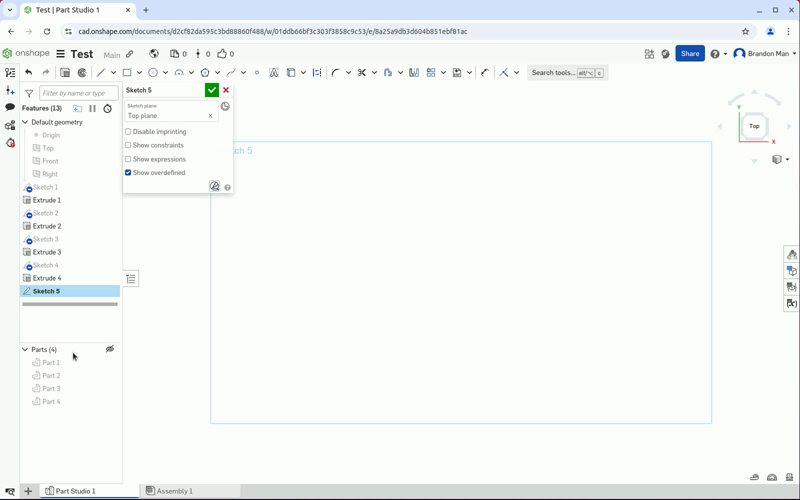
key(a)
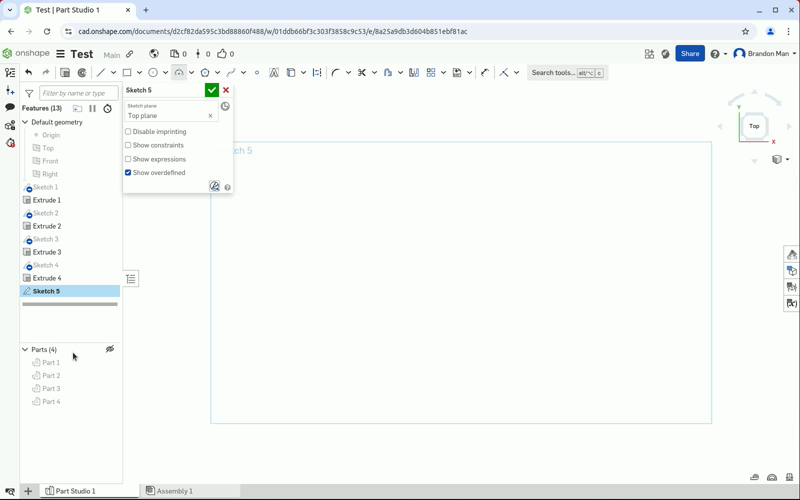
key_down(shift)
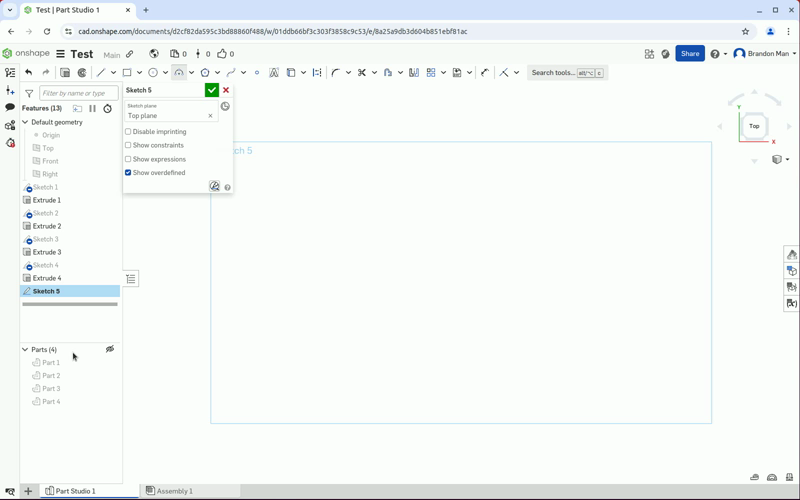
mouse_move(423, 264)
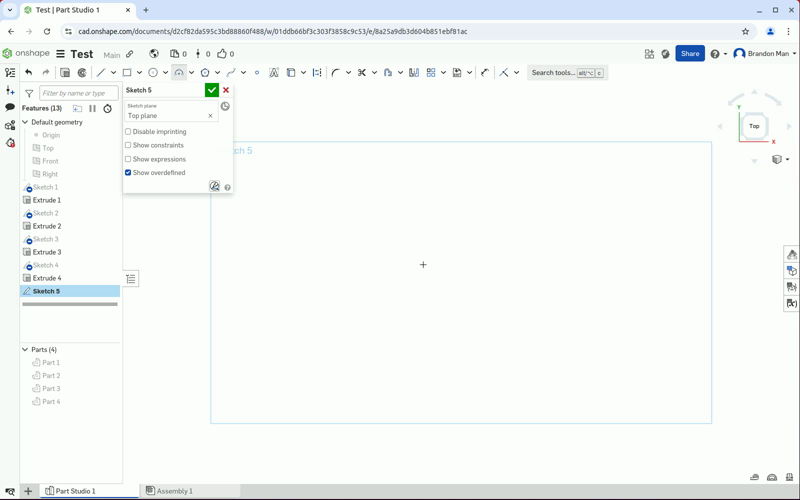
click(423, 264)
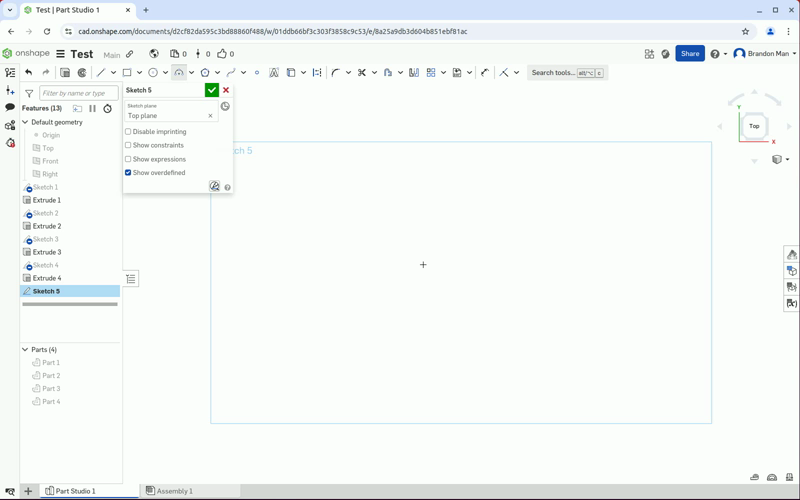
key_up(shift)
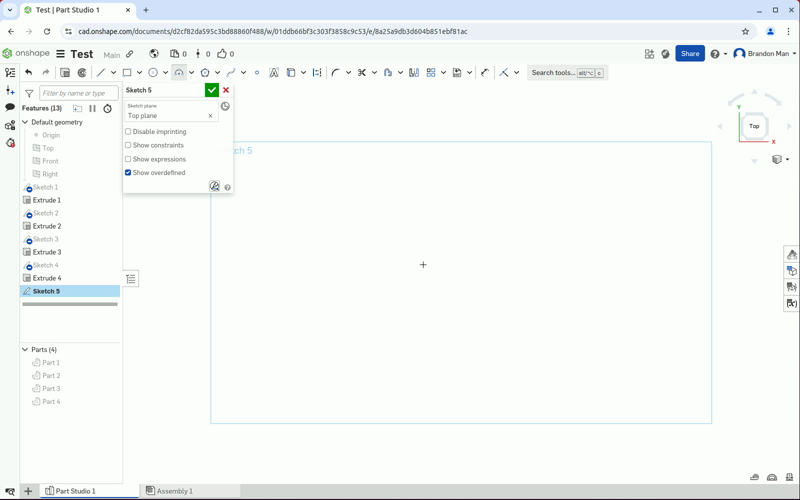
key_down(shift)
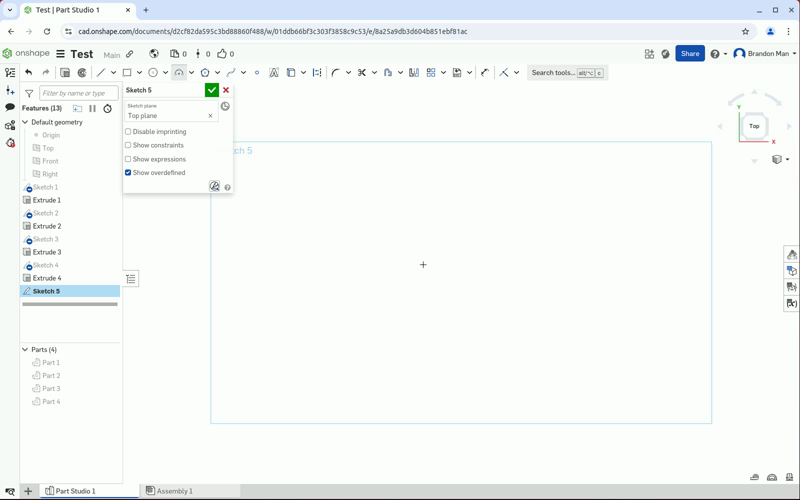
mouse_move(441, 246)
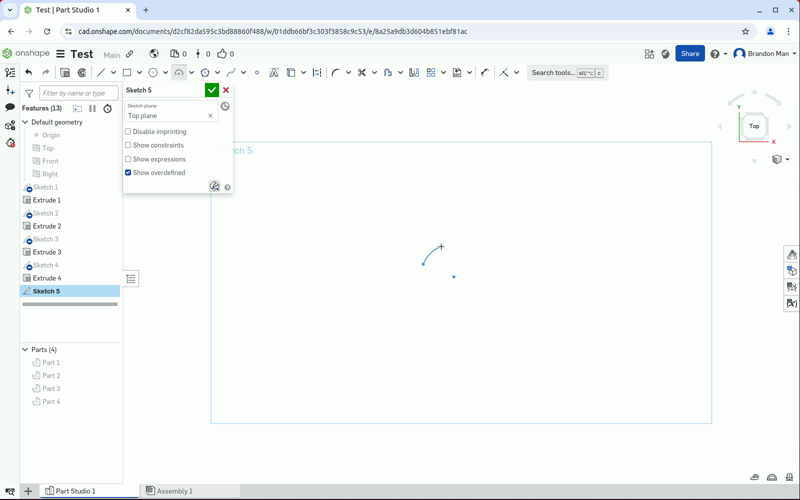
click(441, 246)
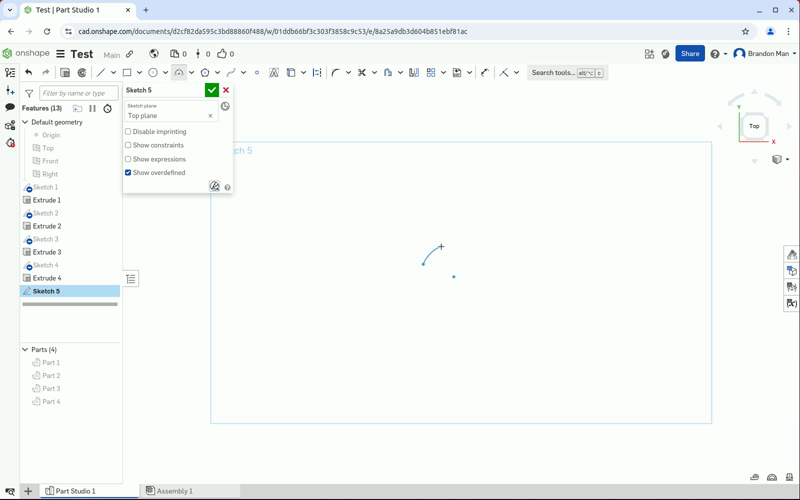
mouse_move(431, 253)
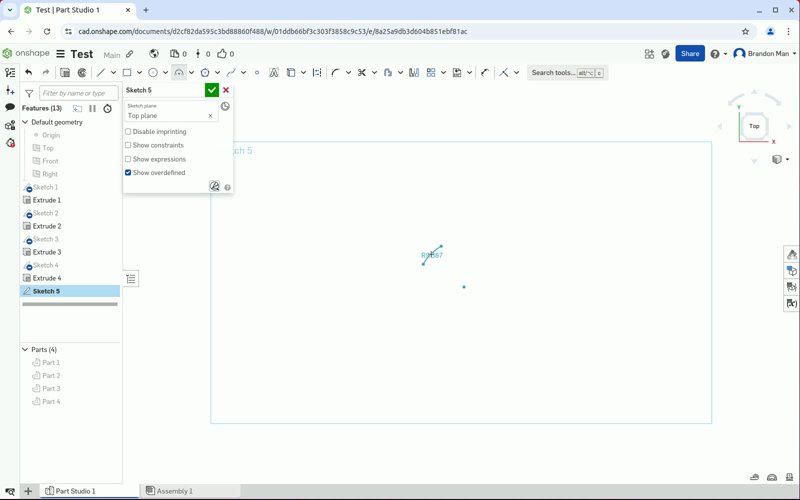
click(431, 253)
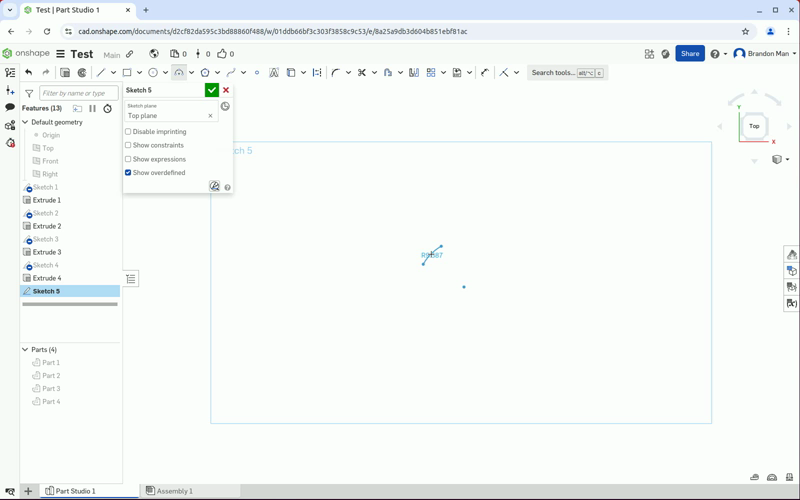
key_up(shift)
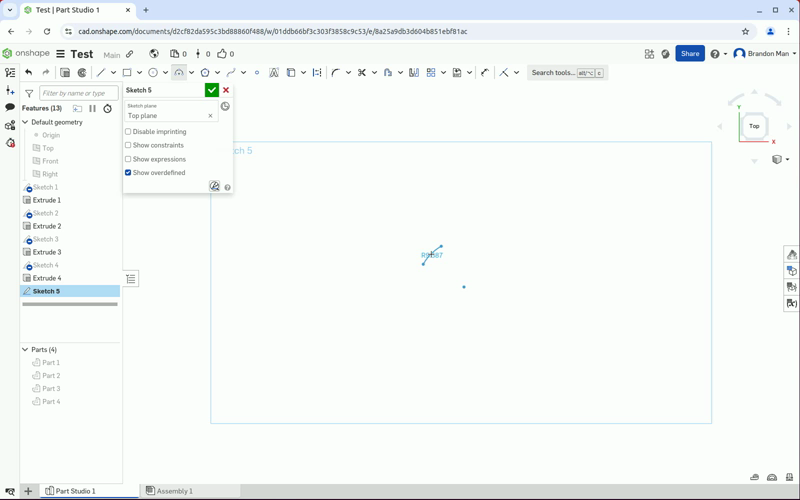
mouse_move(441, 246)
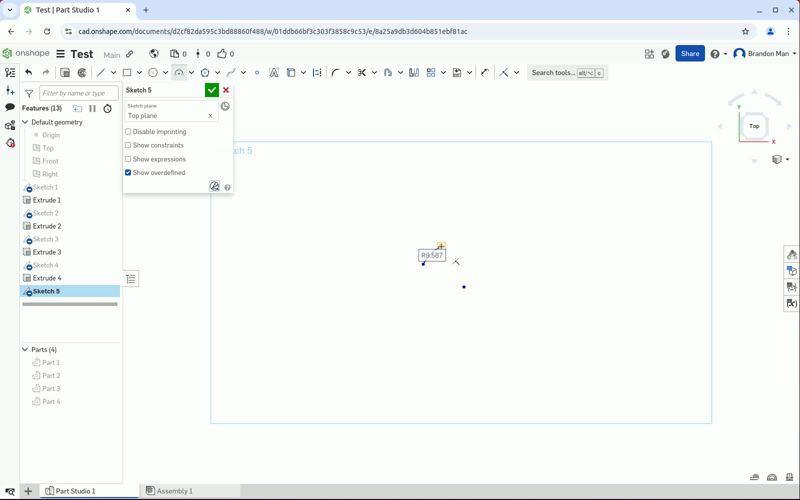
click(441, 246)
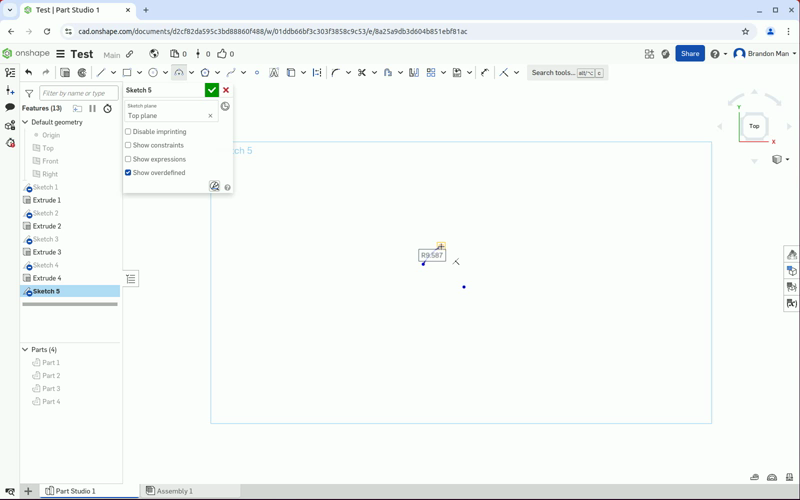
mouse_move(423, 264)
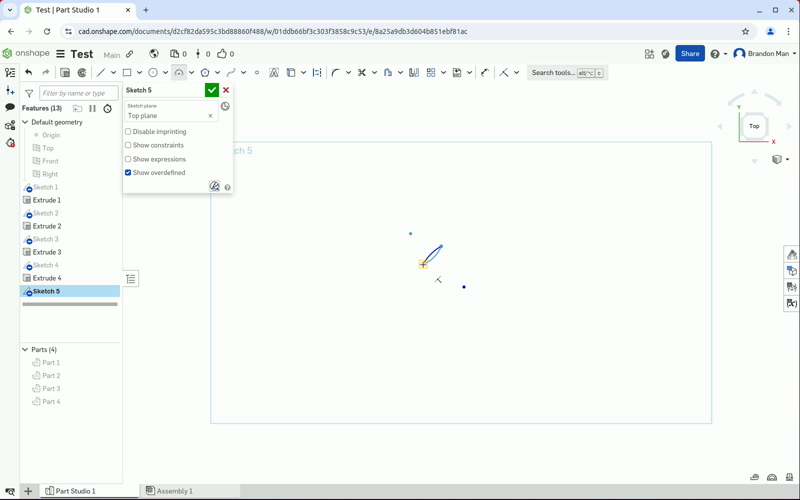
click(423, 264)
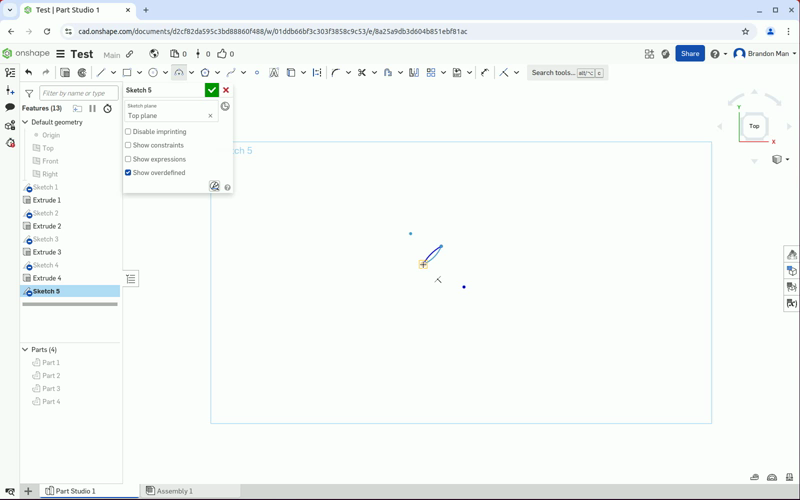
key_down(shift)
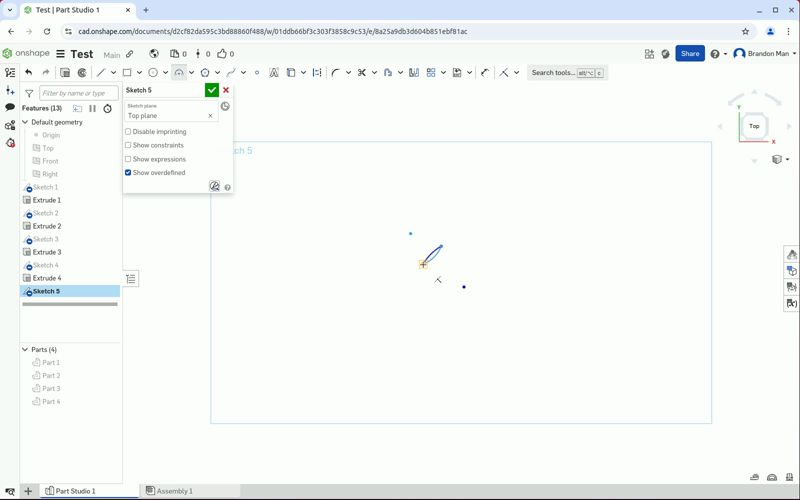
mouse_move(386, 209)
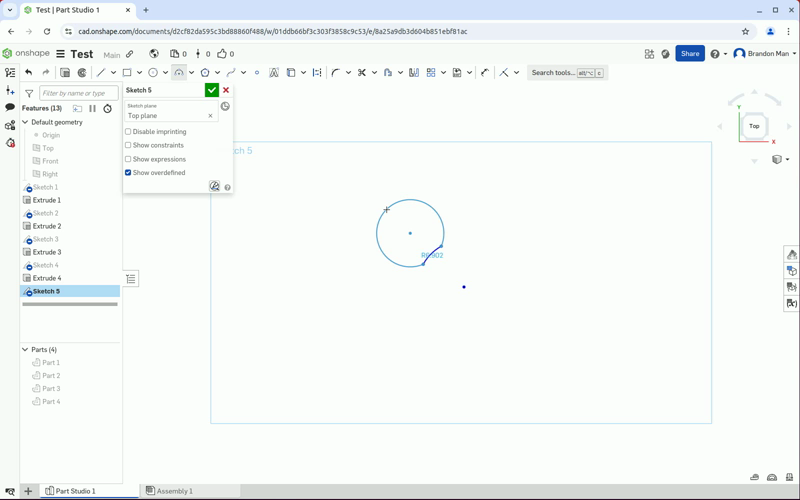
click(386, 209)
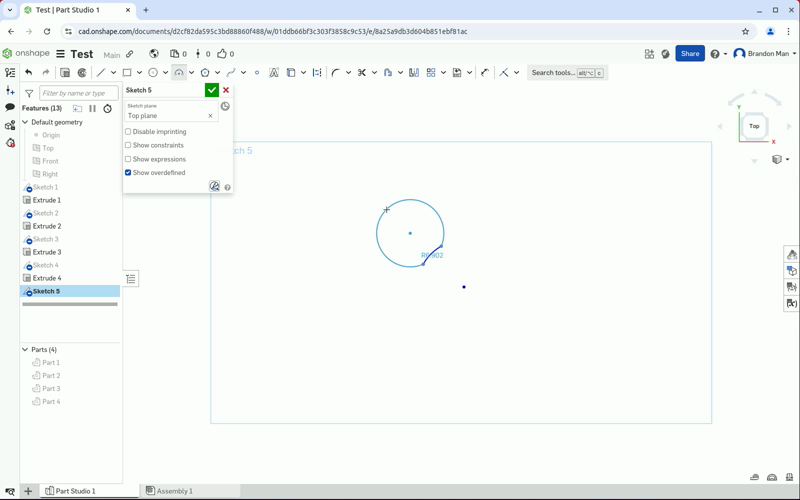
key_up(shift)
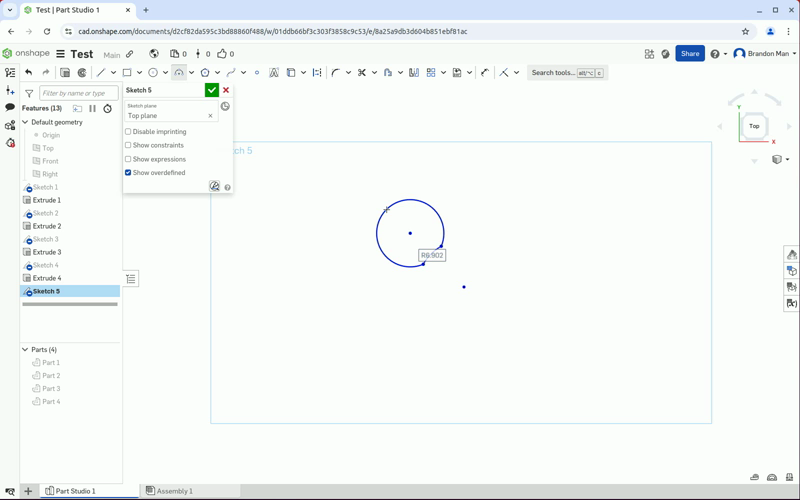
key(esc)
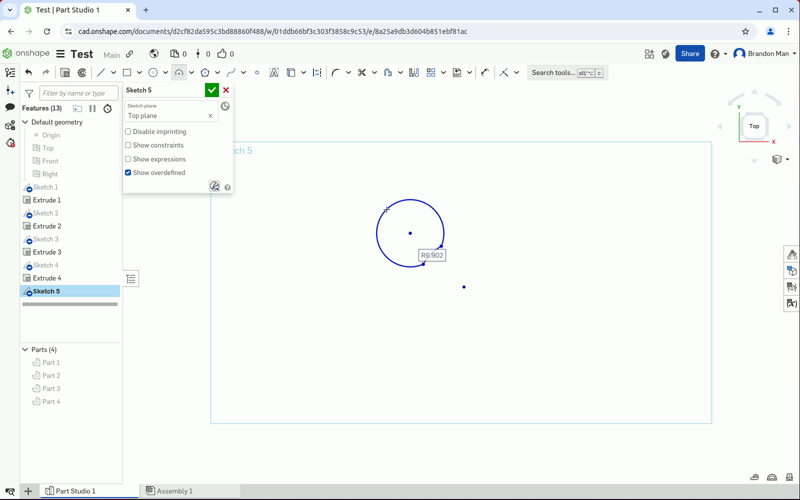
mouse_move(392, 241)
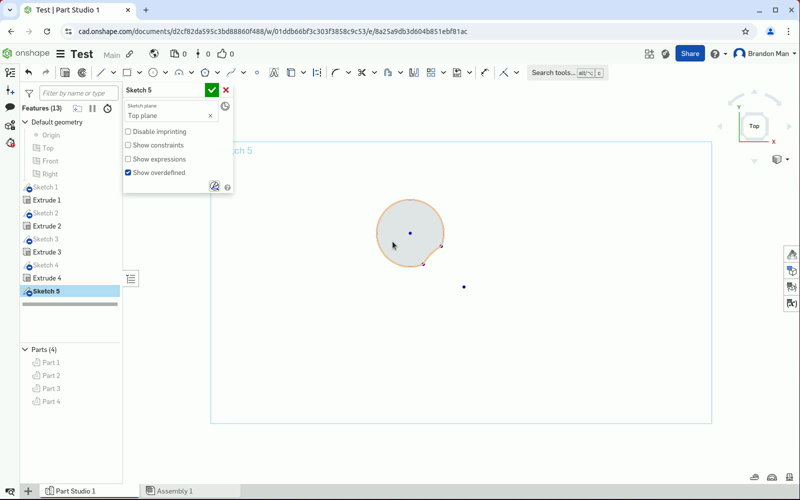
click(392, 241)
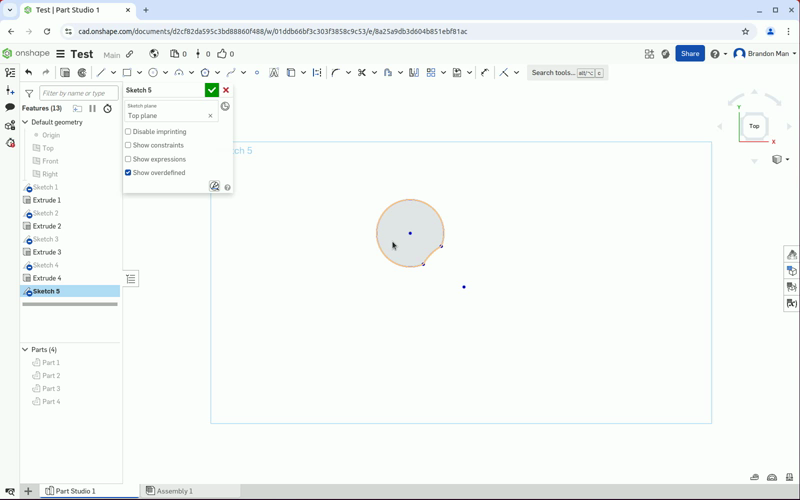
mouse_move(73, 352)
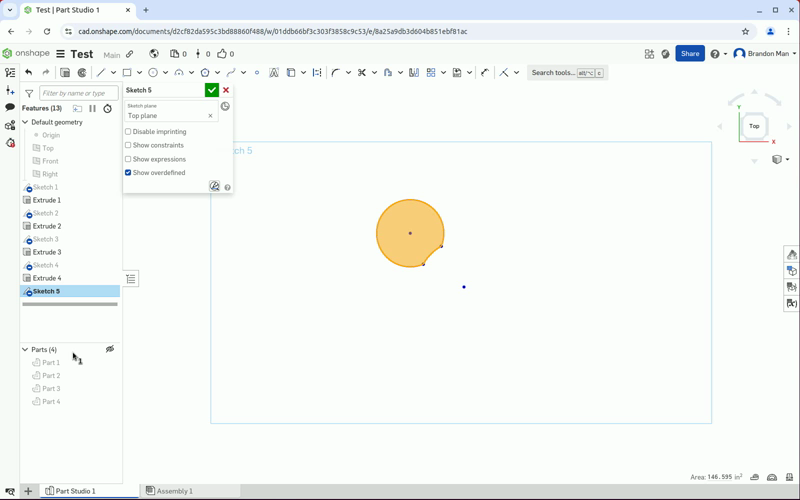
key(shift+y)
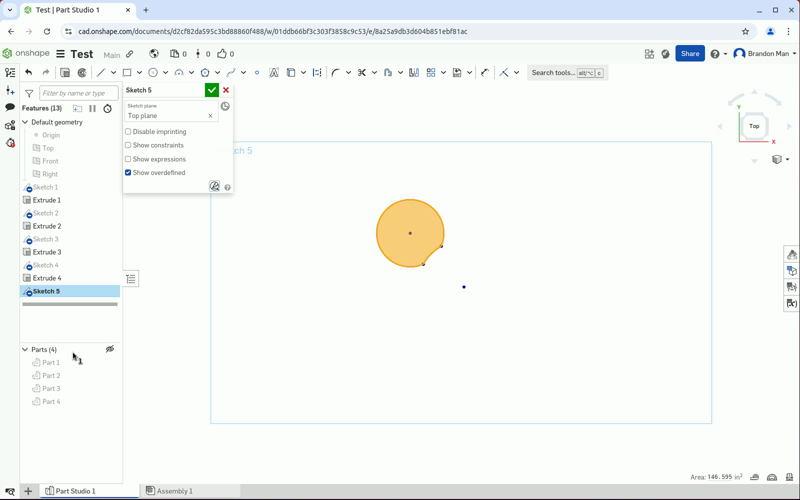
key(shift+e)
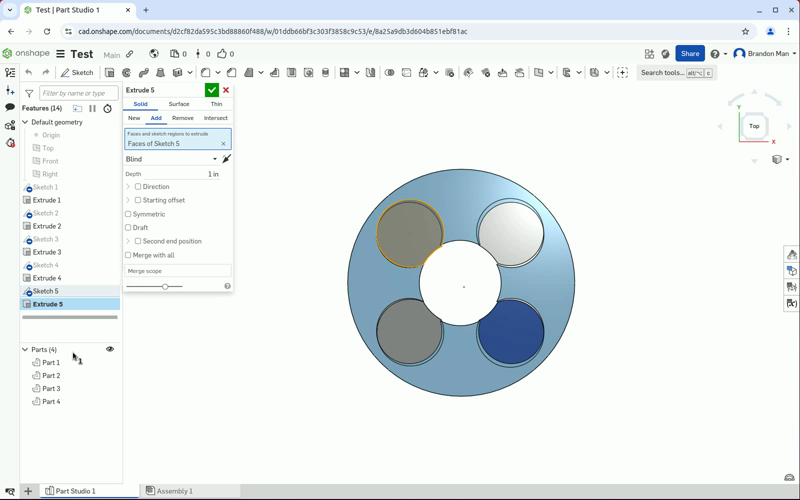
mouse_move(143, 106)
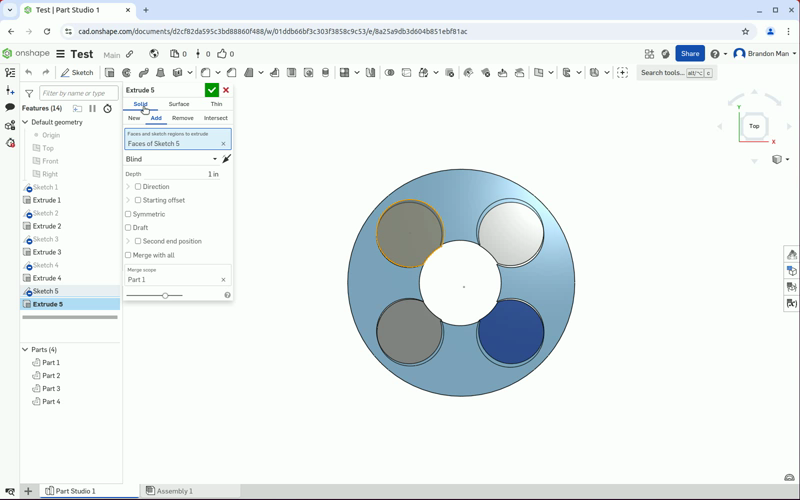
click(143, 106)
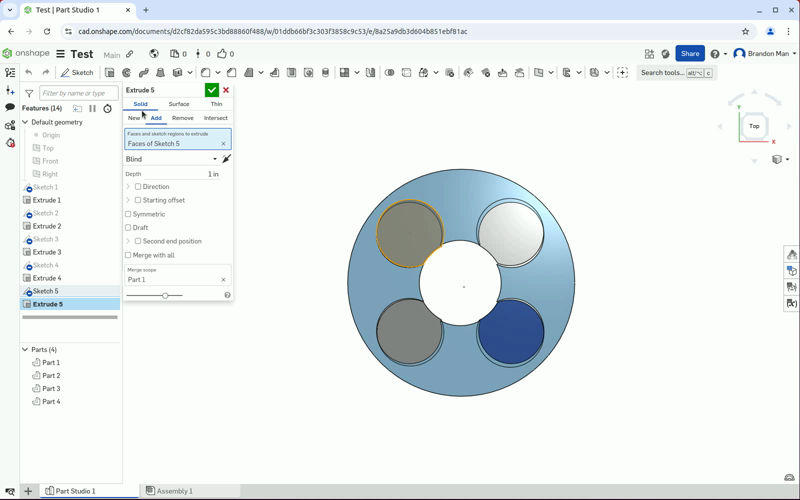
mouse_move(137, 120)
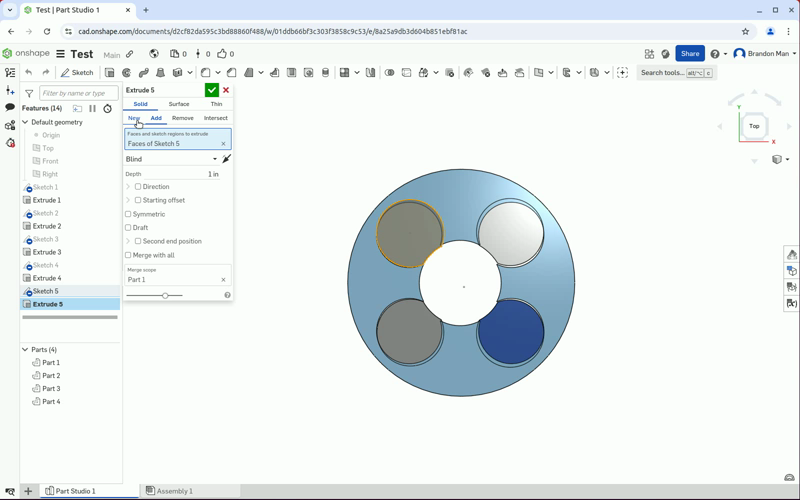
click(137, 120)
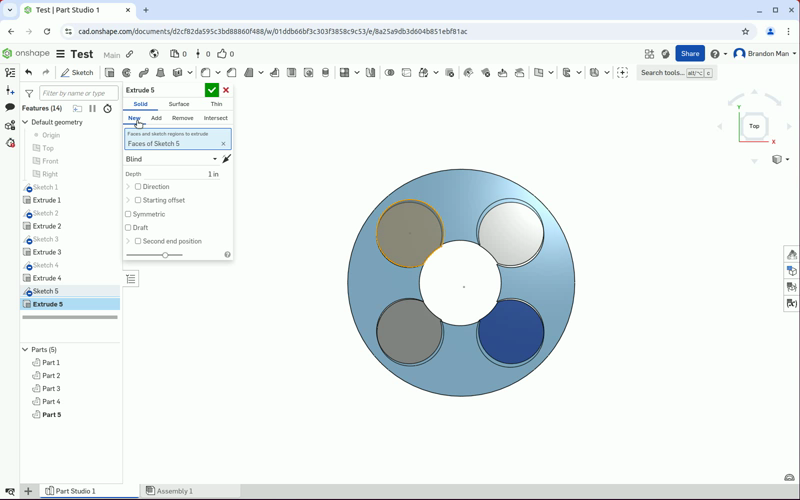
key(tab, 4)
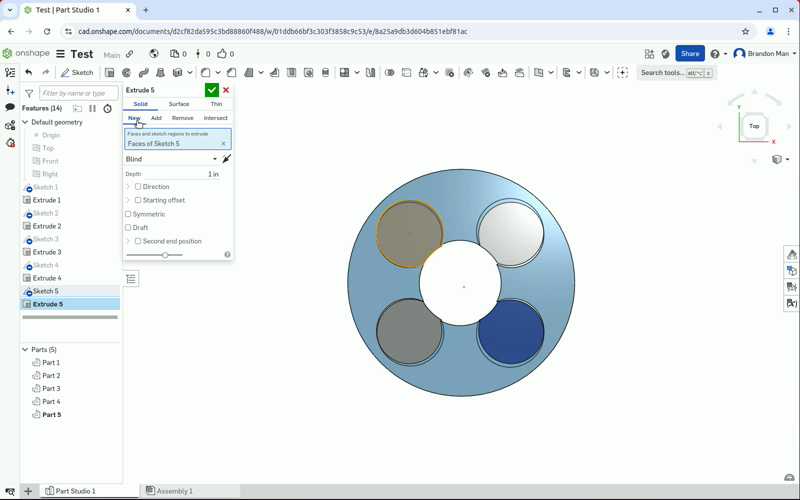
text(10.351)
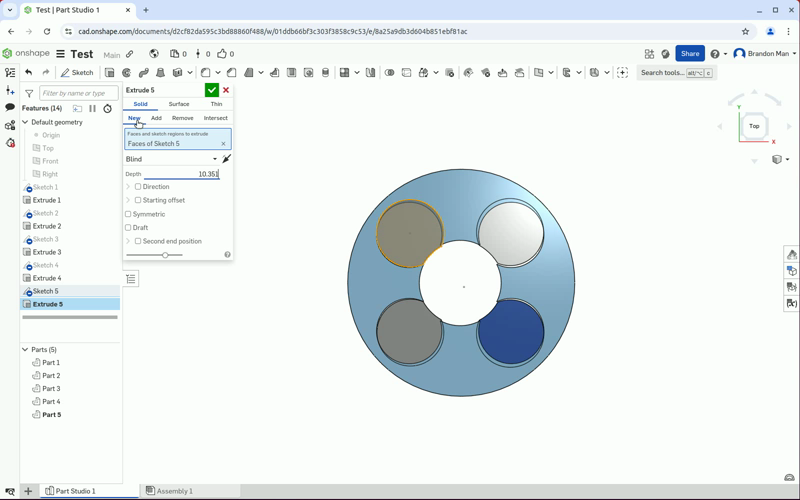
key(enter)
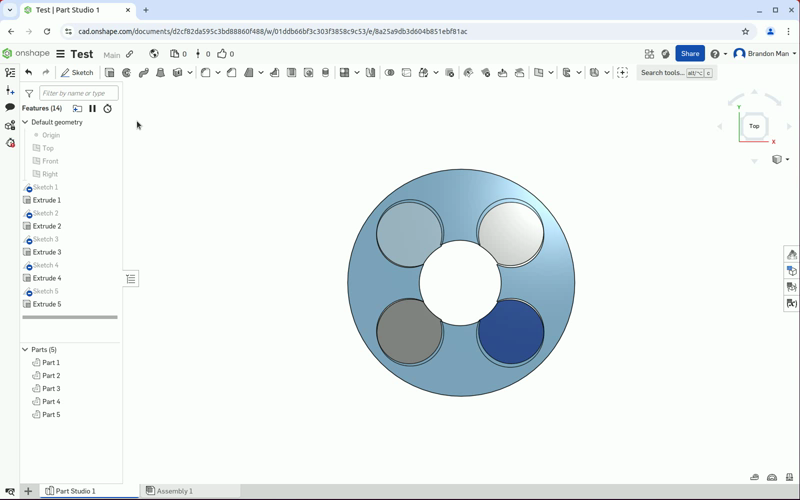
key(shift+h)
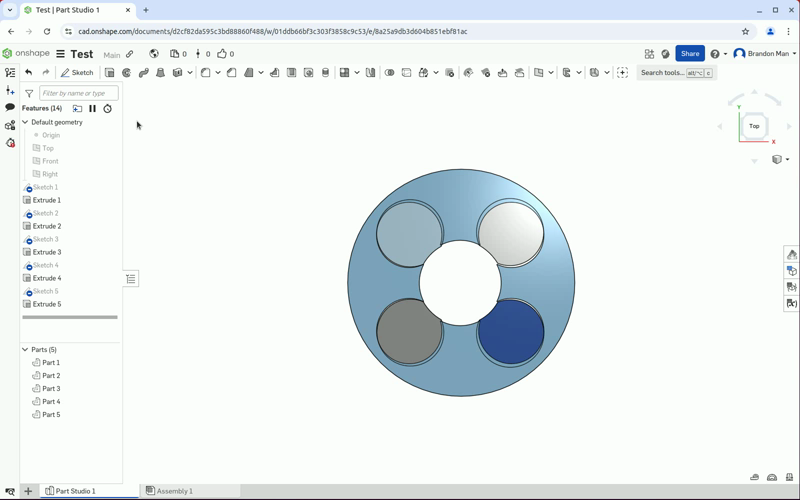
key(shift+h)
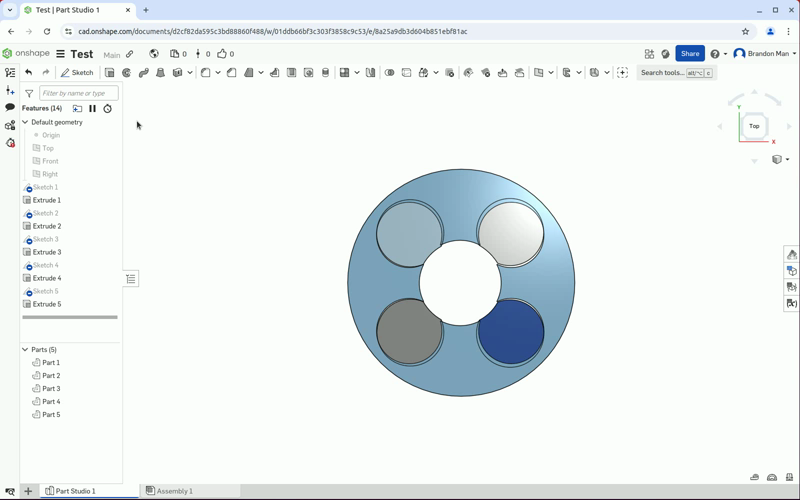
mouse_move(73, 189)
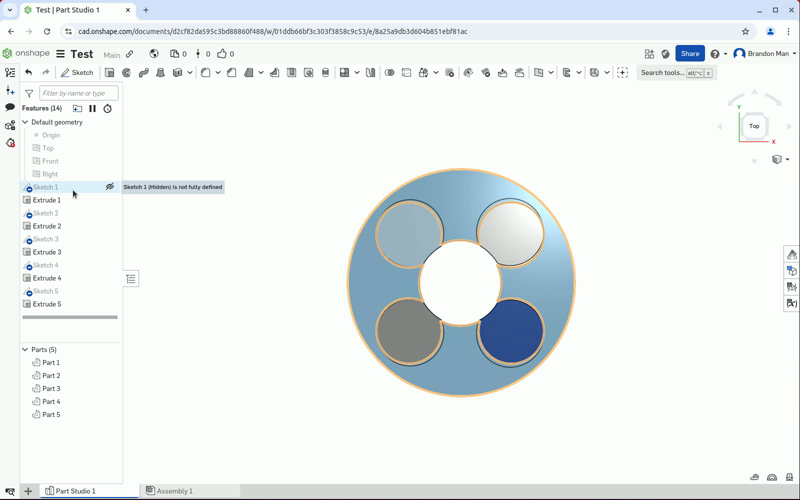
click(73, 189)
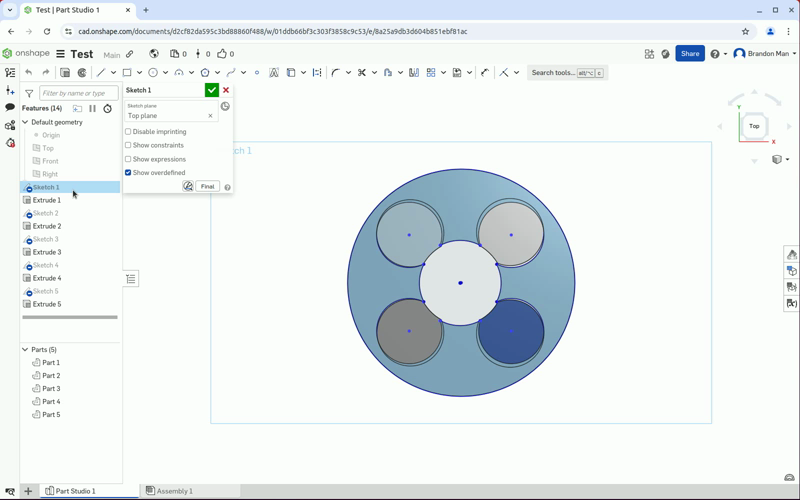
mouse_move(229, 92)
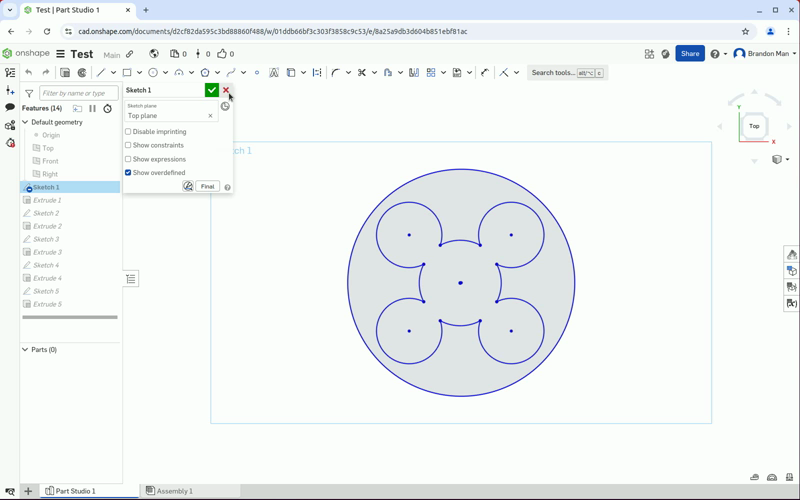
click(229, 92)
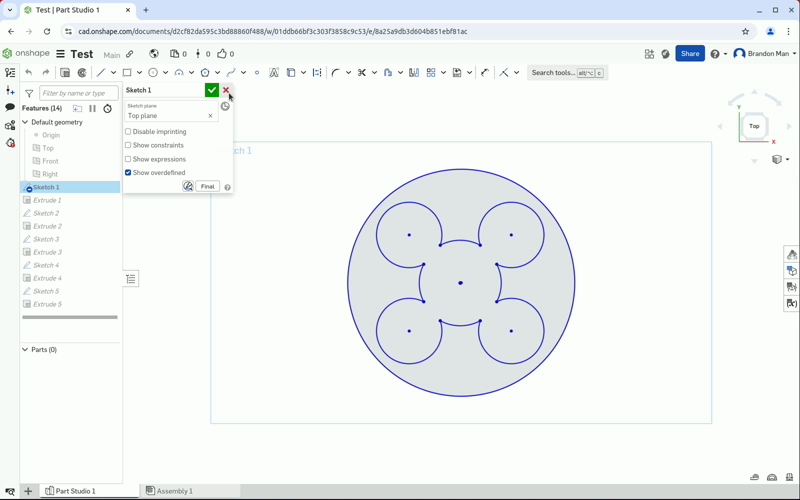
key(shift+s)
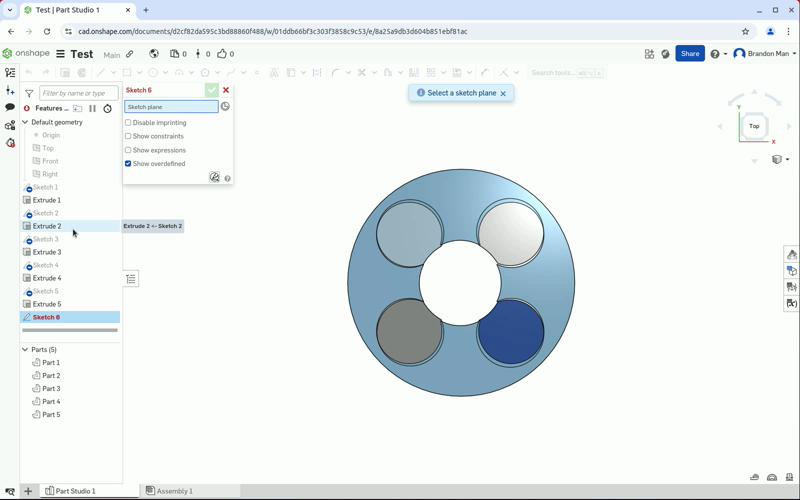
scroll(3)
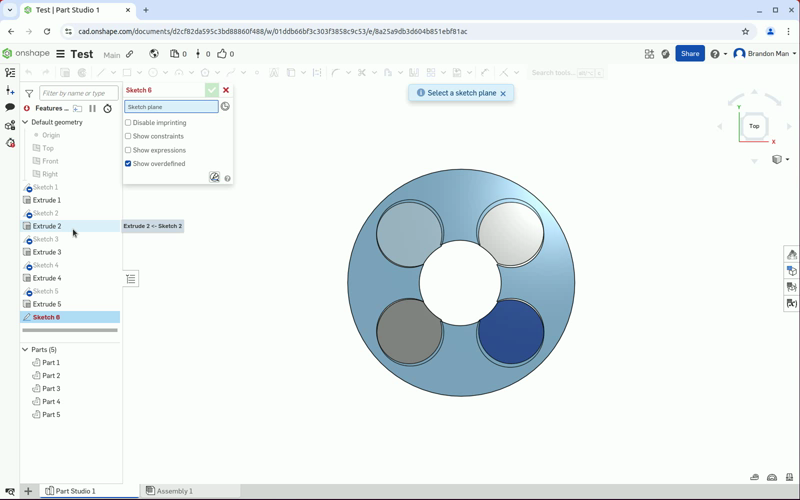
mouse_move(73, 150)
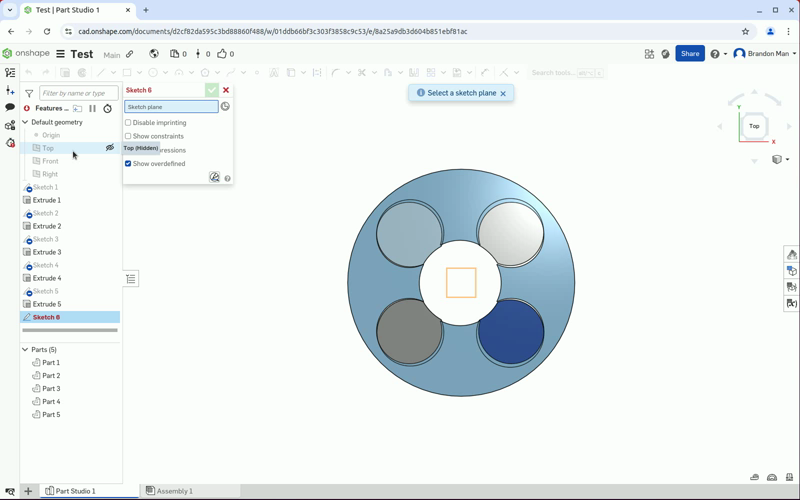
click(73, 150)
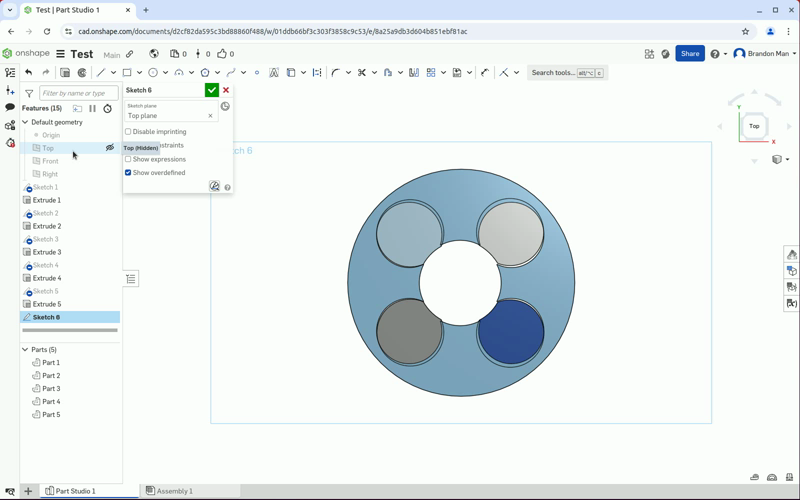
mouse_move(73, 352)
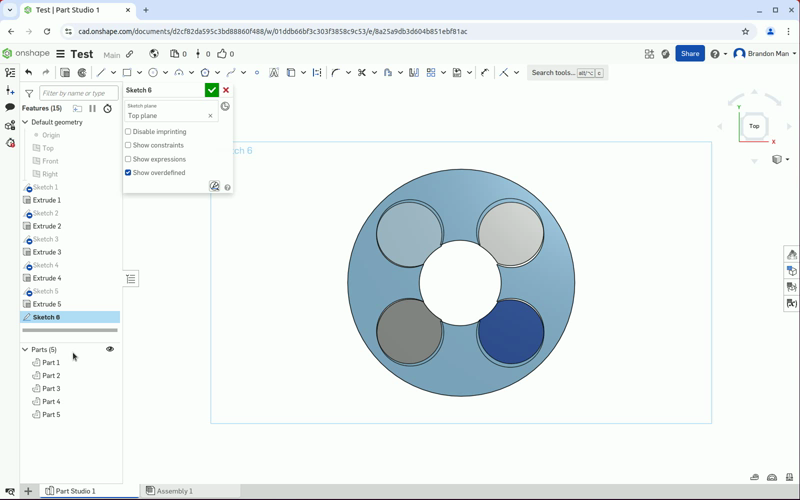
key(y)
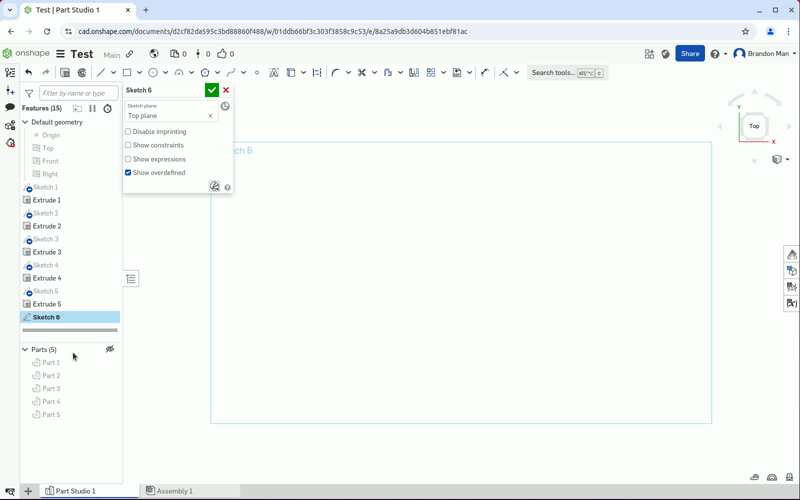
key(a)
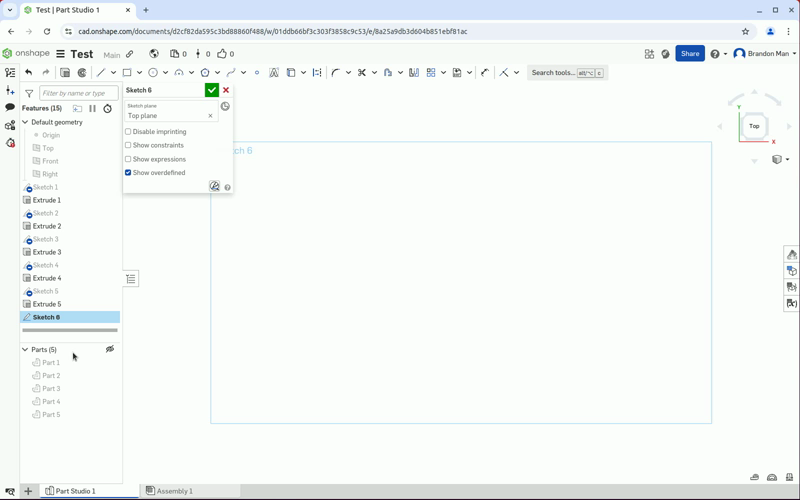
key_down(shift)
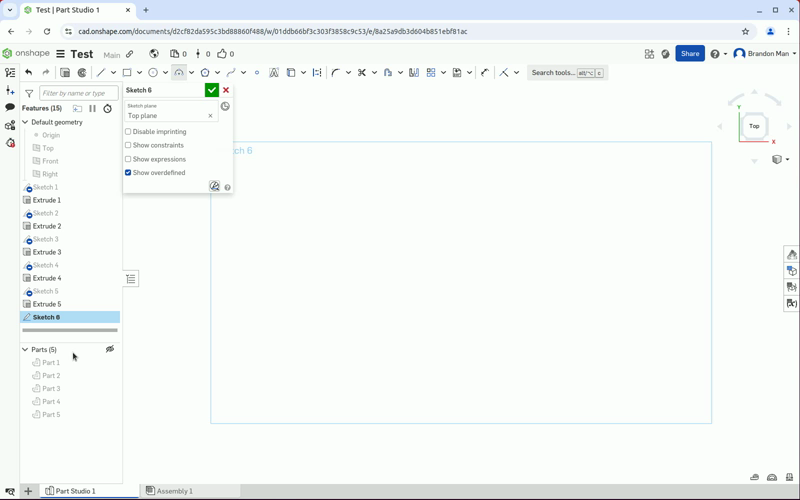
mouse_move(423, 301)
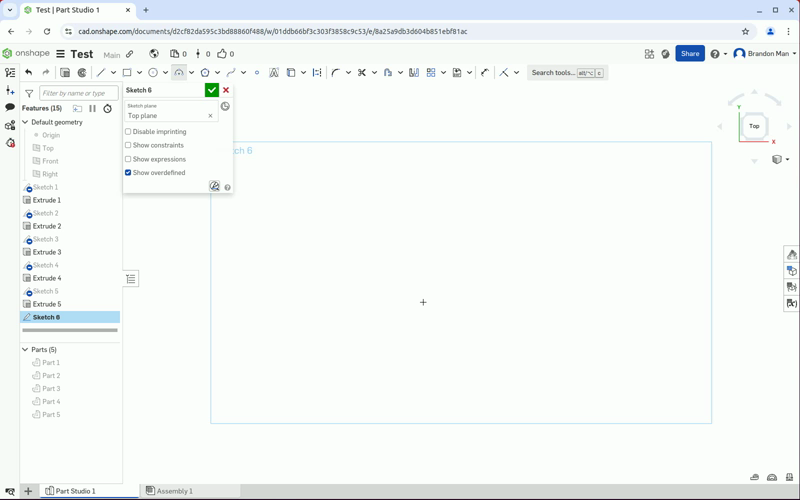
click(423, 301)
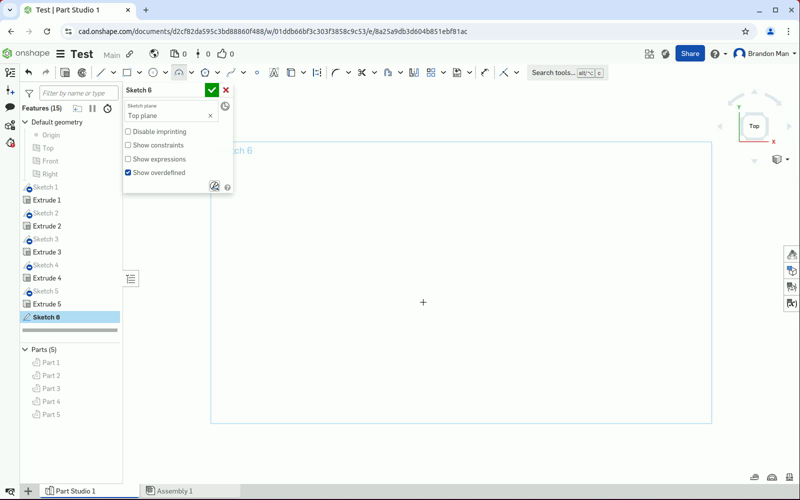
key_up(shift)
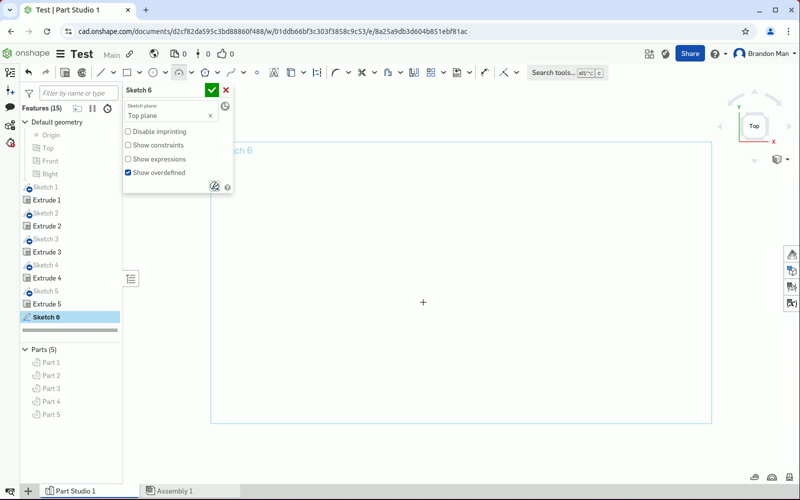
key_down(shift)
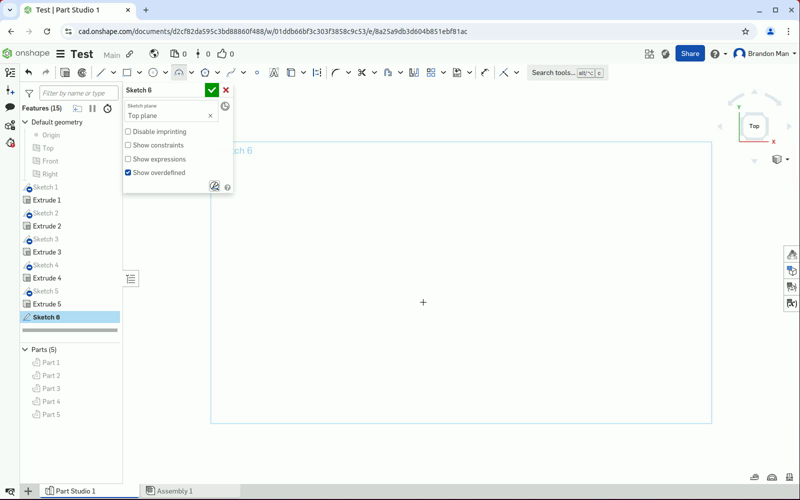
mouse_move(441, 319)
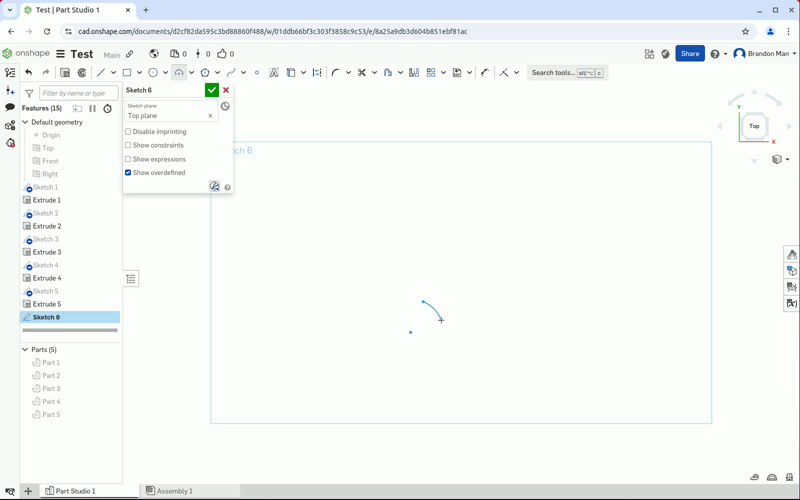
click(441, 319)
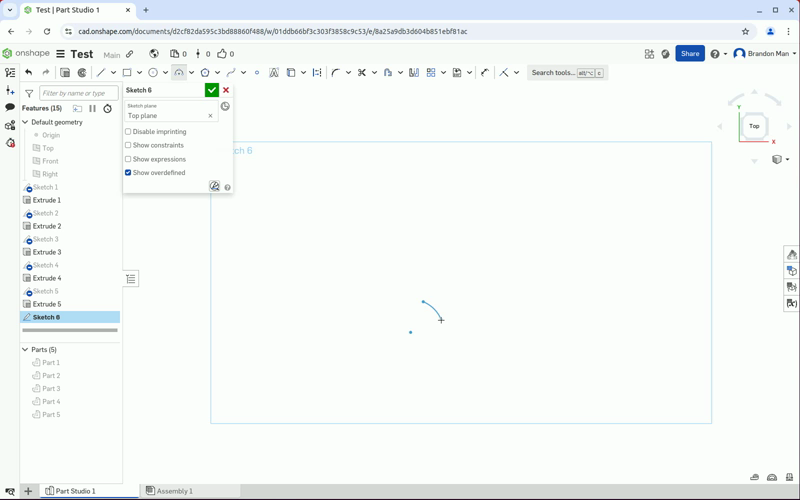
mouse_move(386, 356)
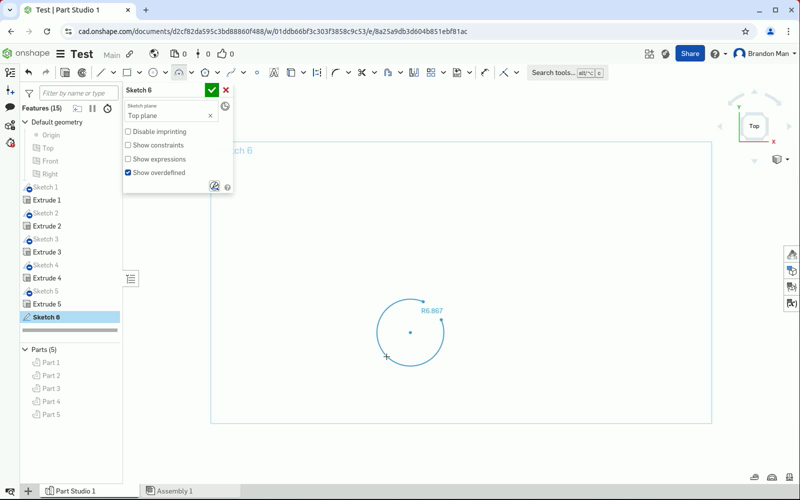
click(386, 356)
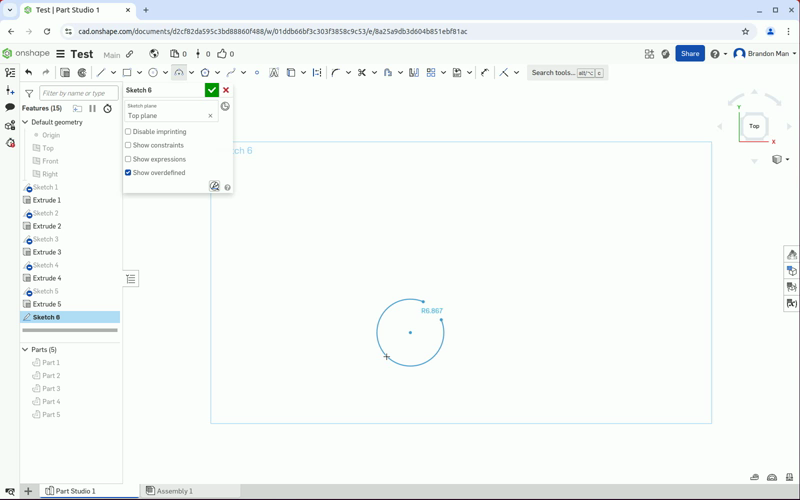
key_up(shift)
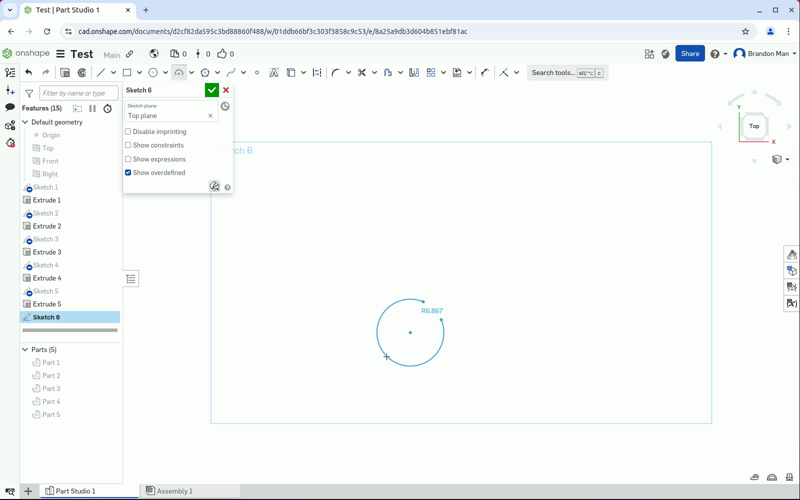
mouse_move(441, 319)
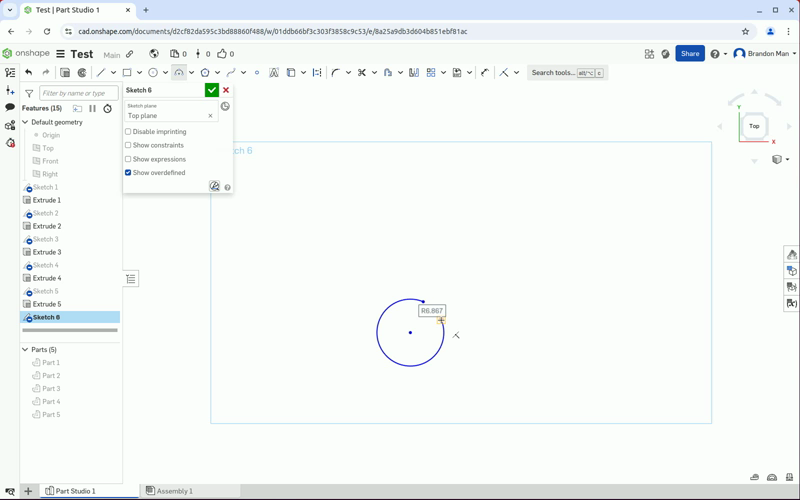
click(441, 319)
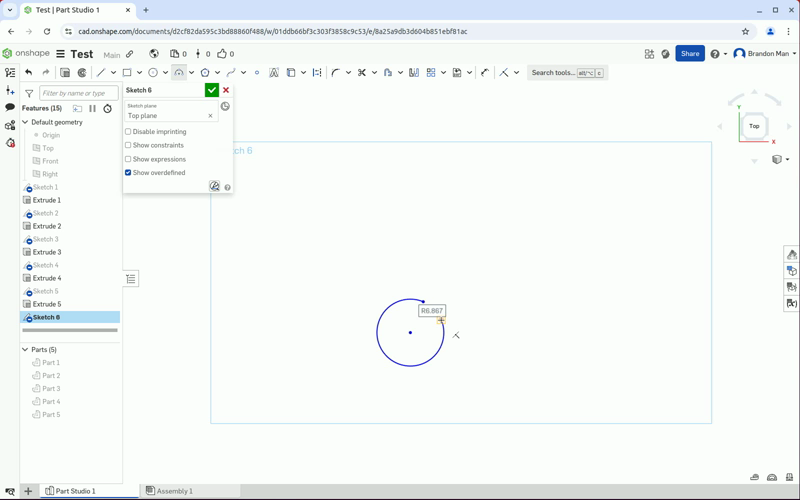
mouse_move(423, 301)
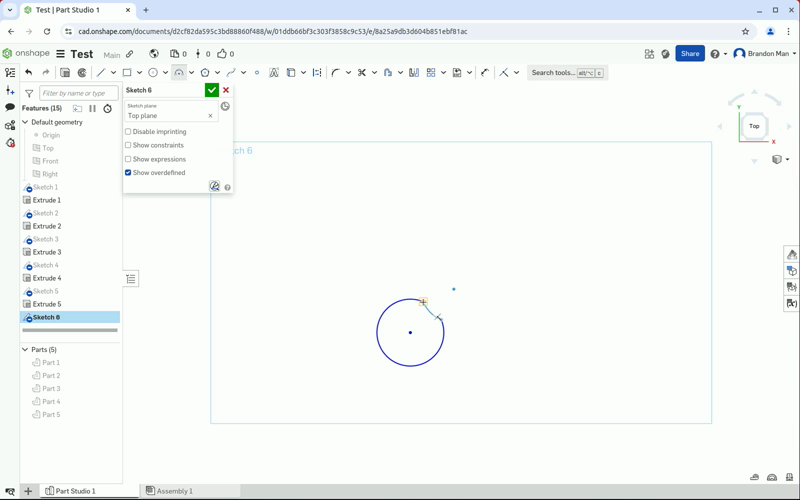
click(423, 301)
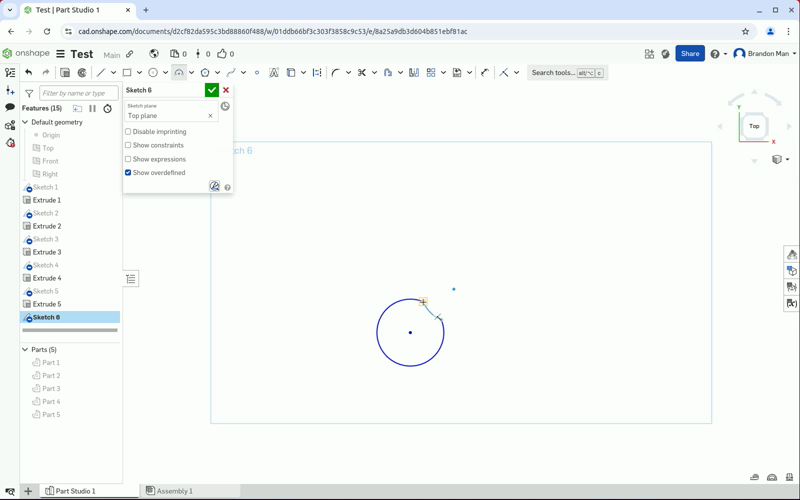
key_down(shift)
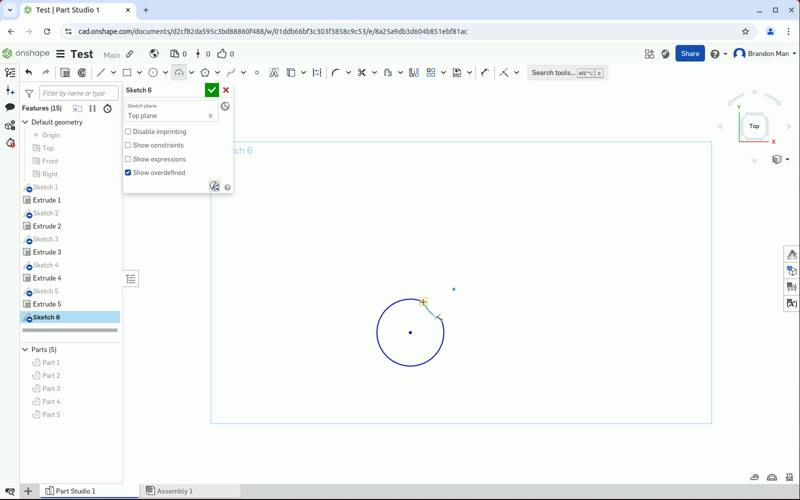
mouse_move(431, 312)
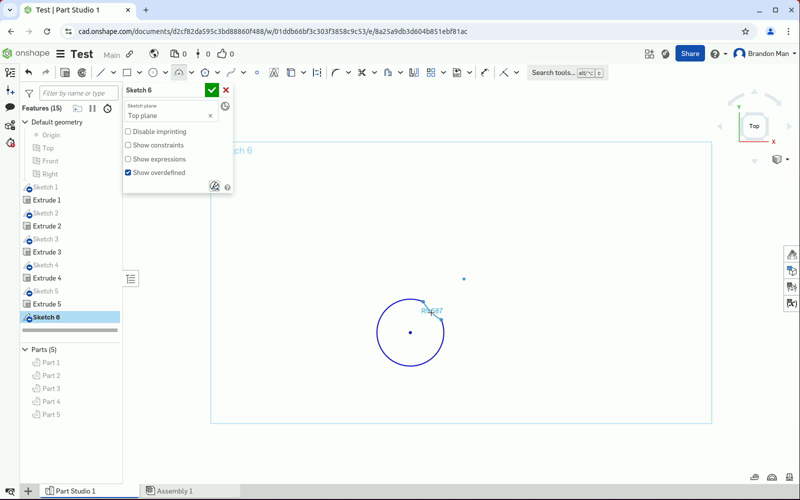
click(431, 312)
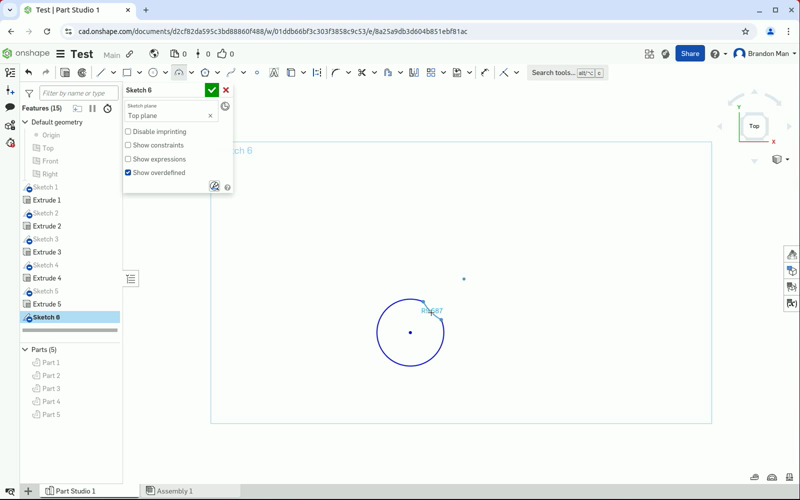
key_up(shift)
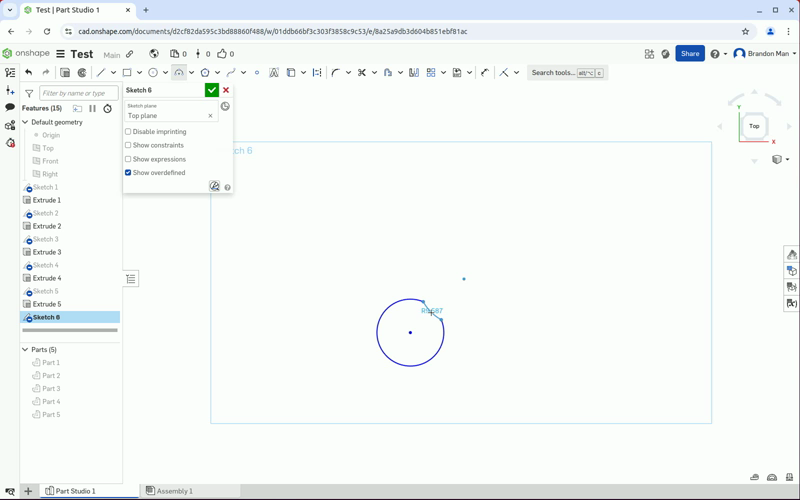
key(esc)
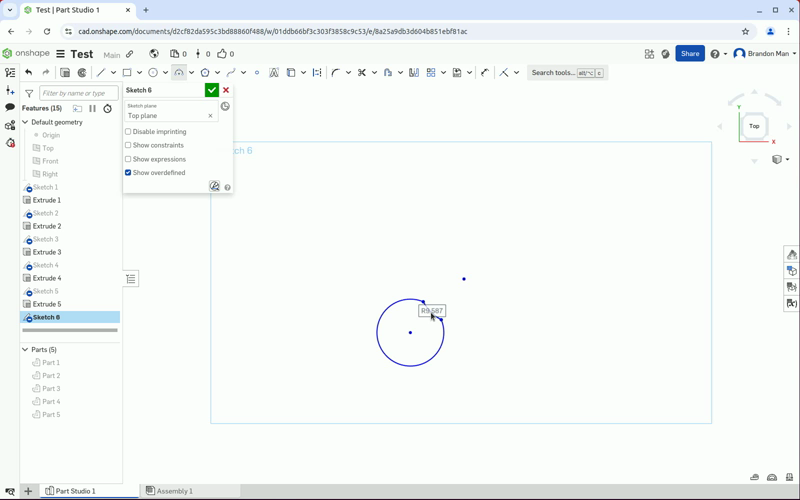
mouse_move(438, 344)
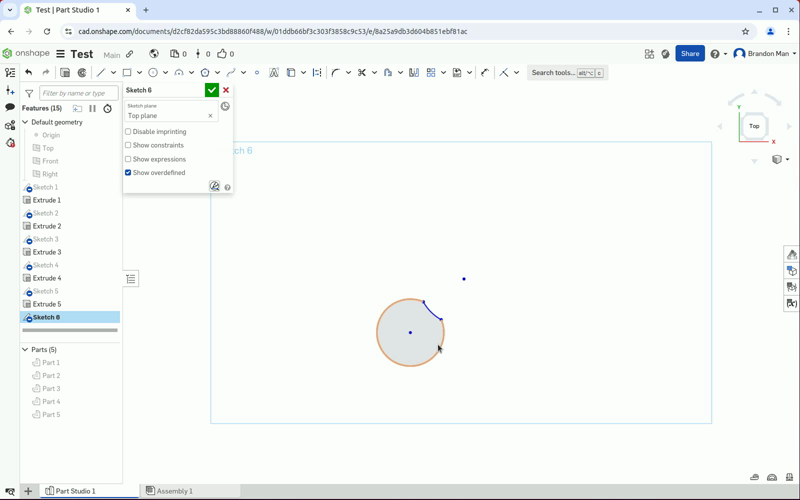
click(438, 344)
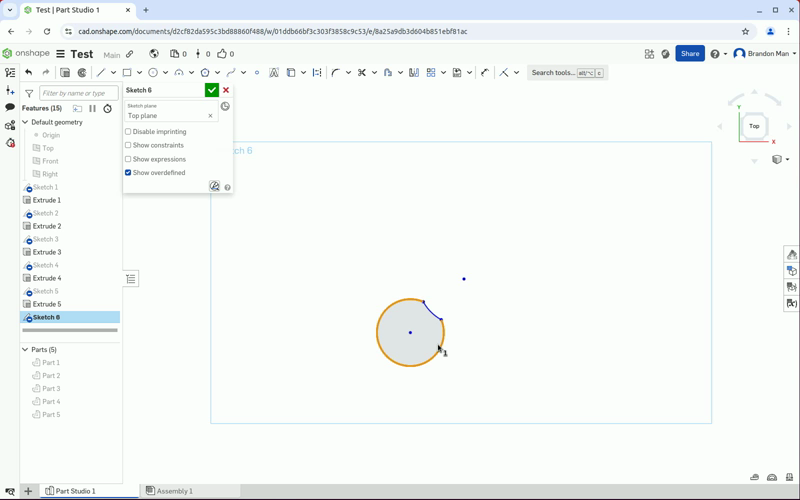
mouse_move(73, 352)
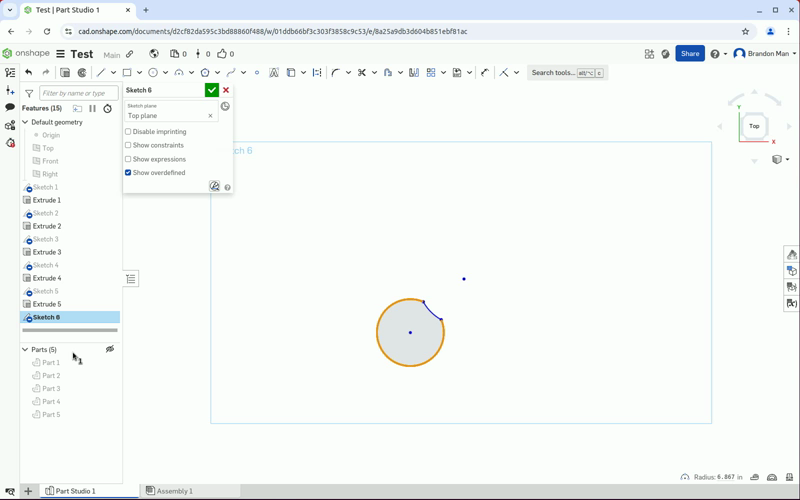
key(shift+y)
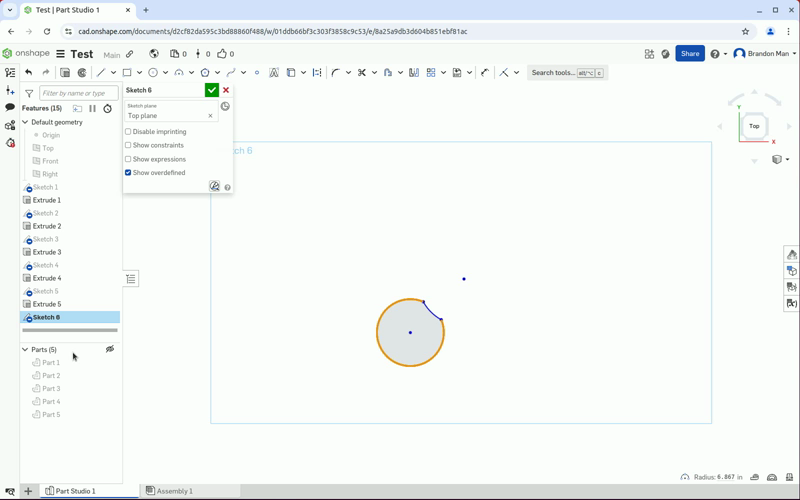
key(shift+e)
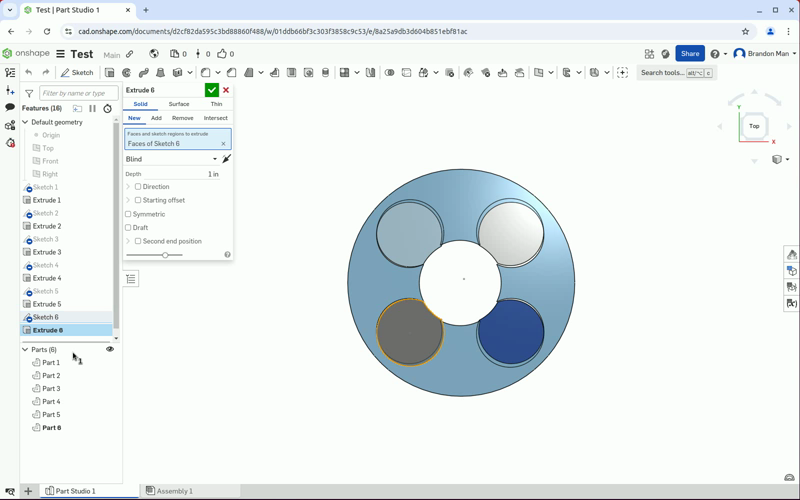
mouse_move(143, 106)
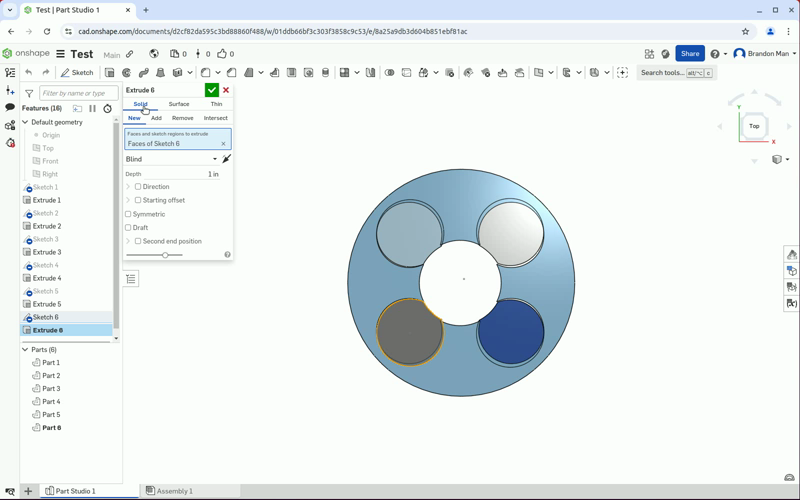
click(143, 106)
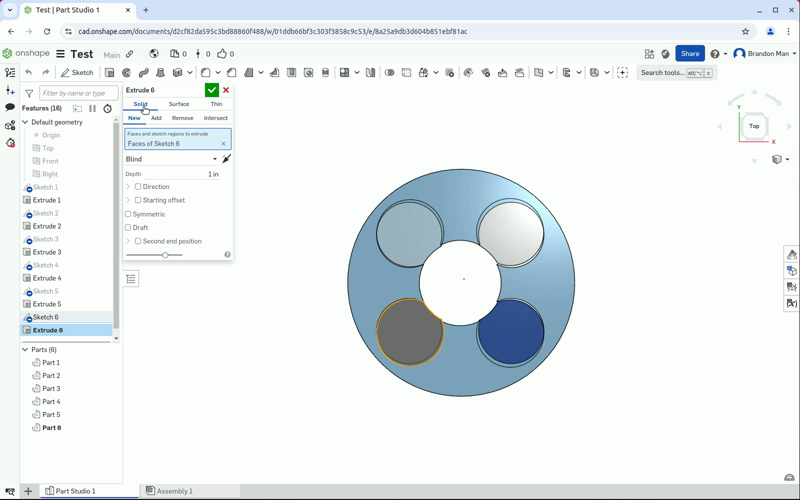
mouse_move(186, 120)
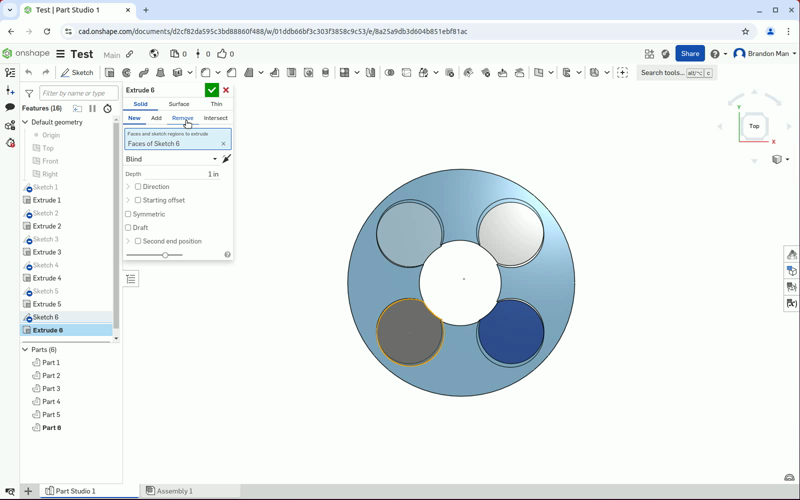
click(186, 120)
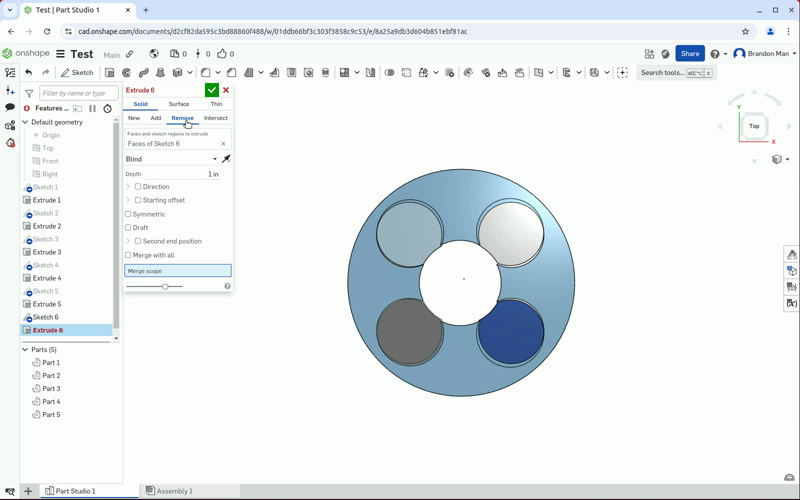
key(tab, 4)
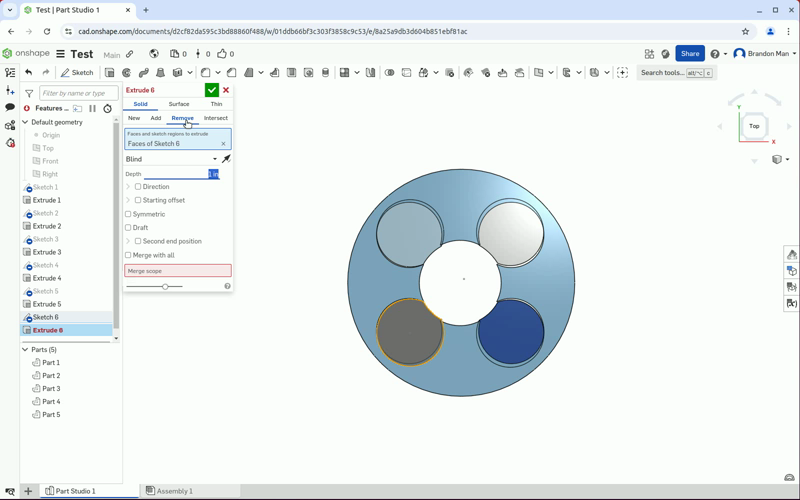
text(-5.777)
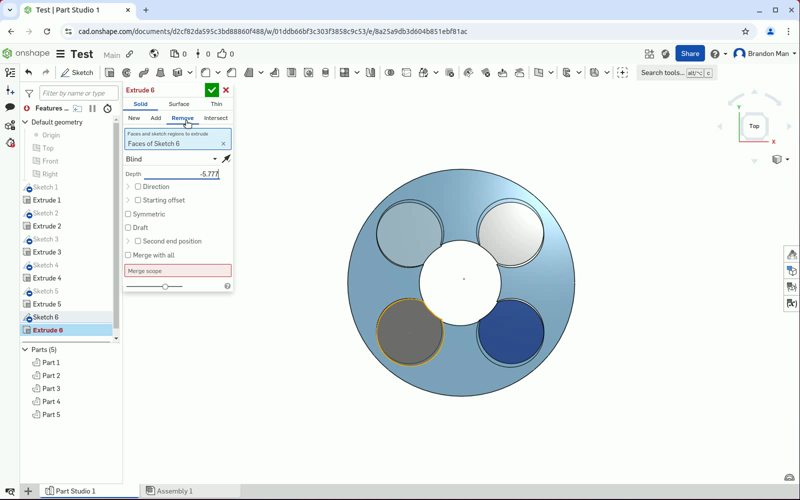
key(tab, 6)
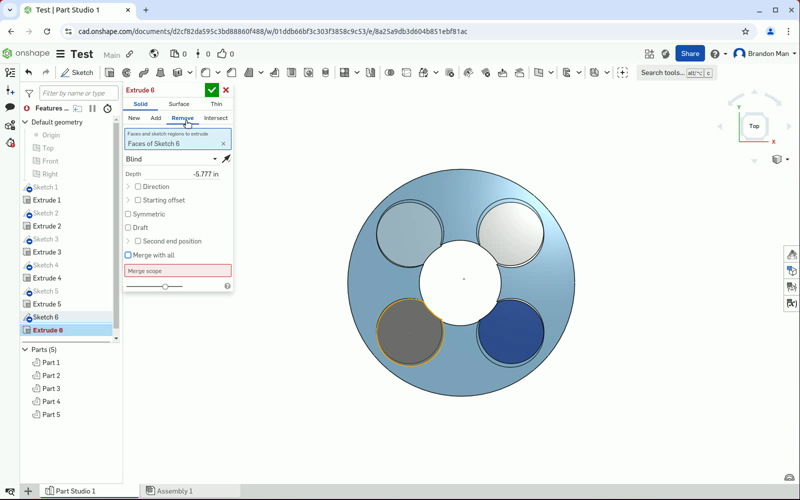
key(space)
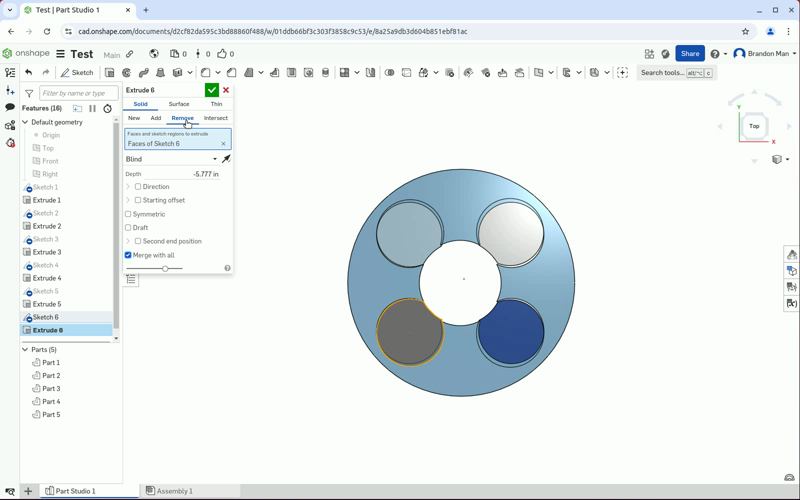
key(enter)
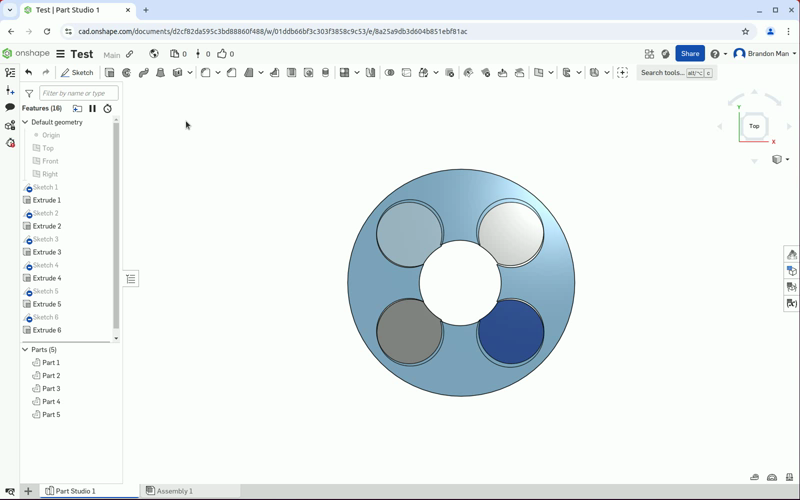
key(shift+h)
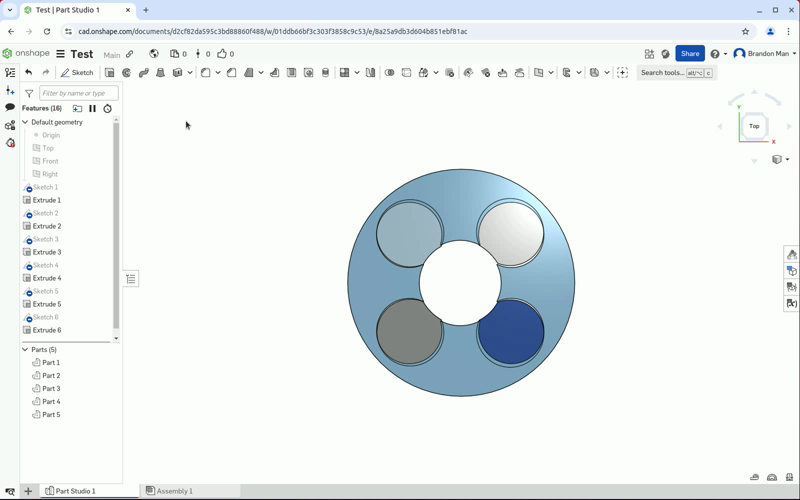
key(shift+h)
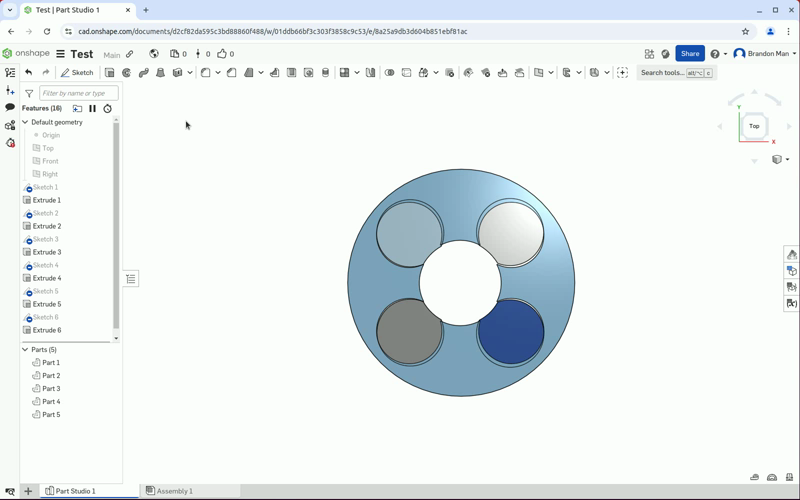
mouse_move(69, 189)
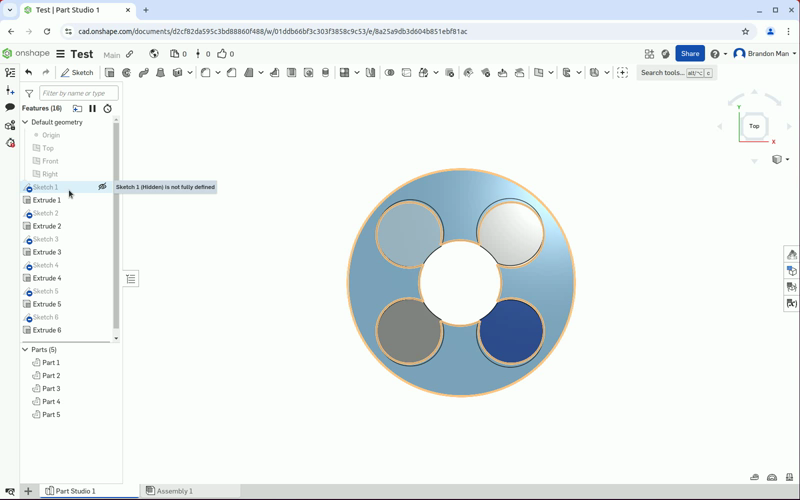
click(69, 189)
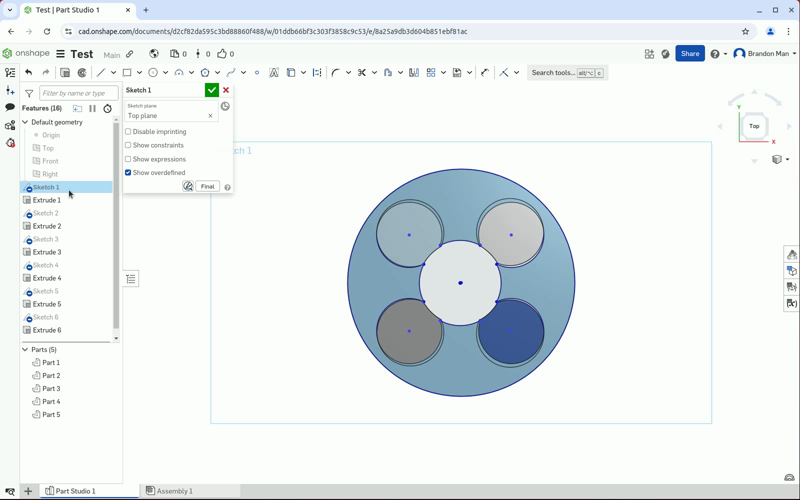
mouse_move(229, 92)
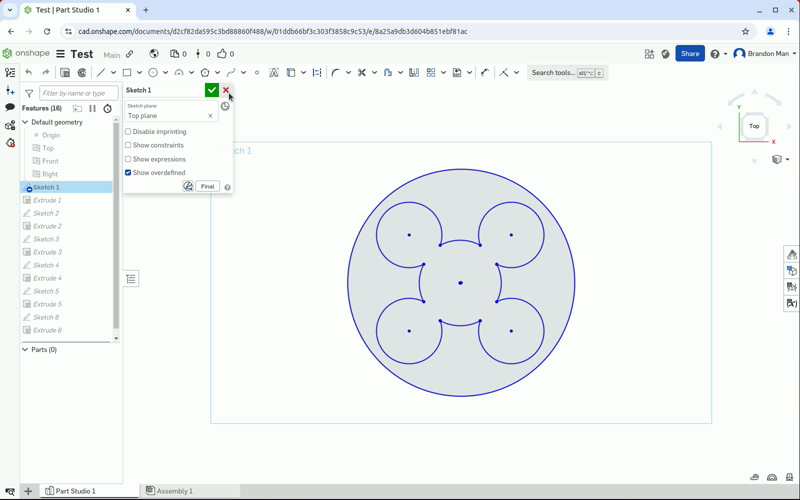
click(229, 92)
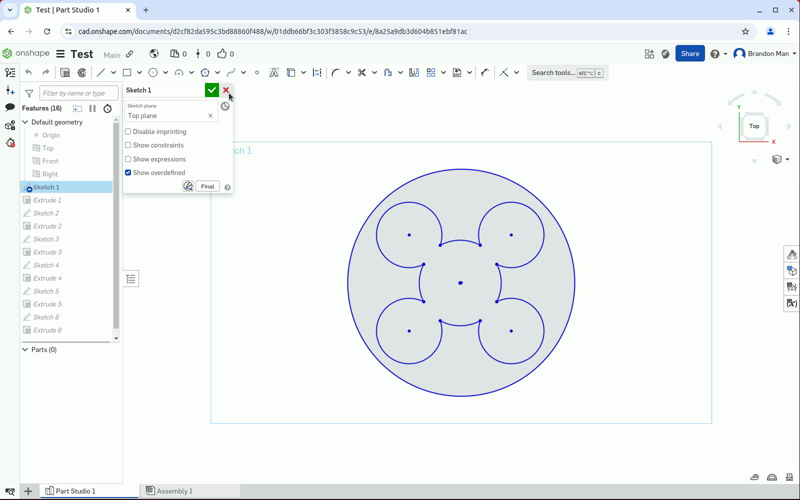
key(shift+s)
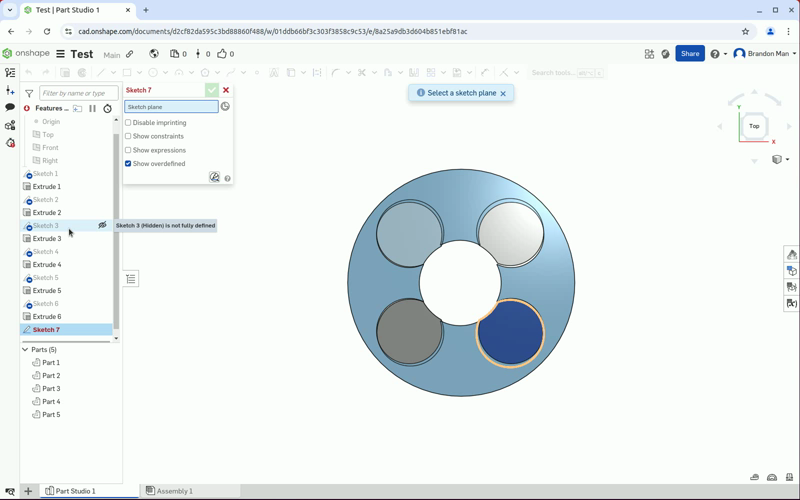
scroll(3)
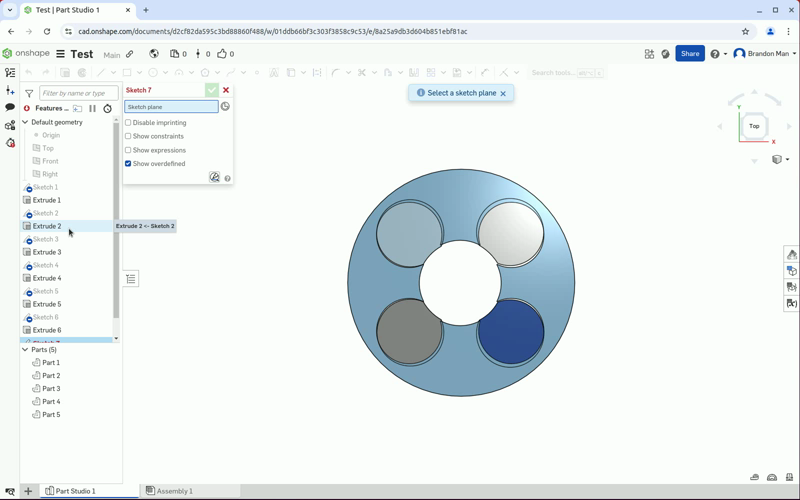
mouse_move(69, 150)
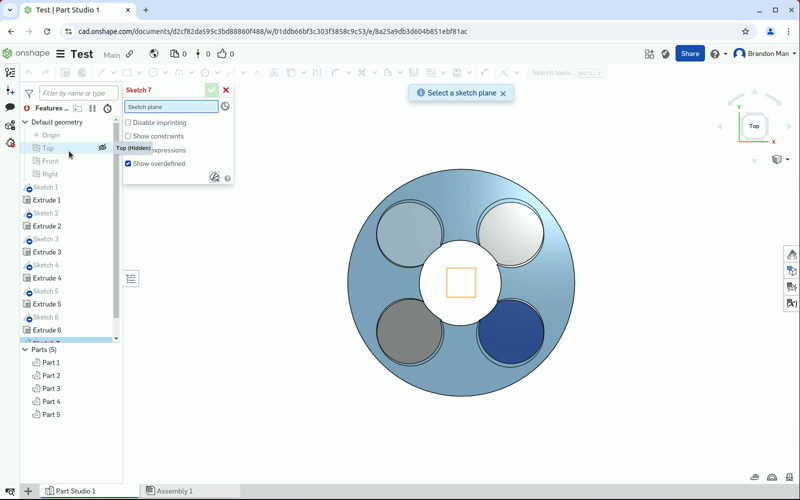
click(69, 150)
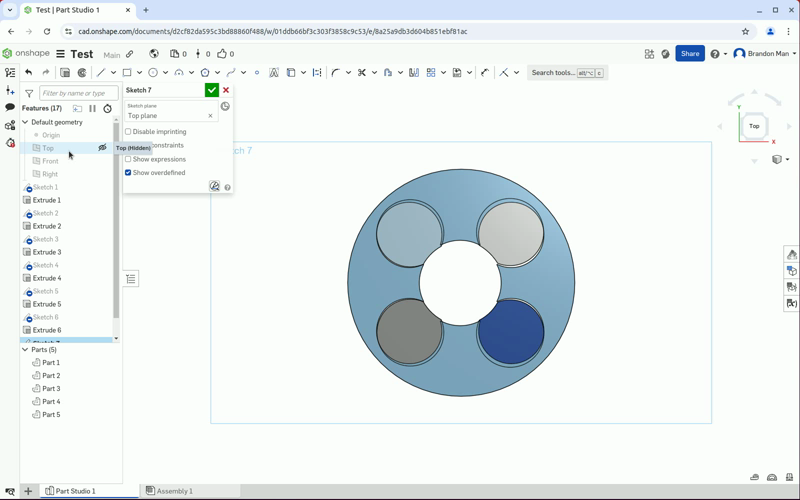
mouse_move(73, 352)
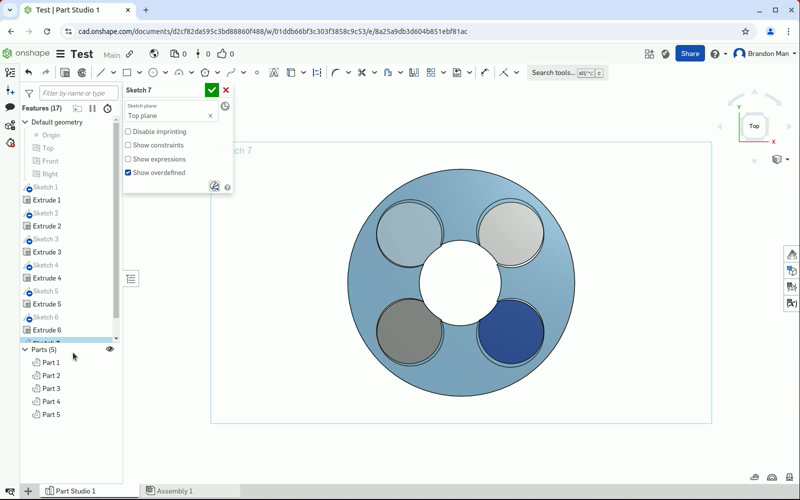
key(y)
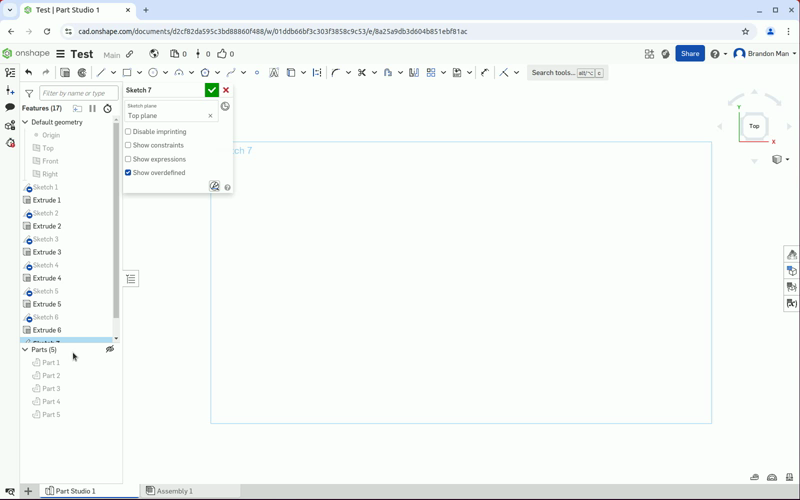
key(a)
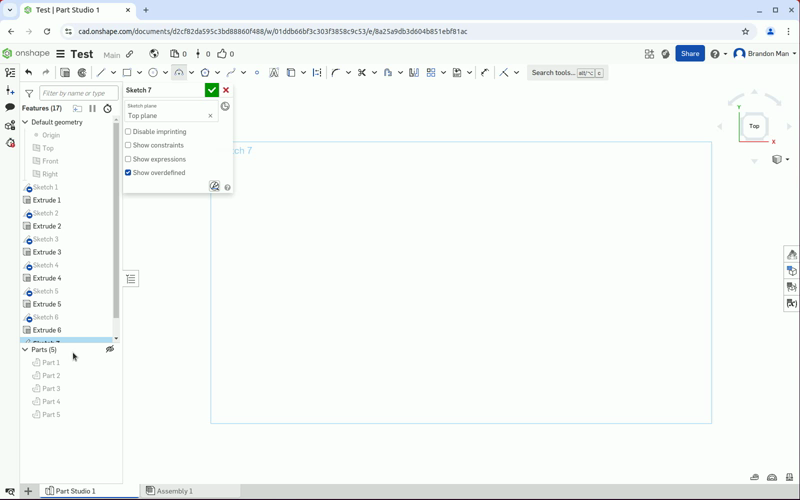
key_down(shift)
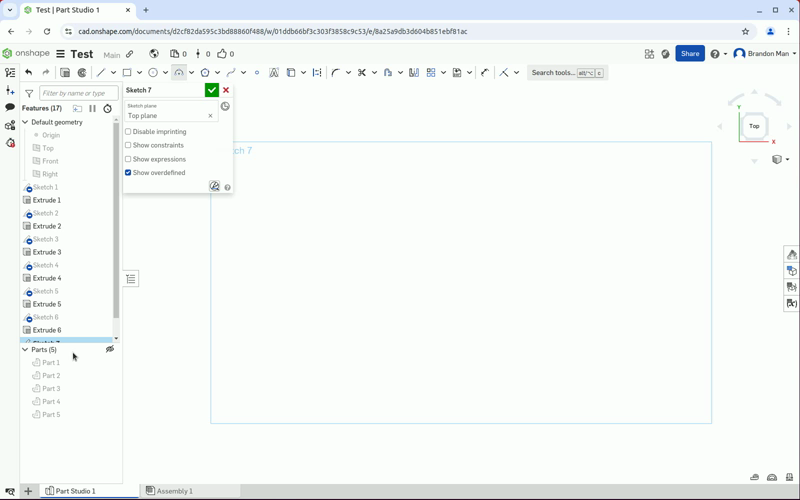
mouse_move(479, 320)
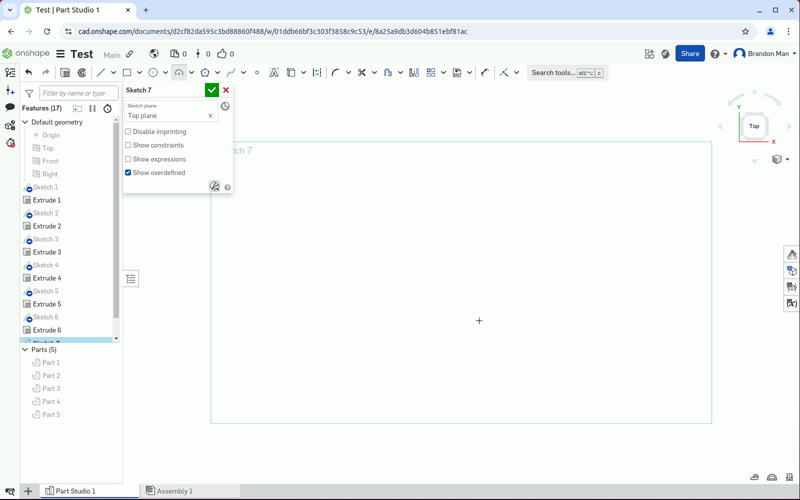
click(479, 320)
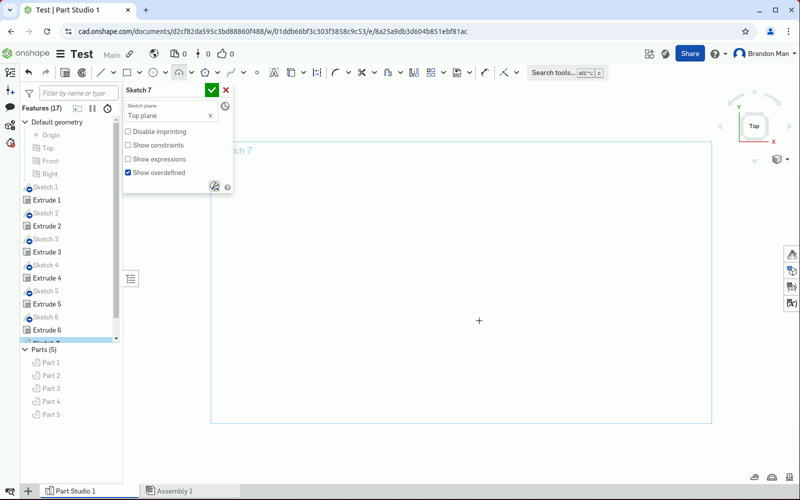
key_up(shift)
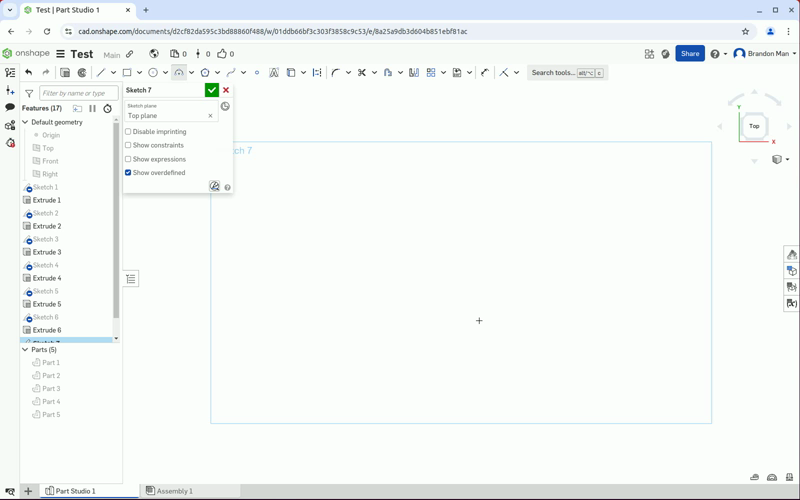
key_down(shift)
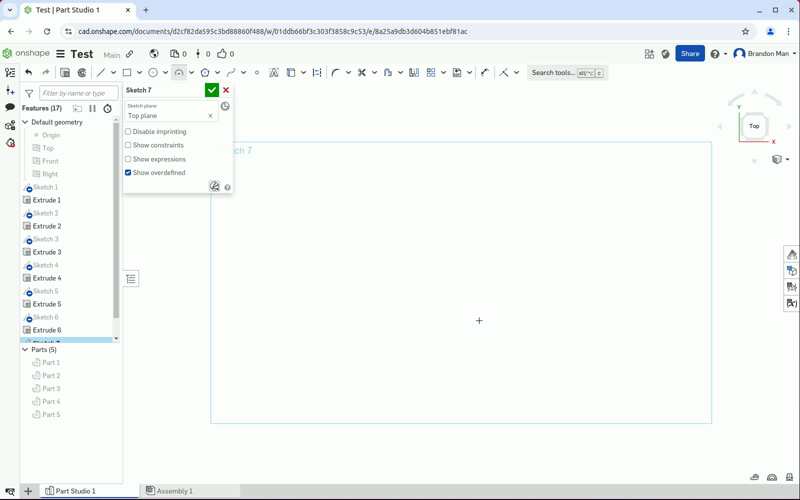
mouse_move(497, 302)
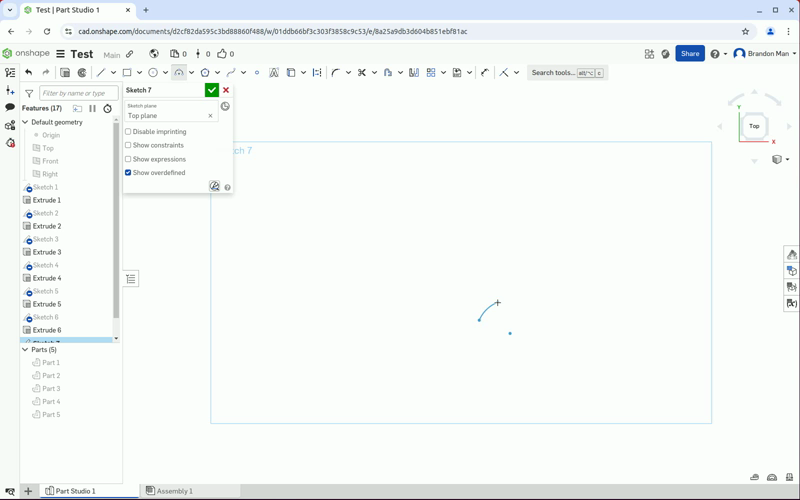
click(497, 302)
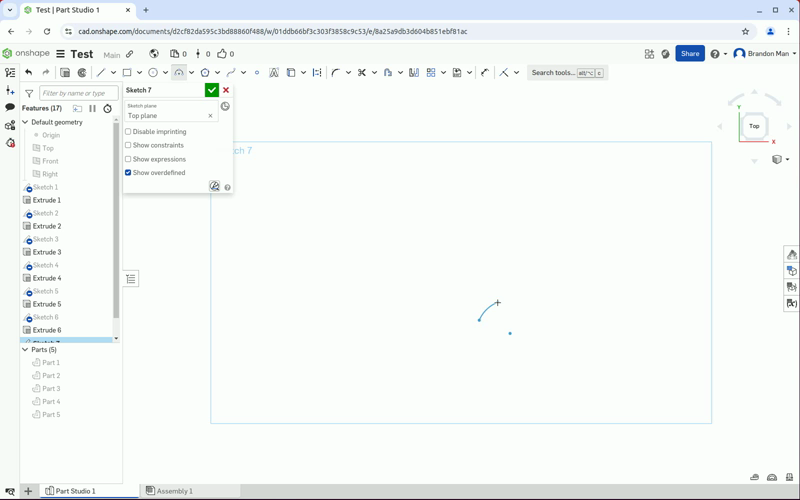
mouse_move(534, 357)
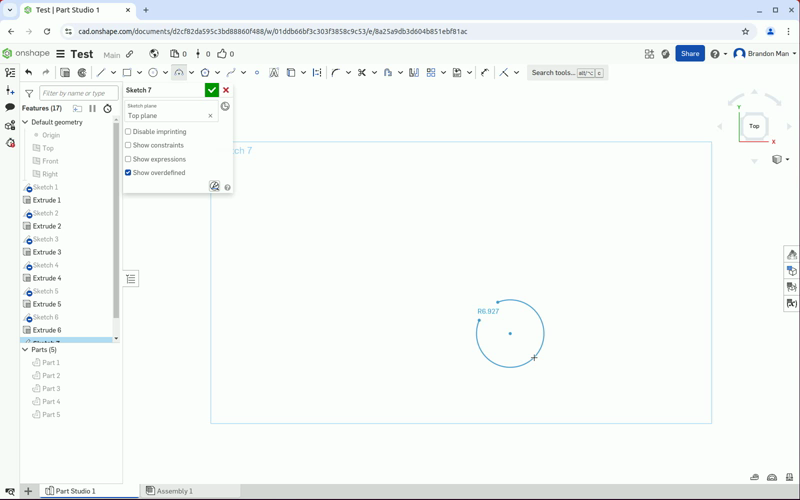
click(534, 357)
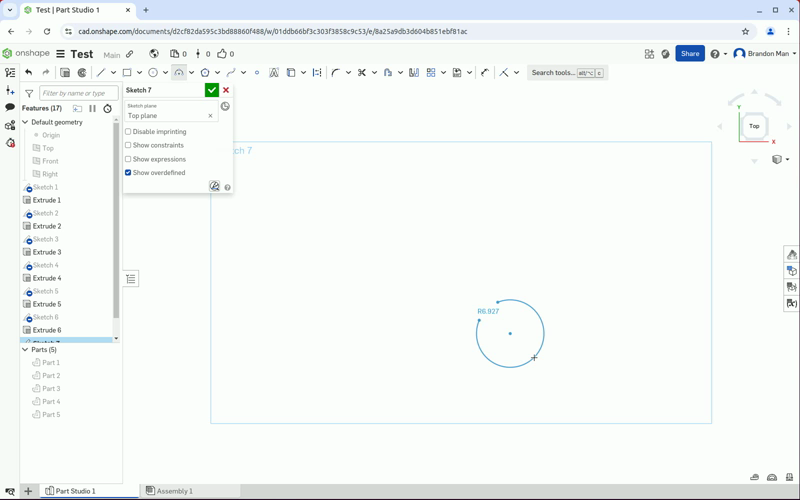
key_up(shift)
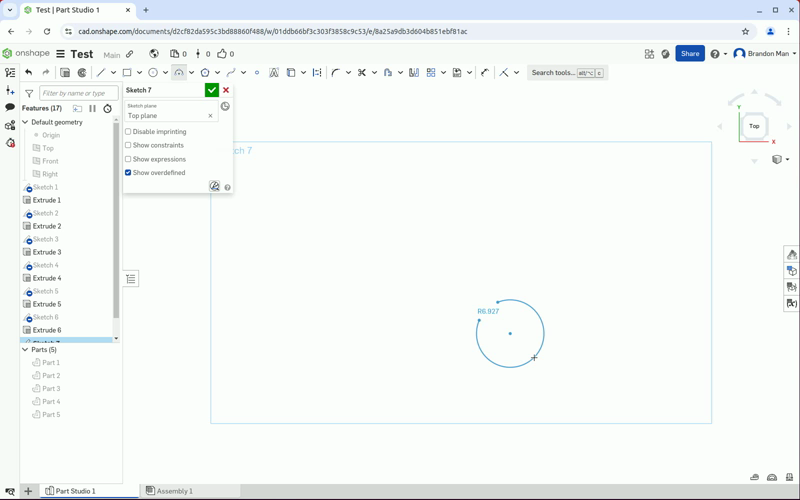
mouse_move(497, 302)
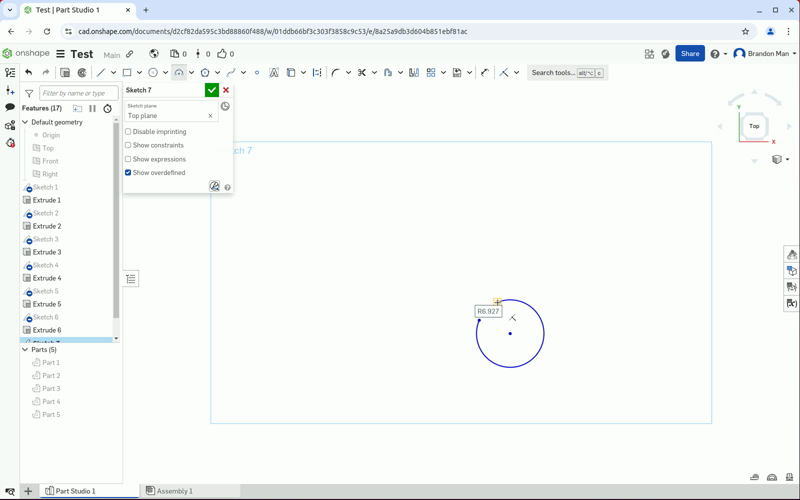
click(497, 302)
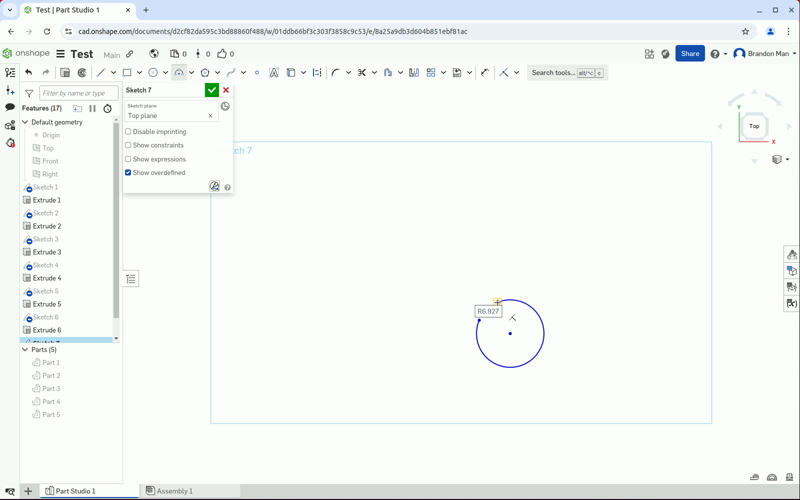
mouse_move(479, 320)
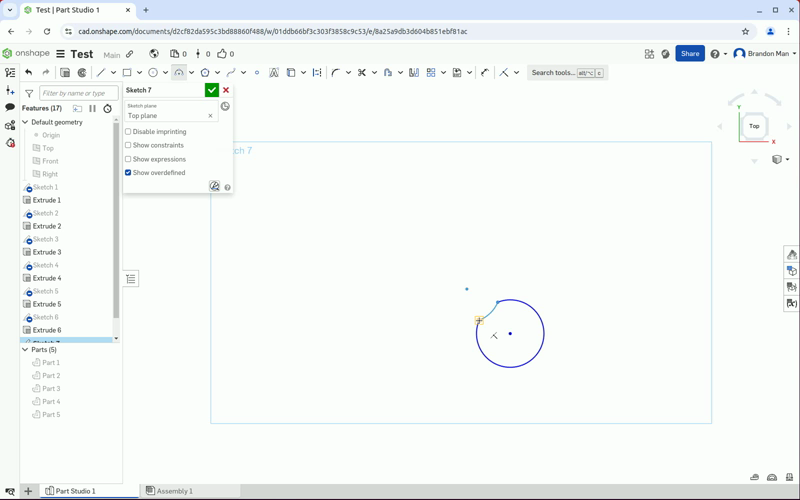
click(479, 320)
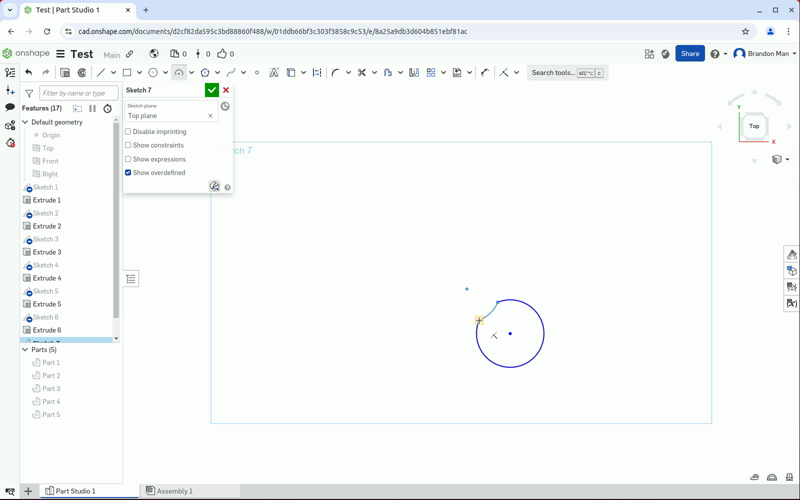
key_down(shift)
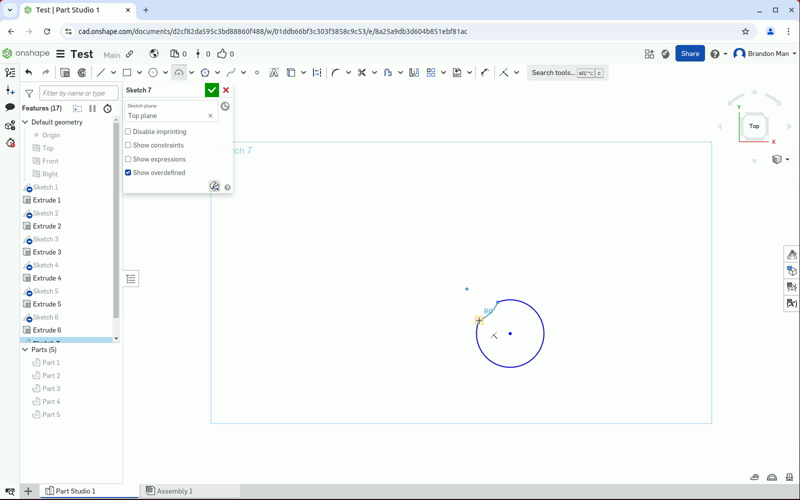
mouse_move(489, 312)
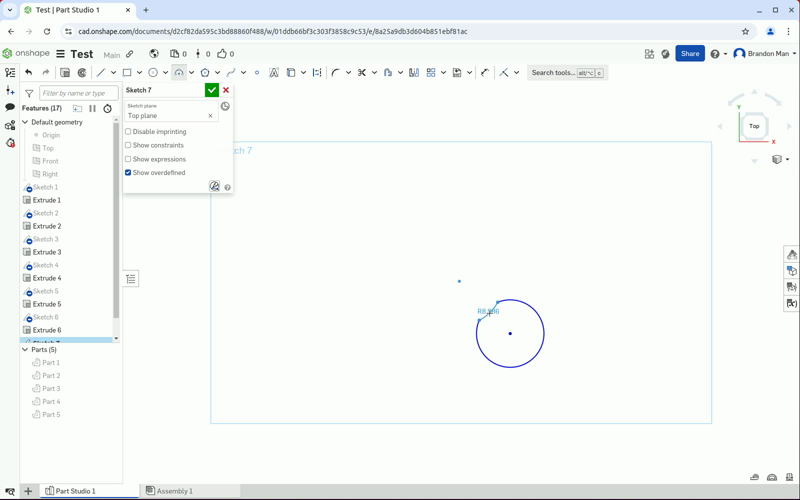
click(489, 312)
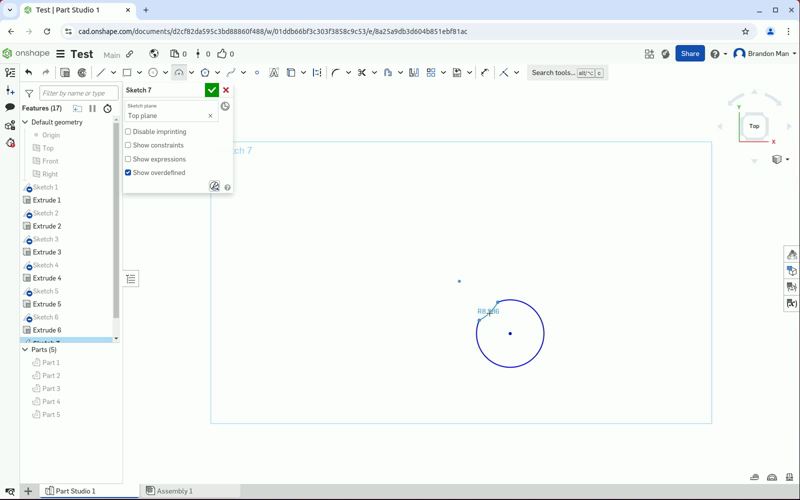
key_up(shift)
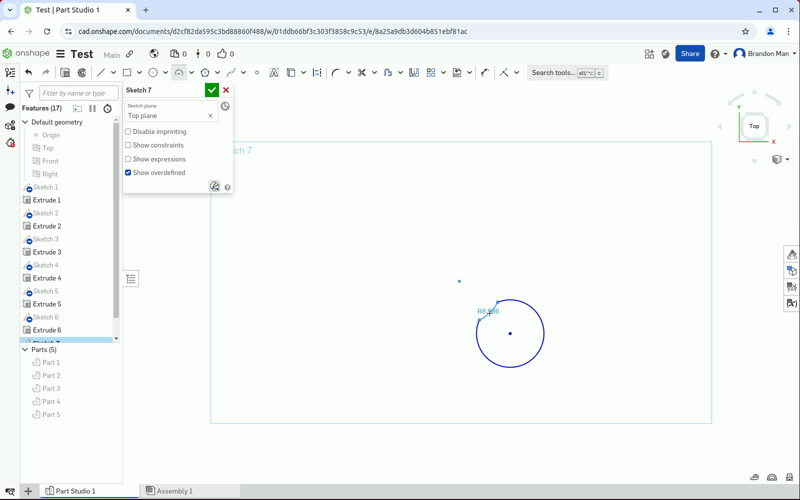
key(esc)
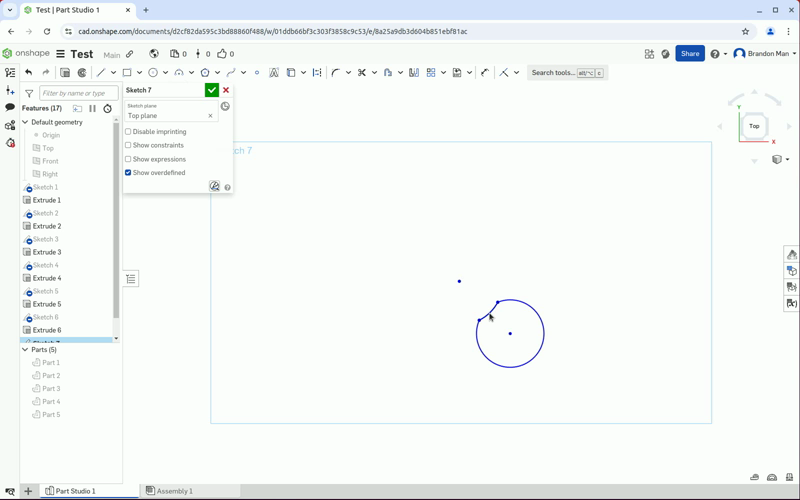
mouse_move(487, 327)
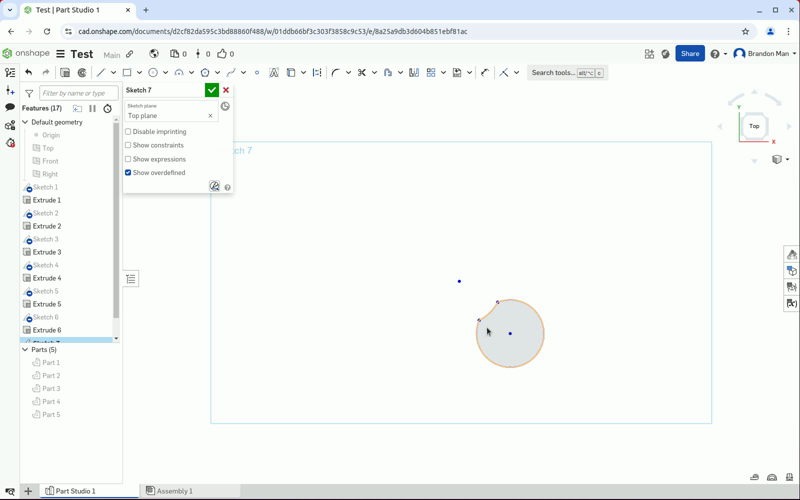
click(487, 327)
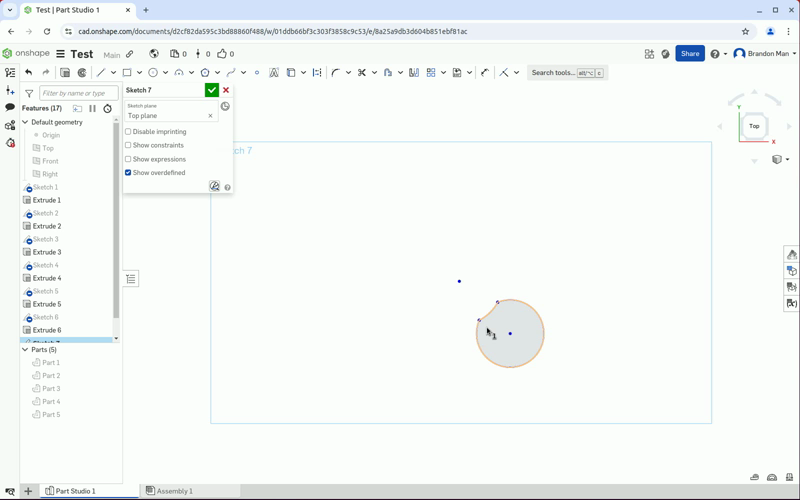
mouse_move(73, 352)
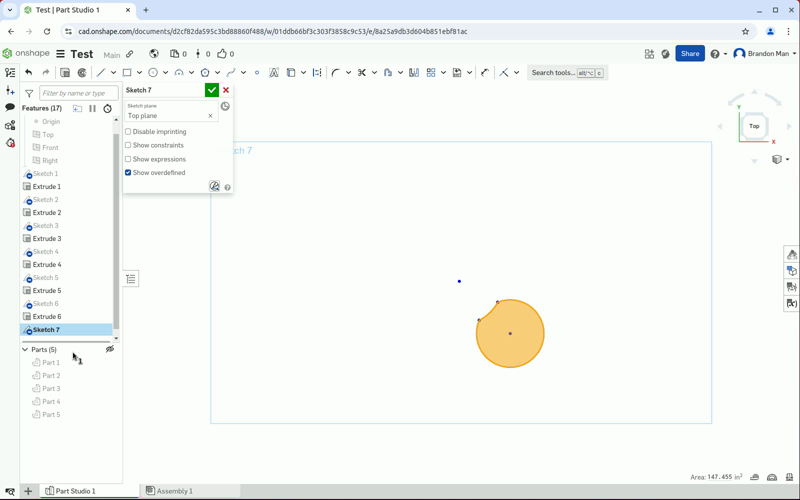
key(shift+y)
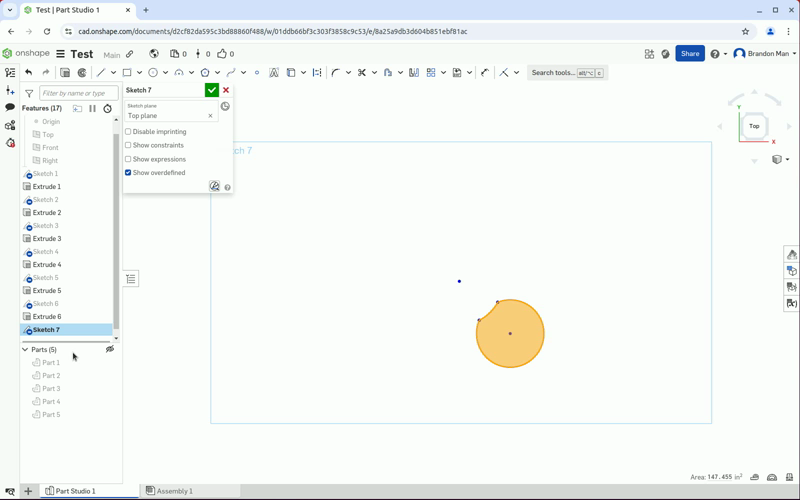
key(shift+e)
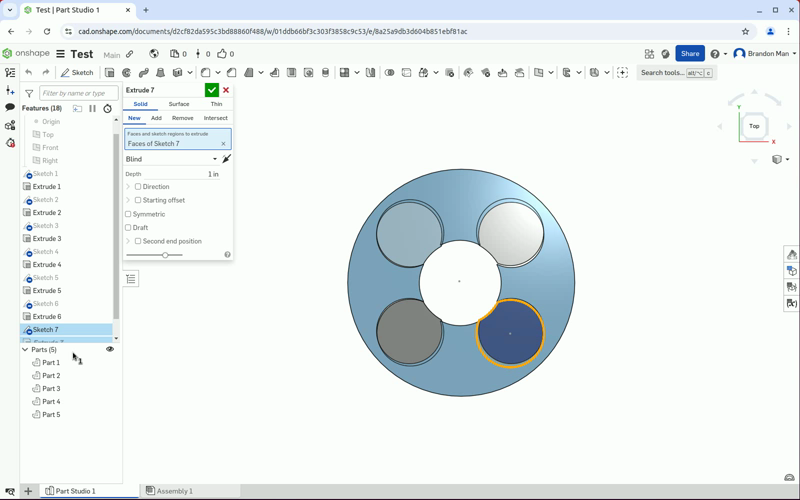
mouse_move(143, 106)
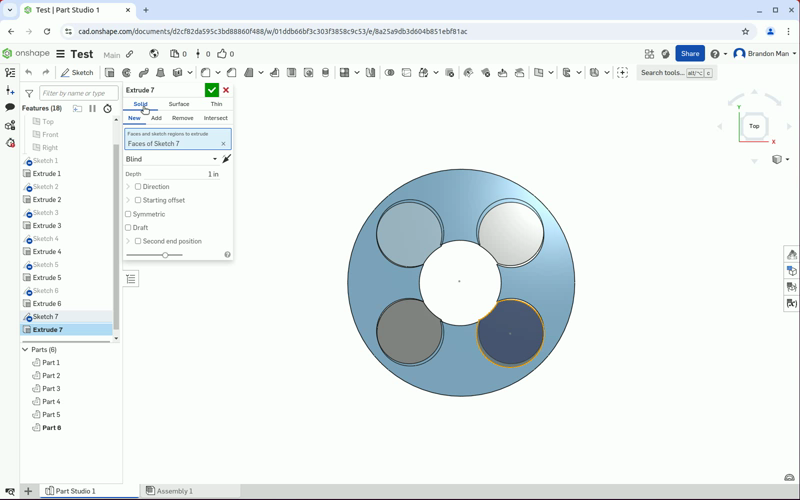
click(143, 106)
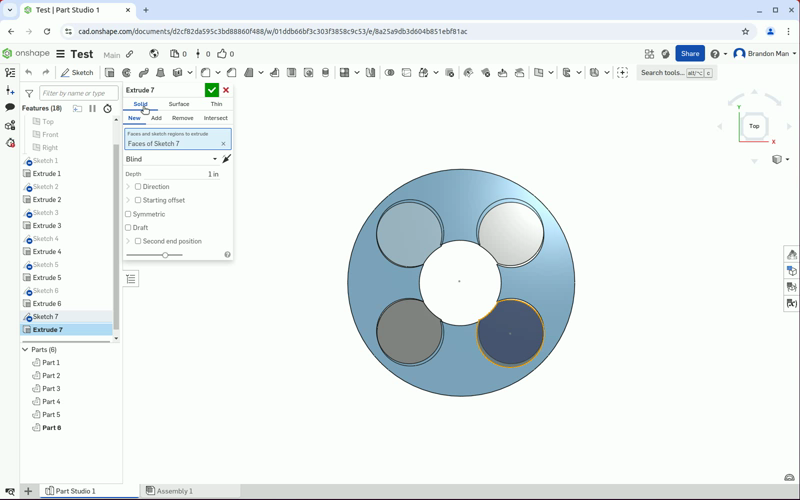
mouse_move(186, 120)
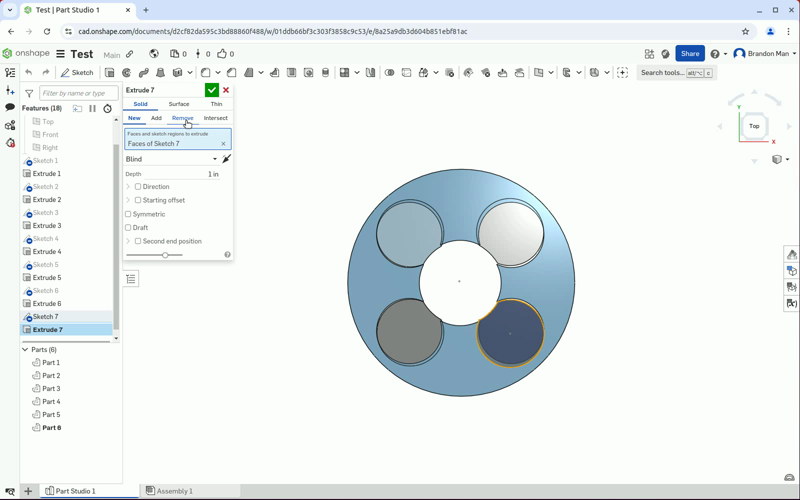
click(186, 120)
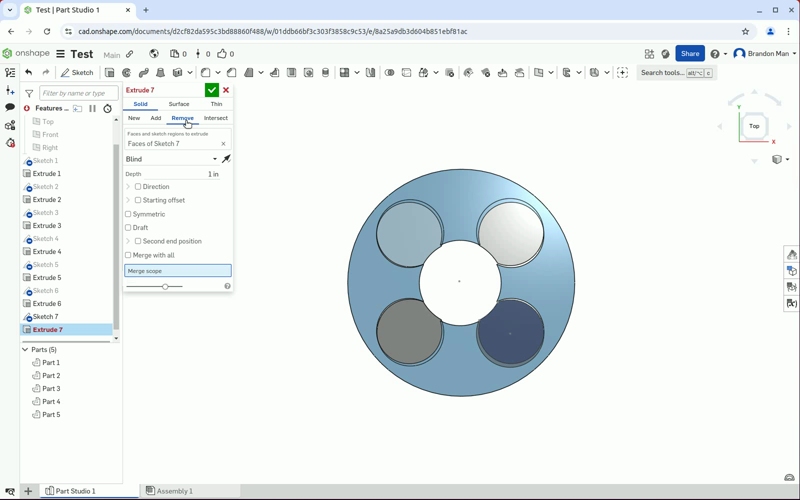
key(tab, 4)
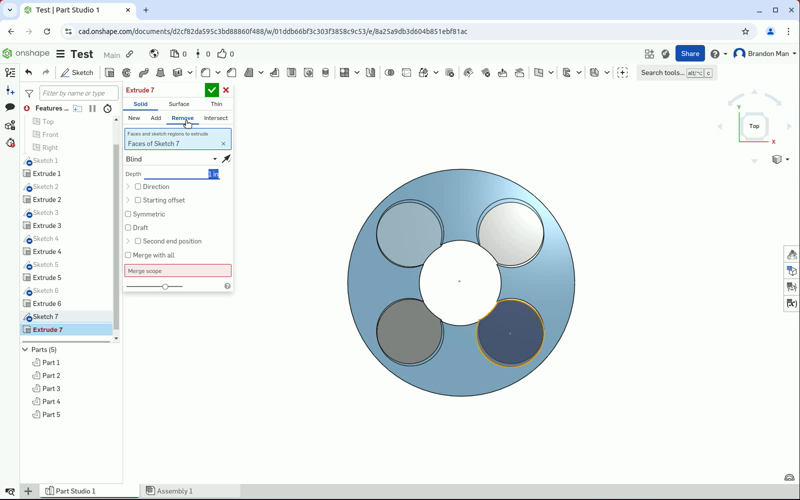
text(-5.777)
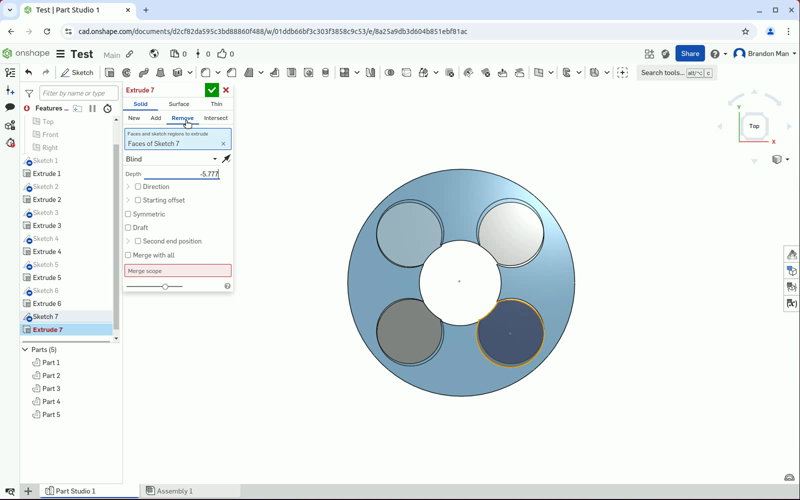
key(tab, 6)
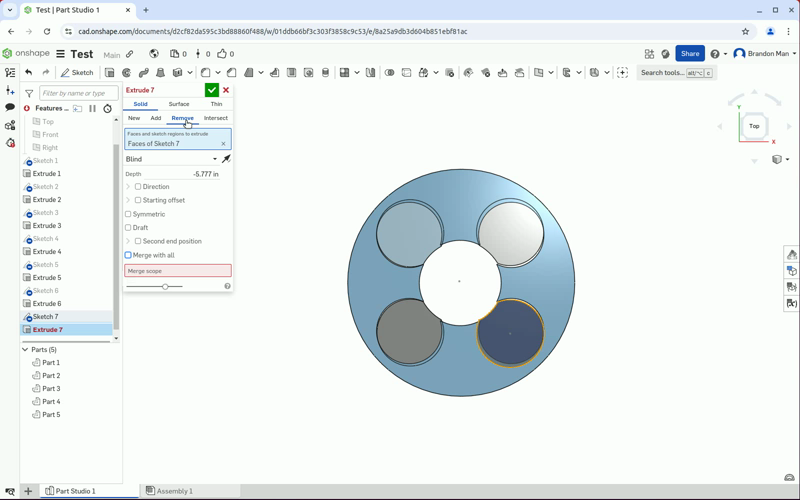
key(space)
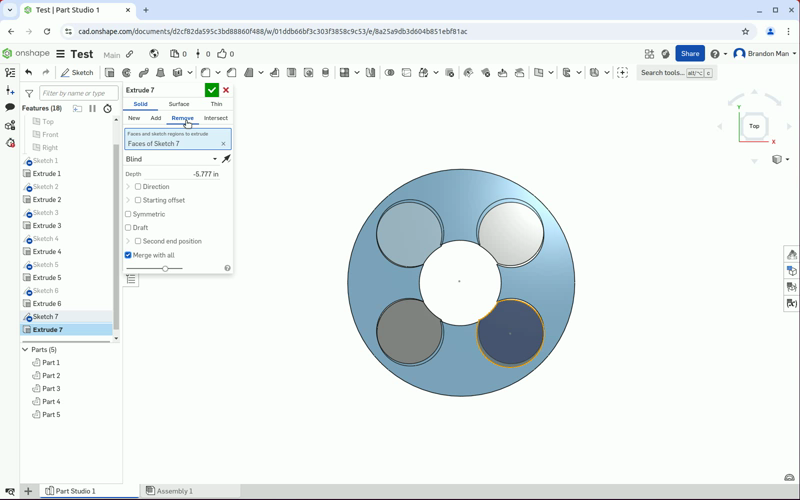
key(enter)
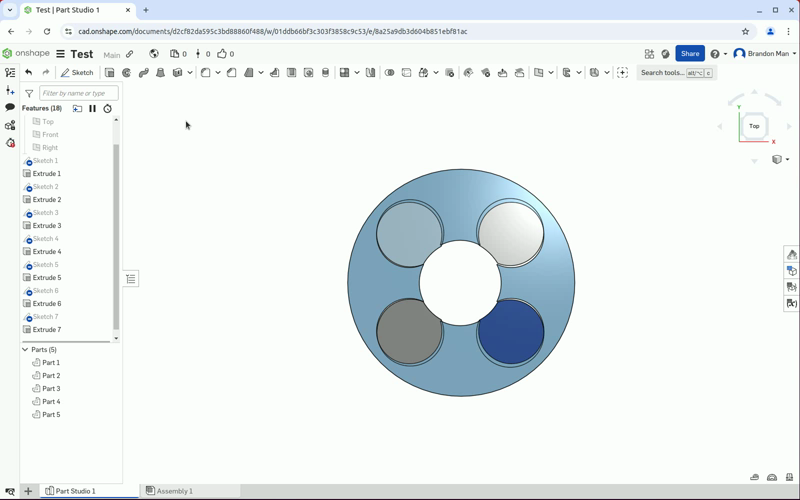
key(shift+h)
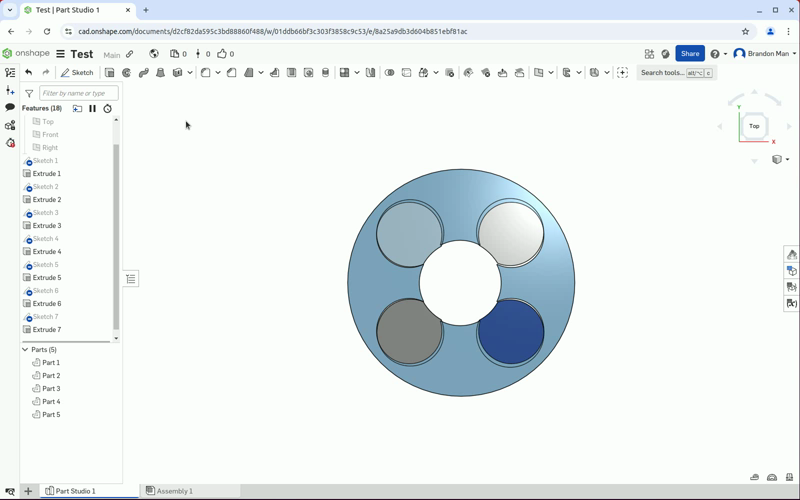
key(shift+h)
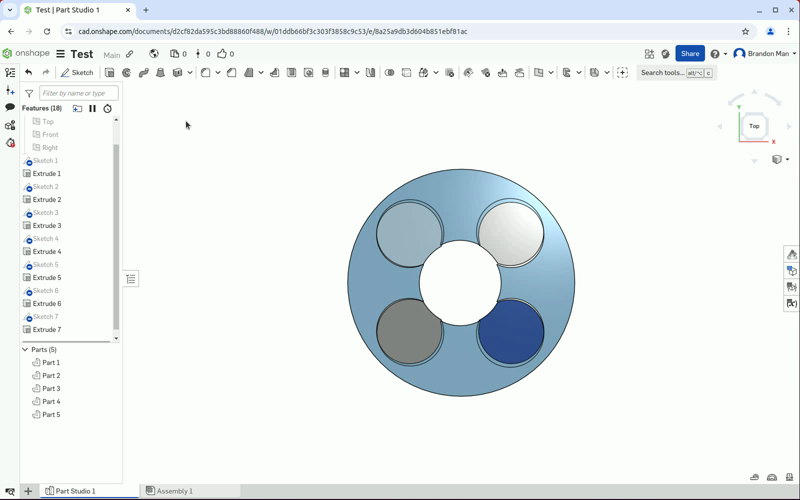
mouse_move(69, 163)
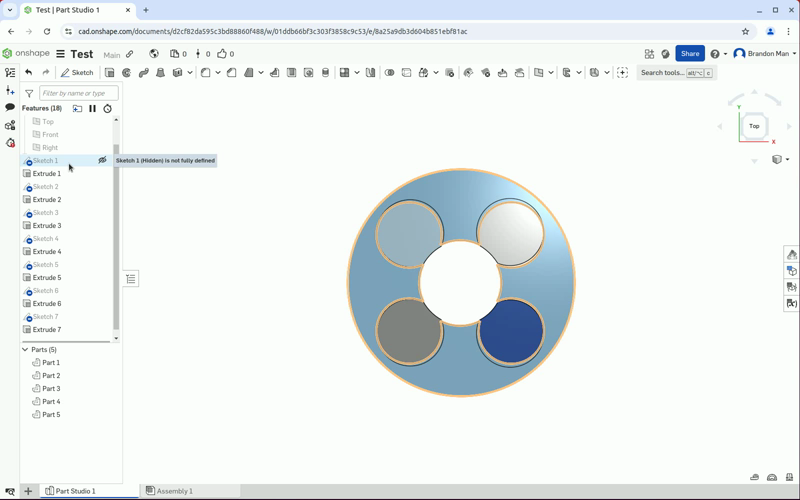
click(69, 163)
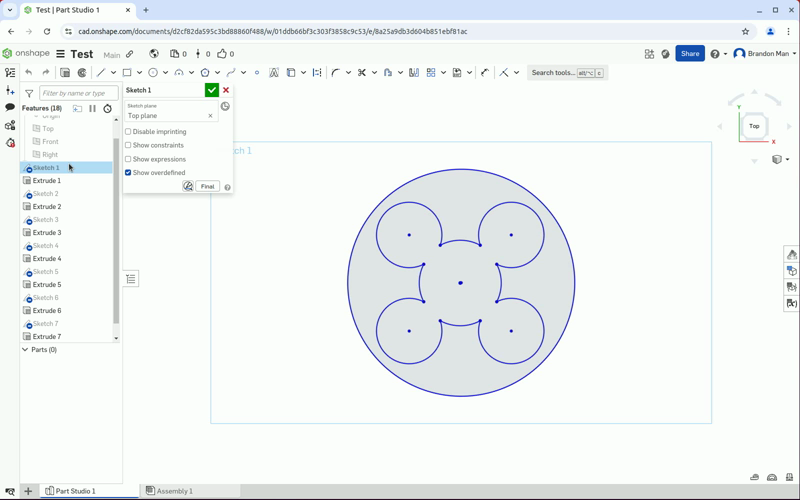
mouse_move(229, 92)
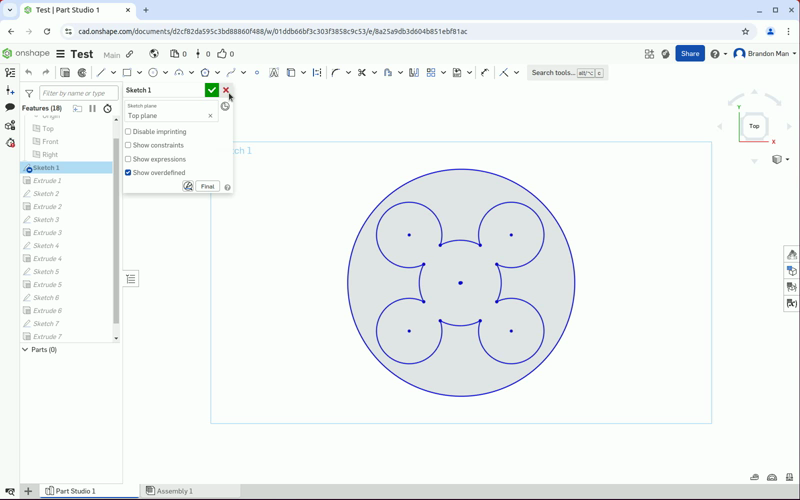
click(229, 92)
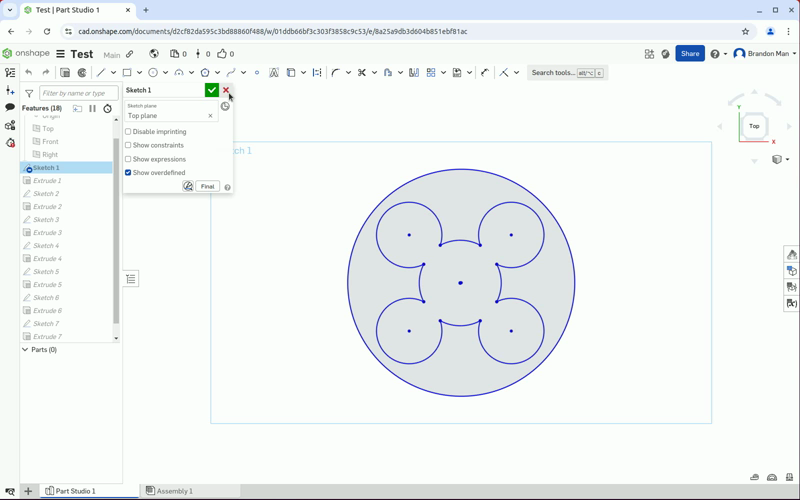
key(shift+s)
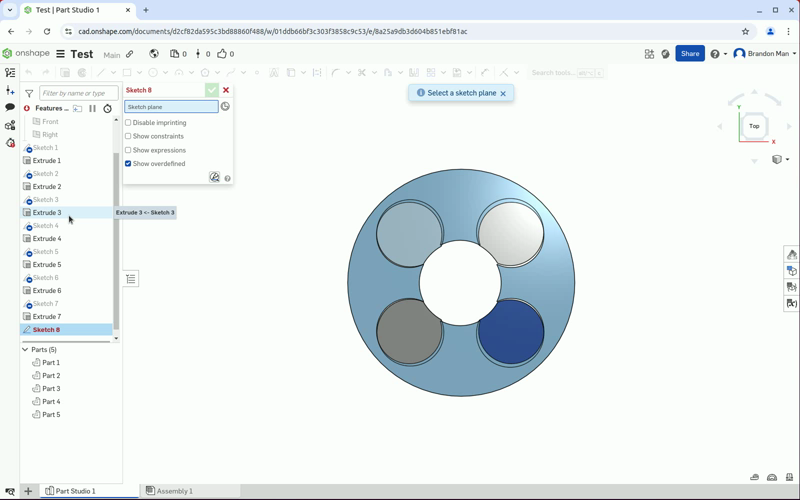
scroll(3)
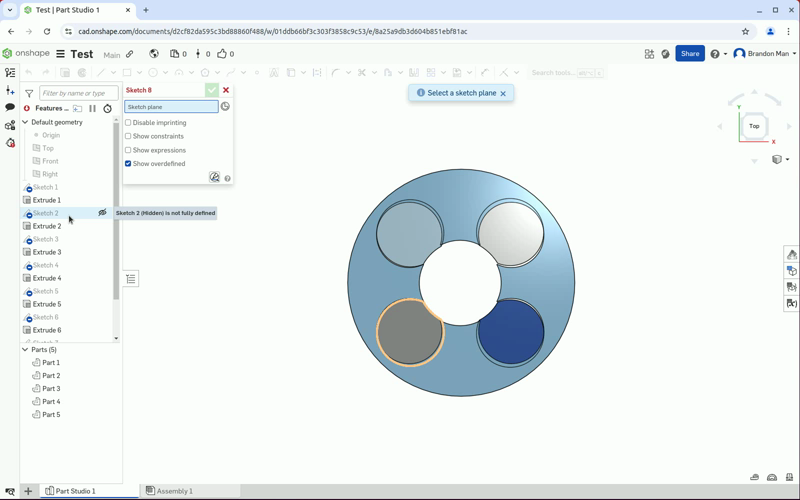
mouse_move(69, 150)
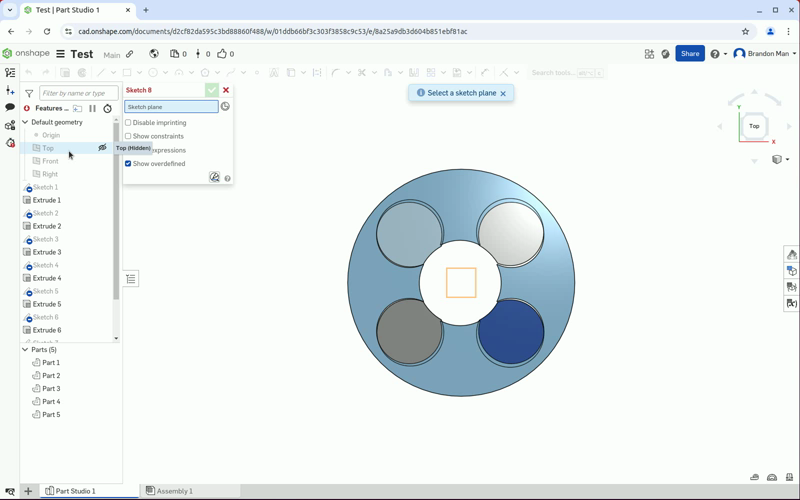
click(69, 150)
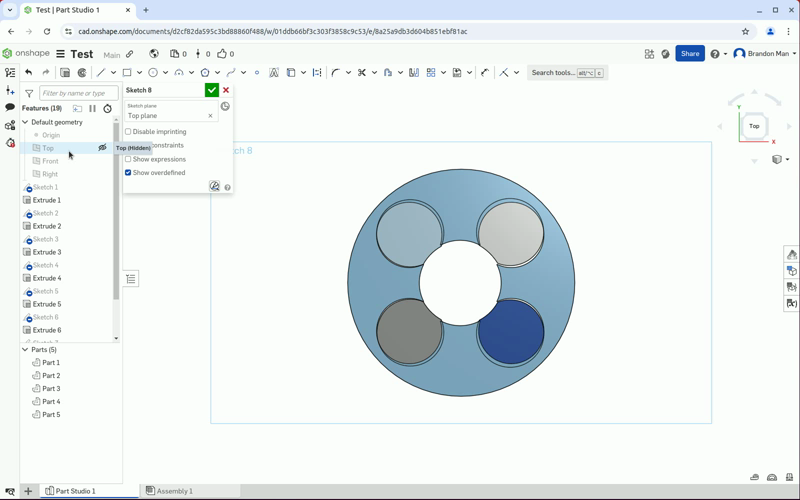
mouse_move(73, 352)
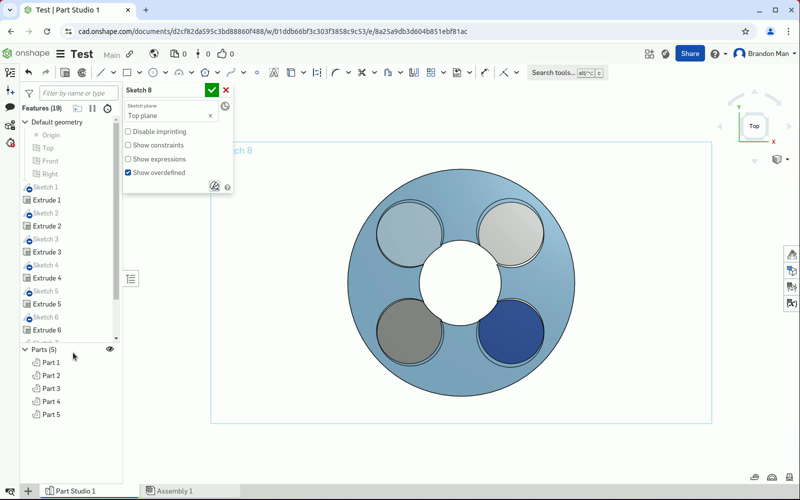
key(y)
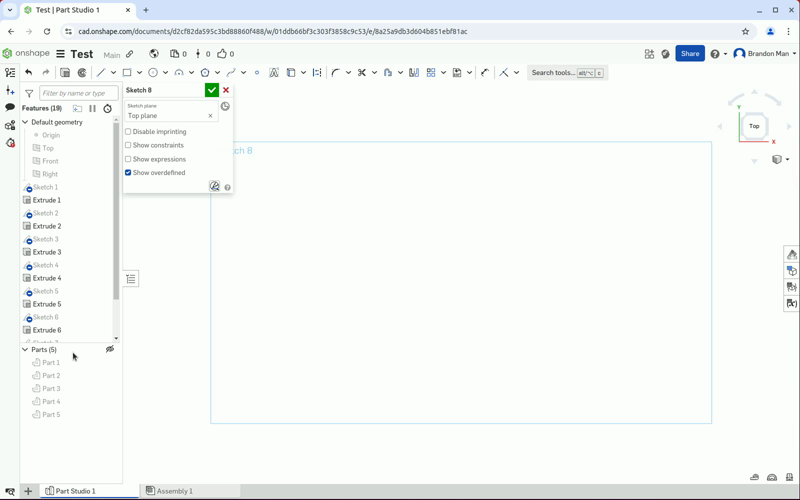
key(a)
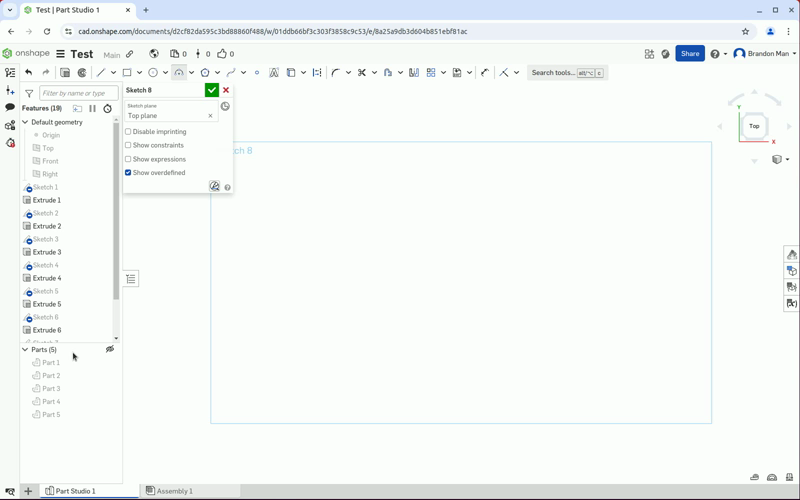
key_down(shift)
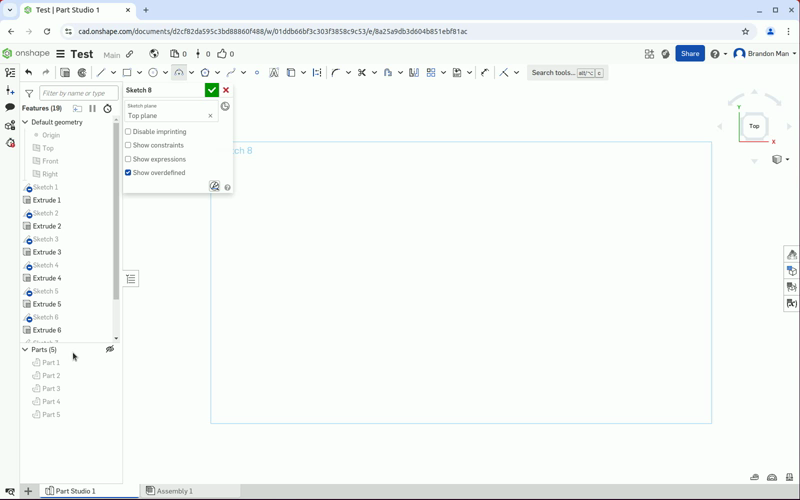
mouse_move(479, 245)
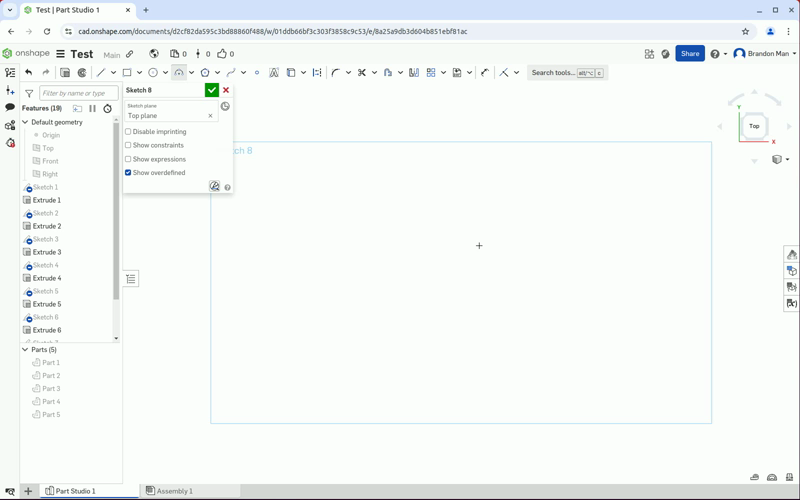
click(479, 245)
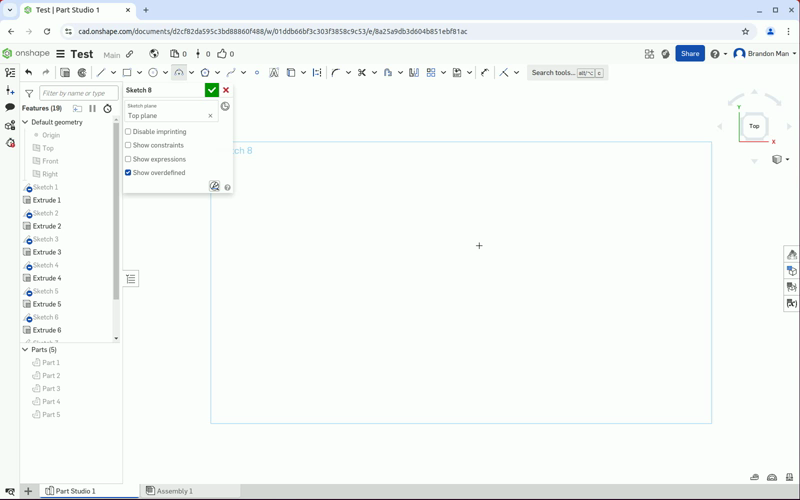
key_up(shift)
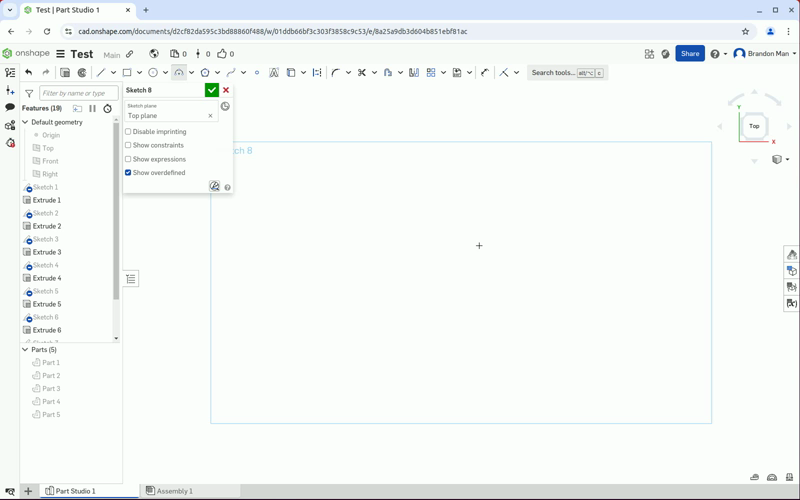
key_down(shift)
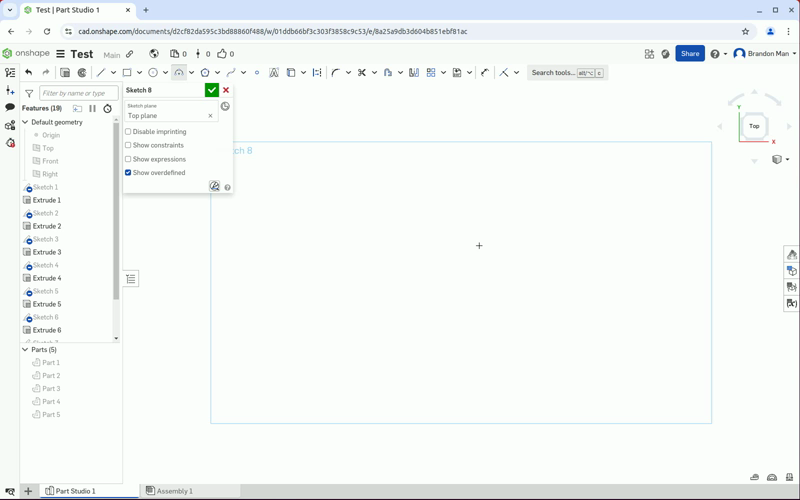
mouse_move(497, 263)
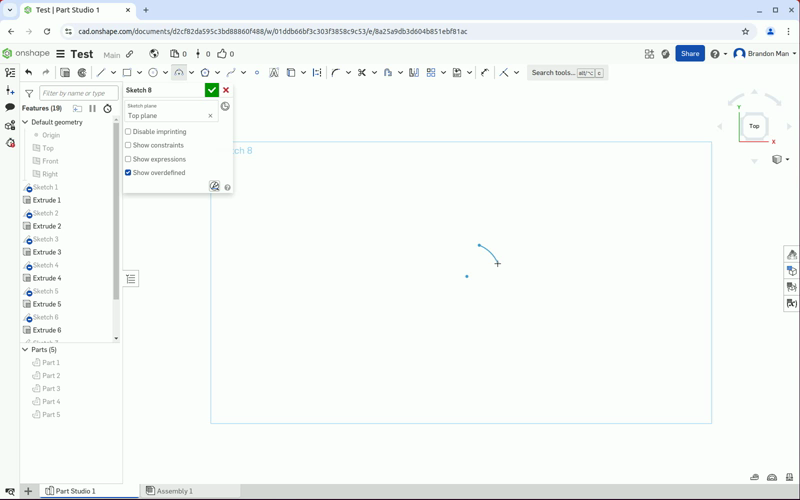
click(497, 263)
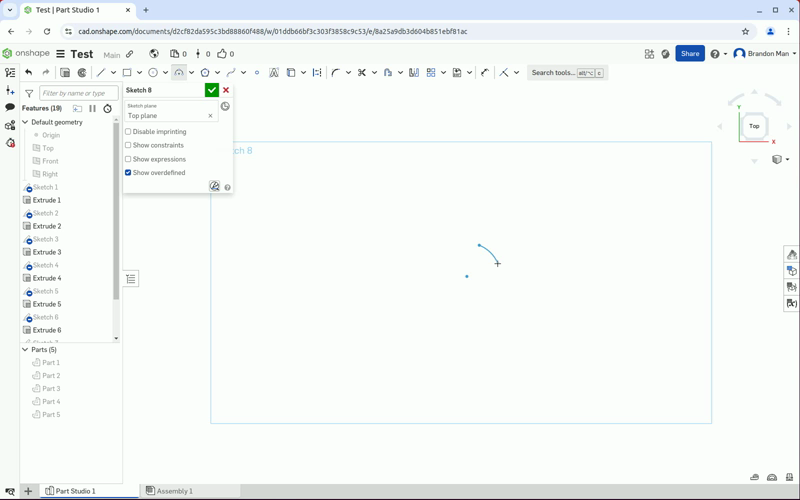
mouse_move(489, 253)
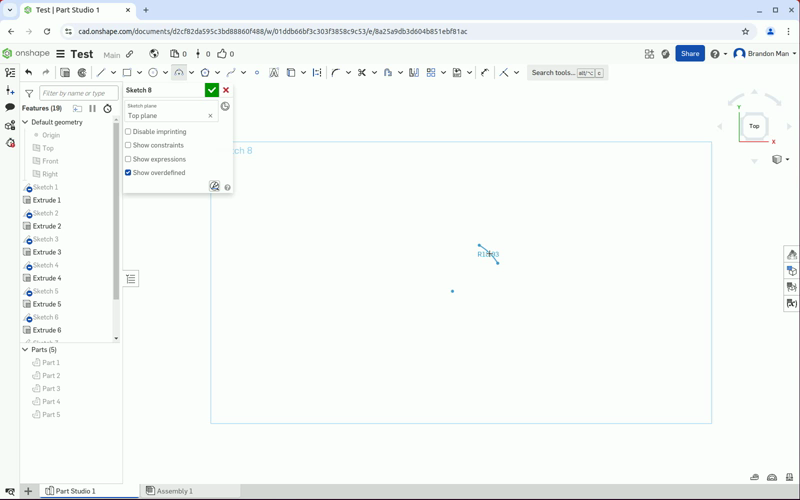
click(489, 253)
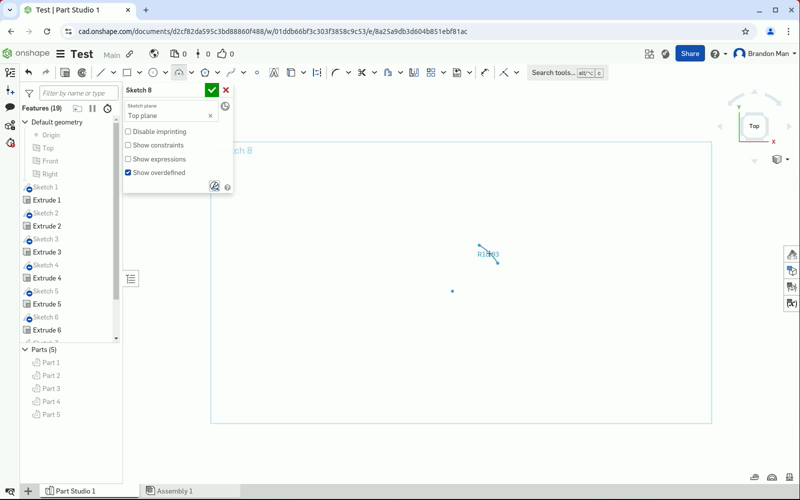
key_up(shift)
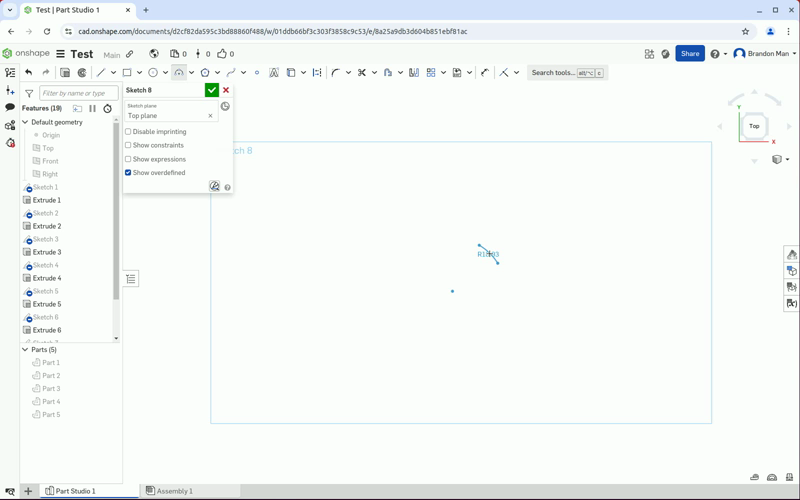
mouse_move(497, 263)
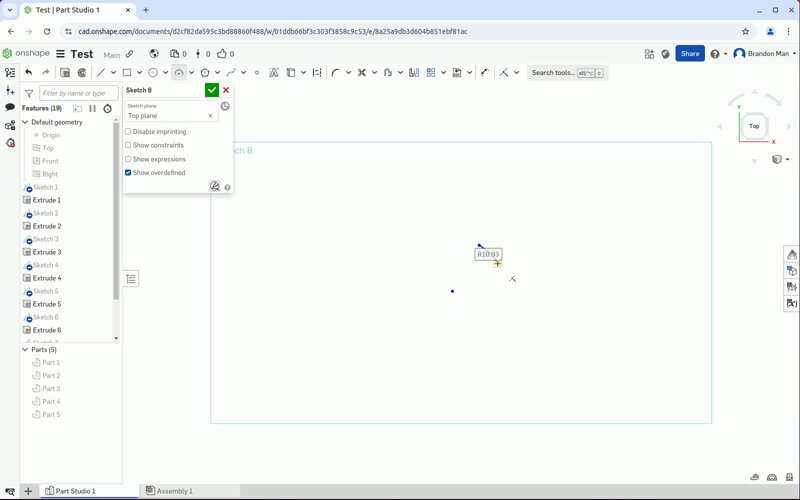
click(497, 263)
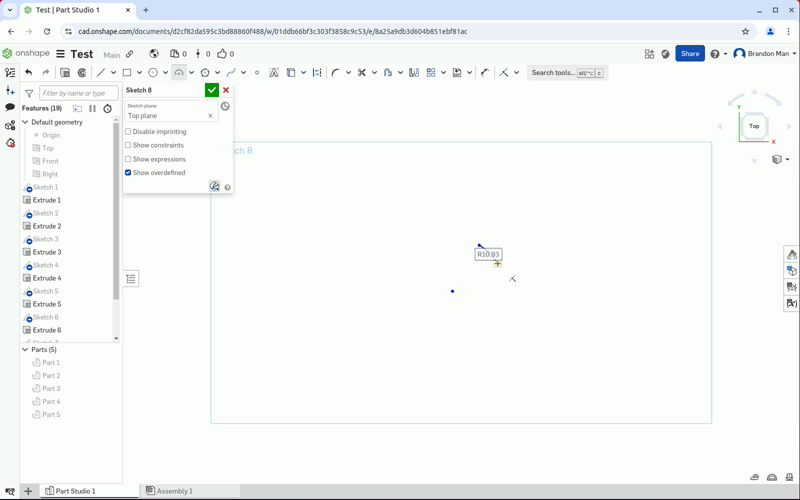
mouse_move(479, 245)
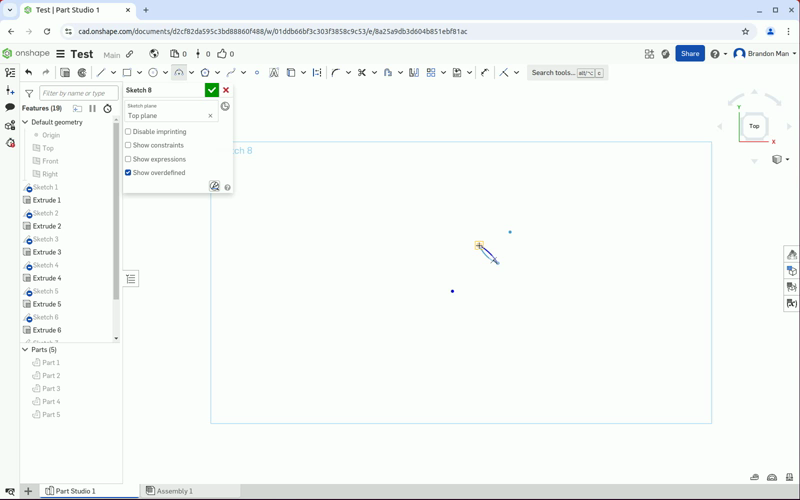
click(479, 245)
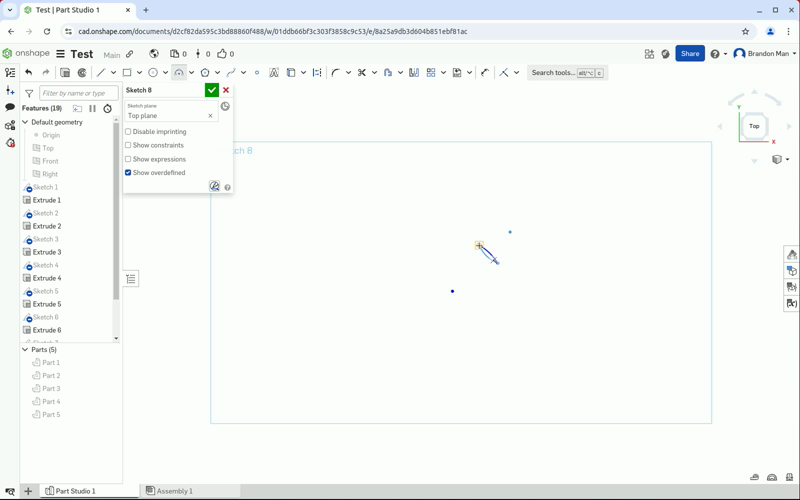
key_down(shift)
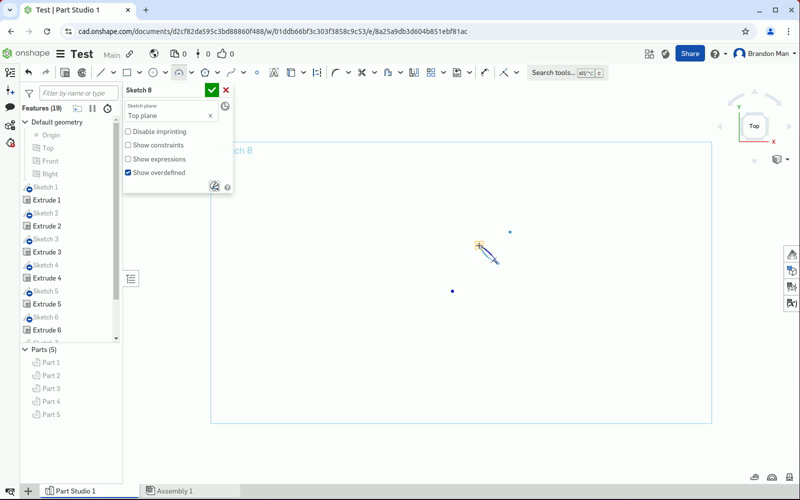
mouse_move(534, 208)
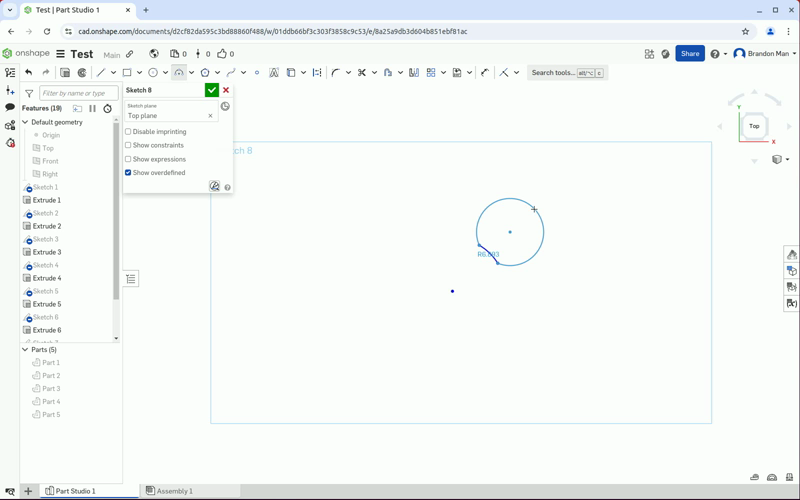
click(534, 208)
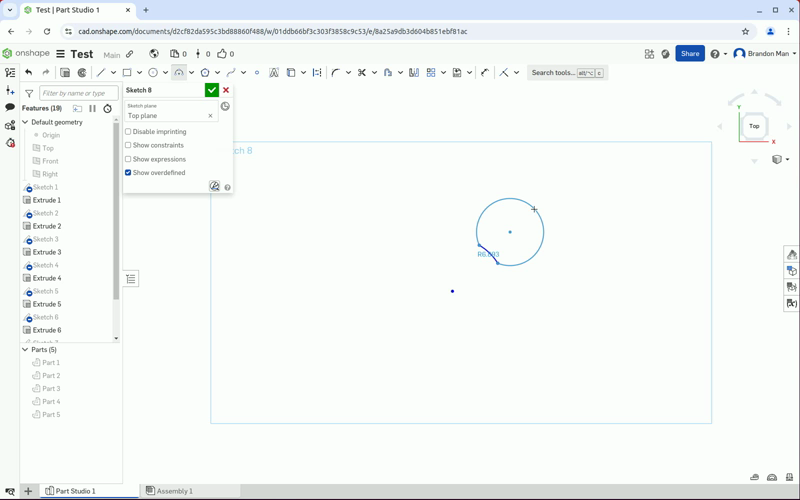
key_up(shift)
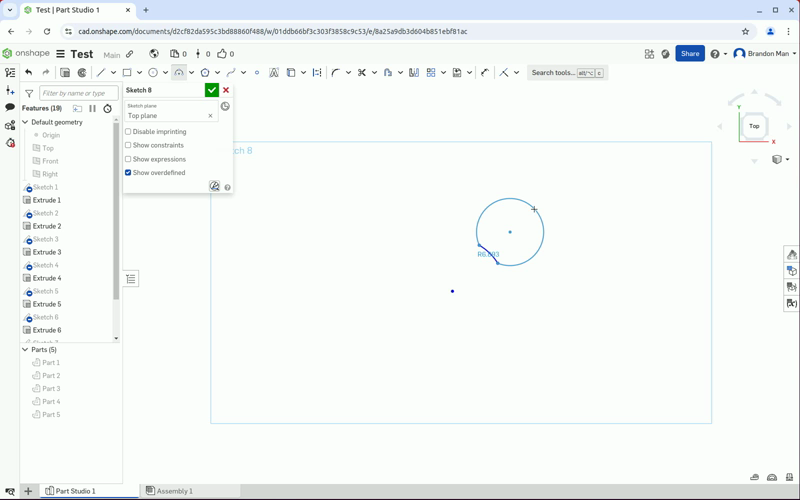
key(esc)
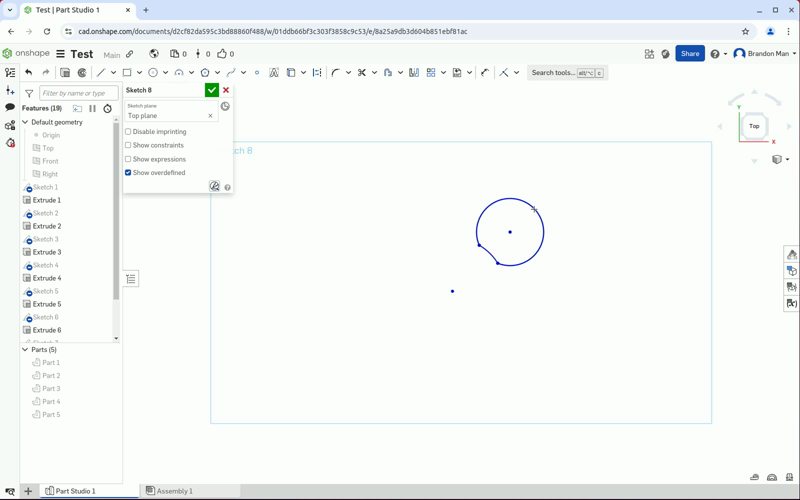
mouse_move(503, 230)
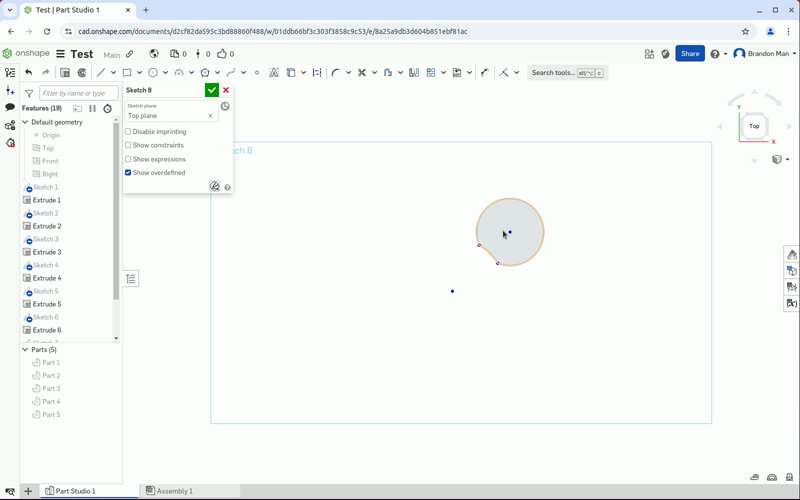
click(503, 230)
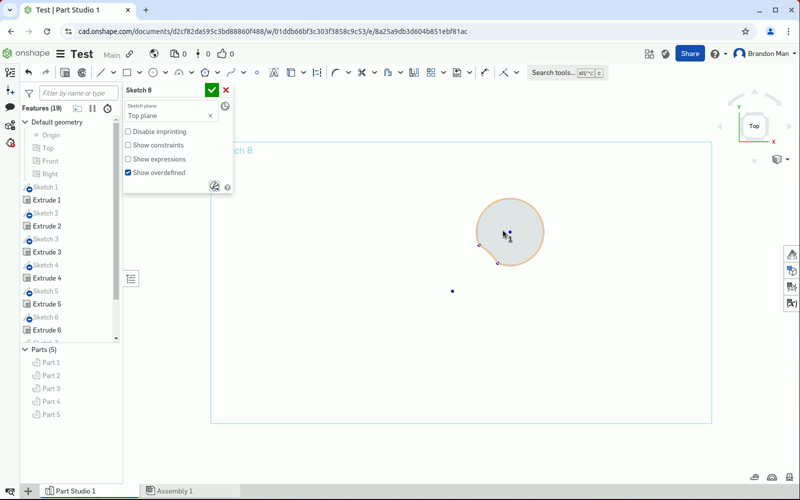
mouse_move(73, 352)
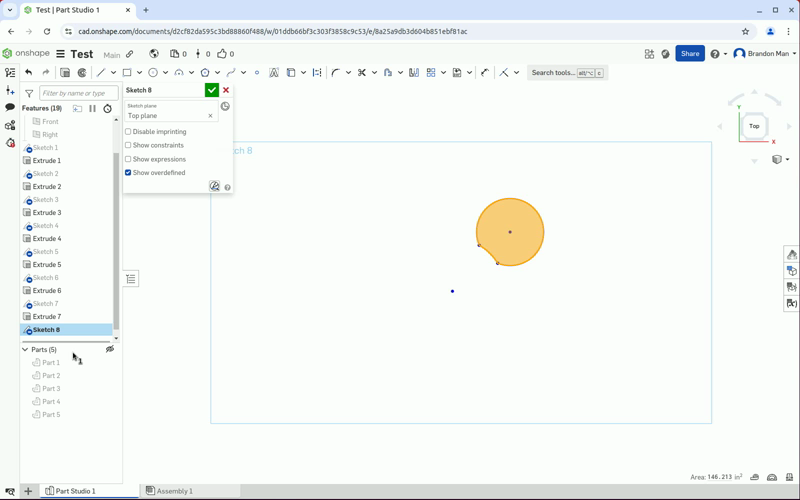
key(shift+y)
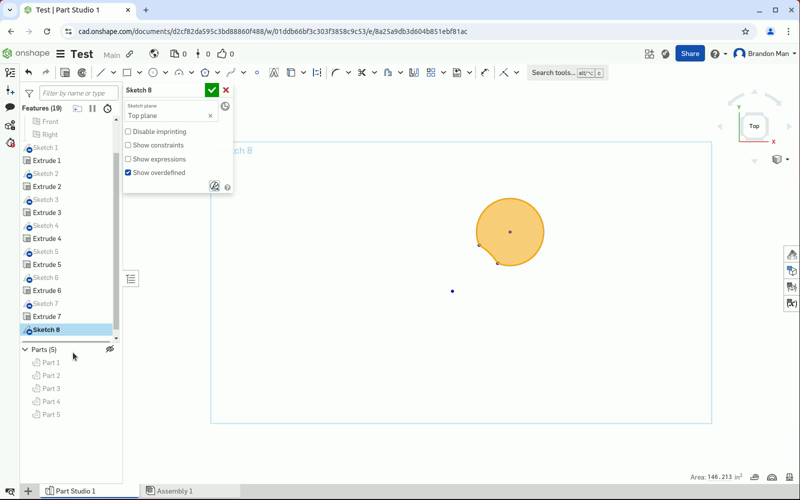
key(shift+e)
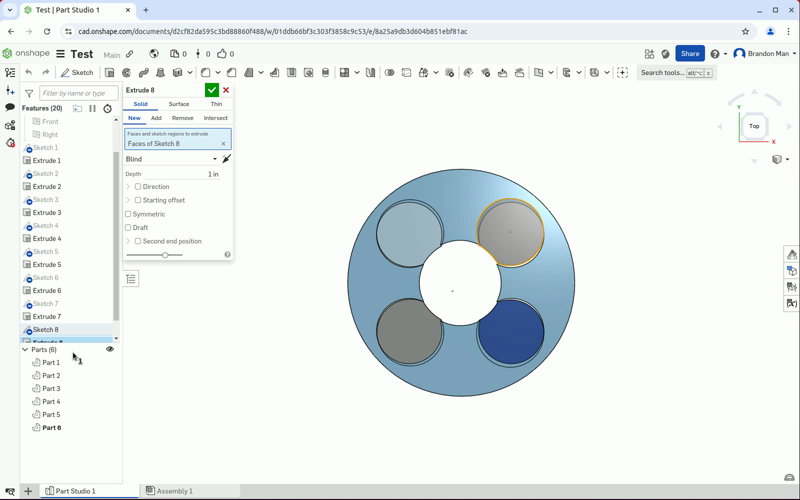
mouse_move(143, 106)
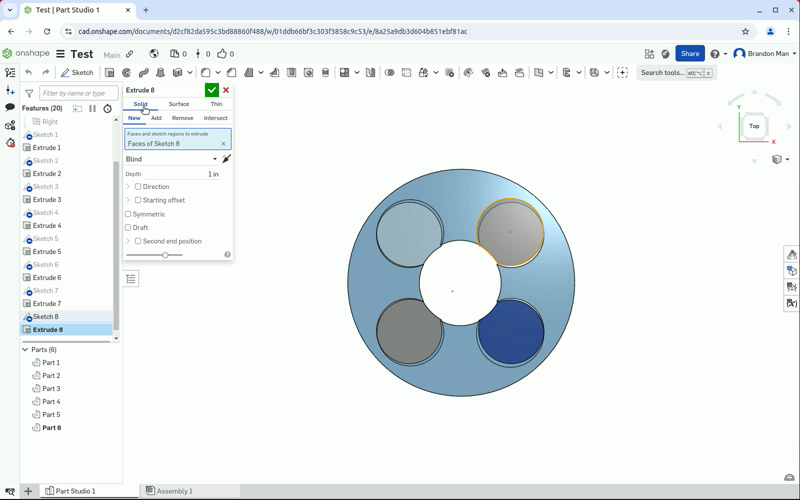
click(143, 106)
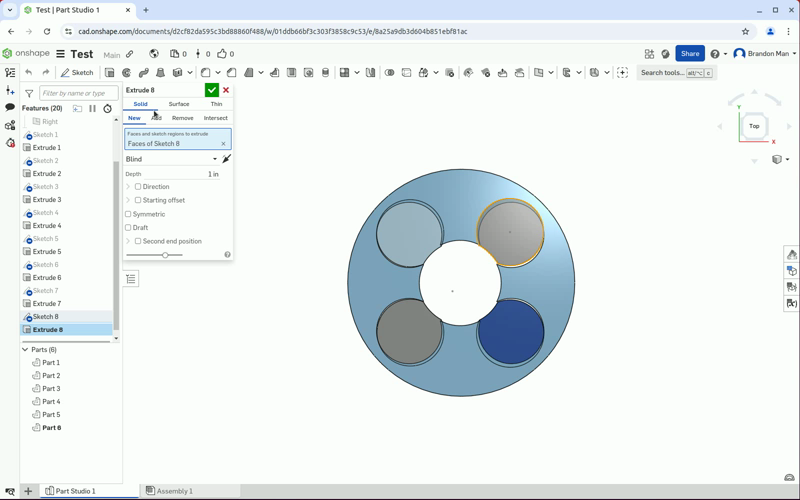
mouse_move(186, 120)
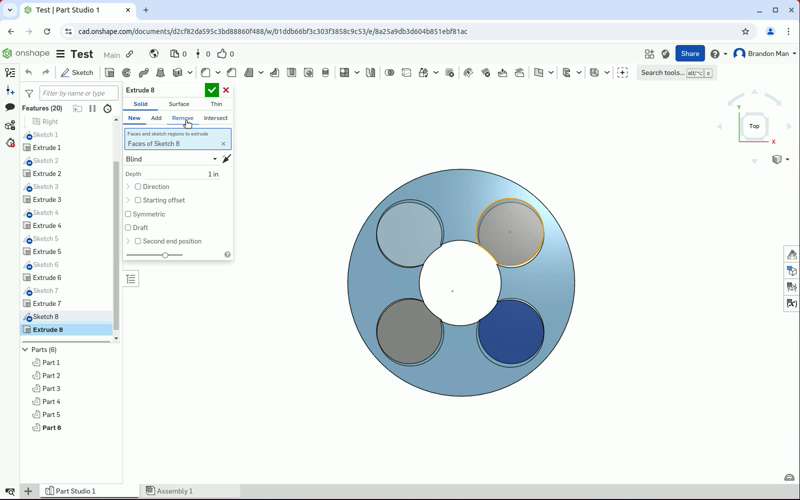
click(186, 120)
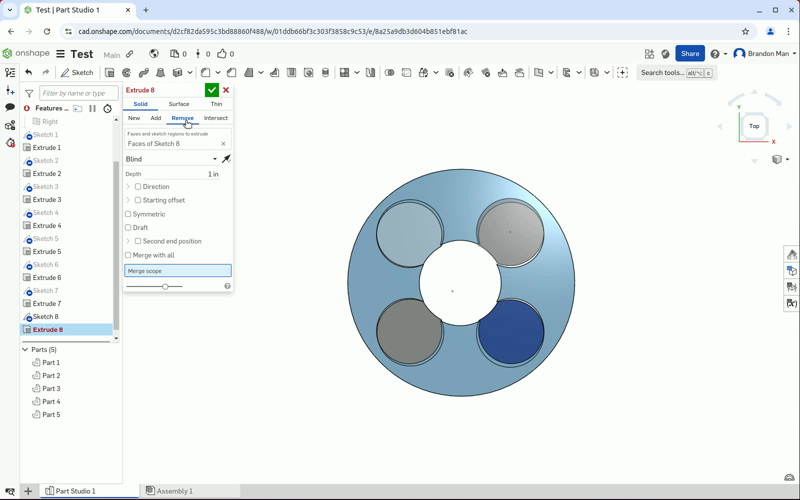
key(tab, 4)
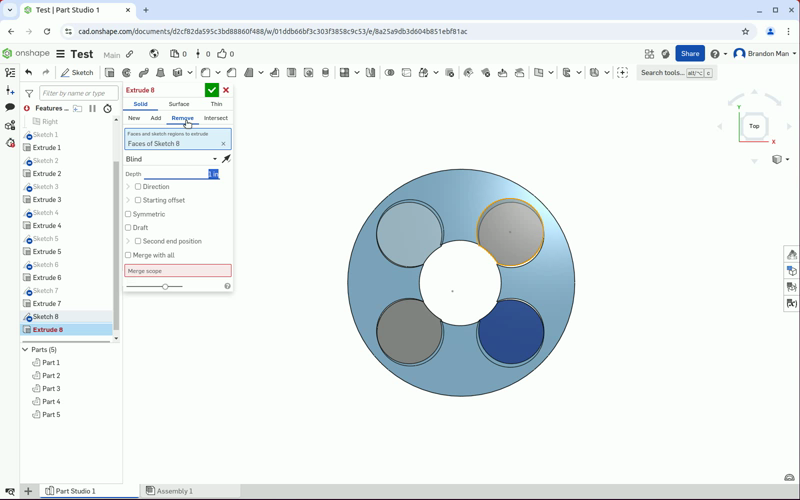
text(-5.777)
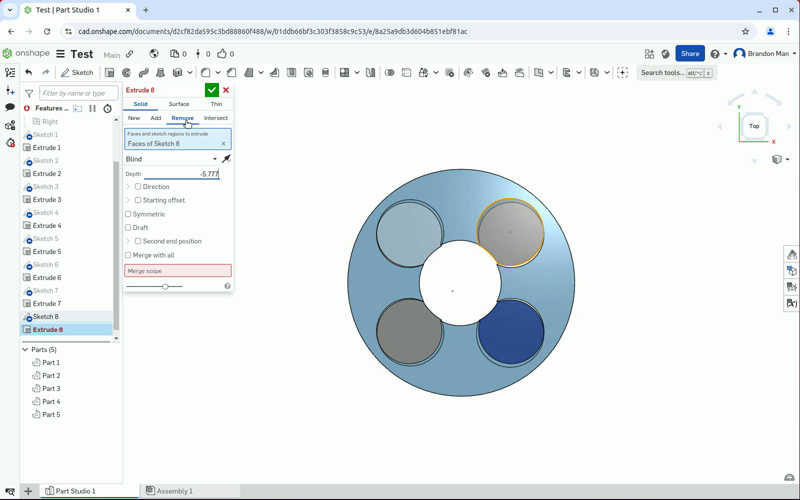
key(tab, 6)
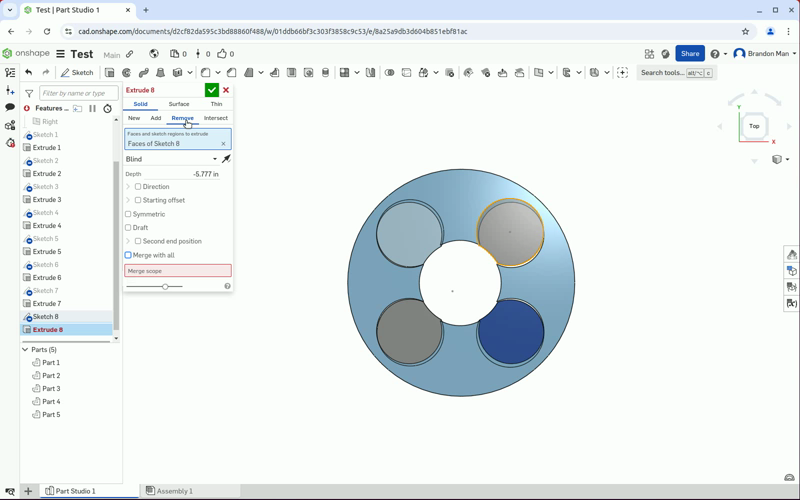
key(space)
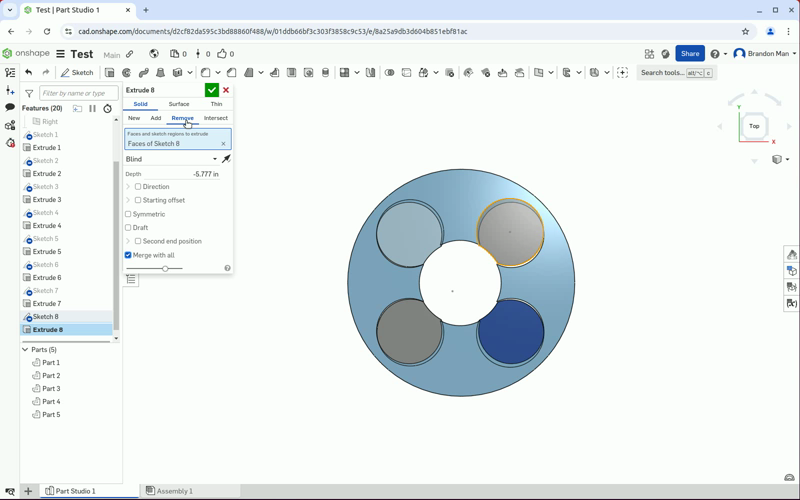
key(enter)
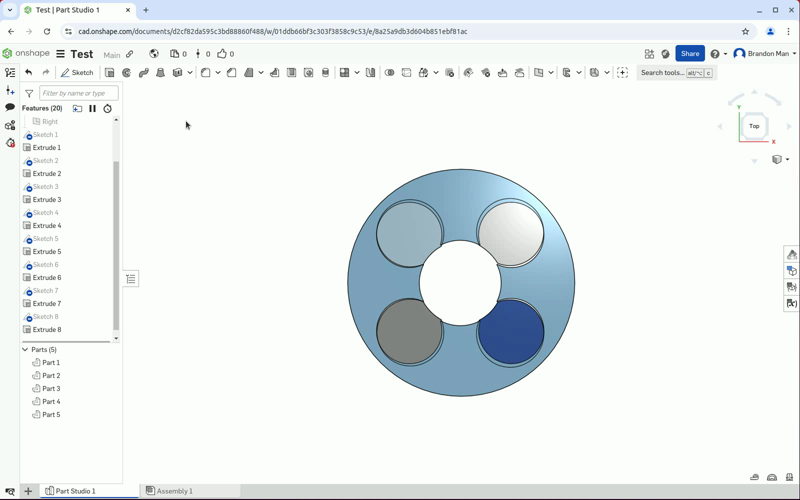
key(shift+h)
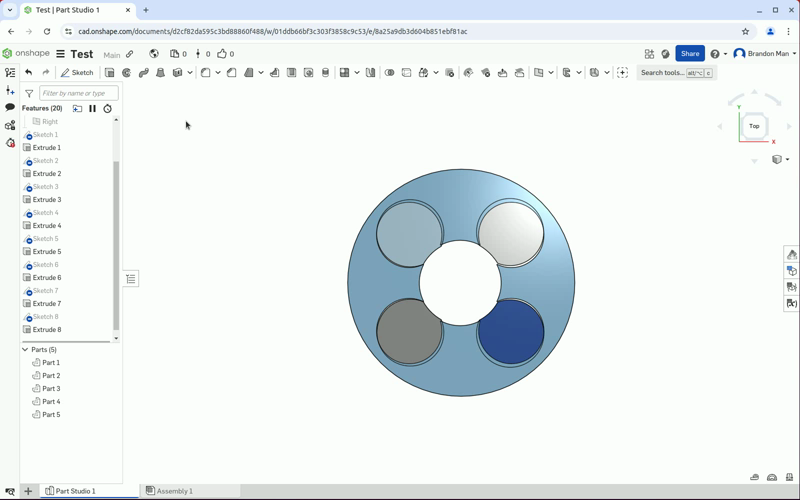
key(shift+h)
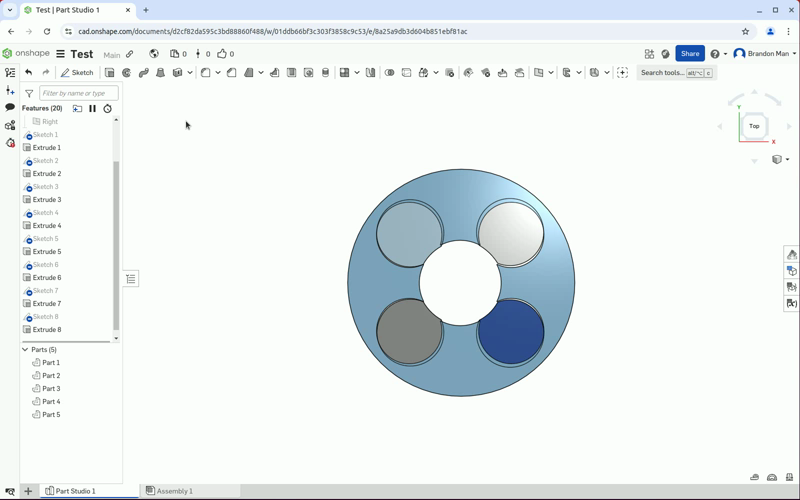
mouse_move(69, 137)
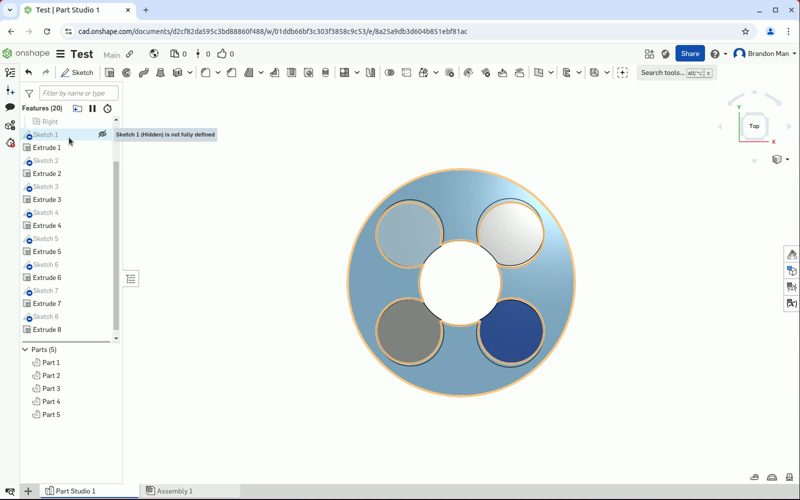
click(69, 137)
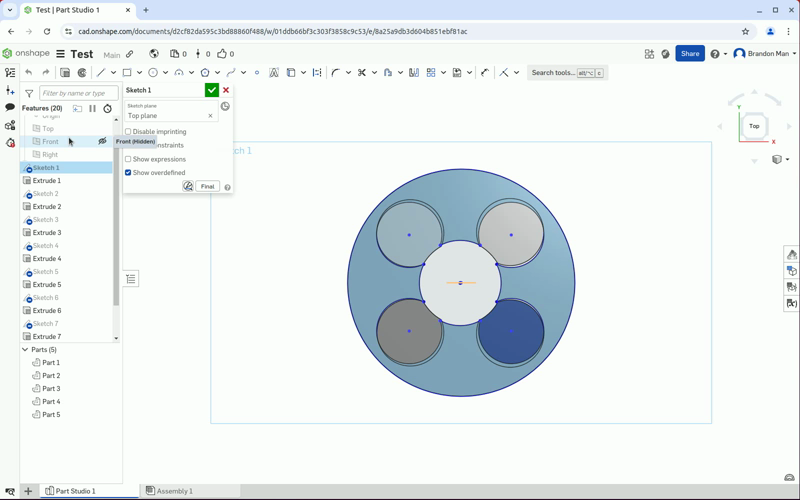
mouse_move(229, 92)
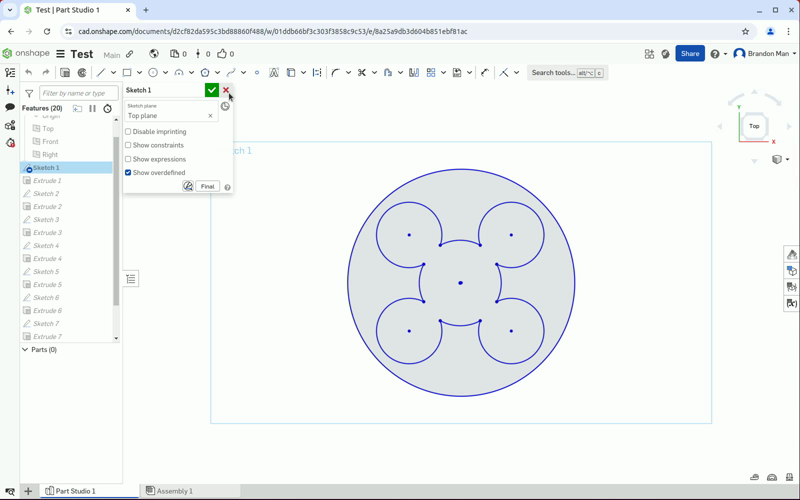
click(229, 92)
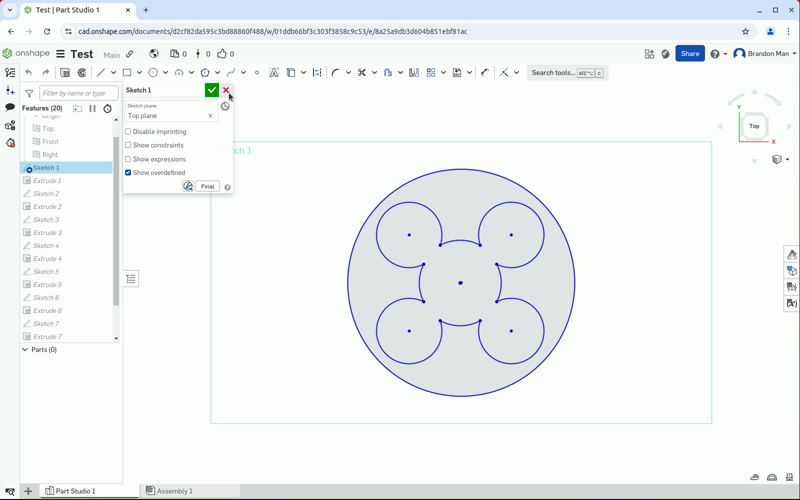
key(shift+s)
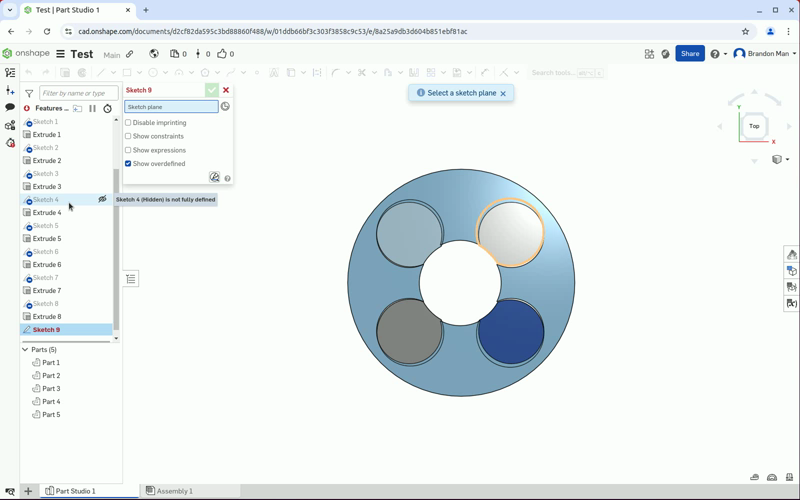
scroll(3)
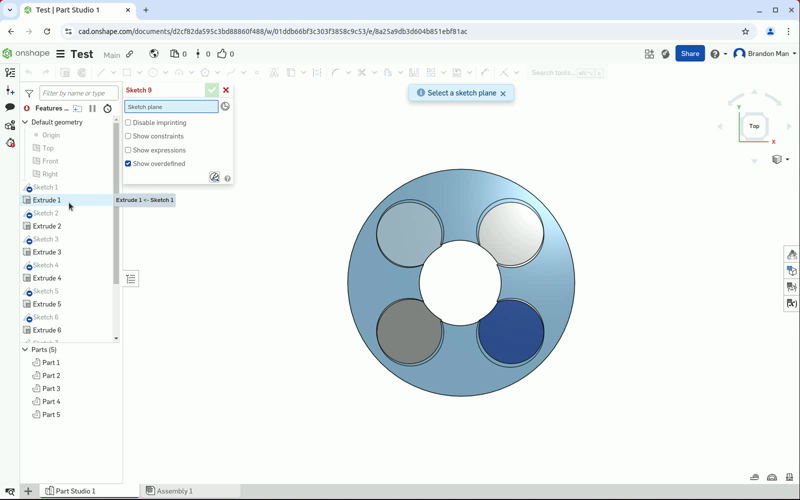
mouse_move(69, 150)
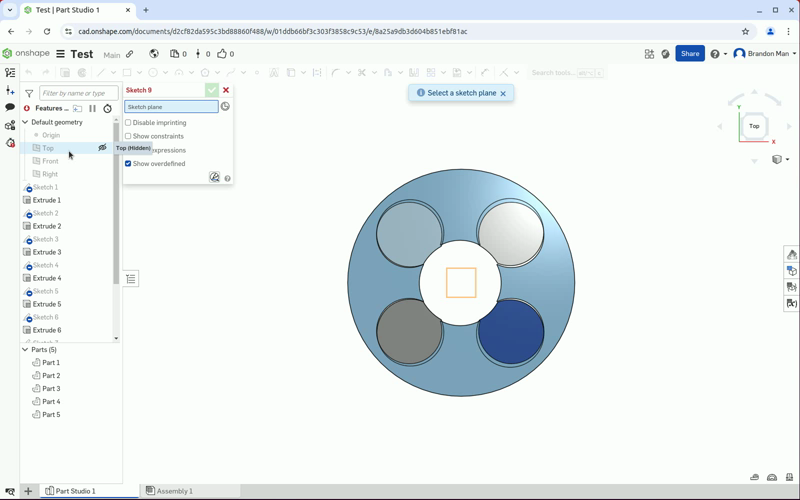
click(69, 150)
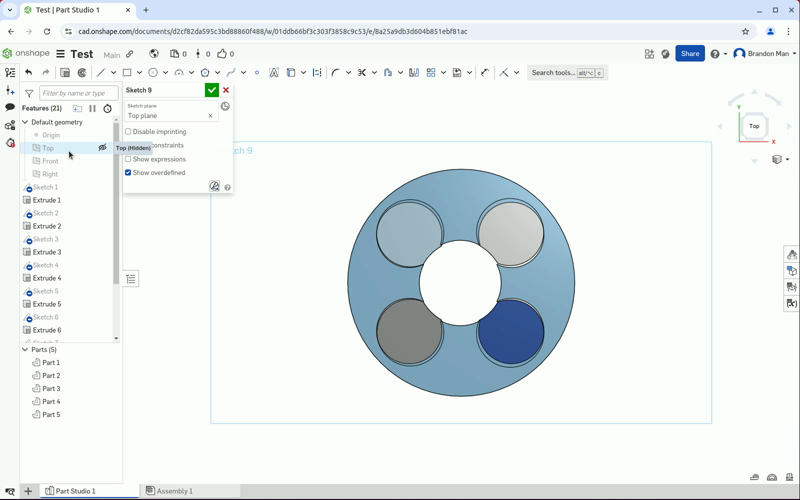
mouse_move(73, 352)
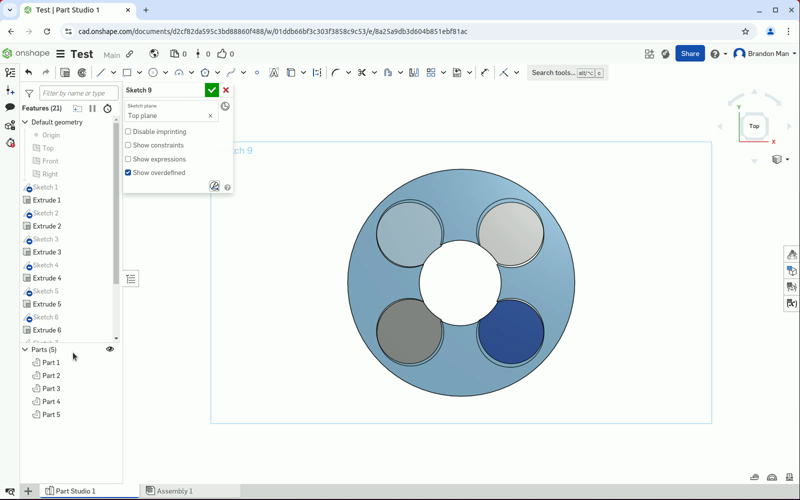
key(y)
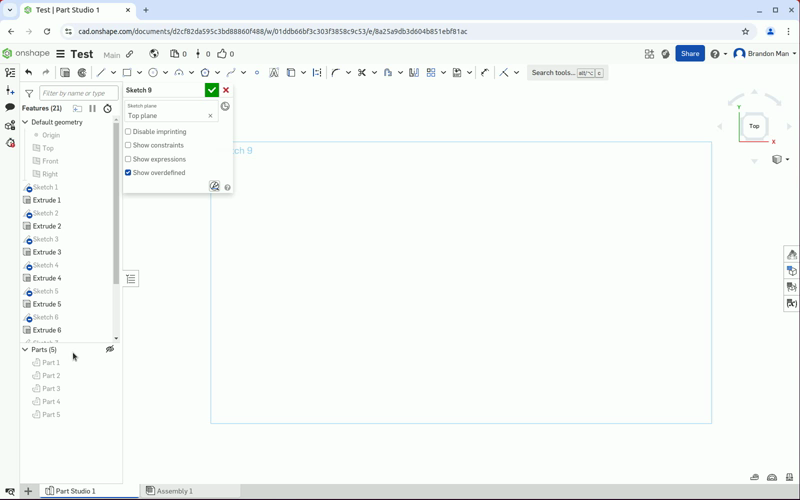
key(a)
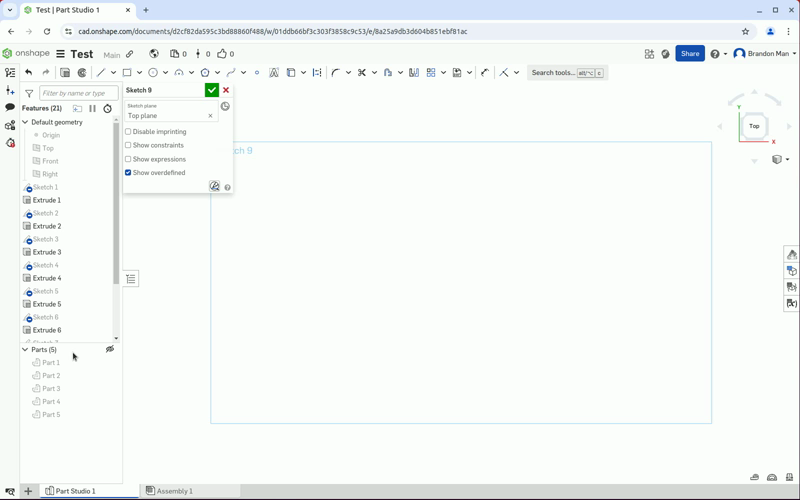
key_down(shift)
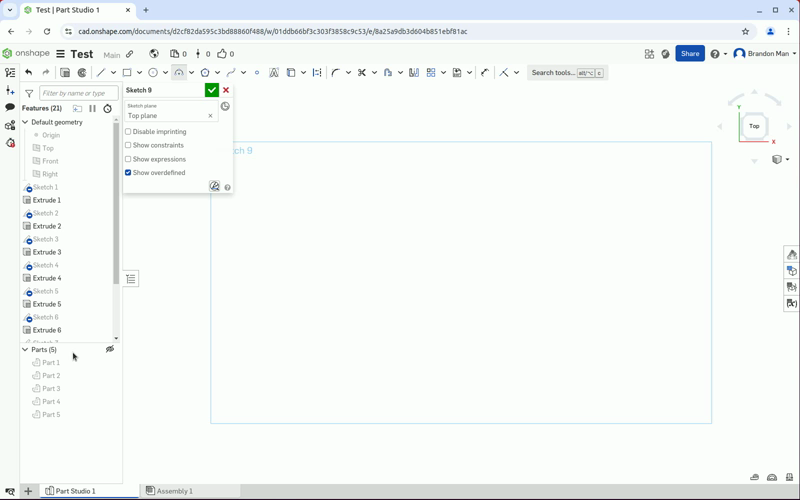
mouse_move(423, 264)
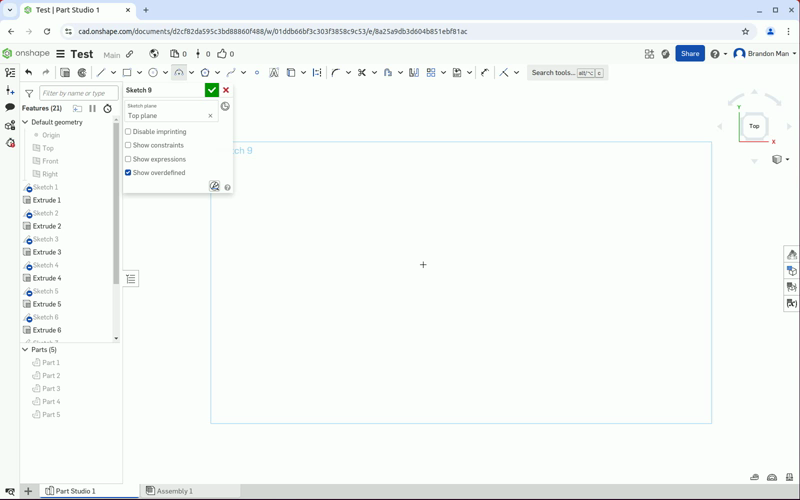
click(423, 264)
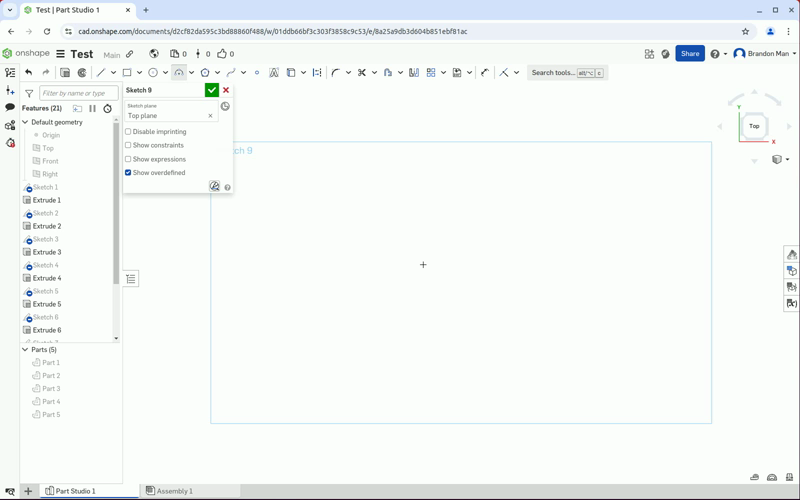
key_up(shift)
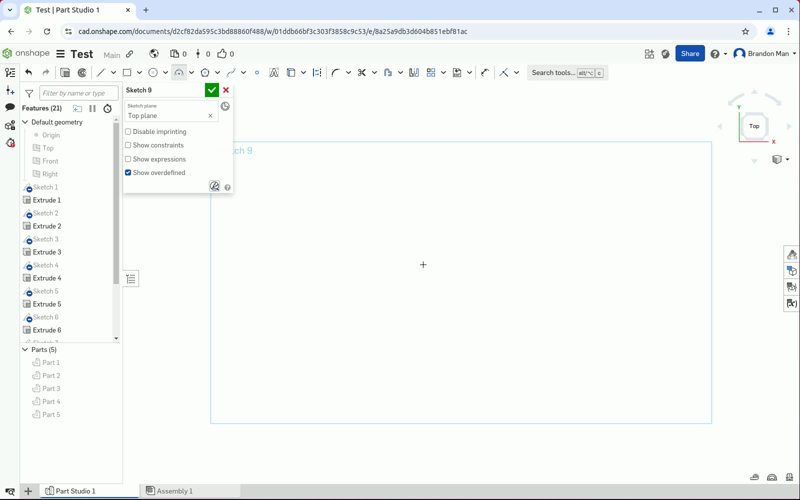
key_down(shift)
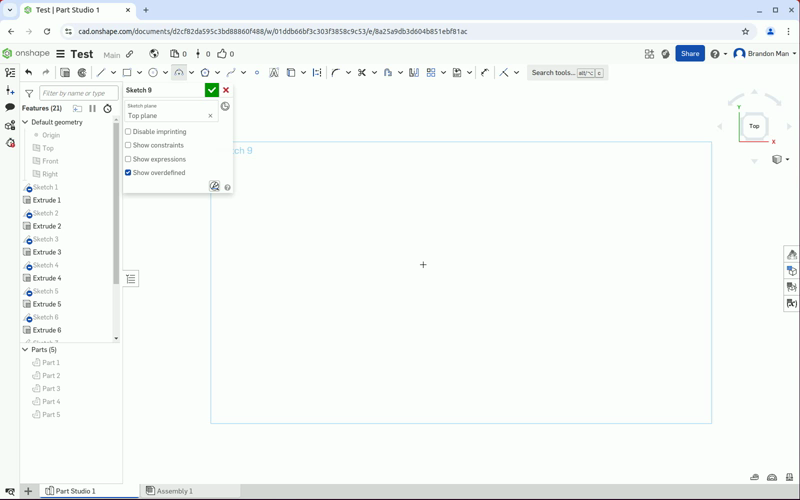
mouse_move(441, 246)
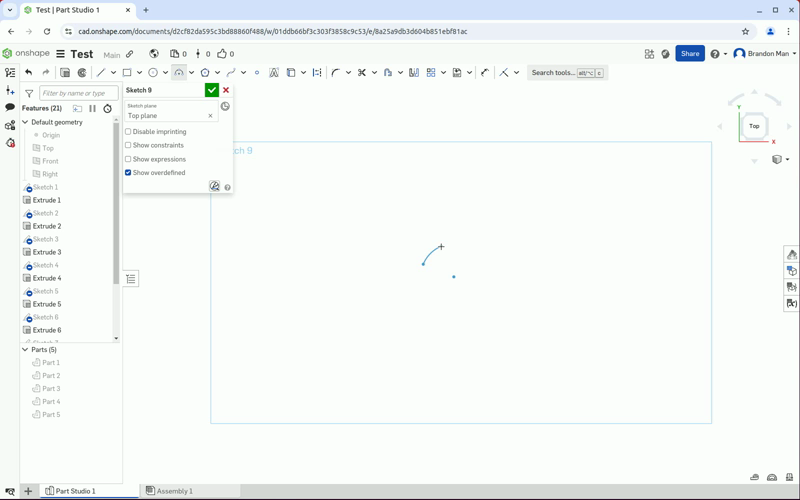
click(441, 246)
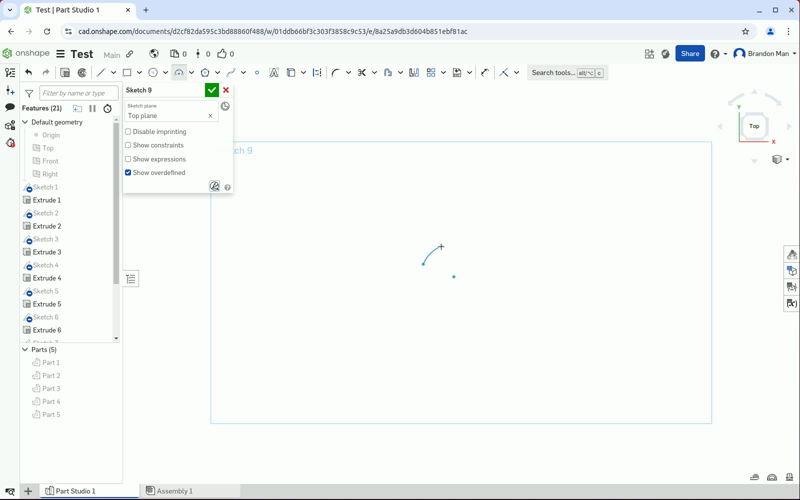
mouse_move(431, 253)
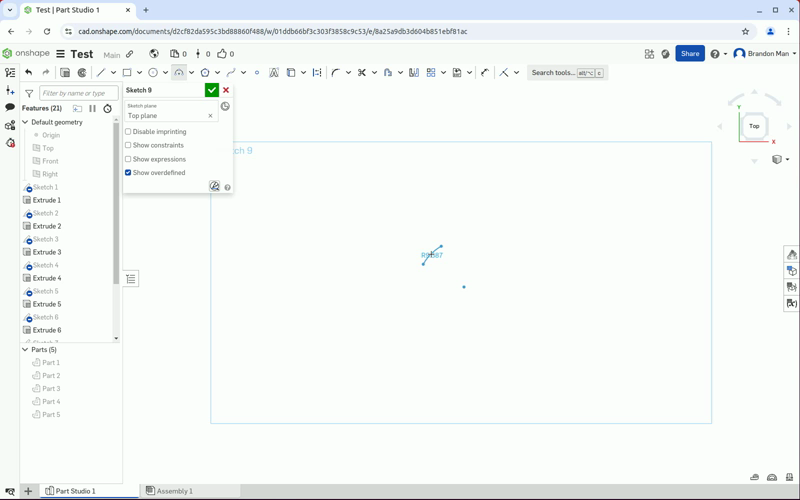
click(431, 253)
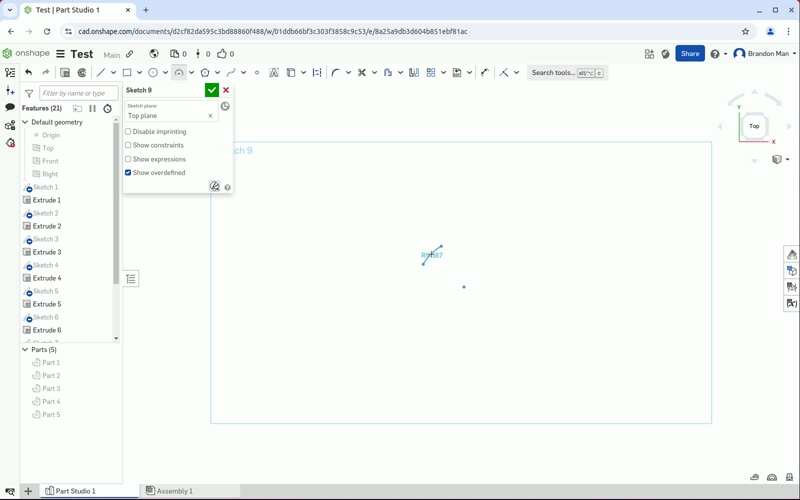
key_up(shift)
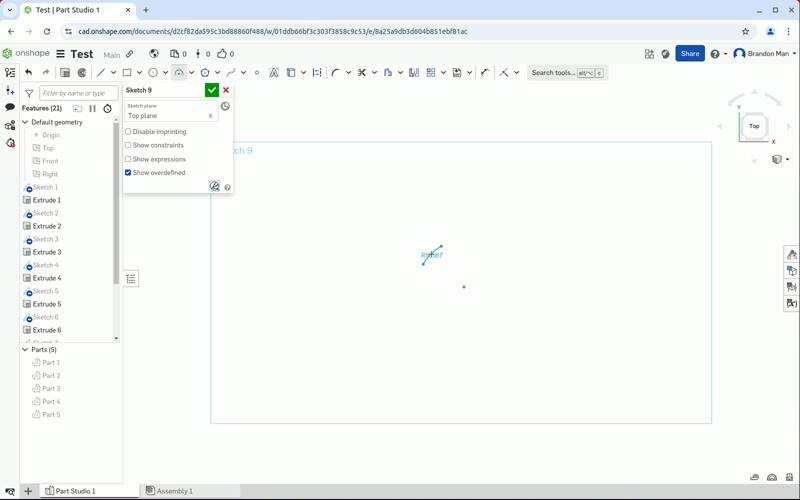
mouse_move(441, 246)
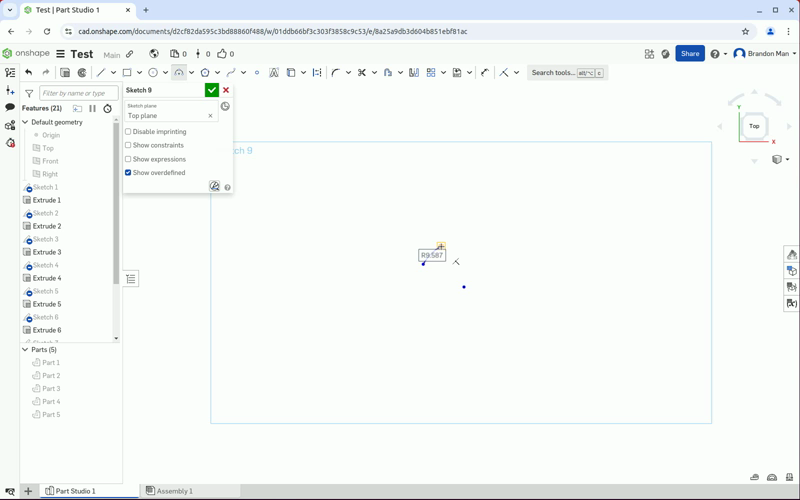
click(441, 246)
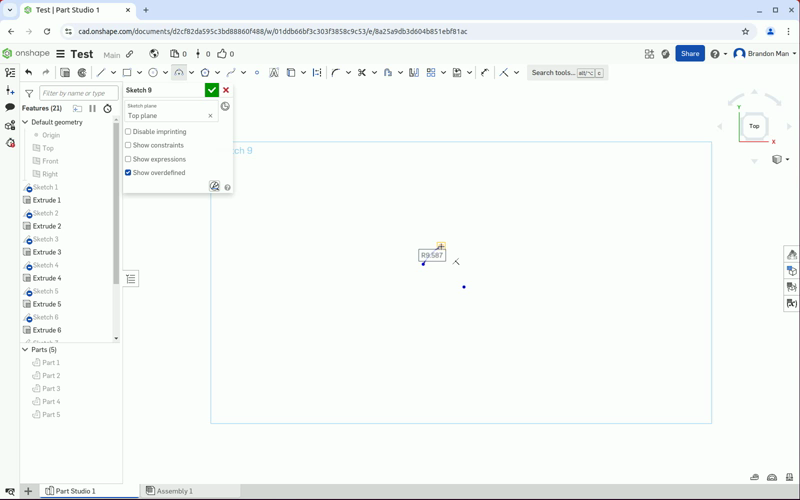
mouse_move(423, 264)
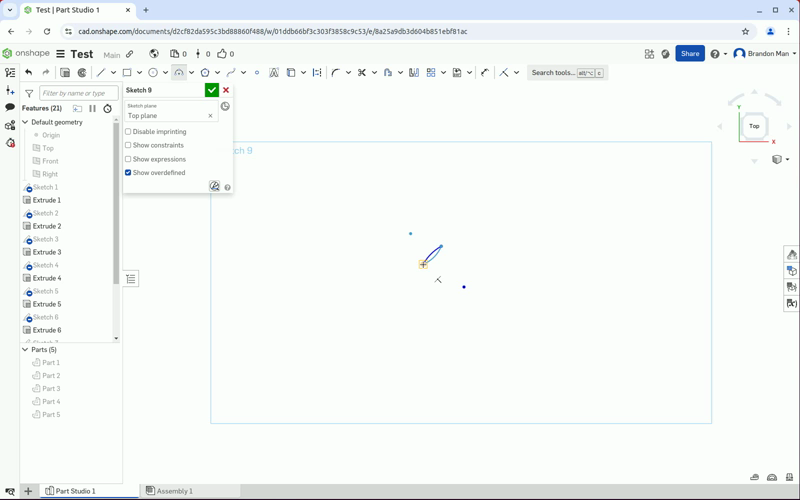
click(423, 264)
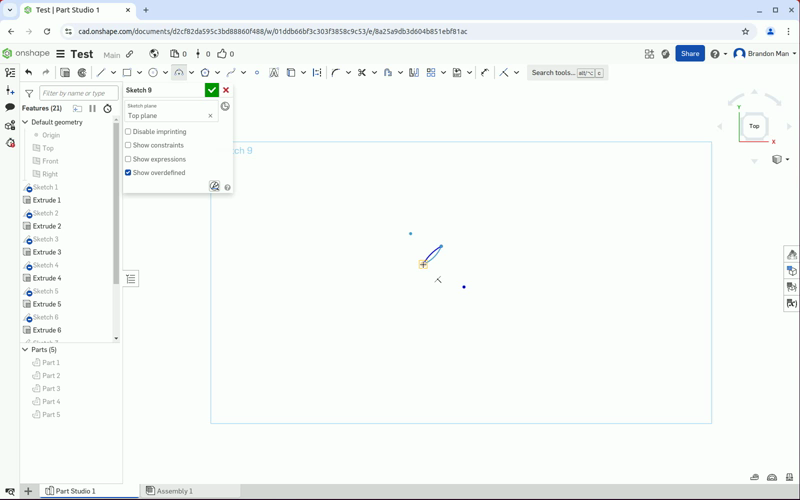
key_down(shift)
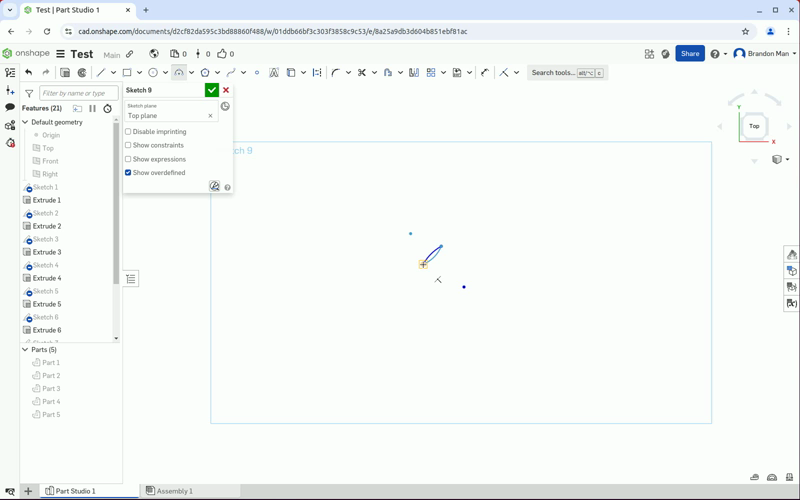
mouse_move(386, 209)
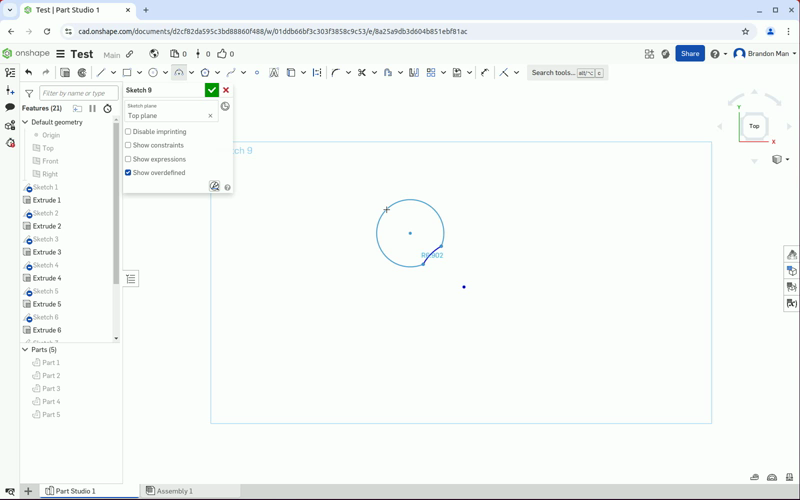
click(386, 209)
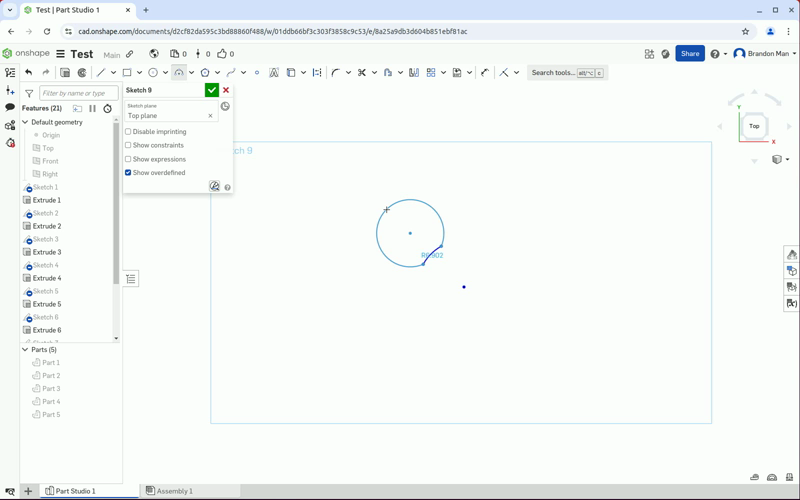
key_up(shift)
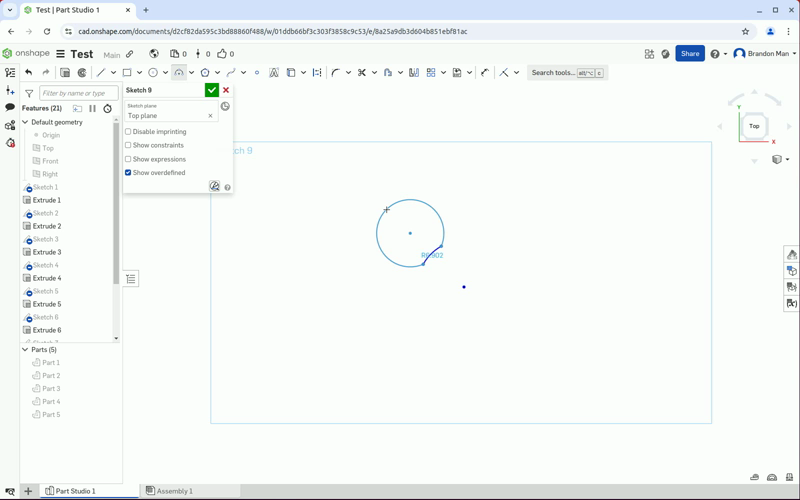
key(esc)
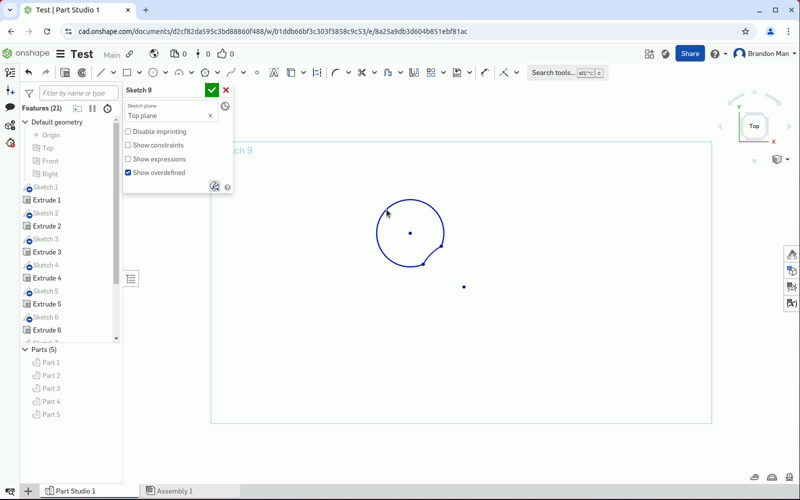
mouse_move(392, 207)
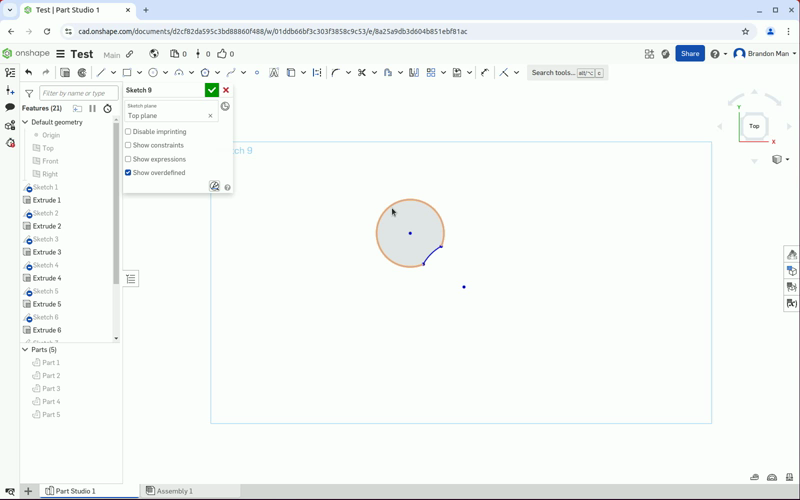
click(392, 207)
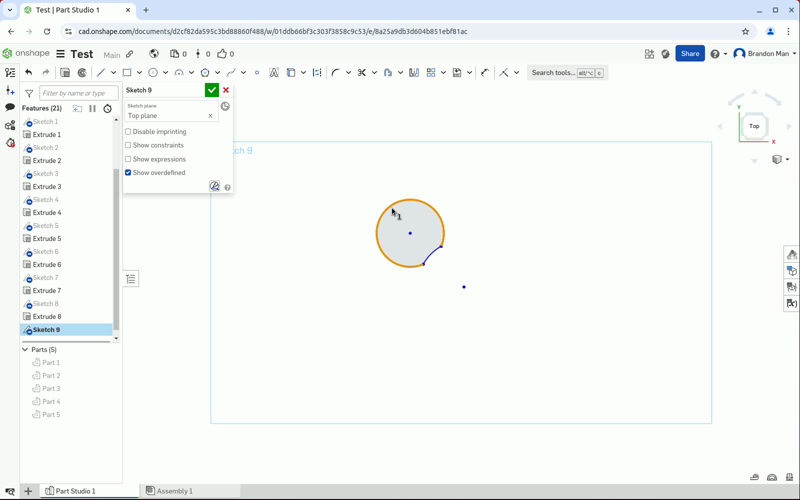
mouse_move(73, 352)
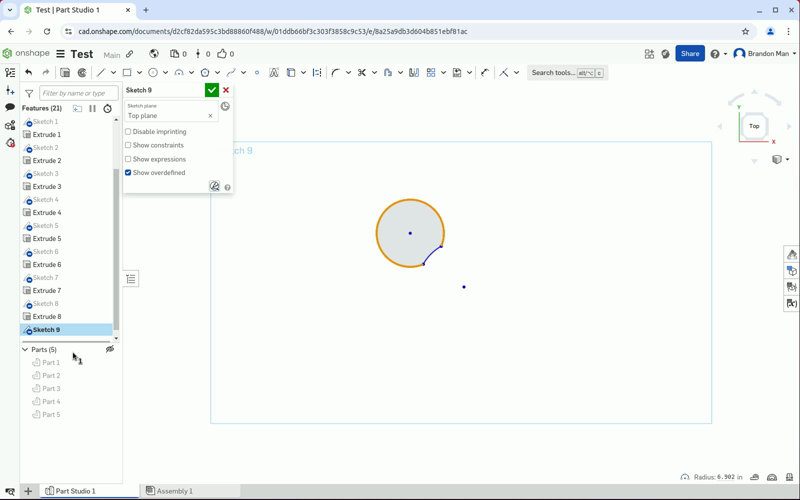
key(shift+y)
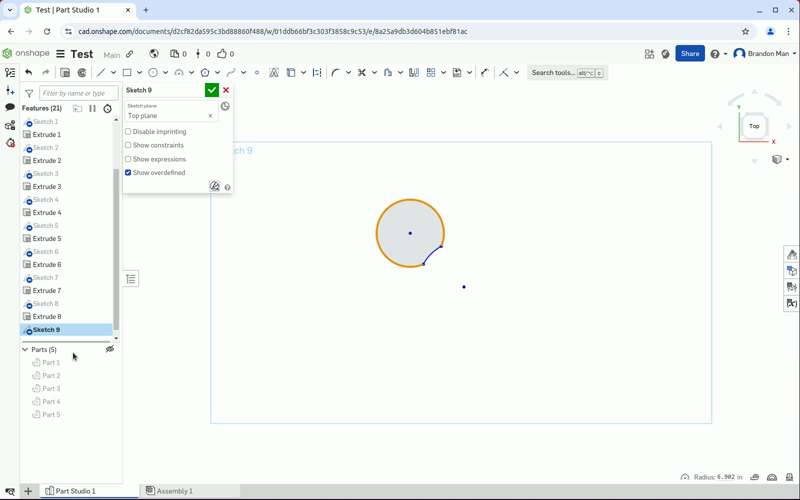
key(shift+e)
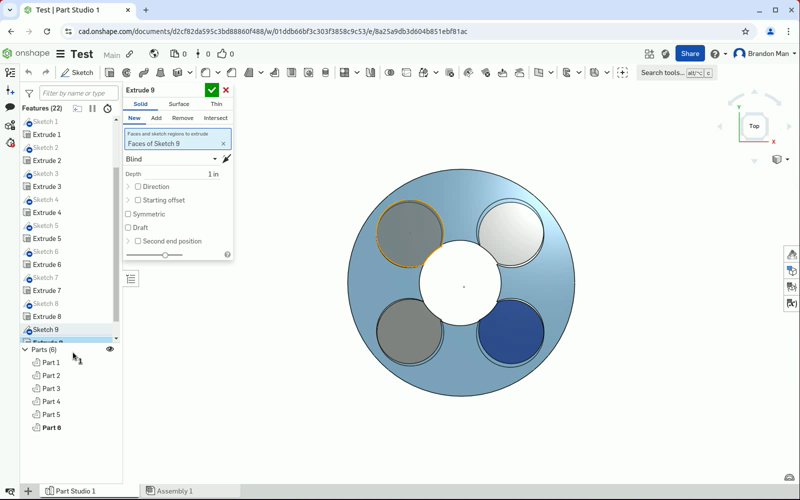
mouse_move(143, 106)
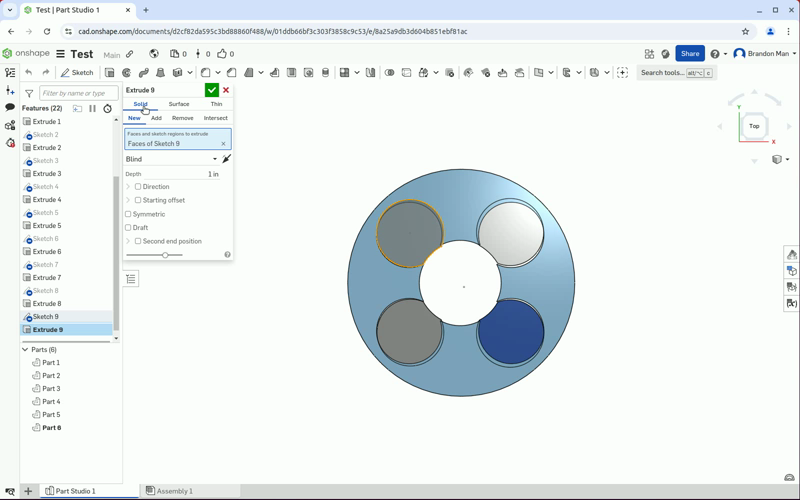
click(143, 106)
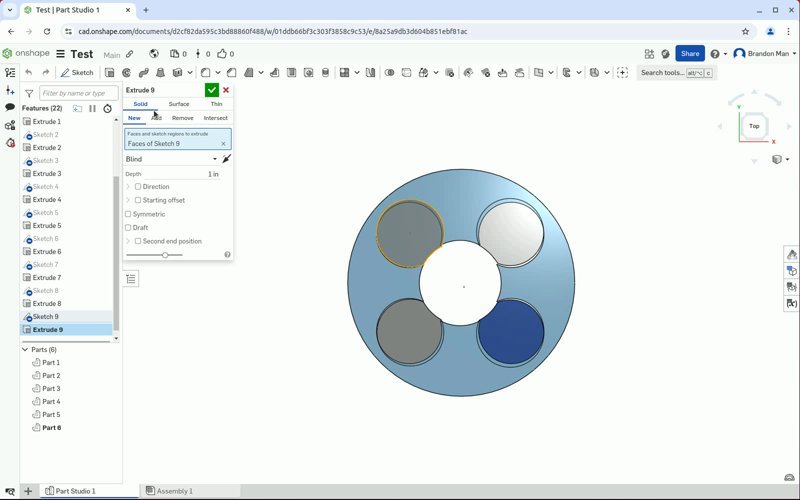
mouse_move(186, 120)
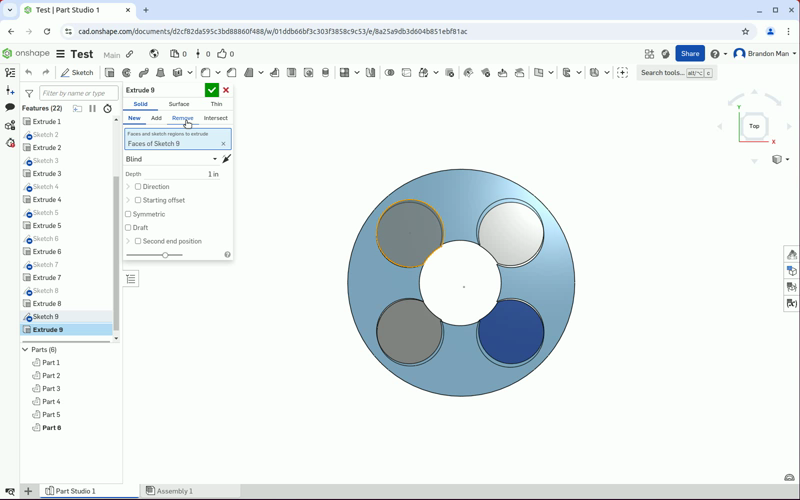
click(186, 120)
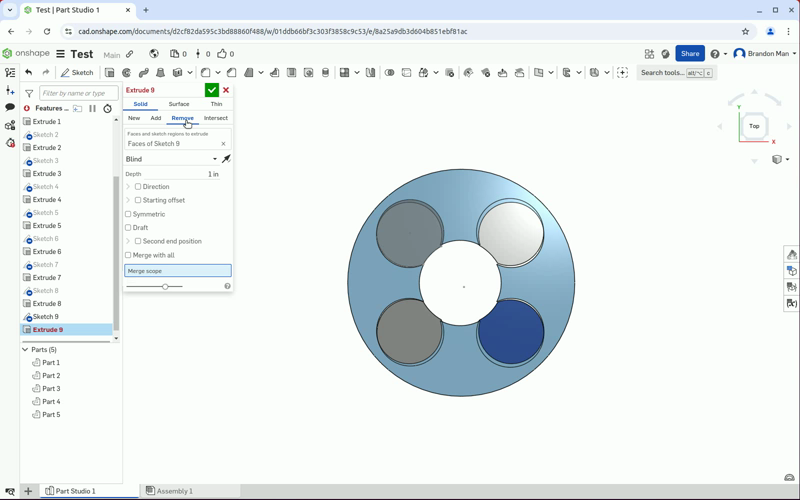
key(tab, 4)
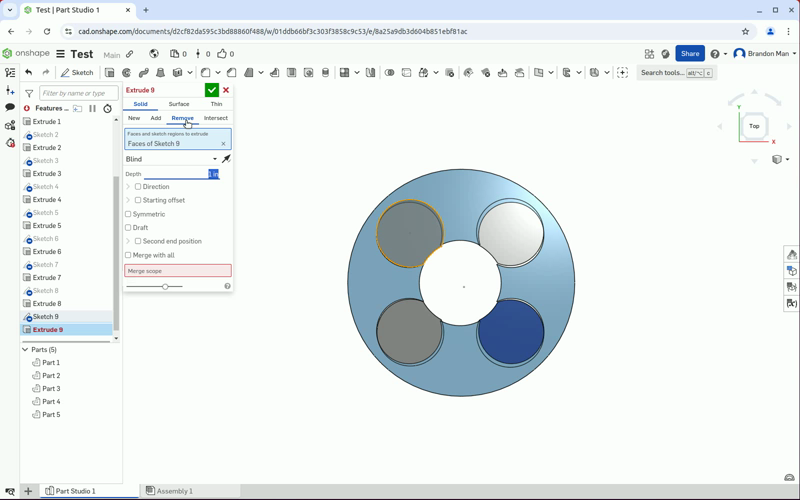
text(-5.777)
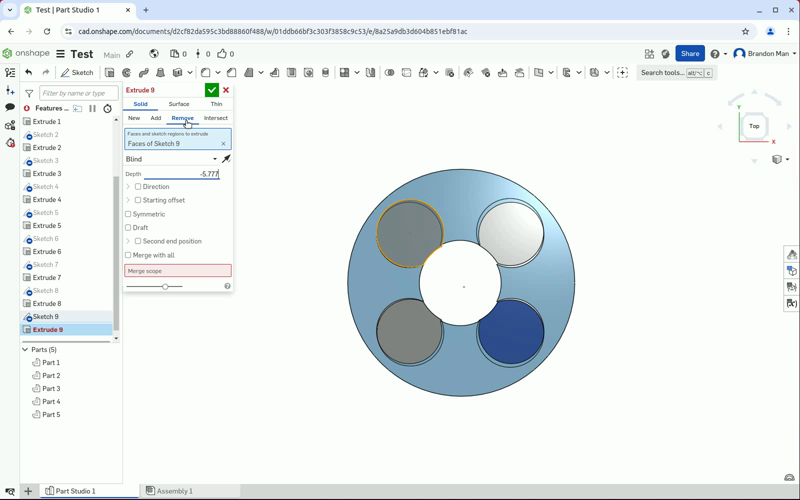
key(tab, 6)
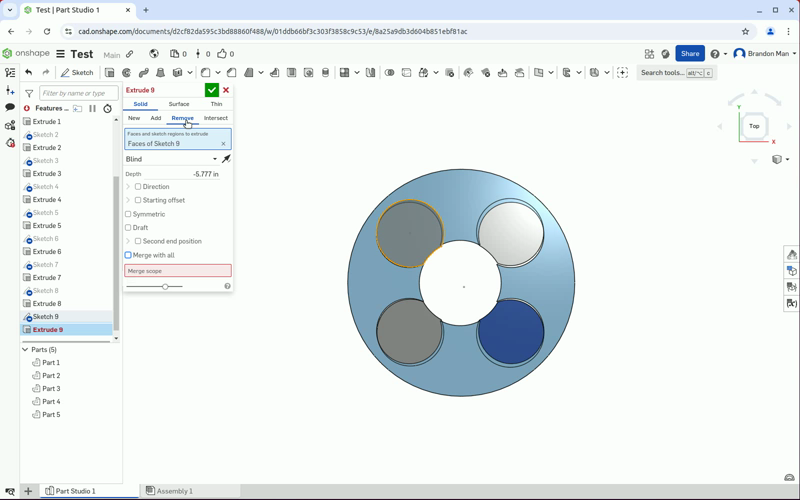
key(space)
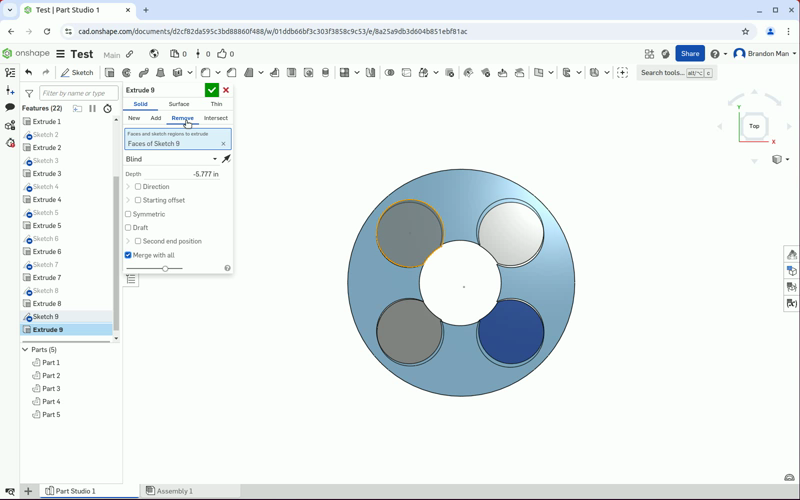
key(enter)
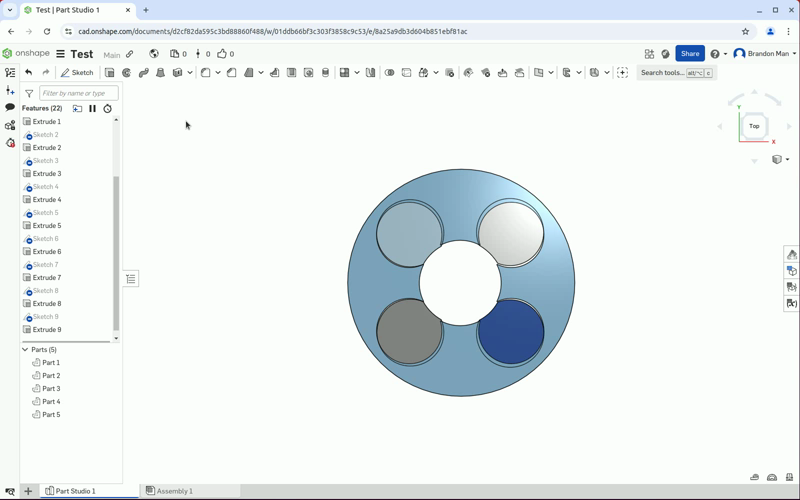
key(shift+h)
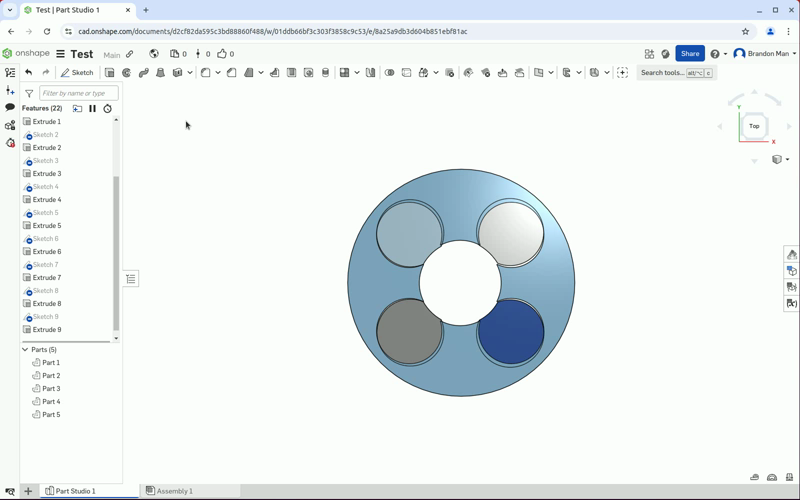
key(shift+h)
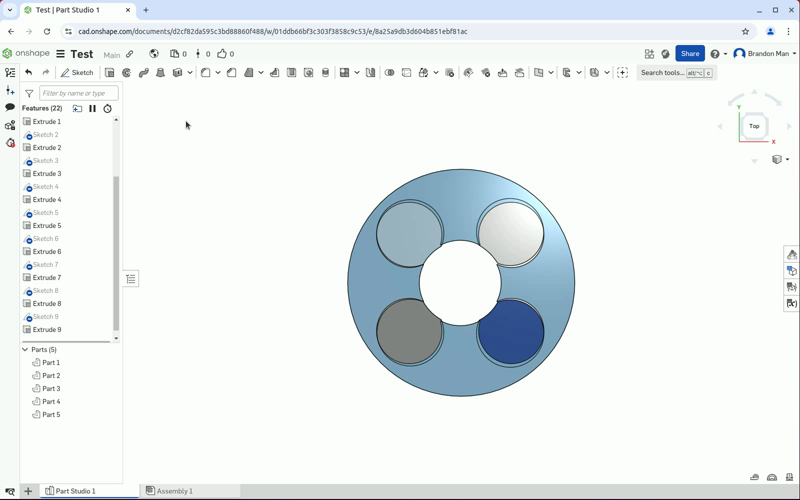
key(shift+7)
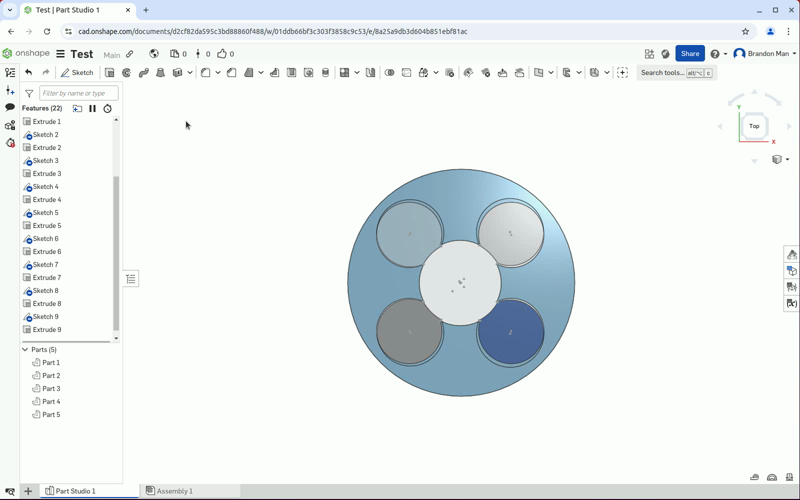
key(up, 3)
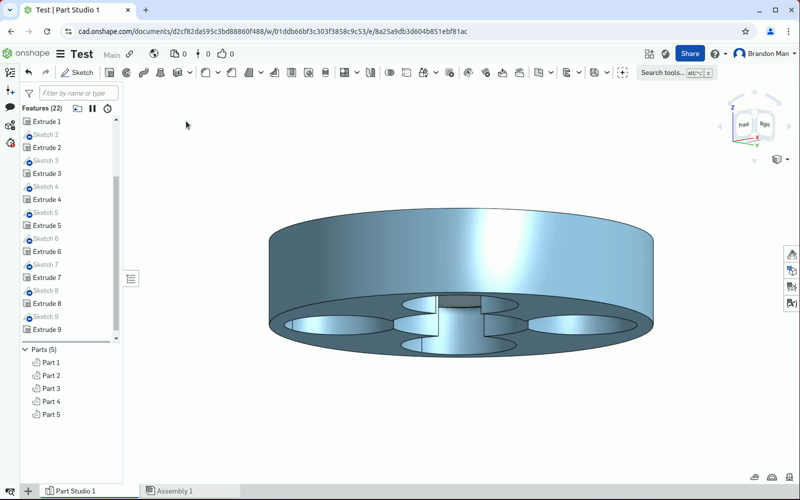
key(left, 3)
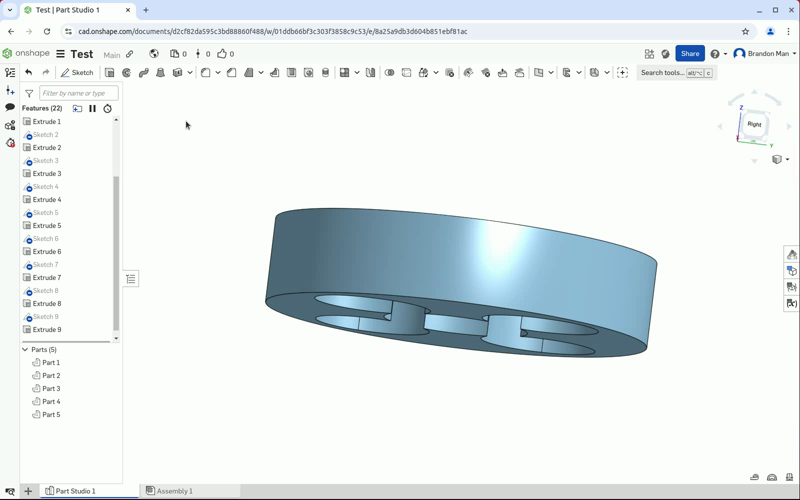
key(right, 3)
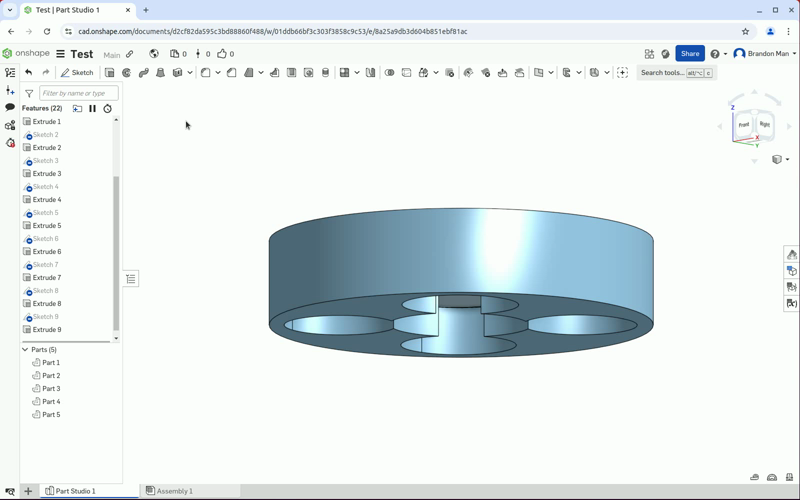
key(down, 3)
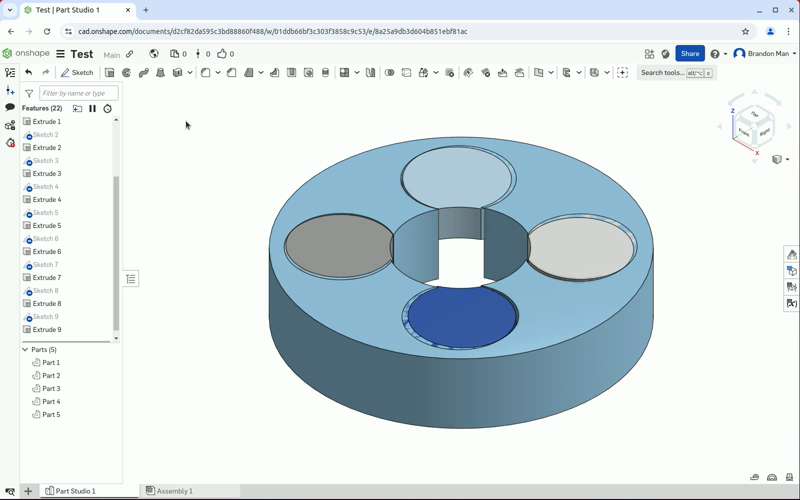
mouse_move(69, 111)
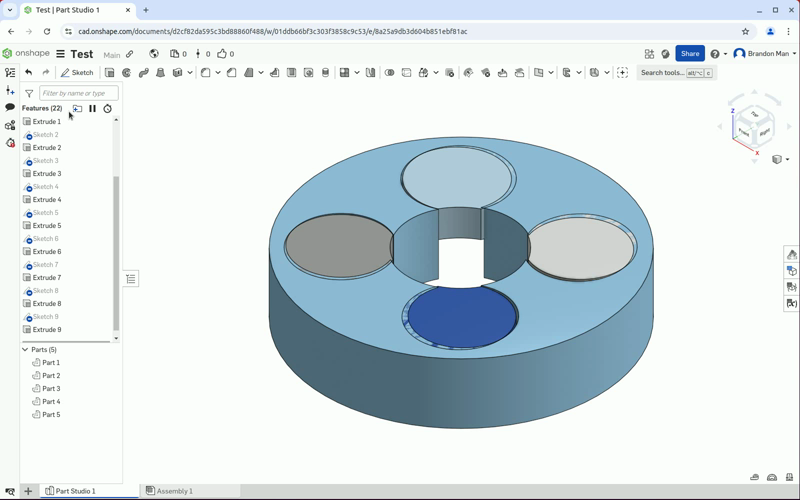
click(69, 111)